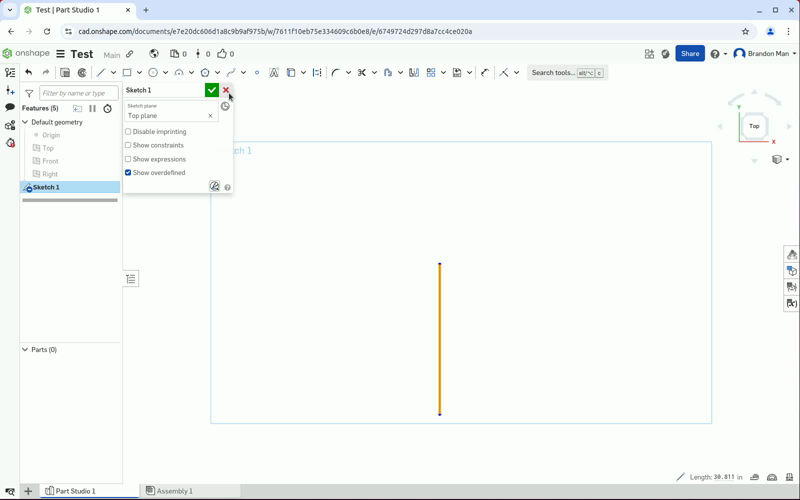
key(shift+h)
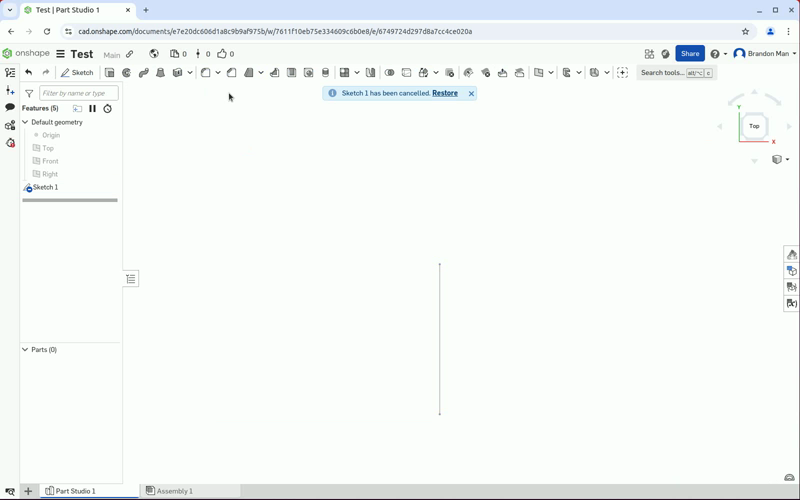
key(shift+s)
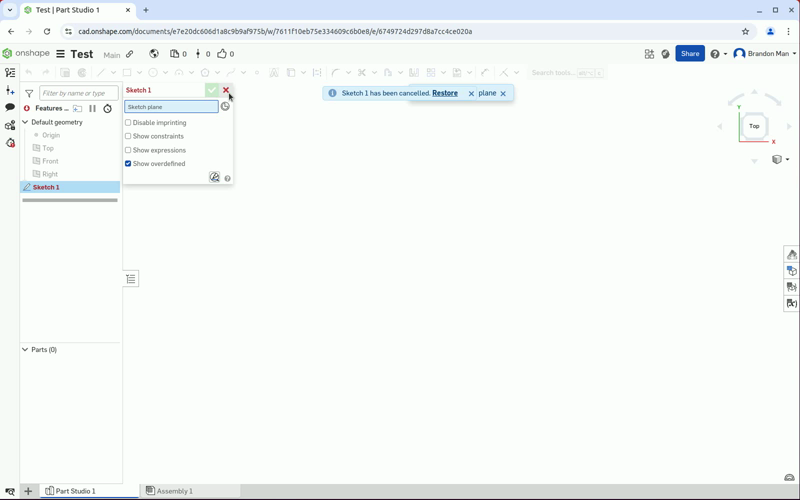
mouse_move(73, 150)
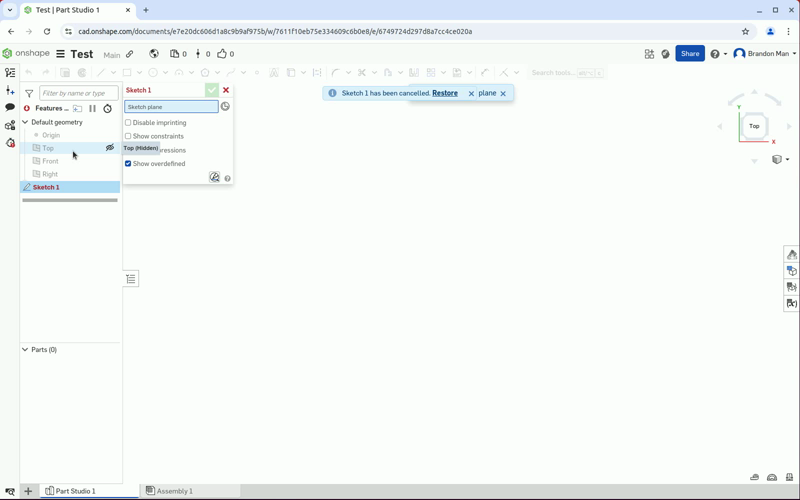
click(73, 150)
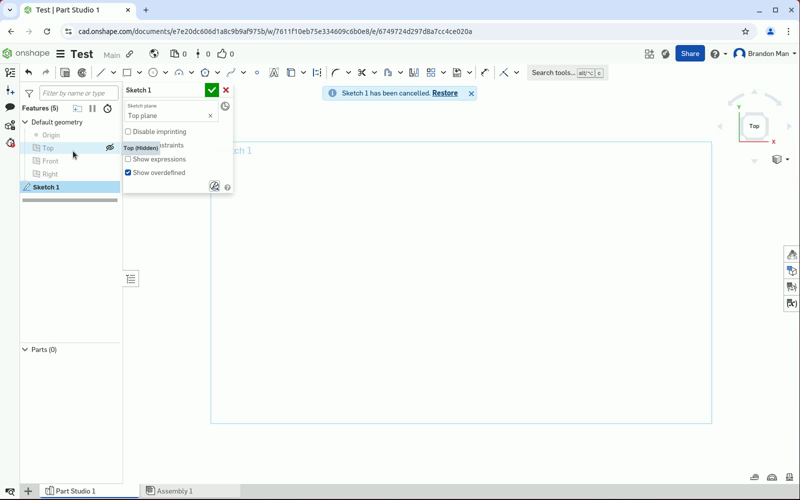
mouse_move(73, 352)
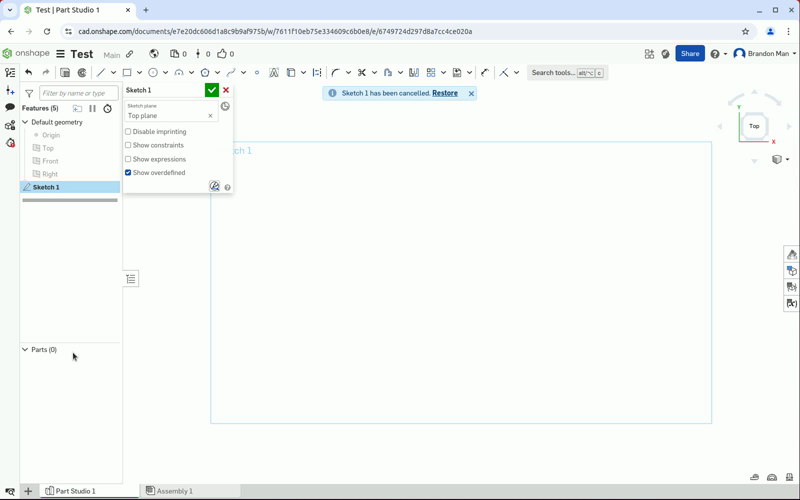
key(y)
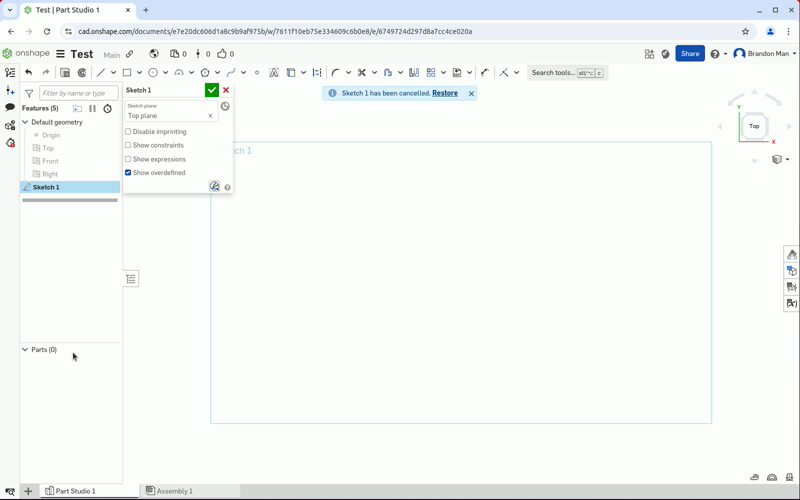
key(c)
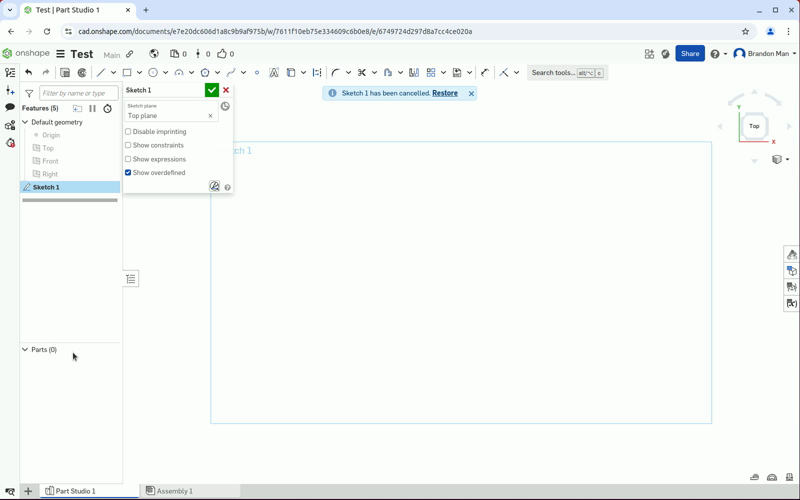
key_down(shift)
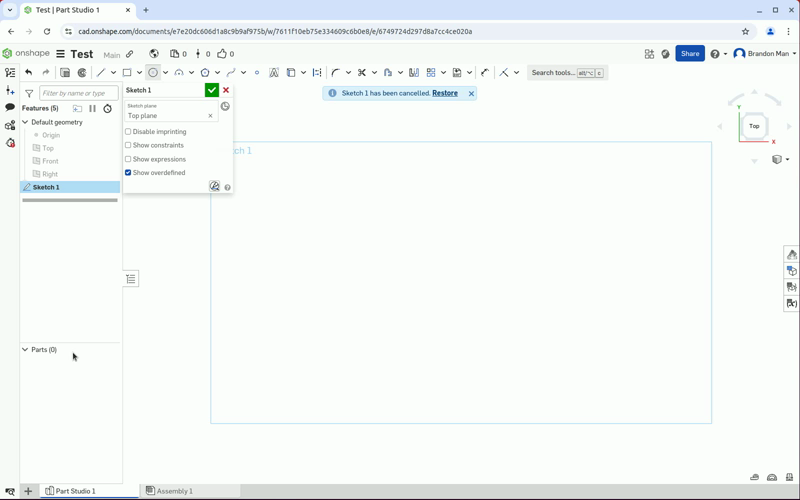
mouse_move(426, 177)
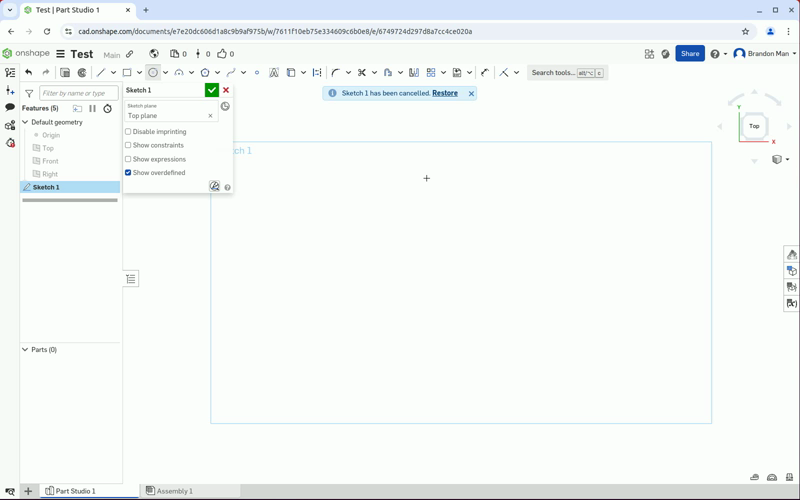
click(426, 177)
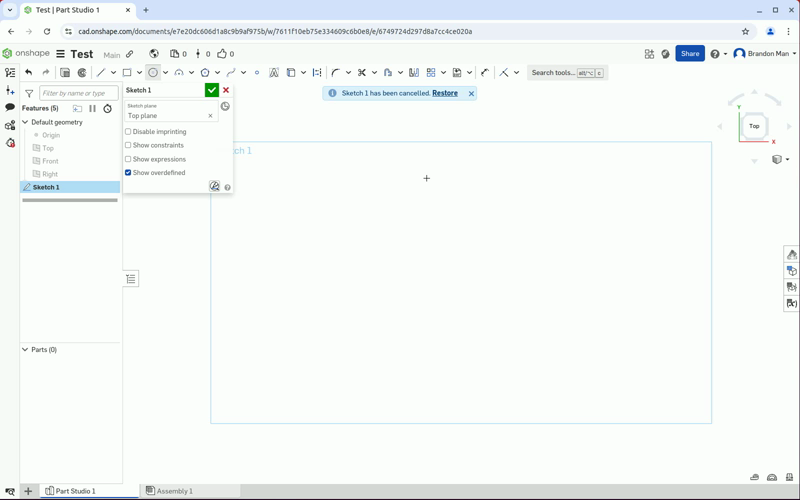
key_up(shift)
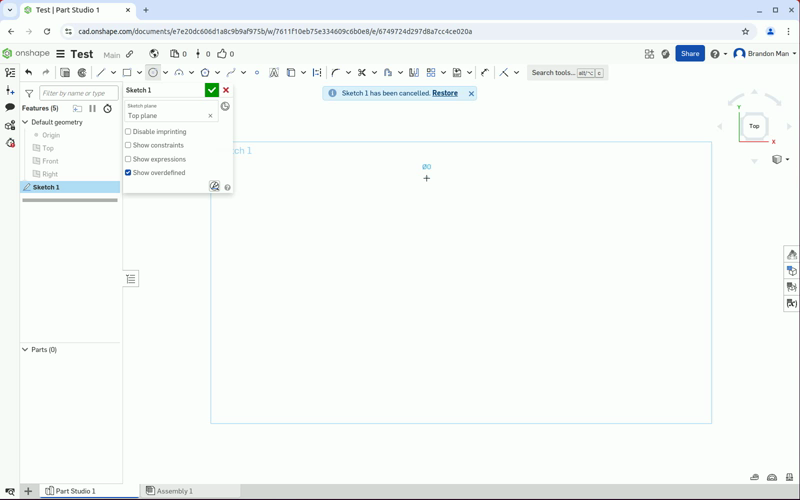
mouse_move(435, 177)
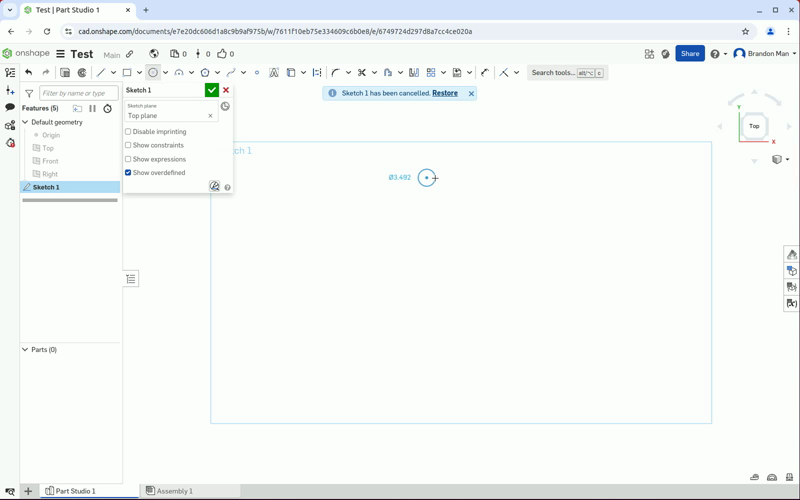
click(435, 177)
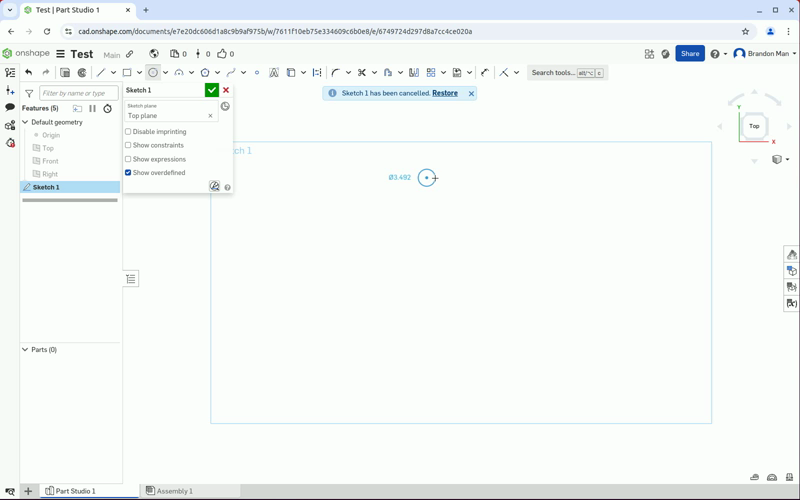
key(esc)
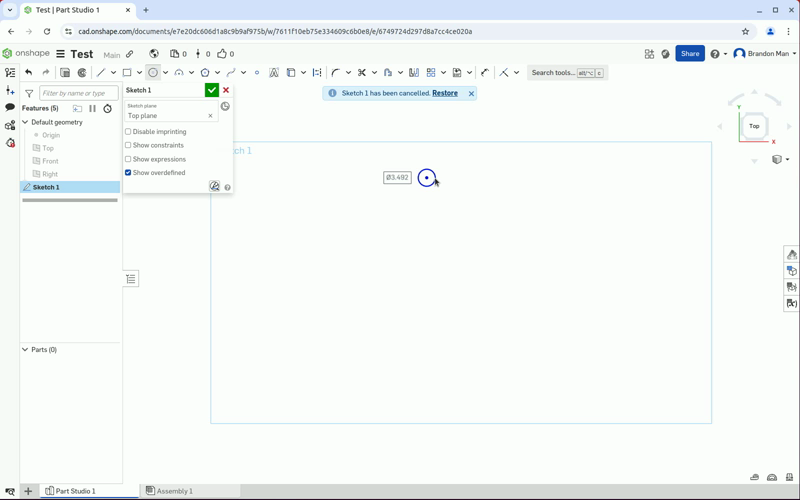
key(c)
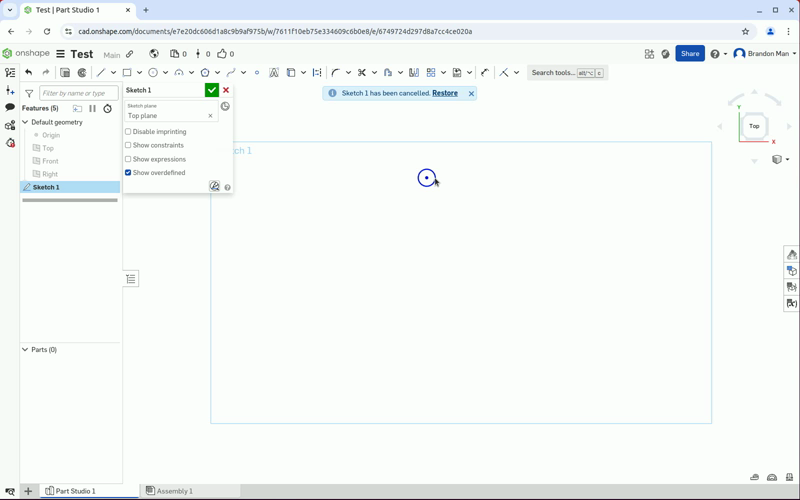
key_down(shift)
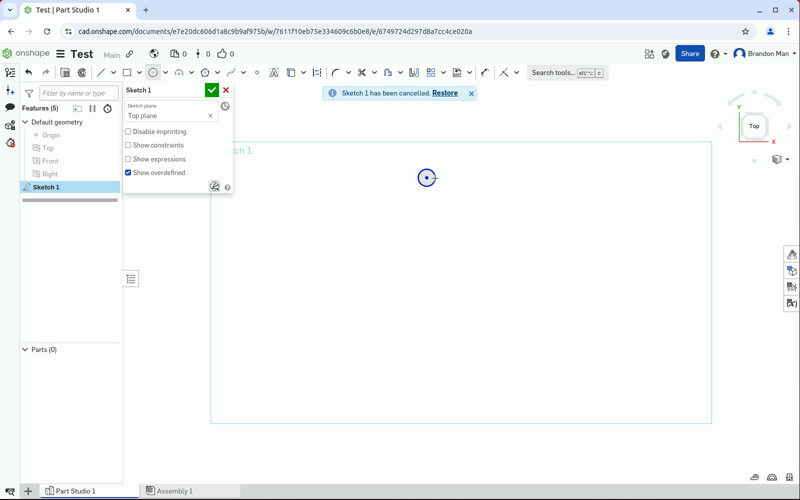
mouse_move(426, 177)
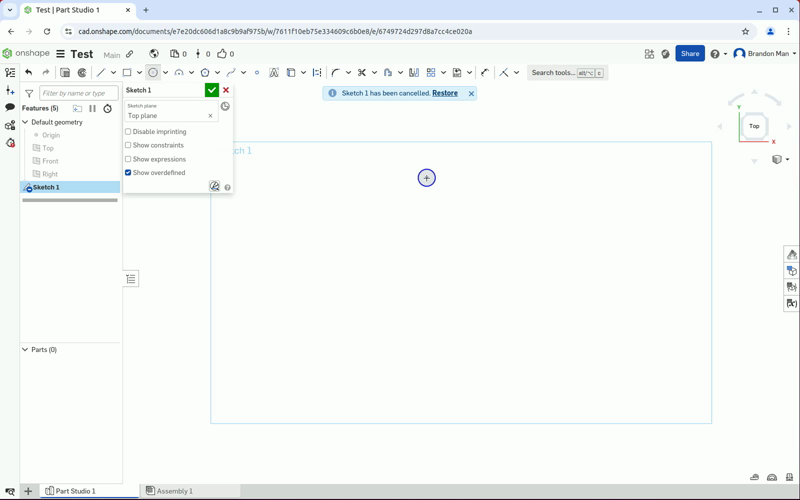
click(426, 177)
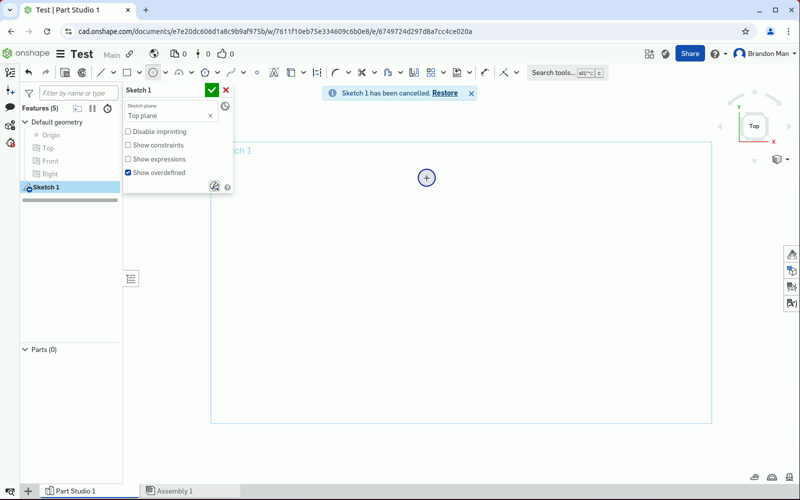
key_up(shift)
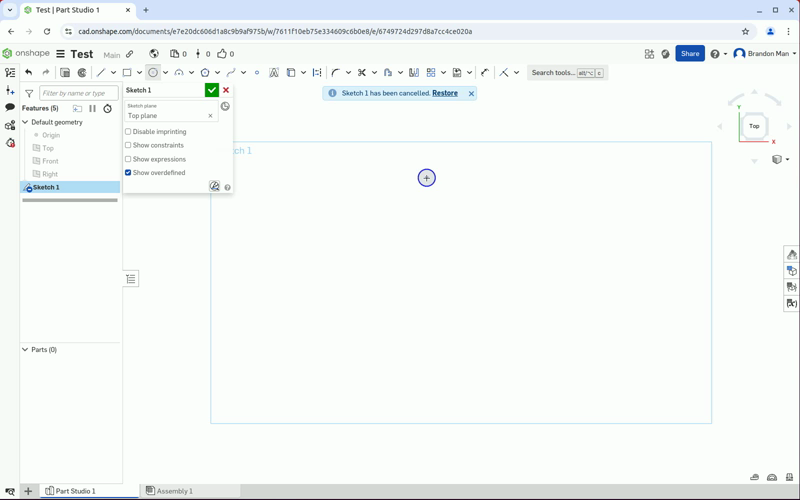
mouse_move(429, 177)
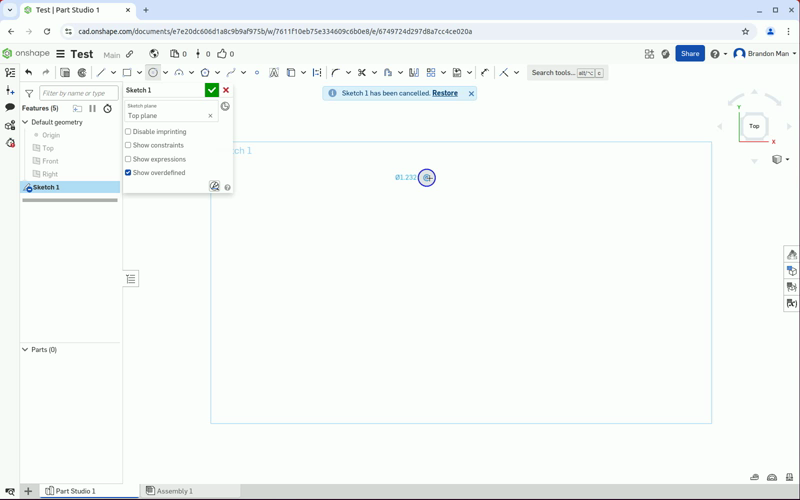
scroll(6)
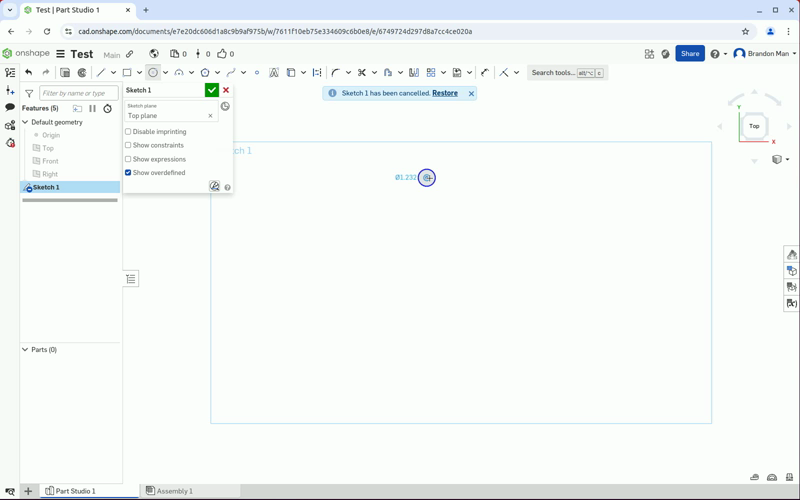
scroll(6)
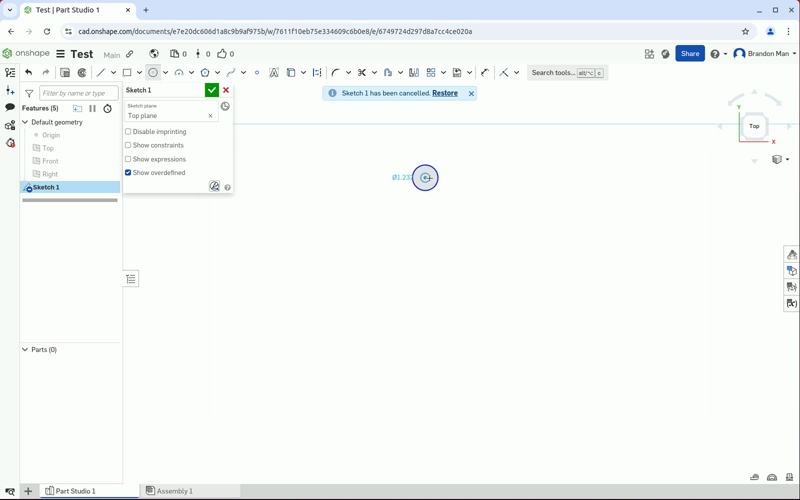
scroll(6)
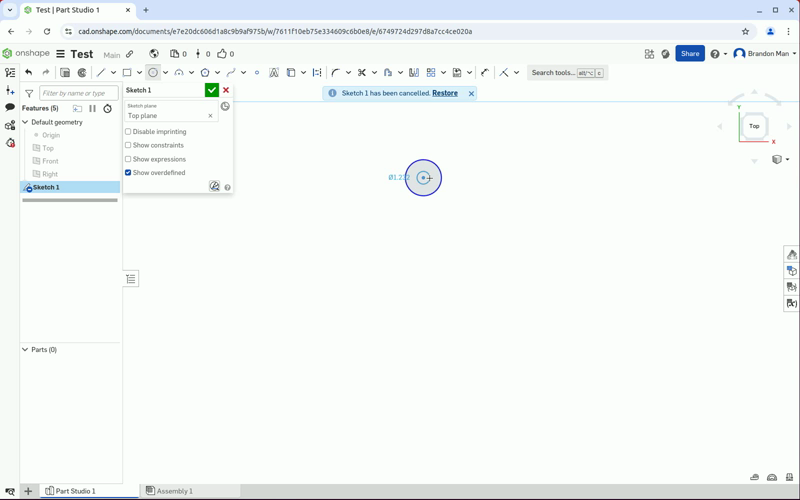
scroll(6)
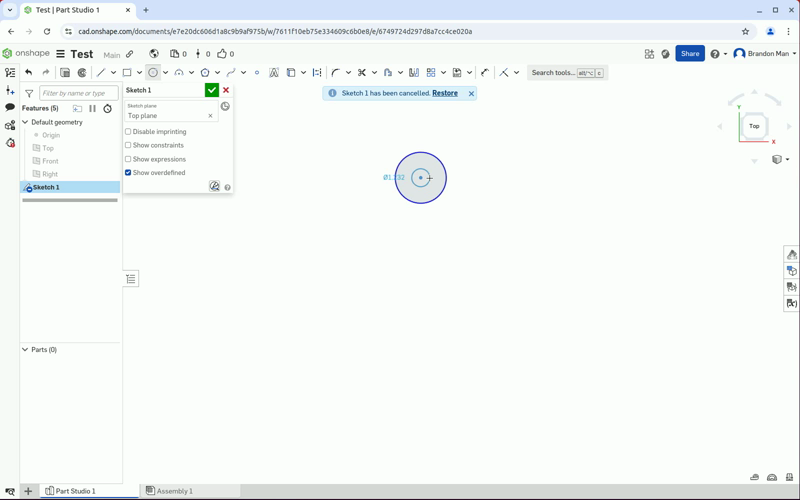
scroll(6)
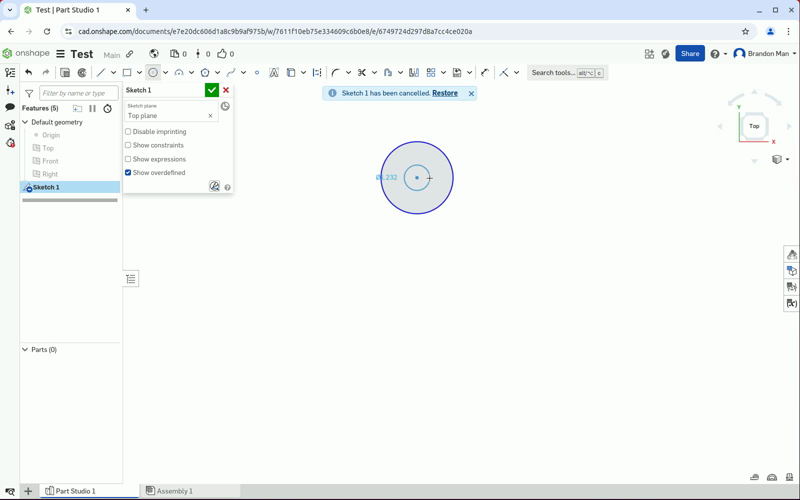
scroll(6)
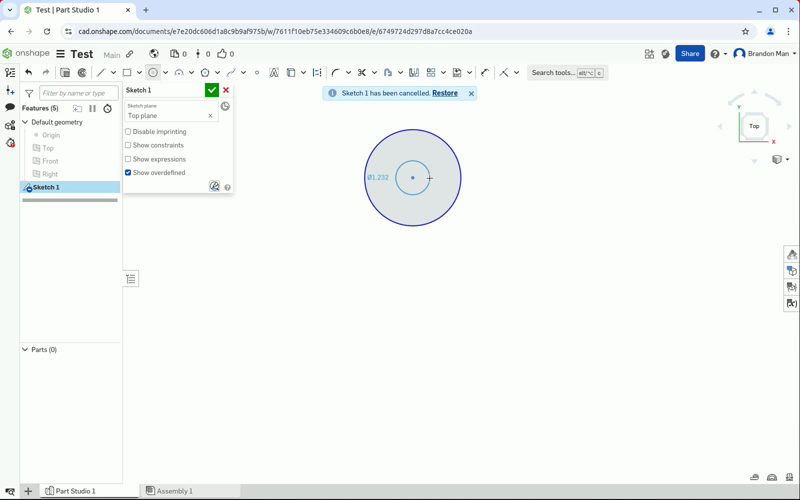
scroll(6)
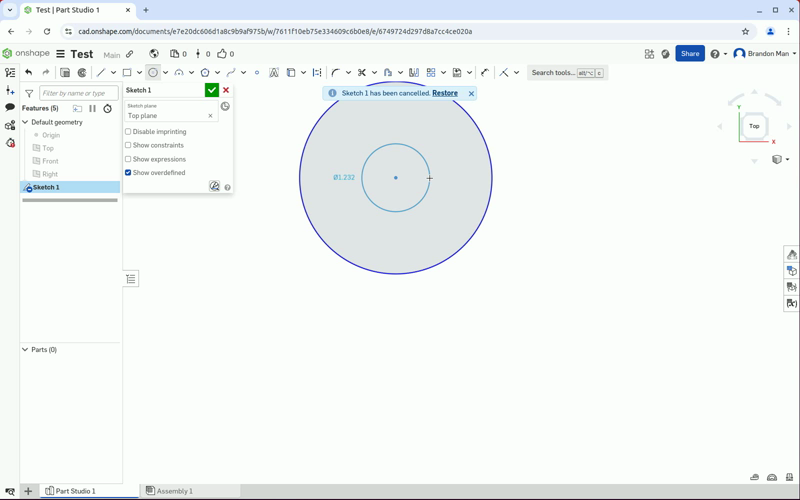
click(429, 177)
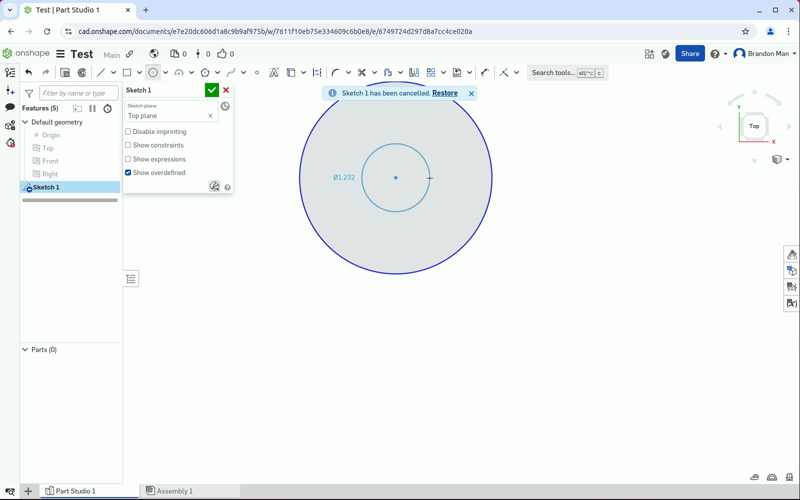
scroll(-6)
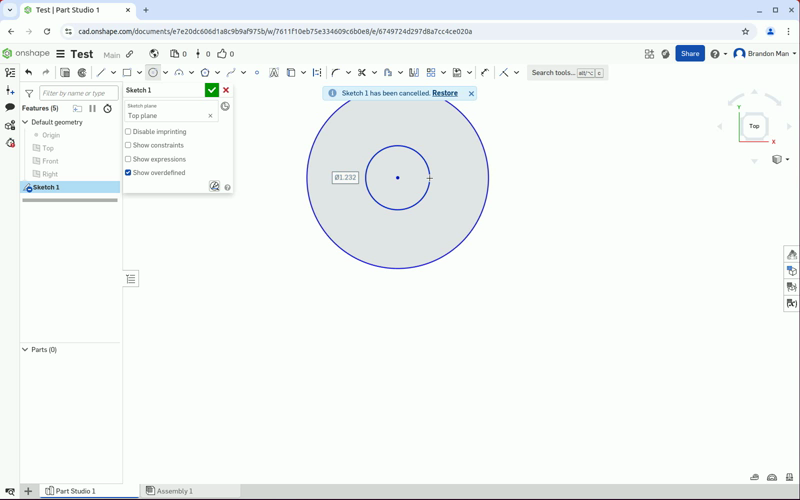
scroll(-6)
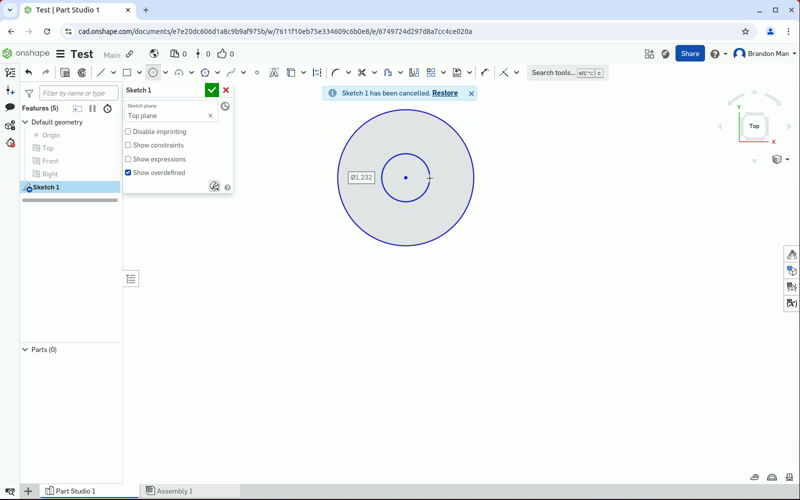
scroll(-6)
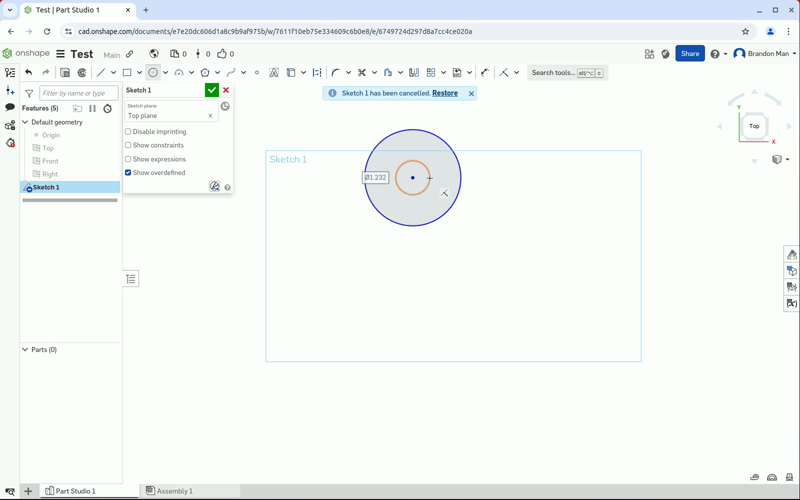
scroll(-6)
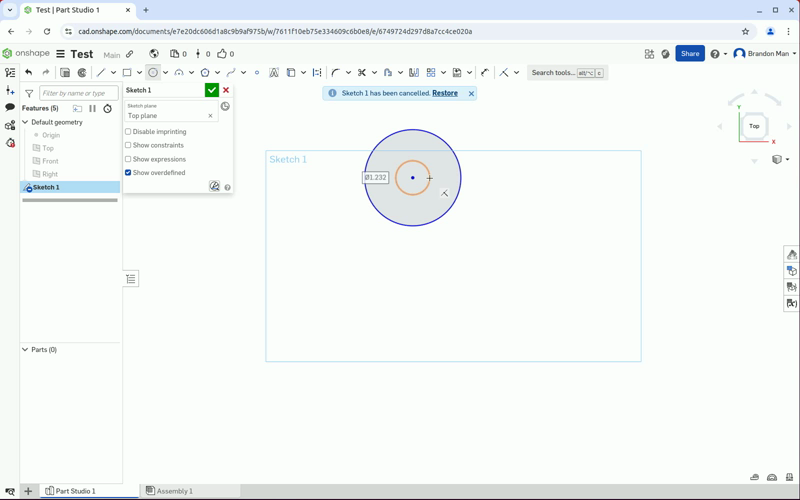
scroll(-6)
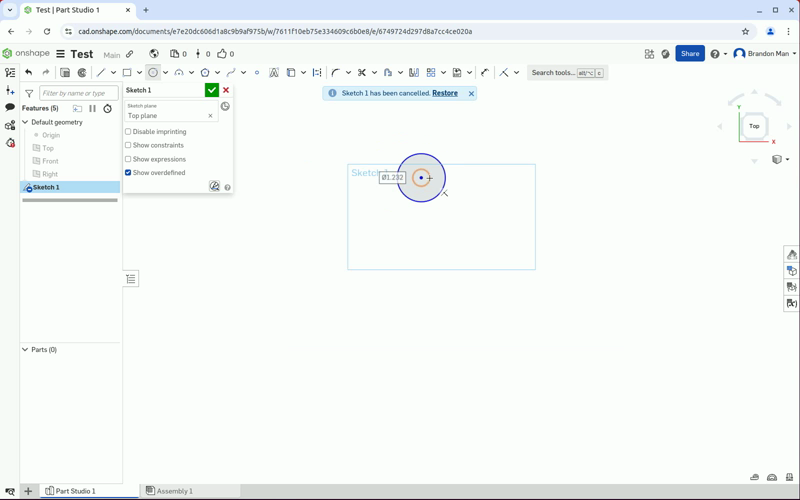
scroll(-6)
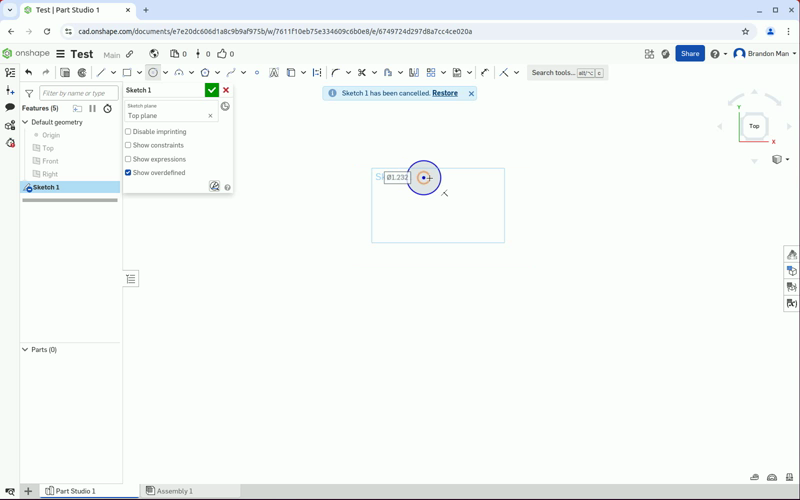
scroll(-6)
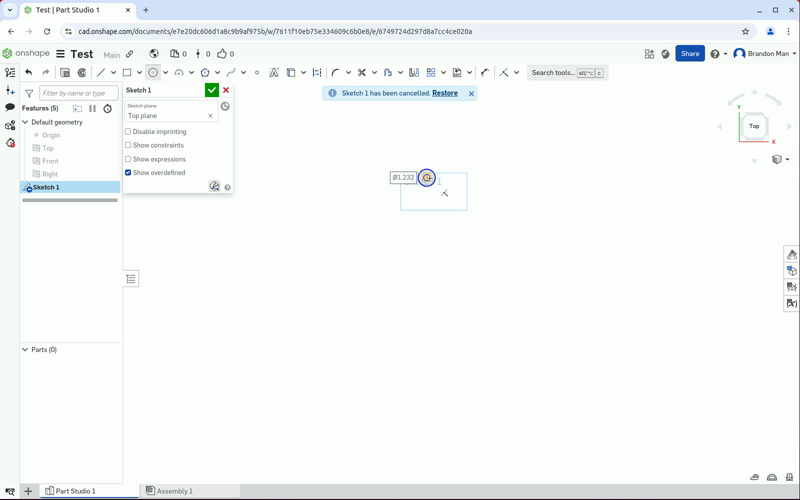
key(esc)
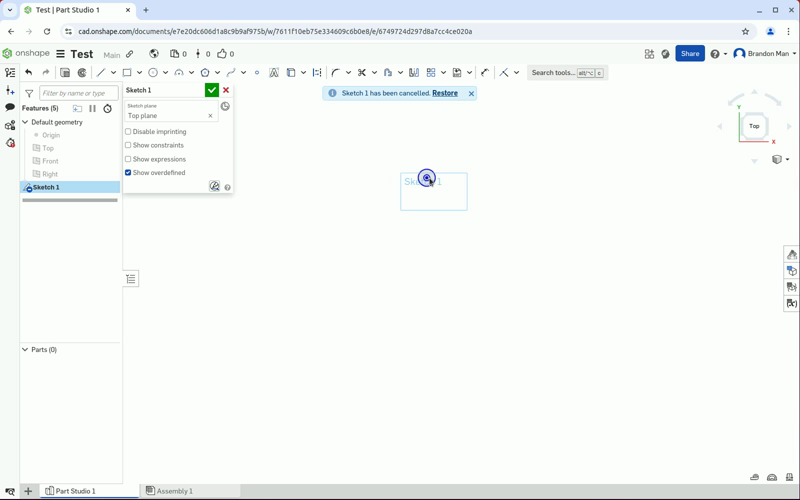
mouse_move(420, 175)
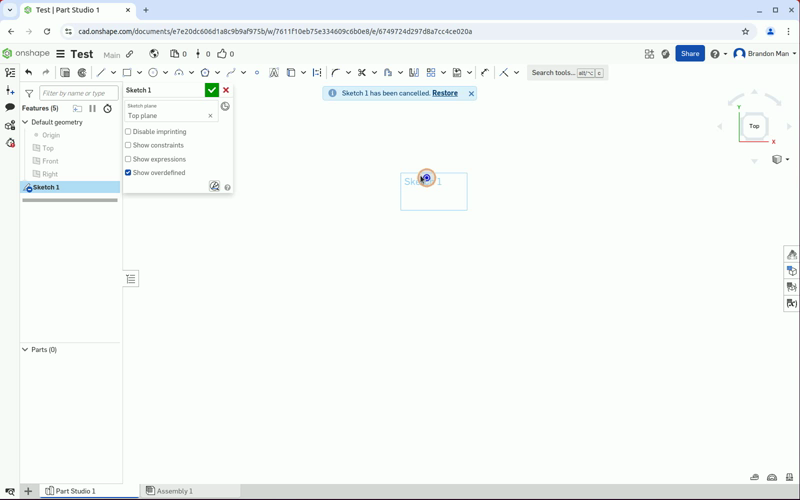
scroll(6)
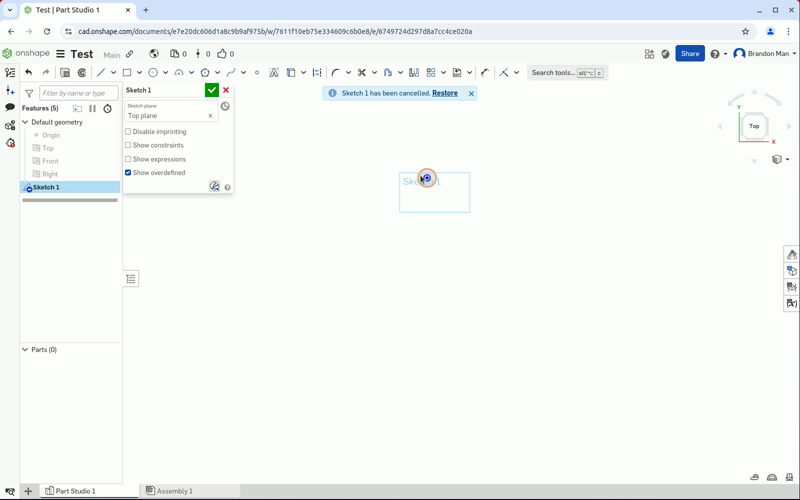
scroll(6)
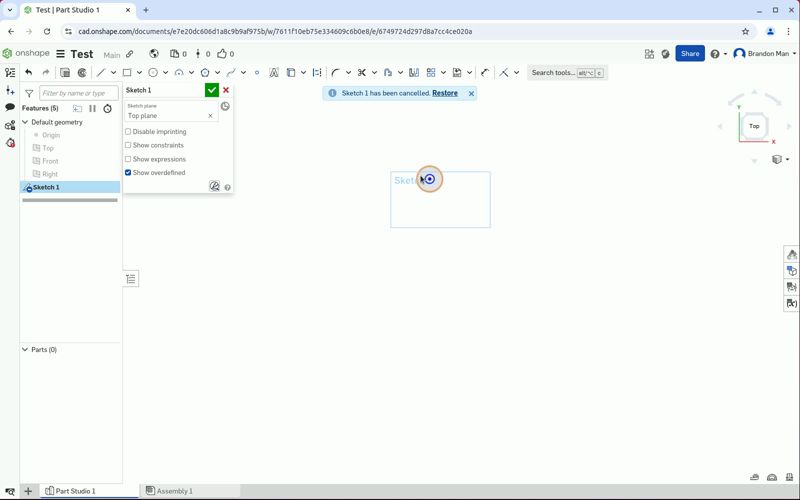
scroll(6)
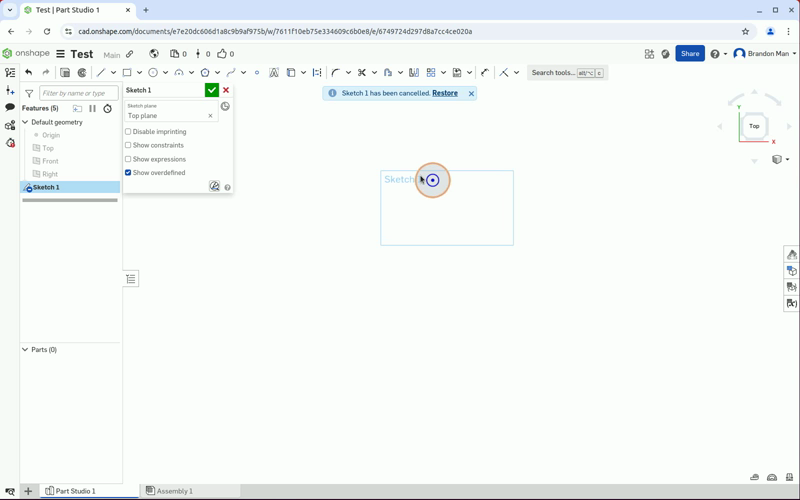
scroll(6)
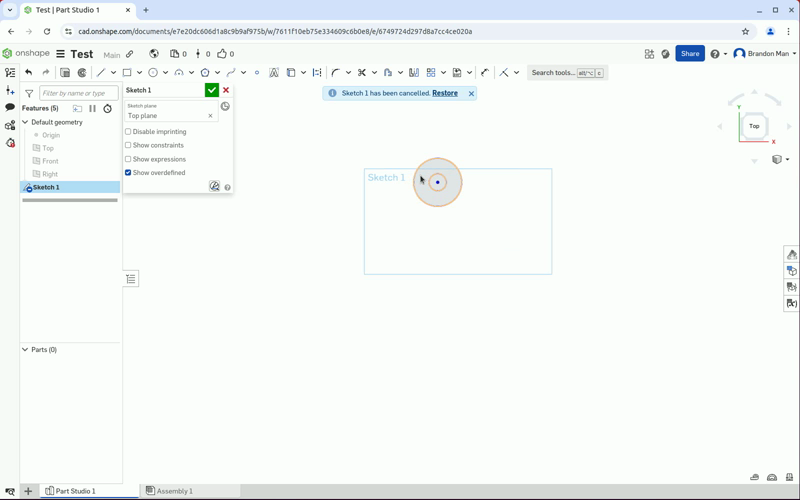
scroll(6)
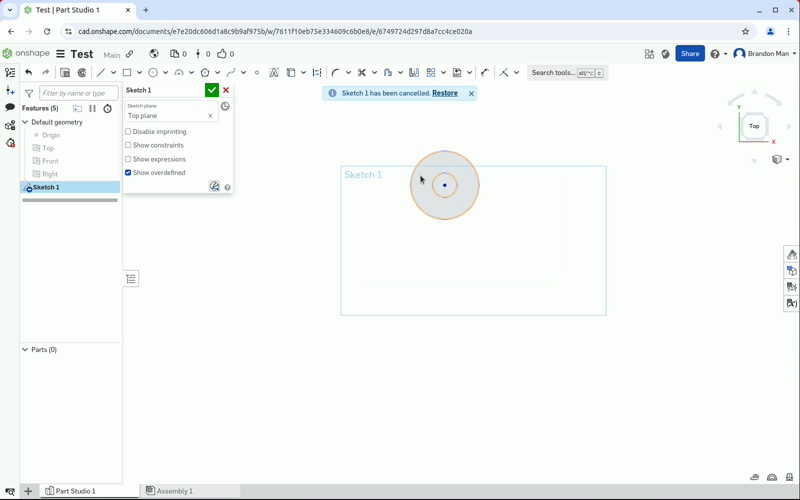
scroll(6)
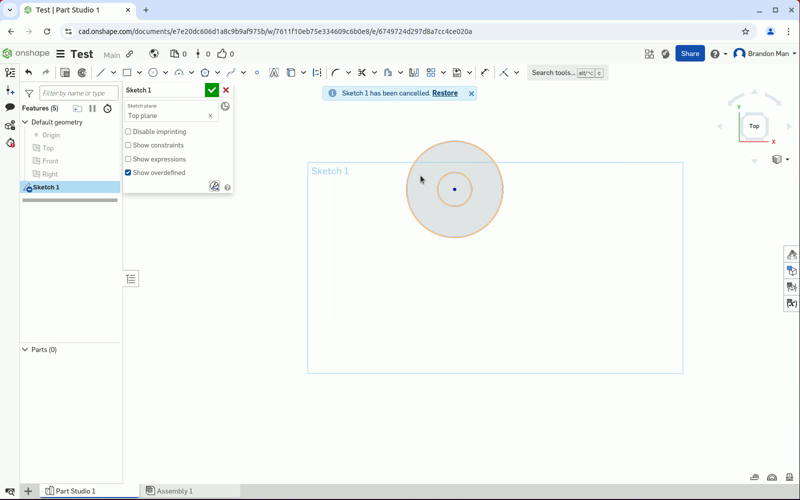
scroll(6)
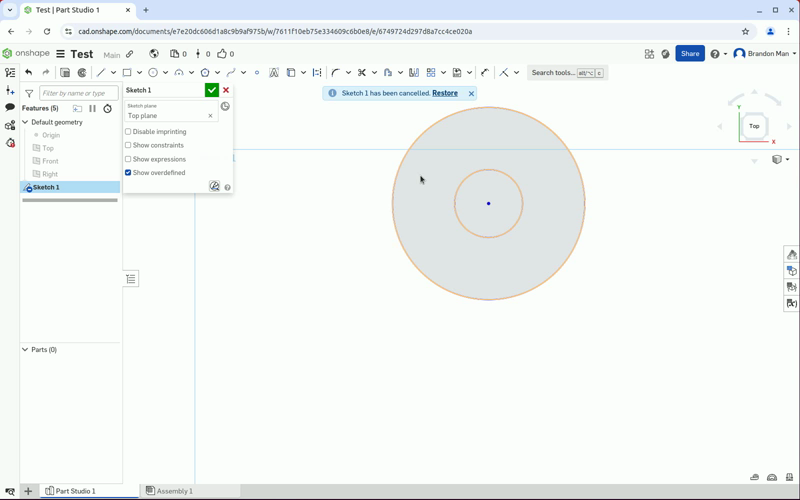
click(420, 175)
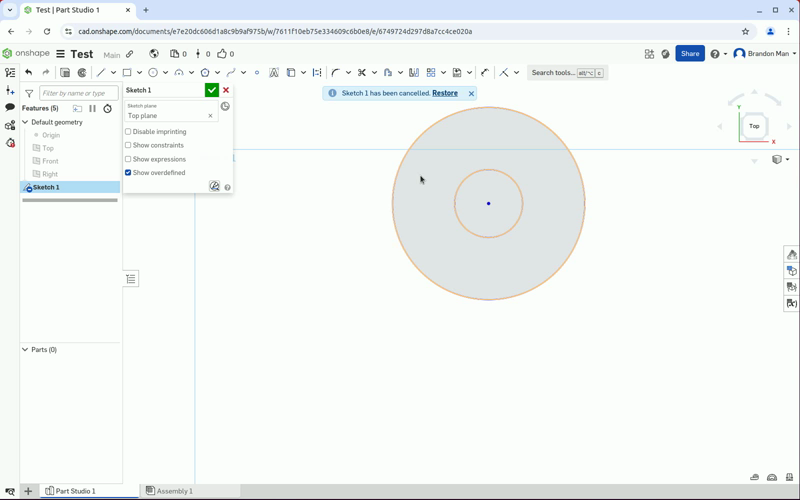
scroll(-6)
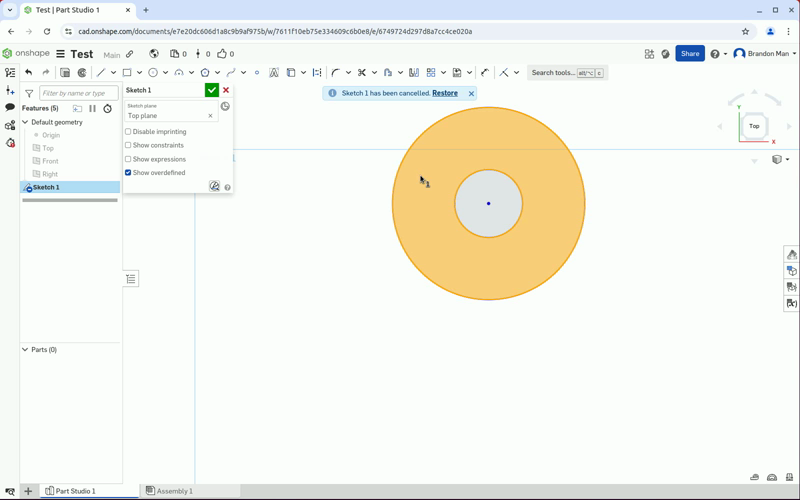
scroll(-6)
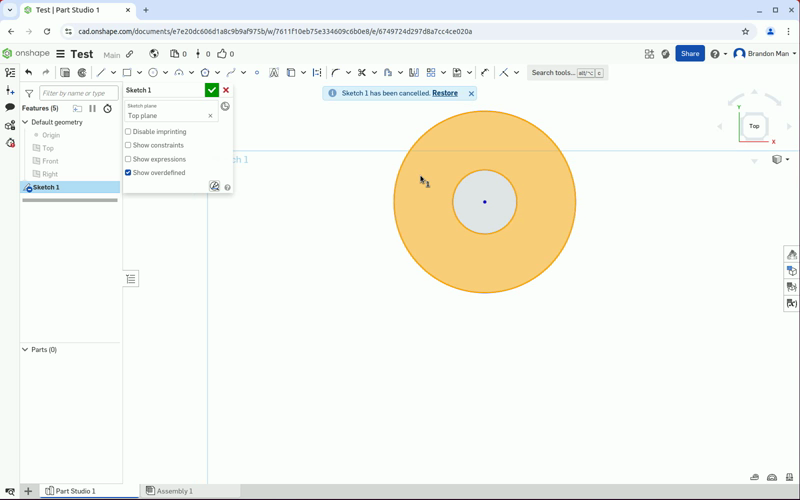
scroll(-6)
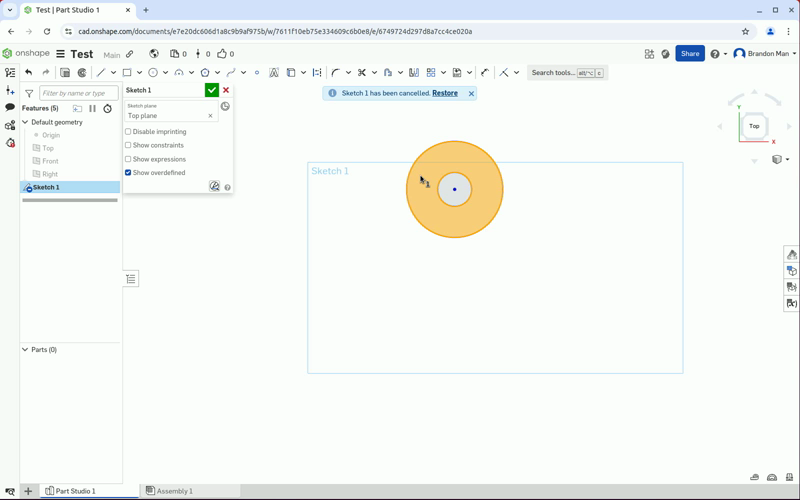
scroll(-6)
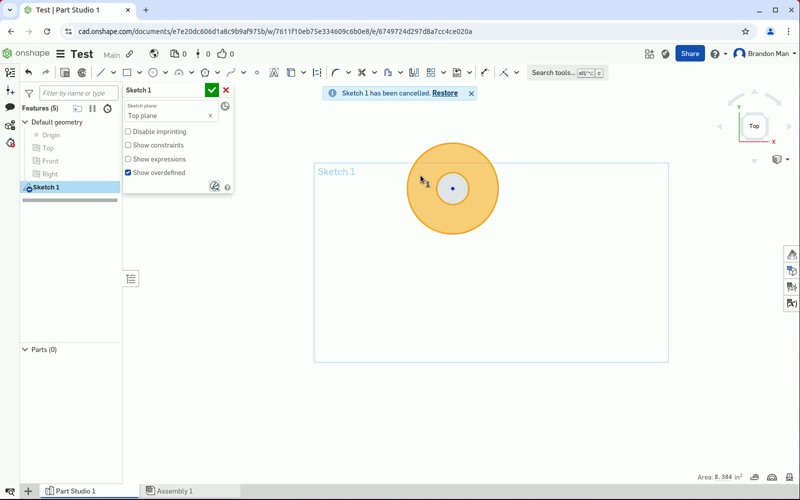
scroll(-6)
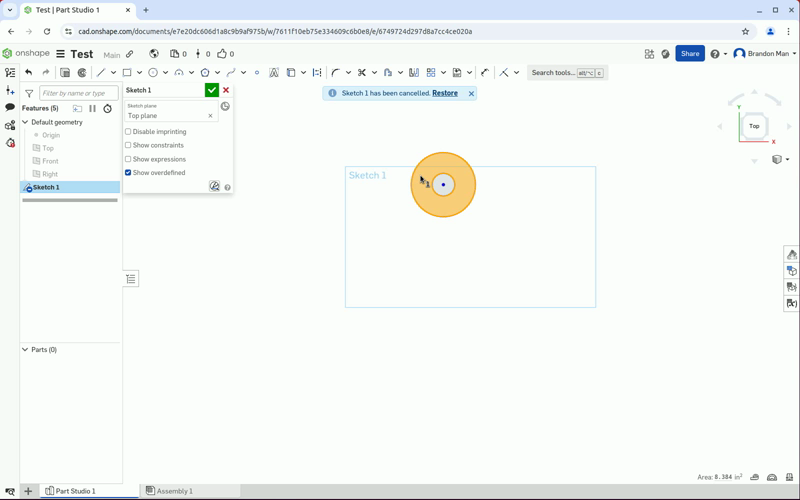
scroll(-6)
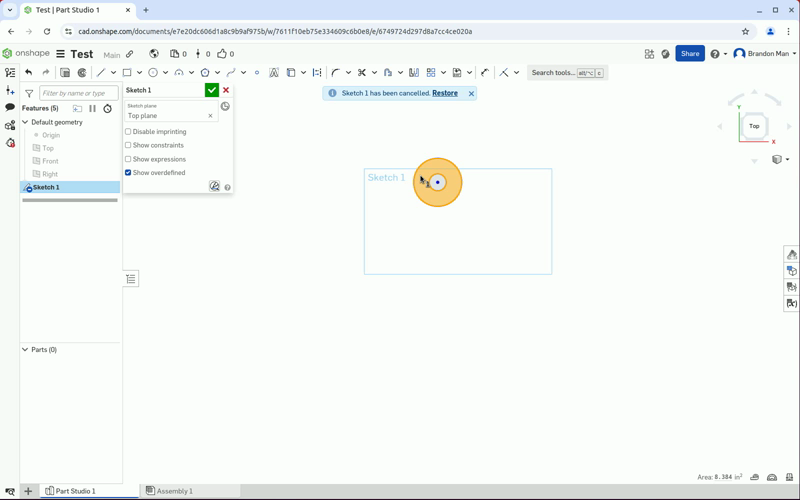
scroll(-6)
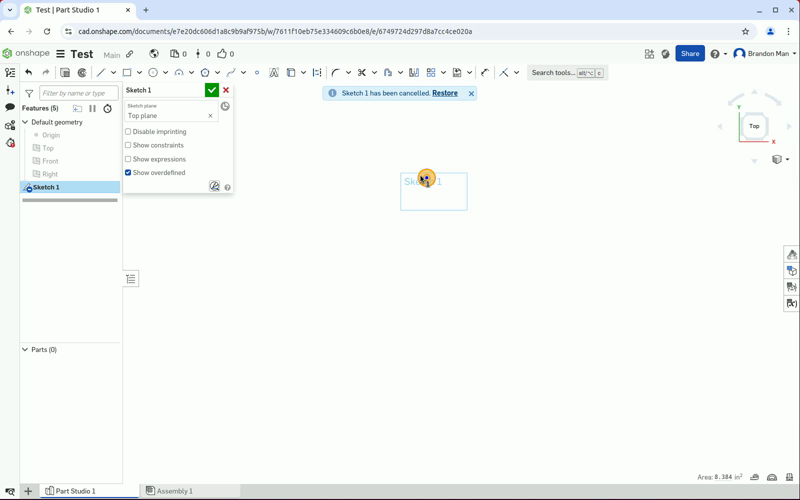
mouse_move(73, 352)
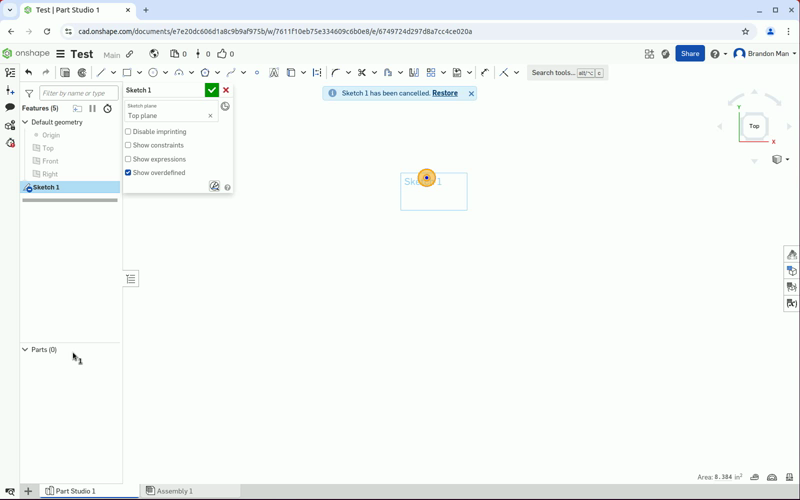
key(shift+y)
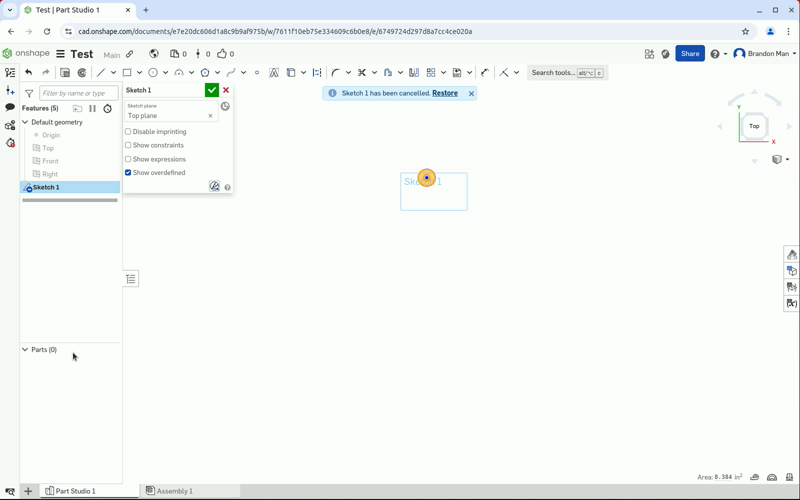
key(shift+e)
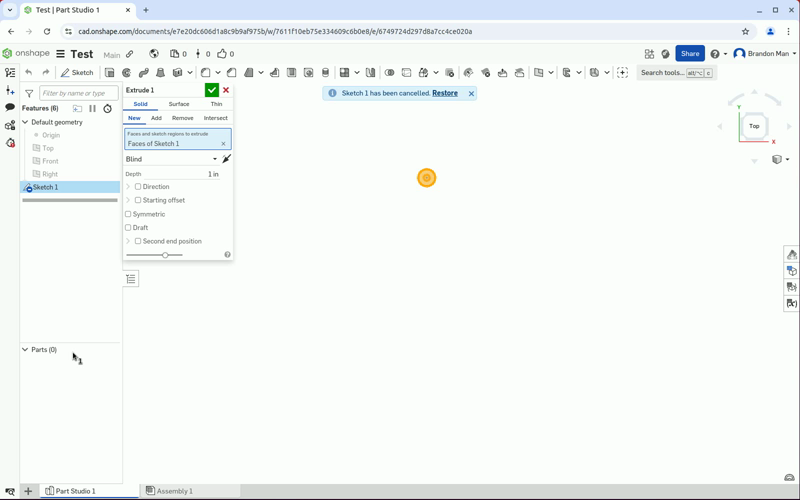
mouse_move(143, 106)
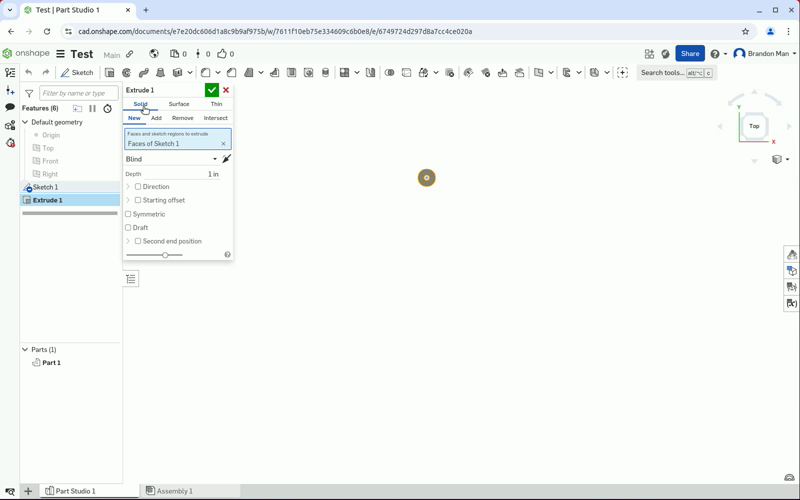
click(143, 106)
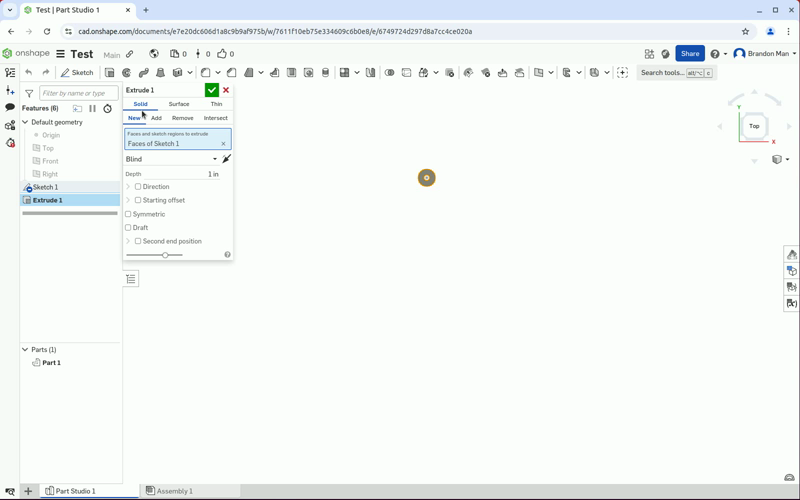
mouse_move(137, 120)
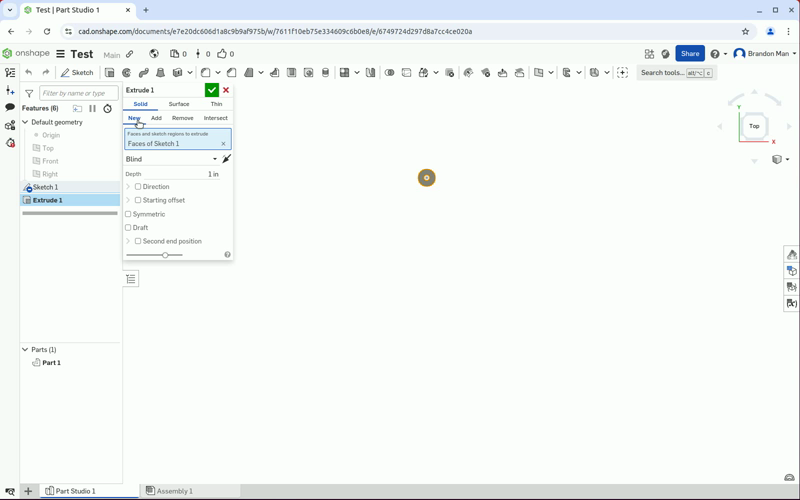
click(137, 120)
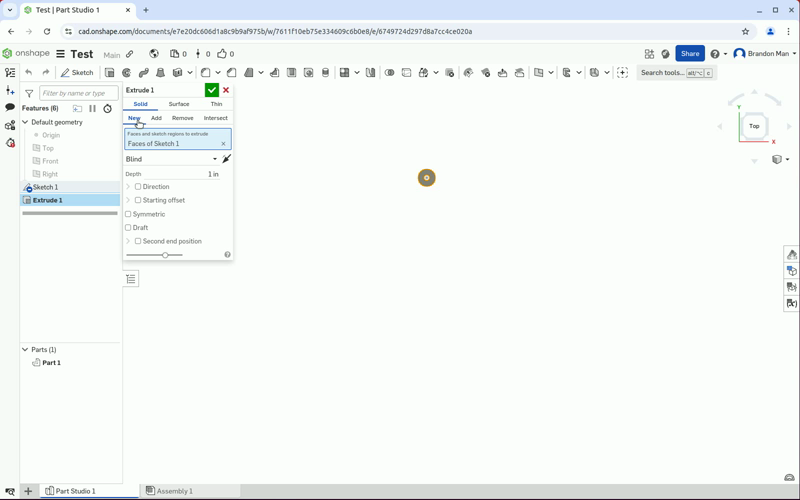
key(tab, 4)
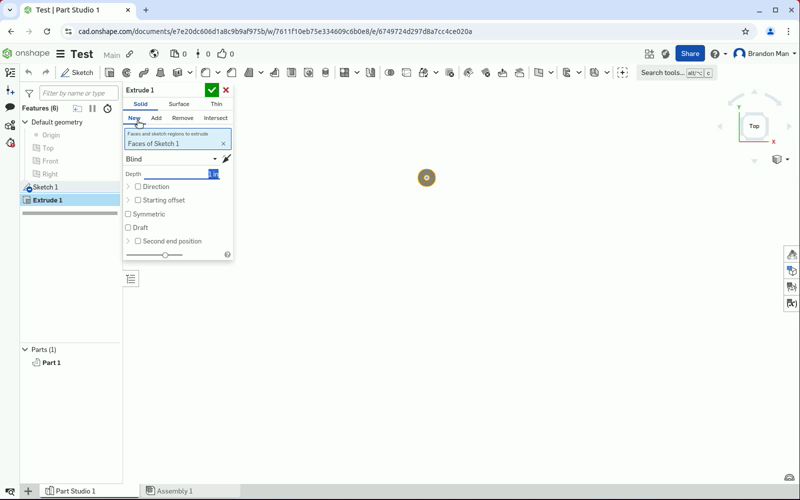
text(0.481)
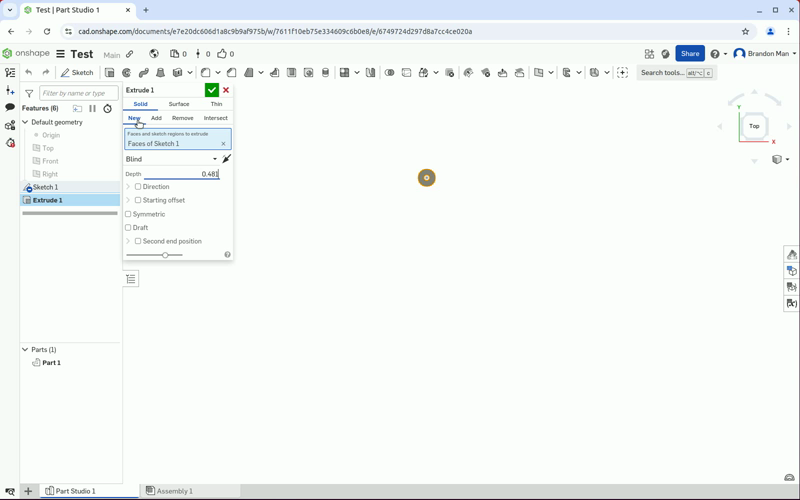
key(enter)
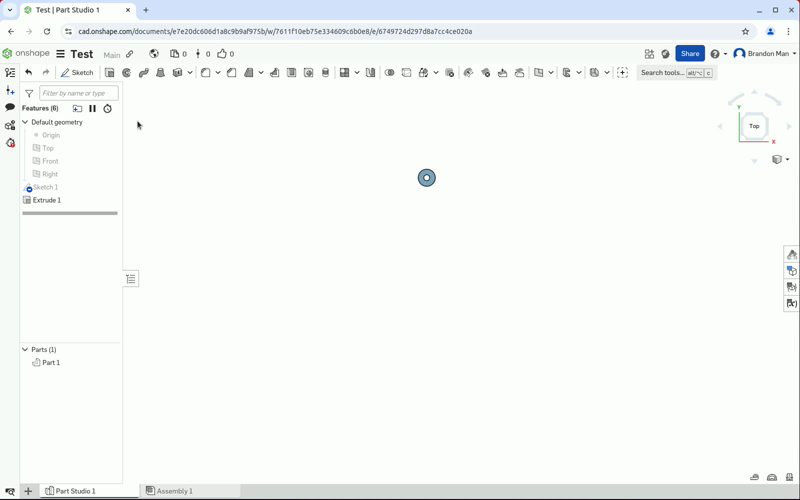
key(shift+h)
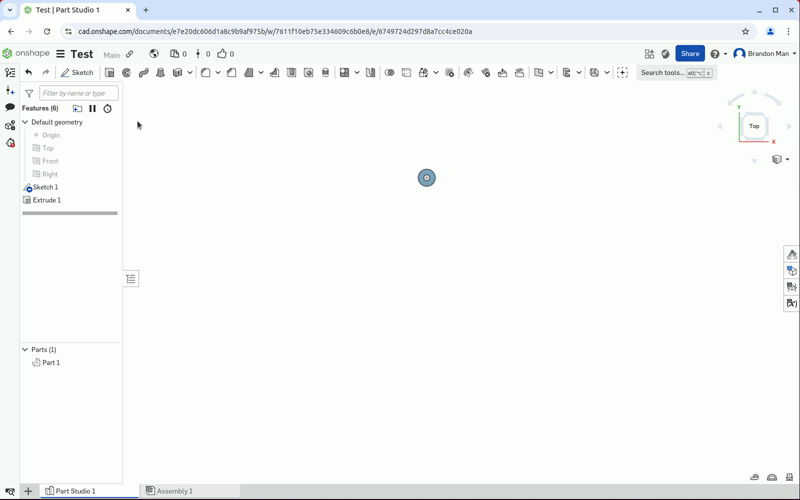
key(shift+h)
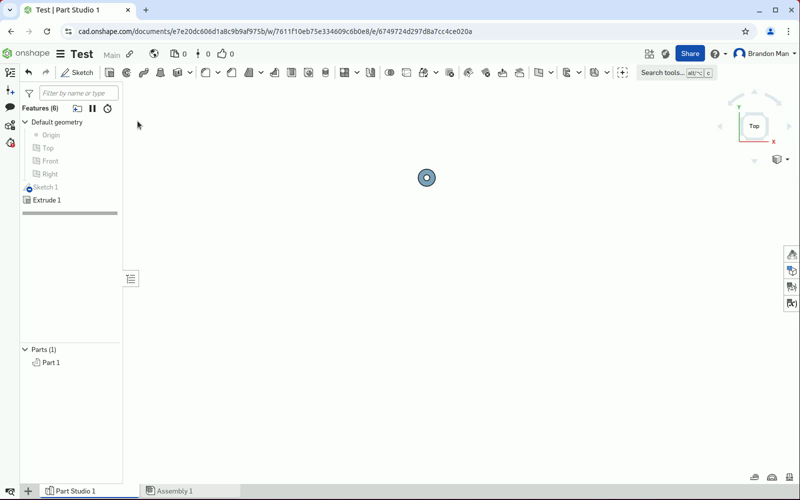
mouse_move(73, 189)
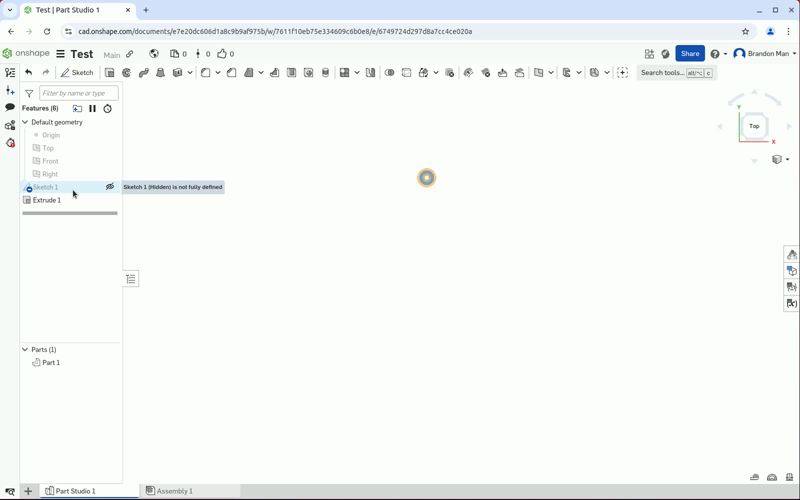
click(73, 189)
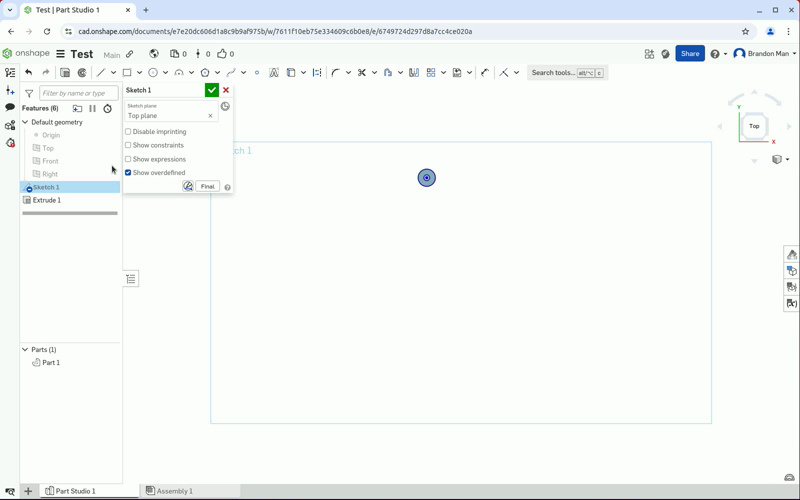
mouse_move(229, 92)
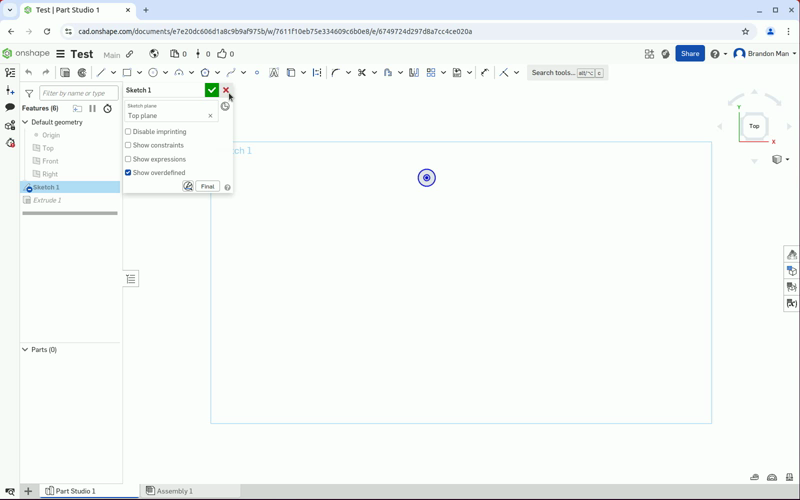
click(229, 92)
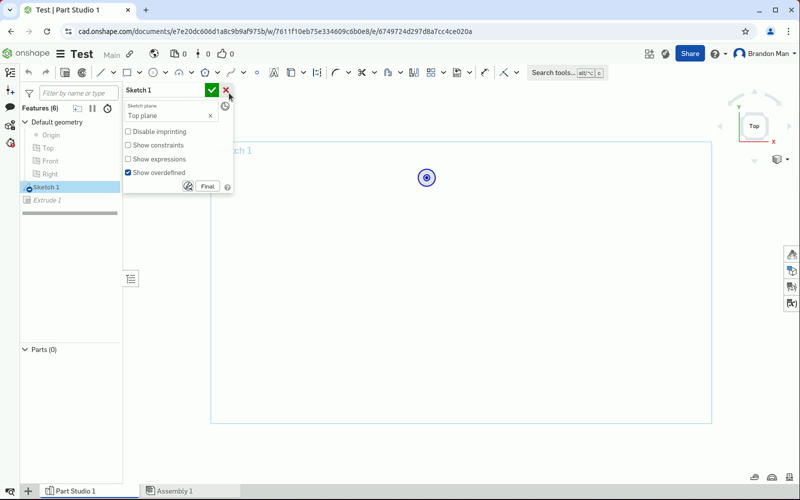
key(shift+s)
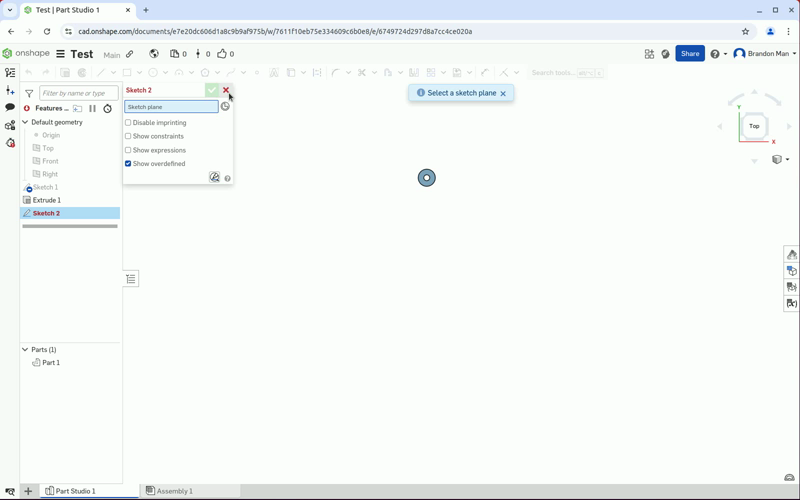
mouse_move(73, 150)
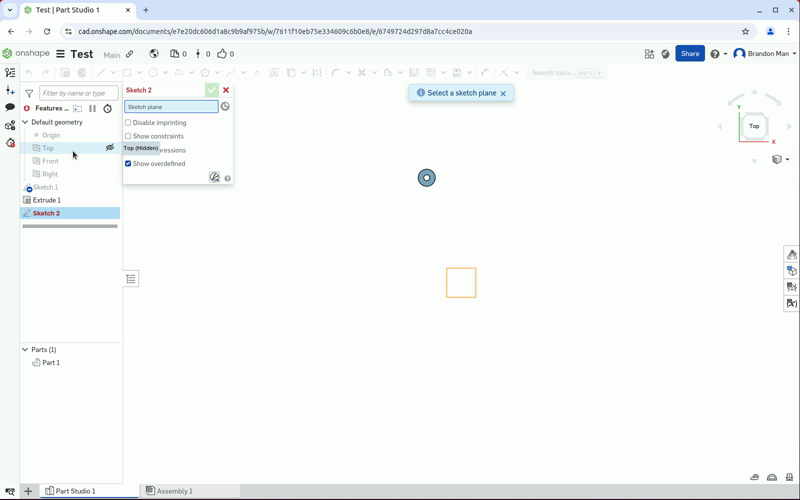
click(73, 150)
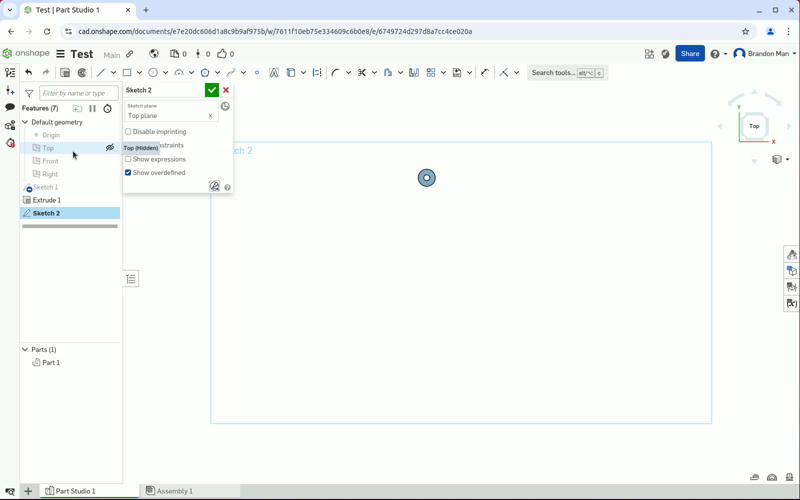
mouse_move(73, 352)
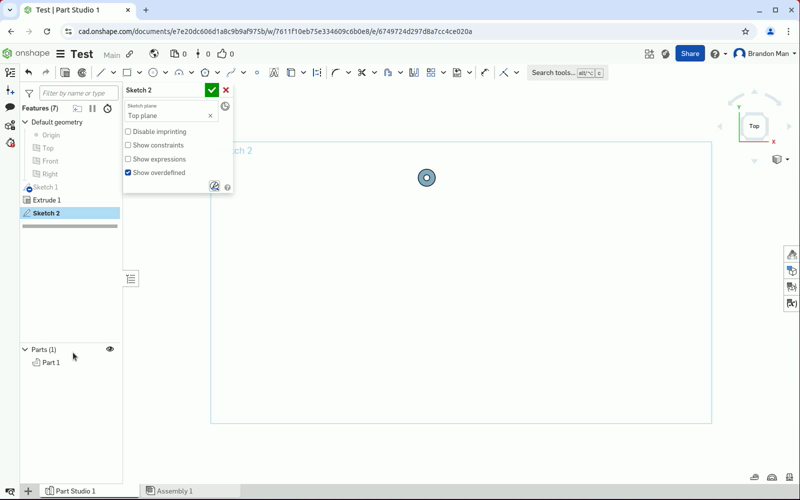
key(y)
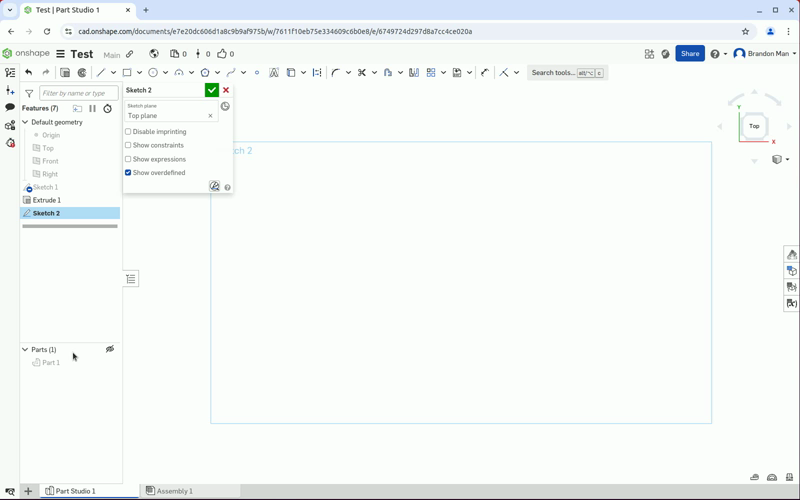
key(a)
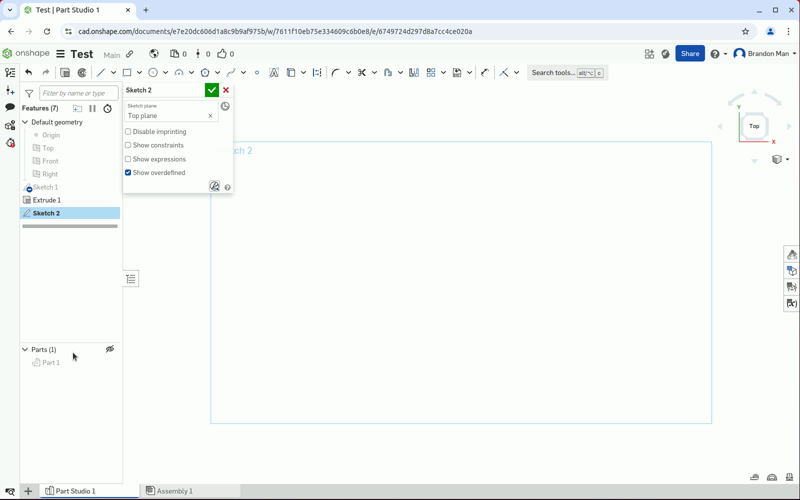
key_down(shift)
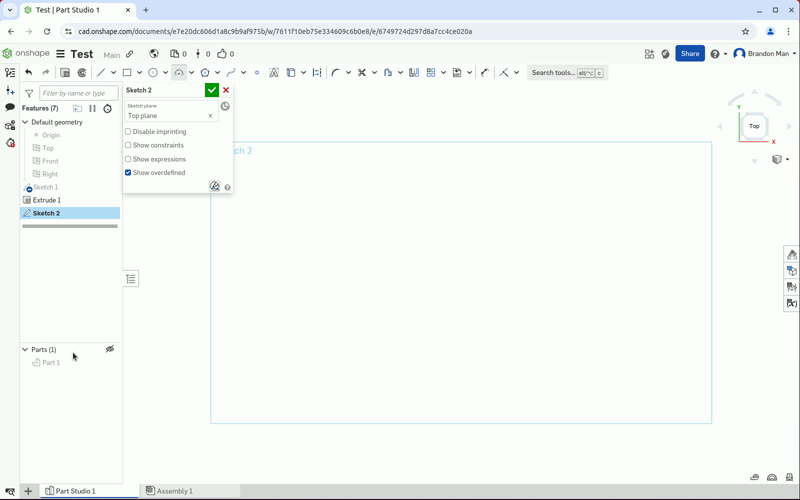
mouse_move(413, 216)
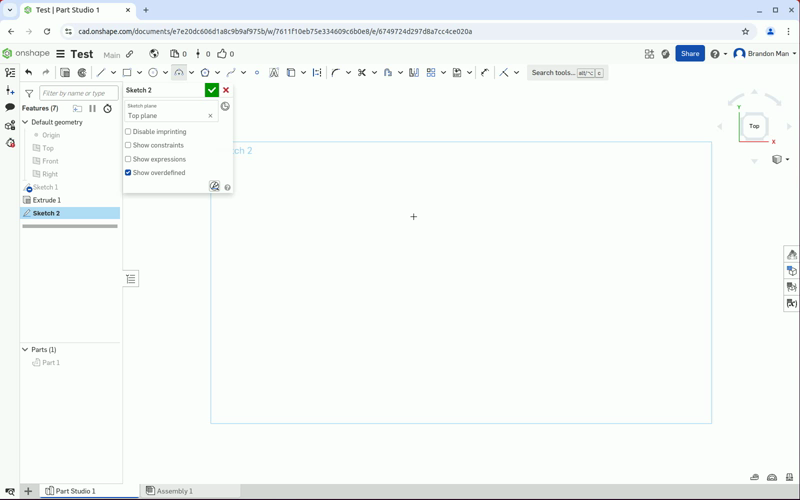
click(413, 216)
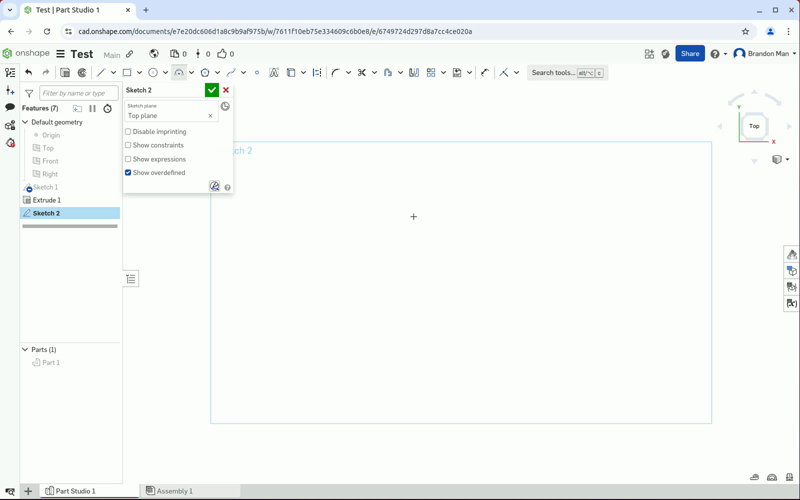
key_up(shift)
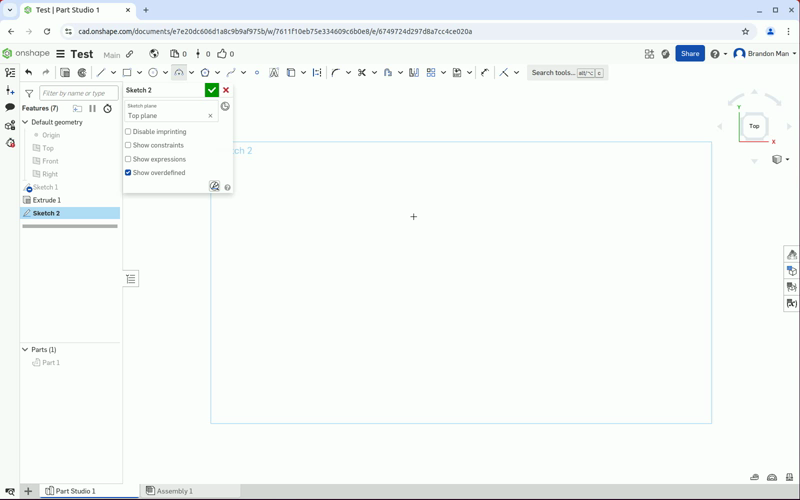
key_down(shift)
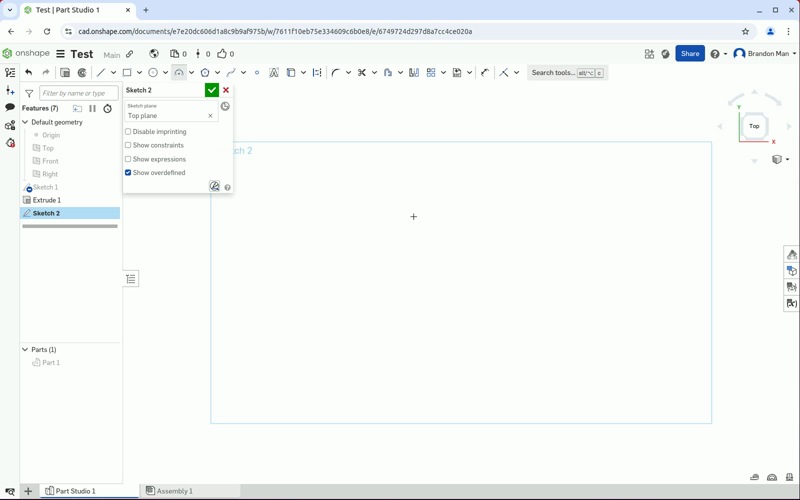
mouse_move(438, 213)
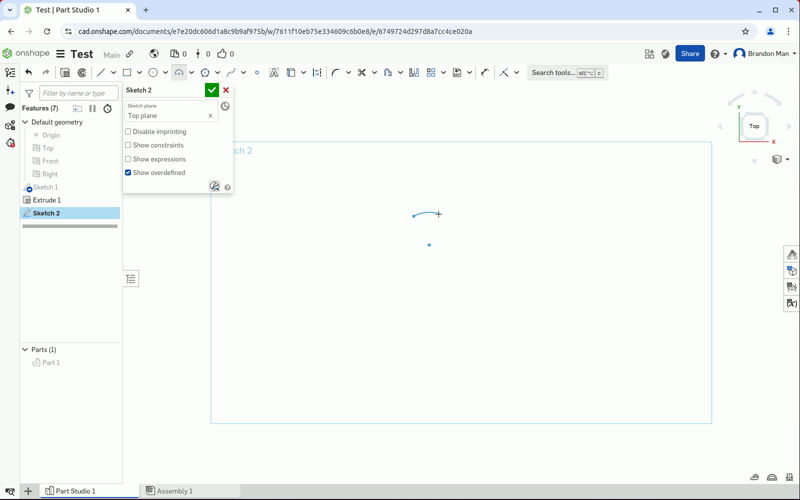
click(438, 213)
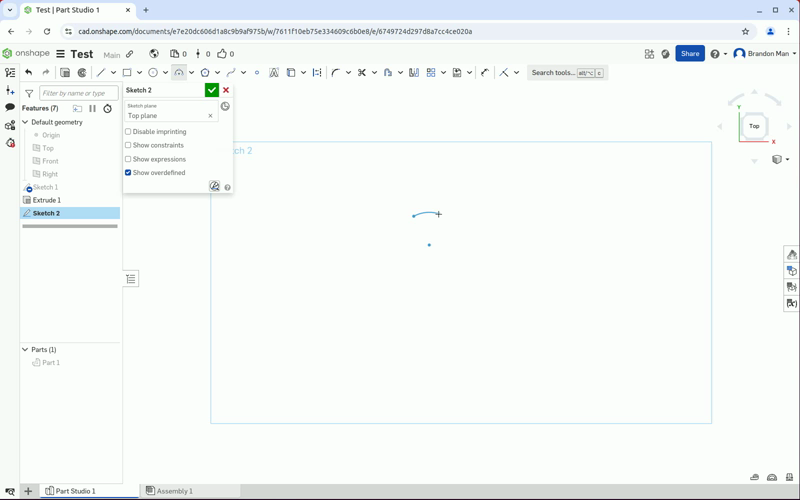
mouse_move(425, 205)
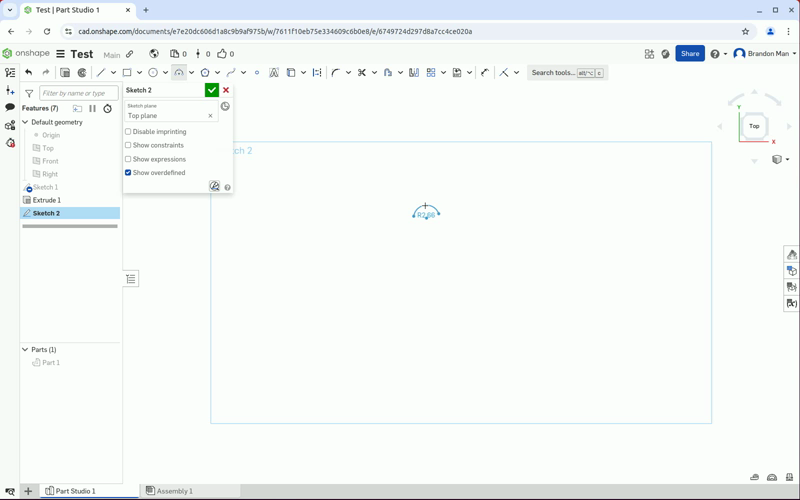
click(425, 205)
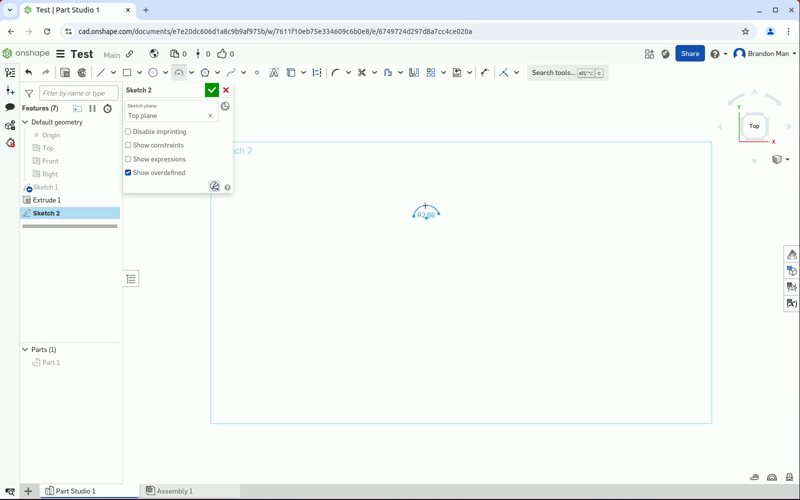
key_up(shift)
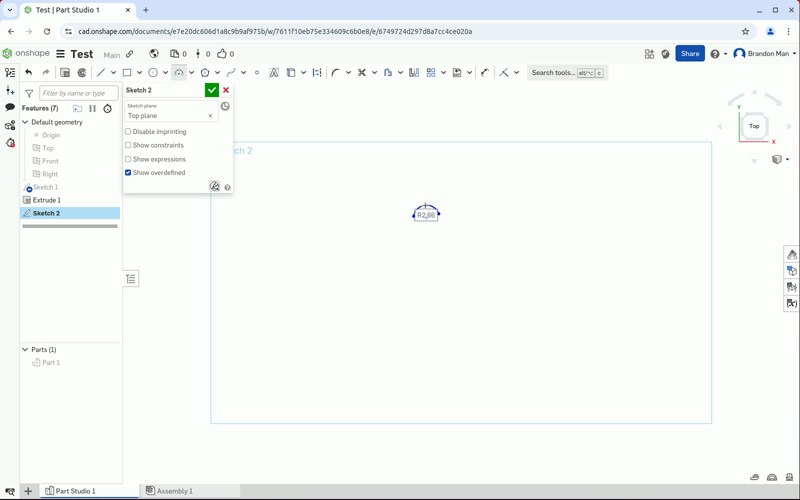
key(esc)
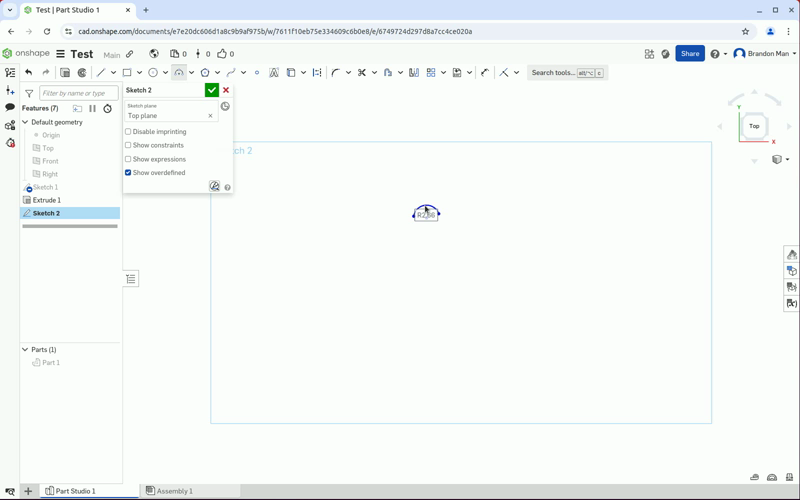
key(l)
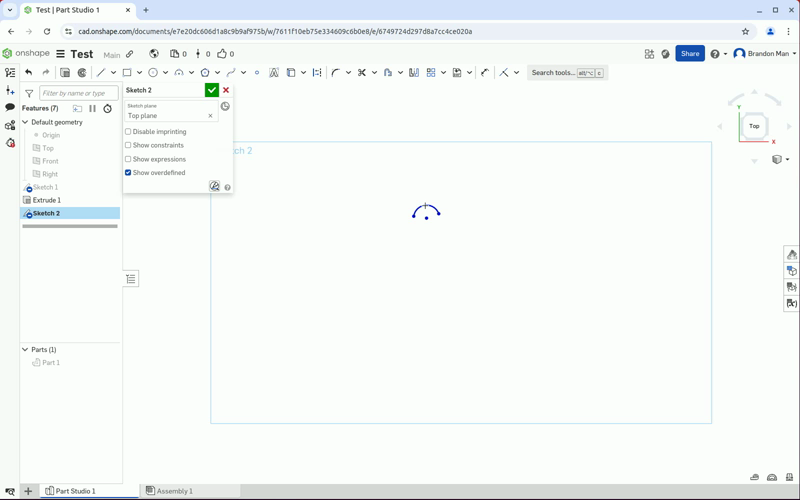
mouse_move(438, 213)
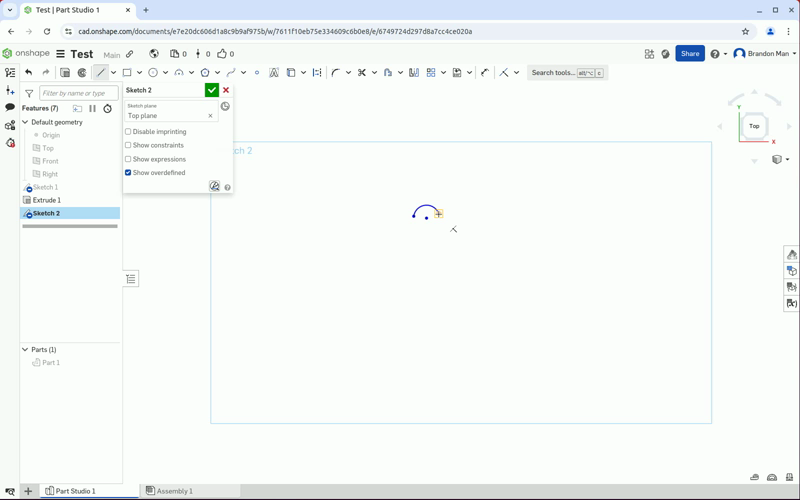
click(438, 213)
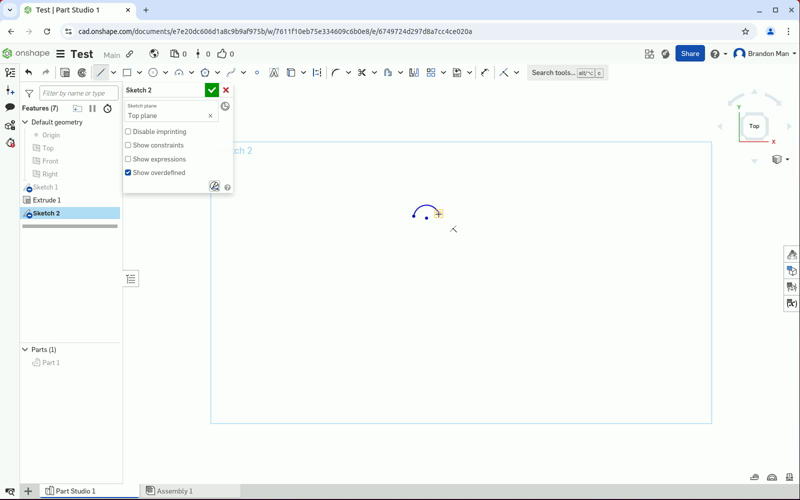
key_down(shift)
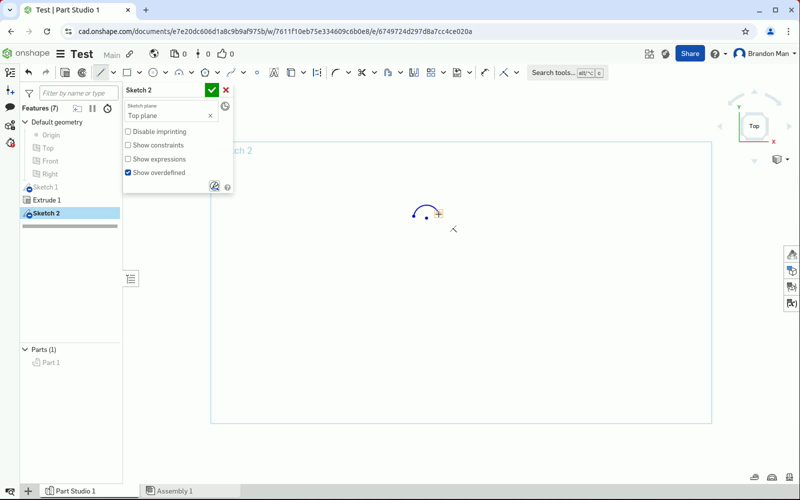
mouse_move(468, 213)
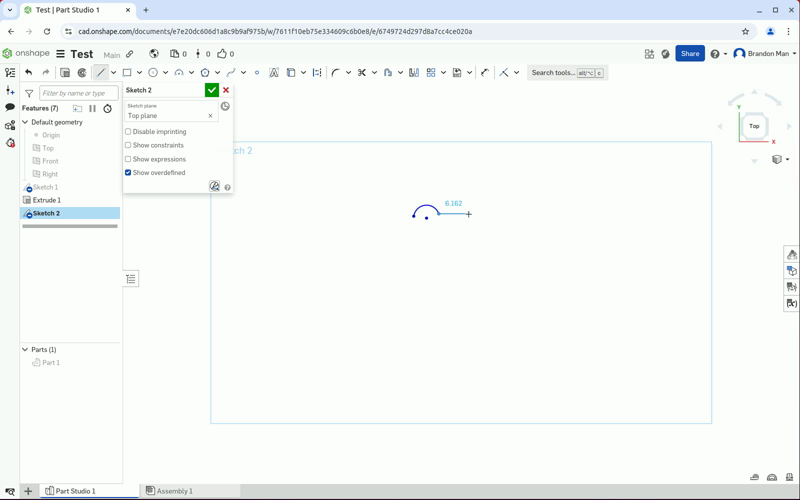
mouse_move(434, 177)
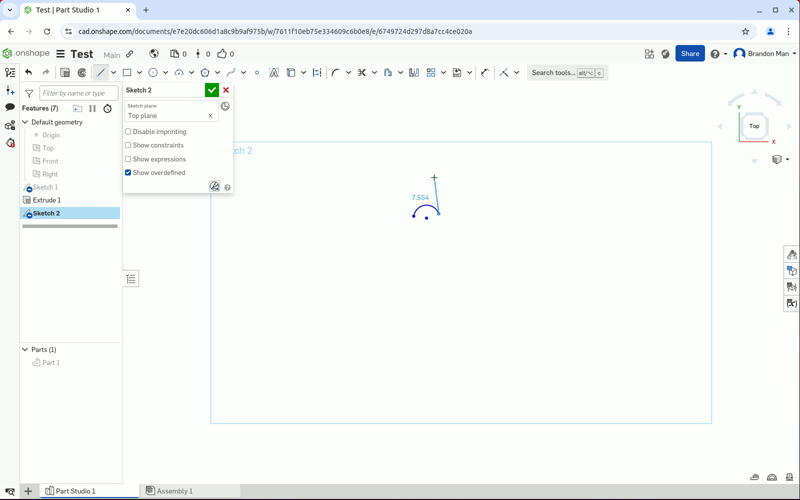
click(434, 177)
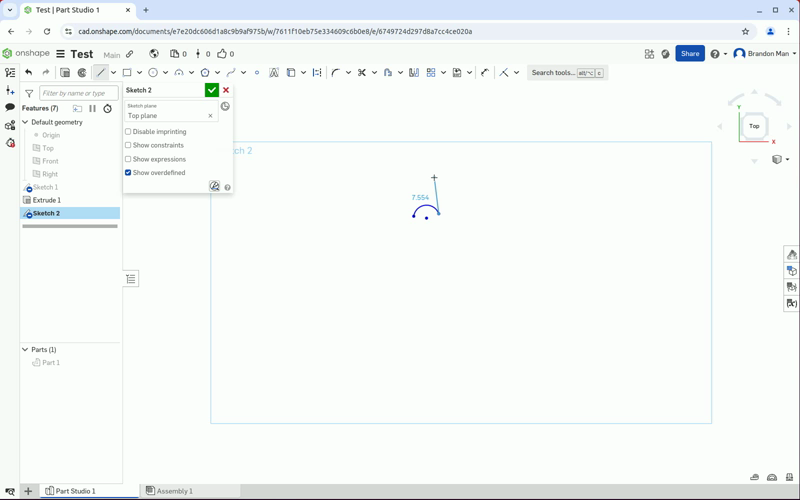
key_up(shift)
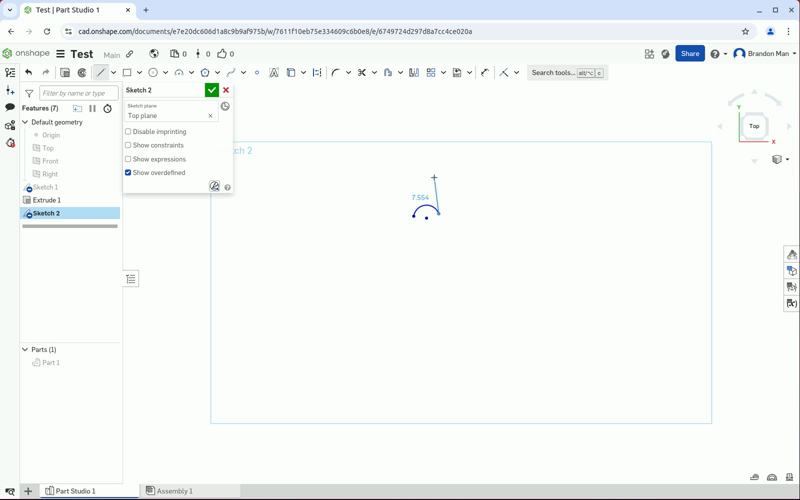
key(esc)
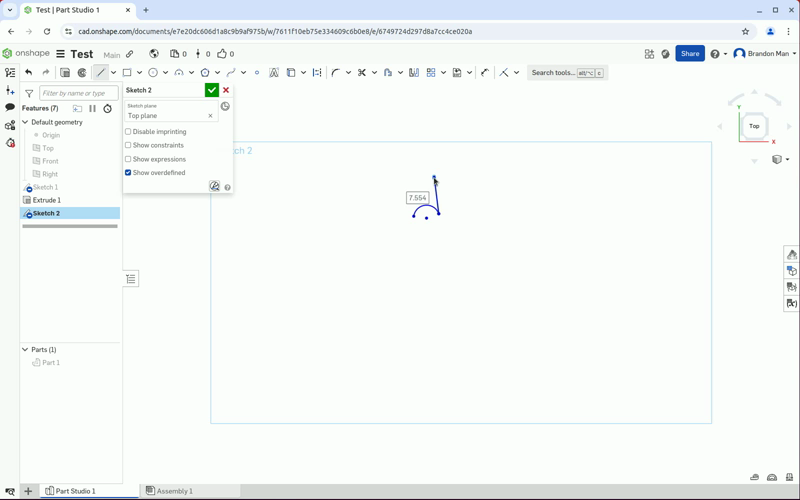
key(a)
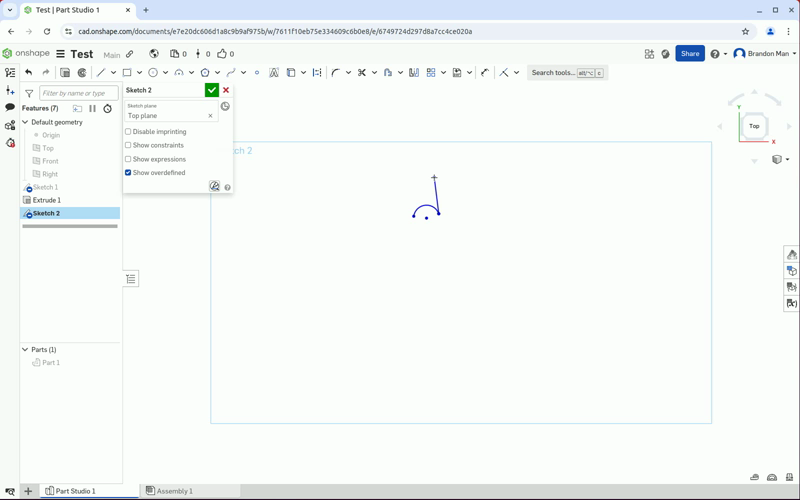
mouse_move(434, 177)
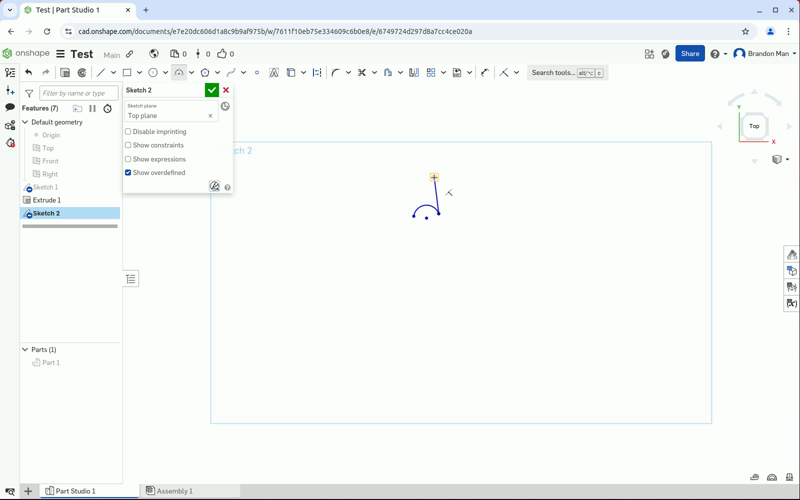
click(434, 177)
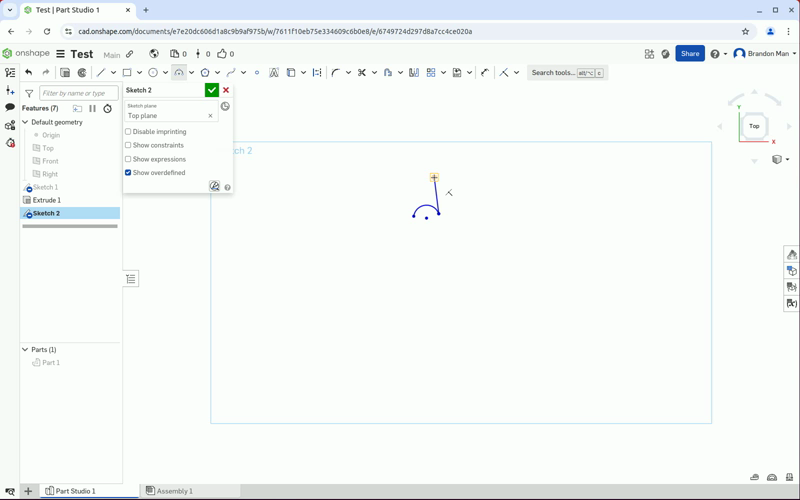
key_down(shift)
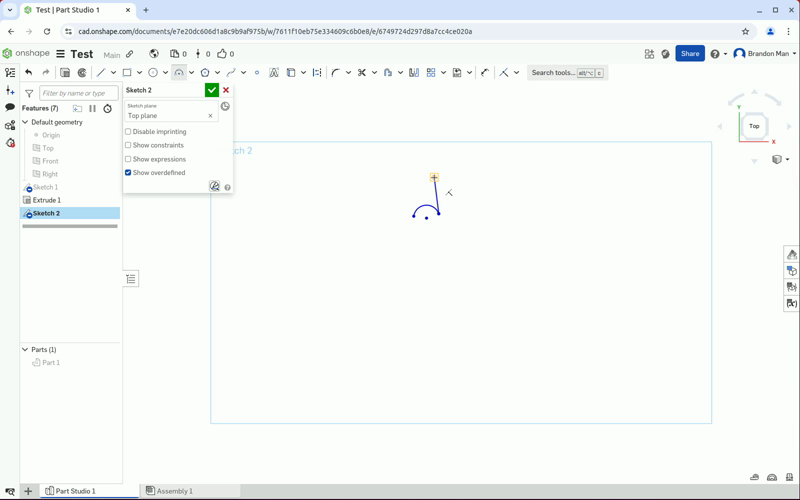
mouse_move(419, 176)
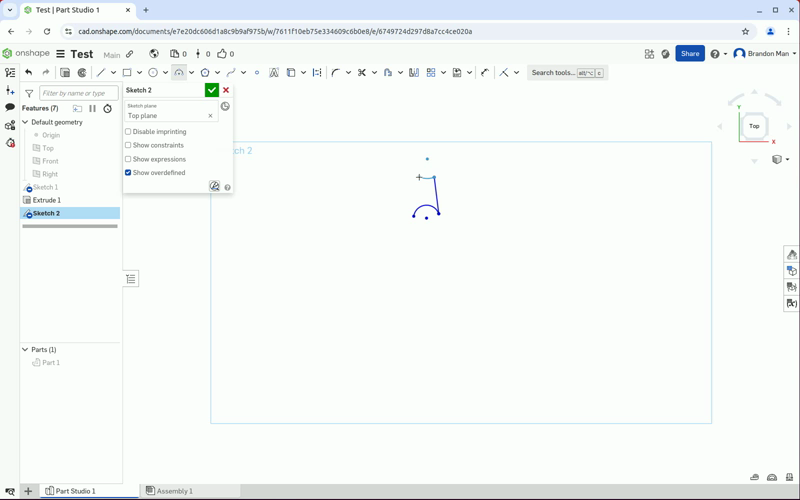
click(419, 176)
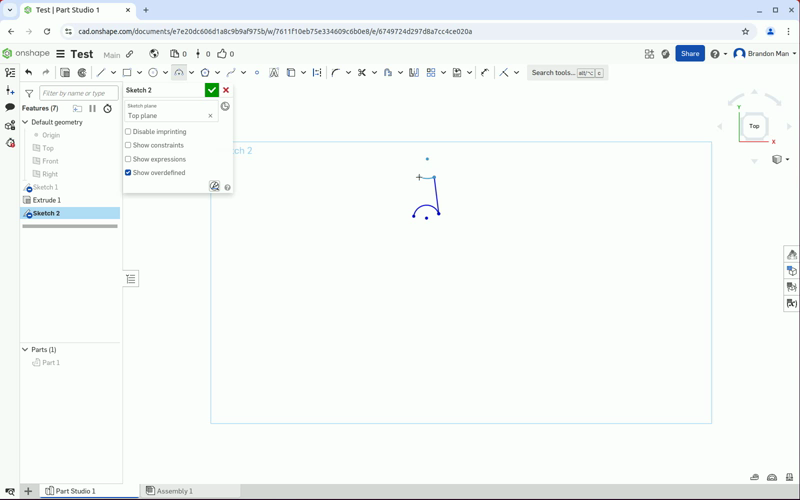
mouse_move(426, 184)
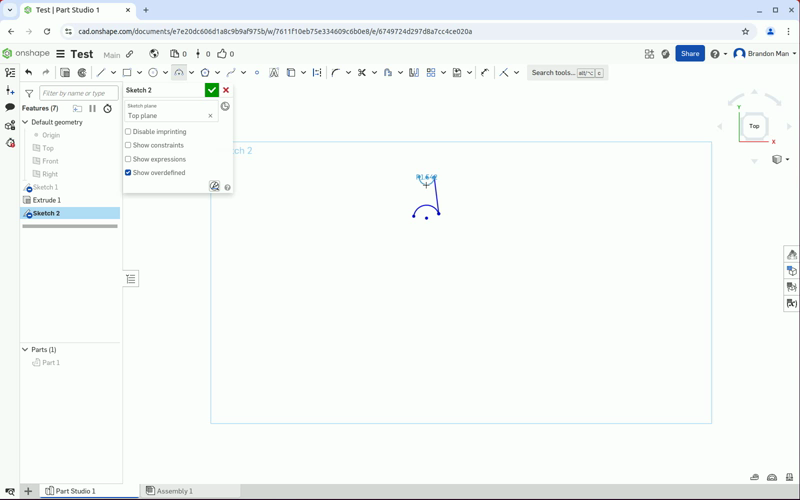
click(426, 184)
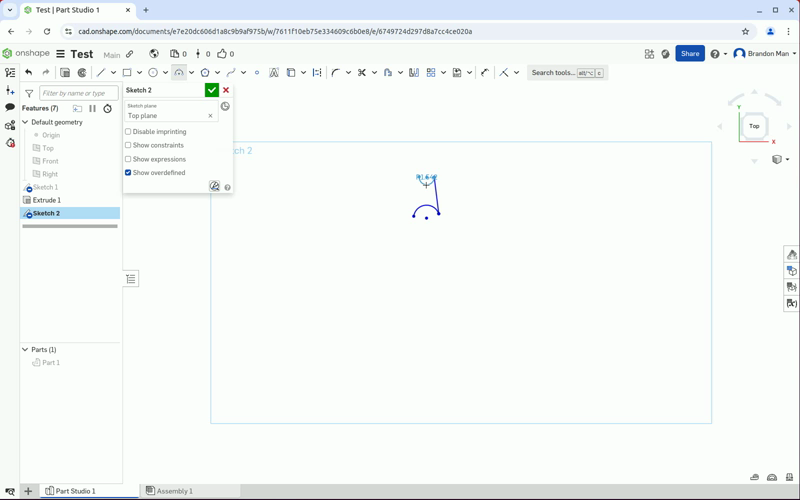
key_up(shift)
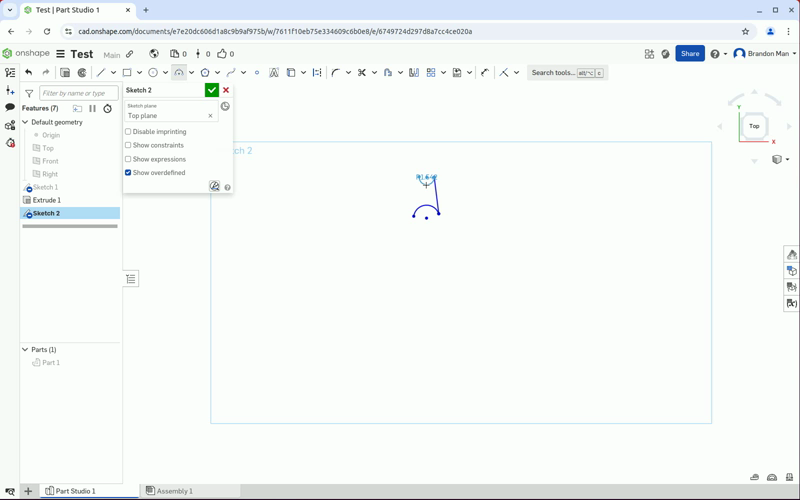
key(esc)
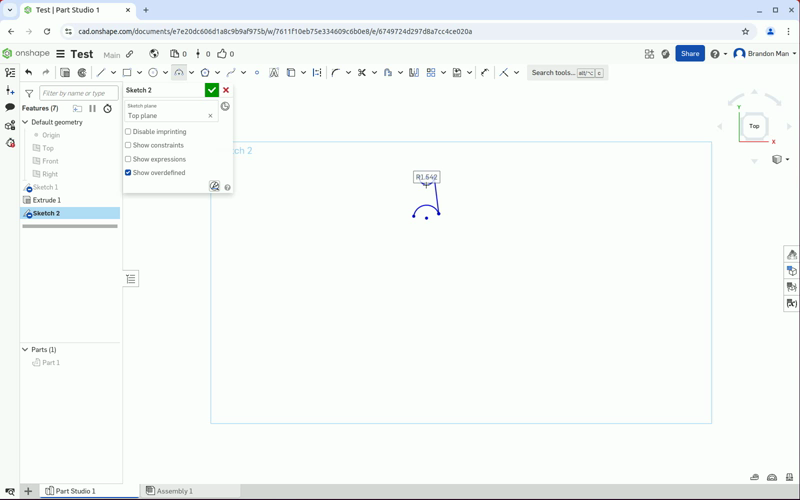
key(l)
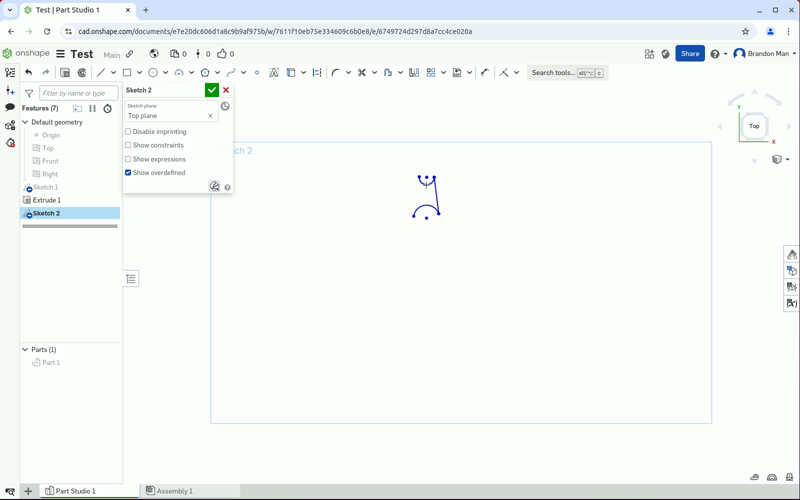
mouse_move(419, 176)
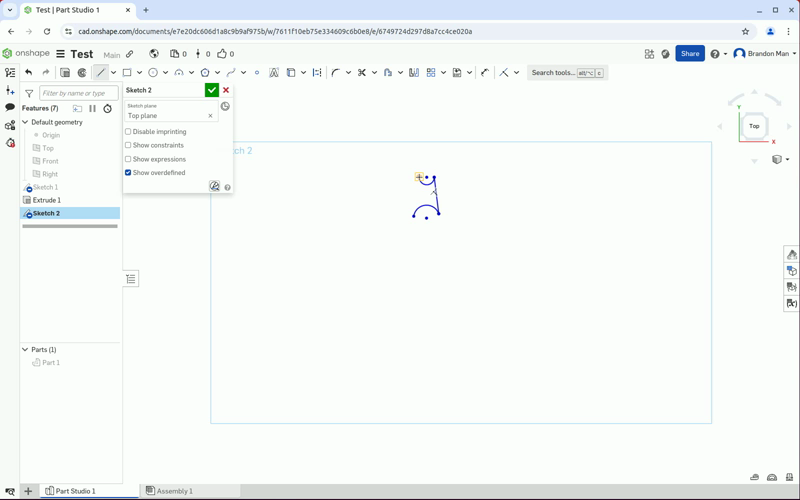
click(419, 176)
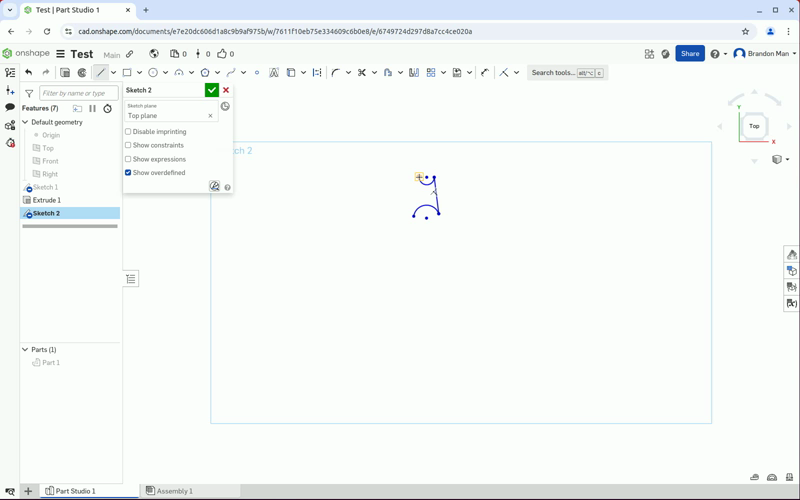
mouse_move(449, 176)
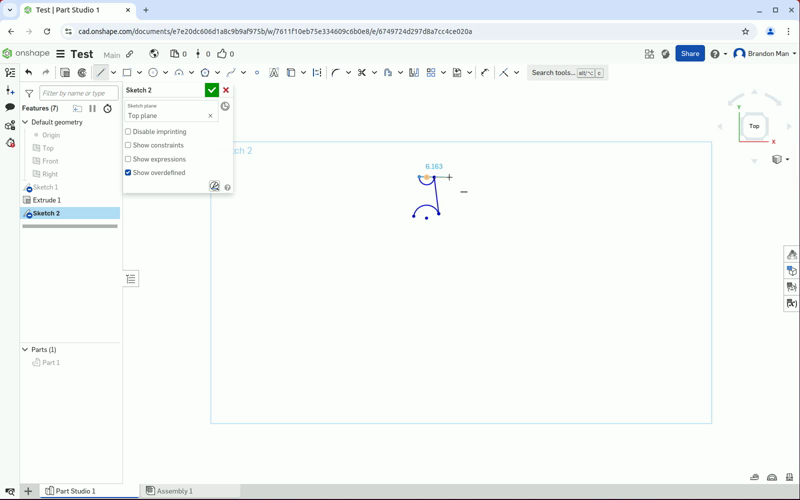
key_down(shift)
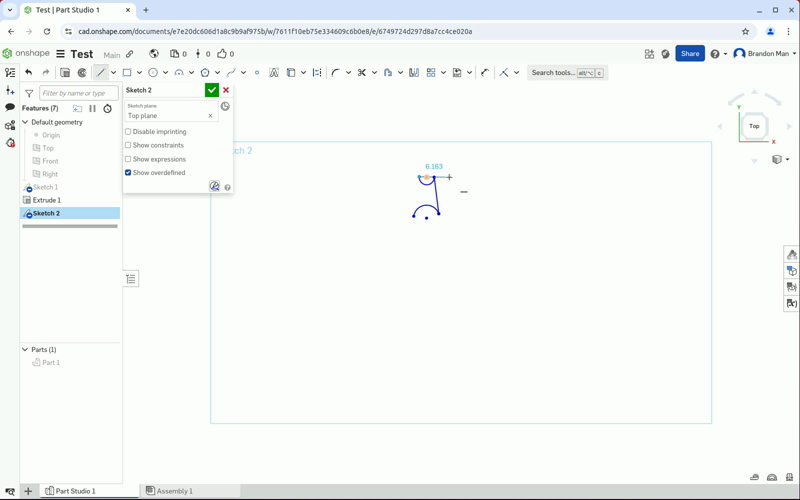
mouse_move(413, 216)
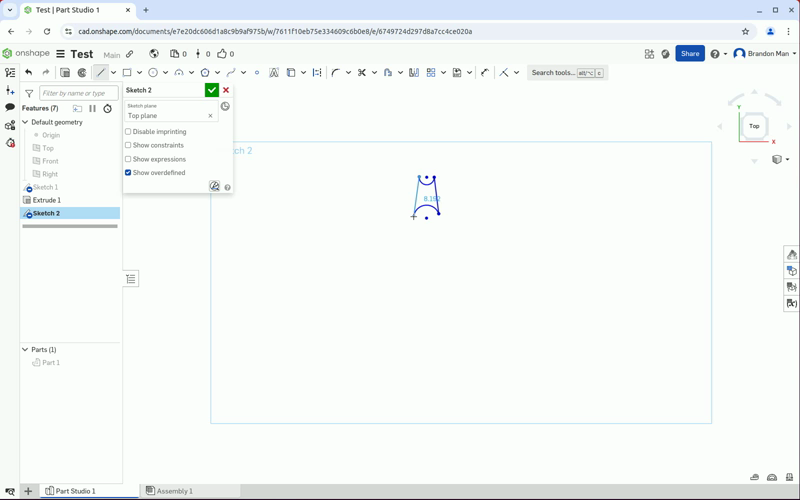
key_up(shift)
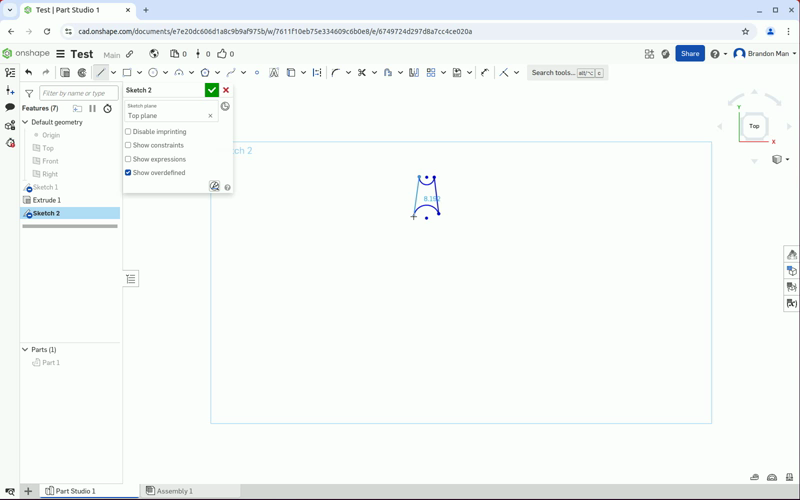
click(413, 216)
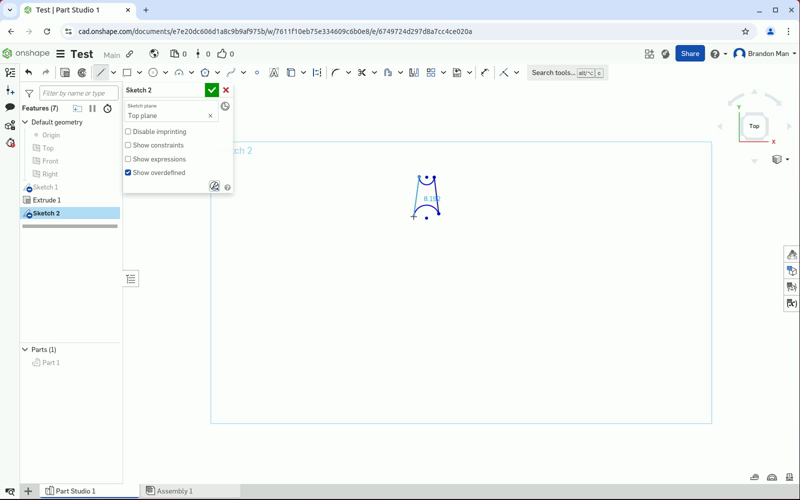
key(esc)
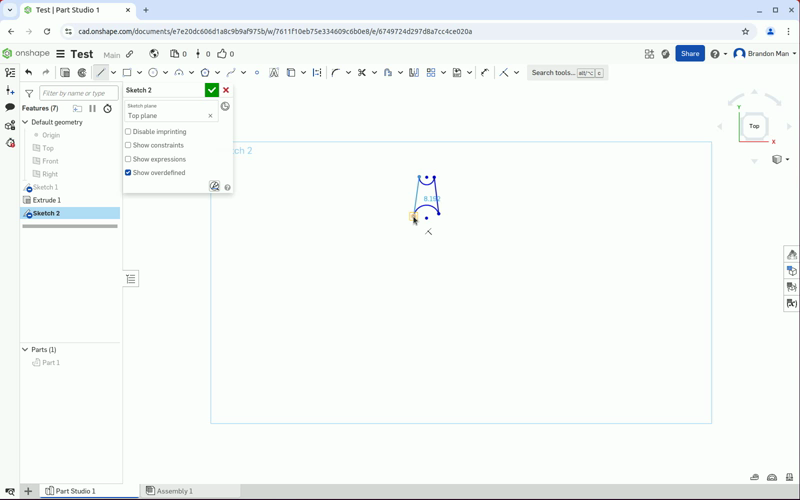
key(c)
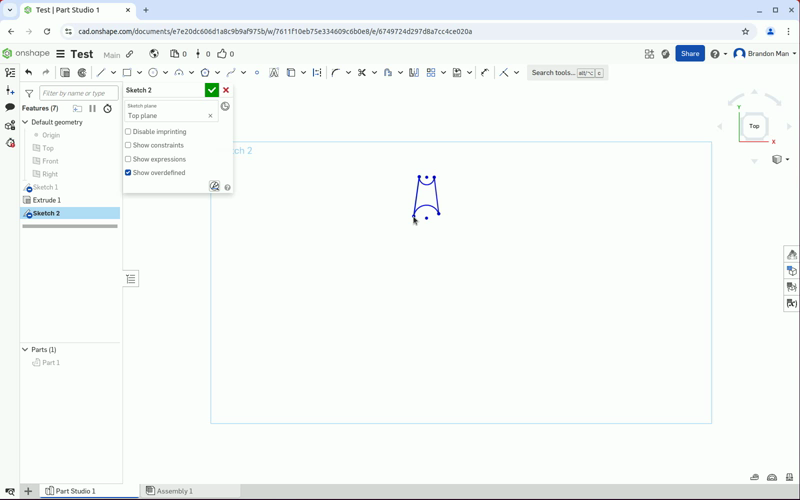
key_down(shift)
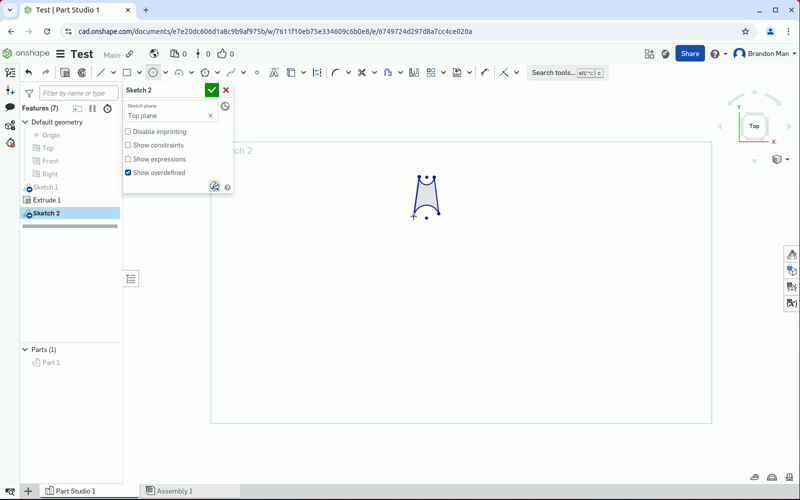
mouse_move(421, 188)
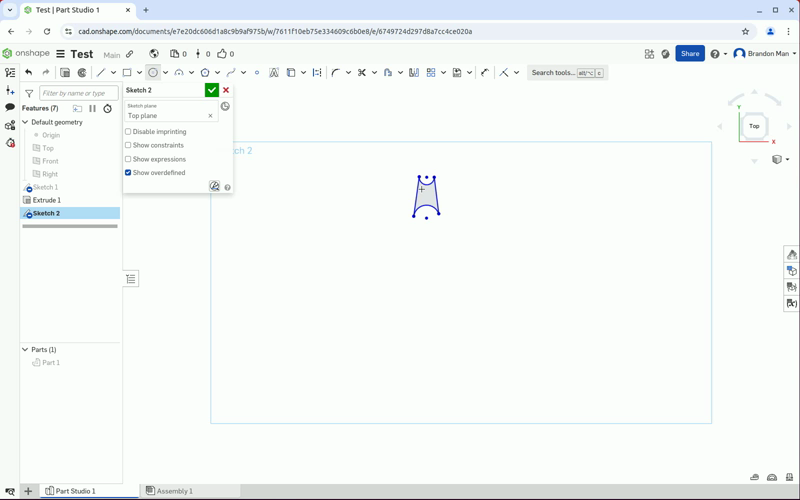
click(421, 188)
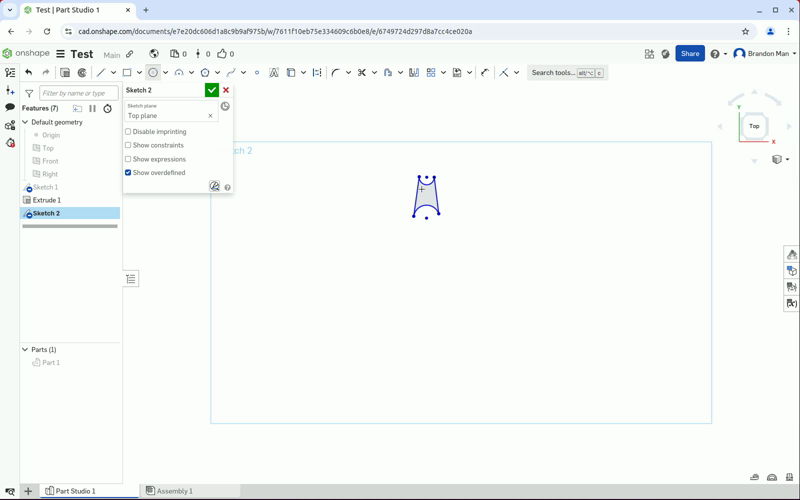
key_up(shift)
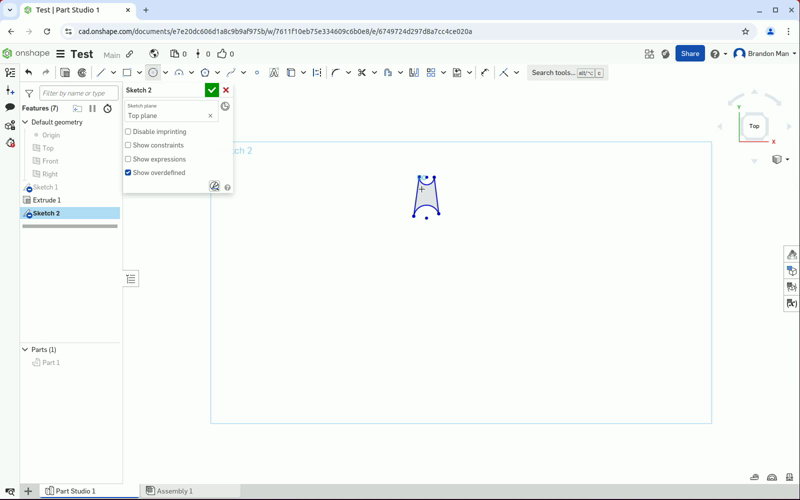
mouse_move(422, 188)
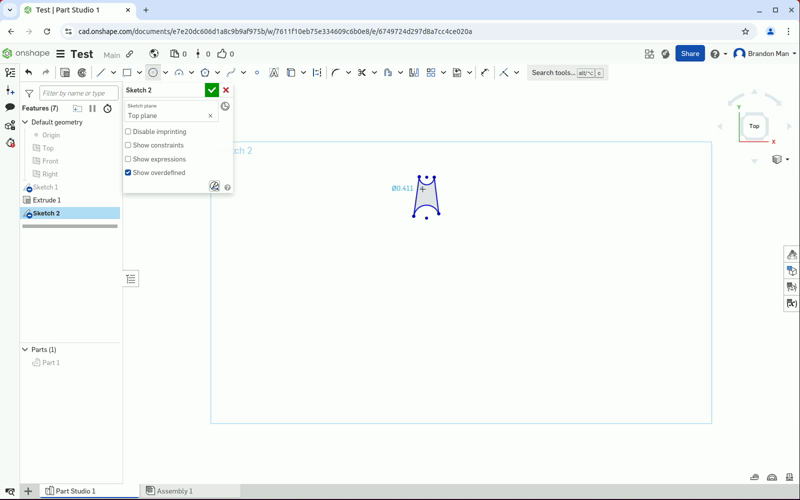
scroll(6)
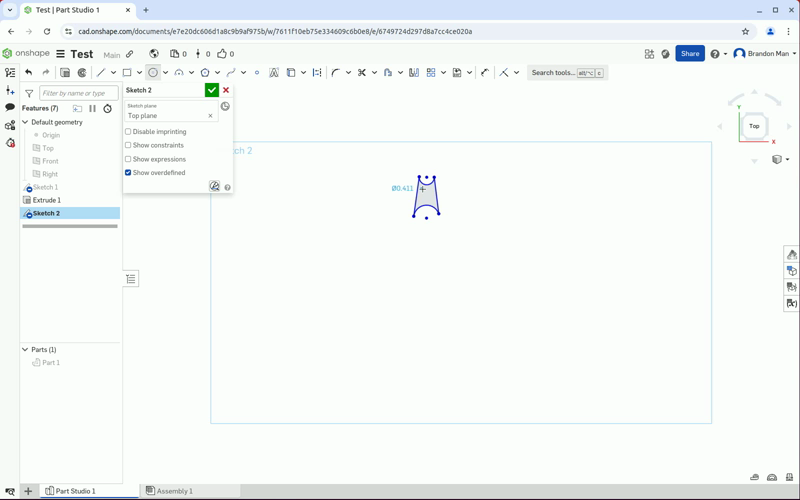
scroll(6)
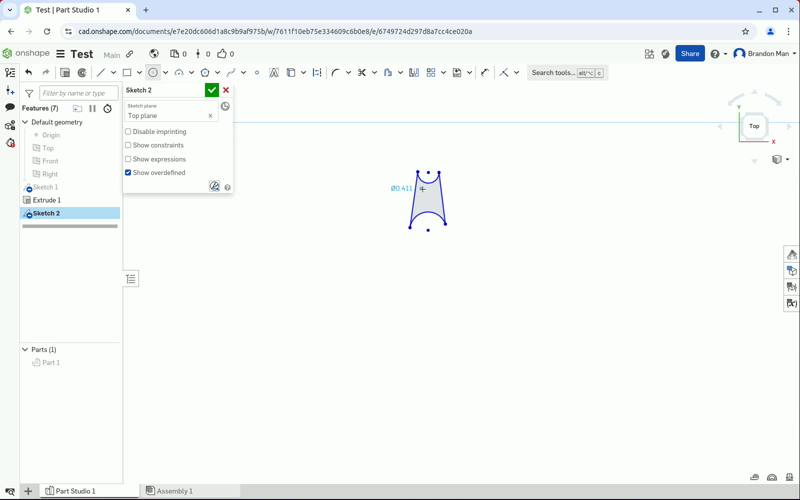
scroll(6)
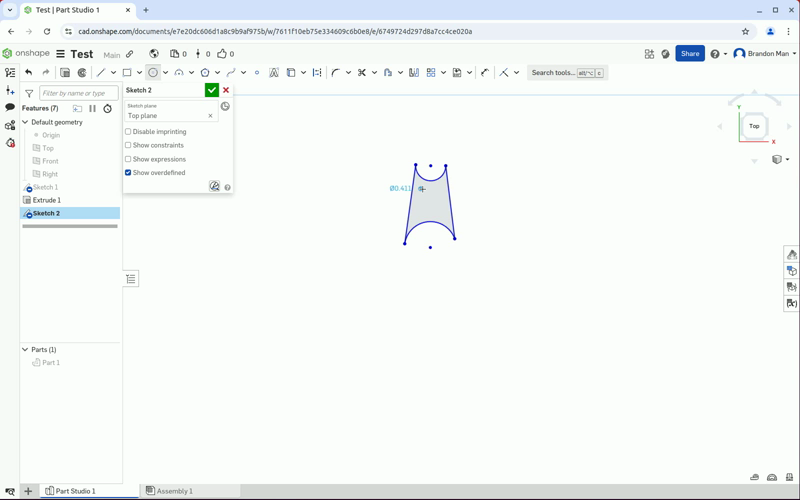
scroll(6)
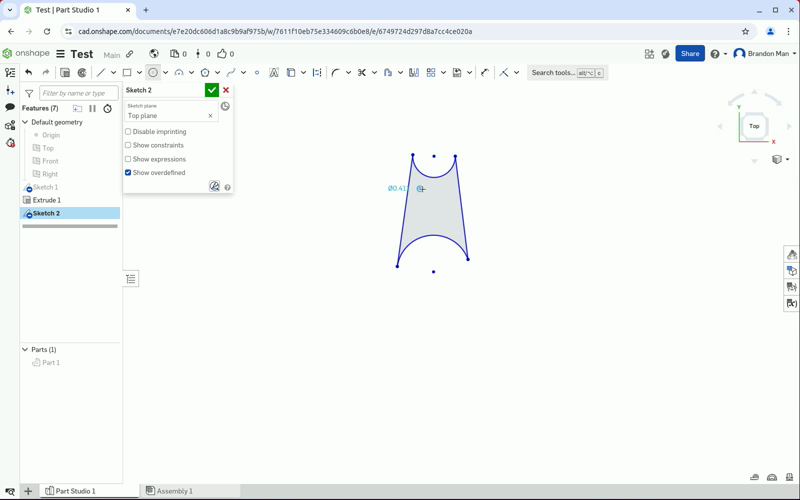
scroll(6)
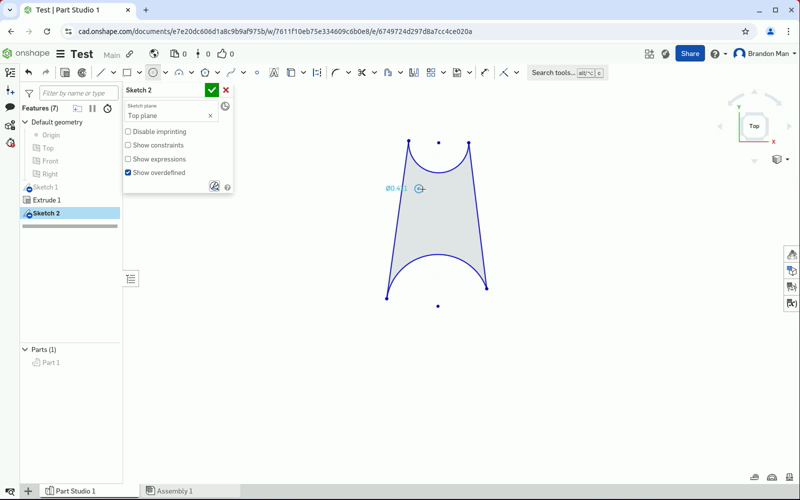
scroll(6)
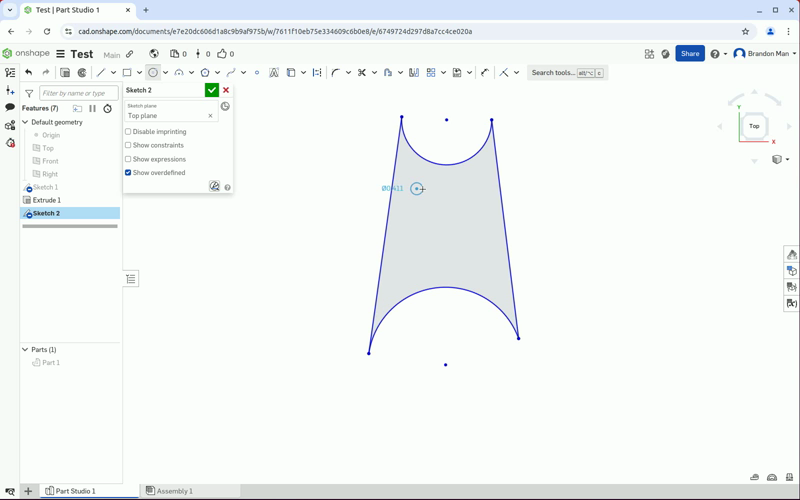
scroll(6)
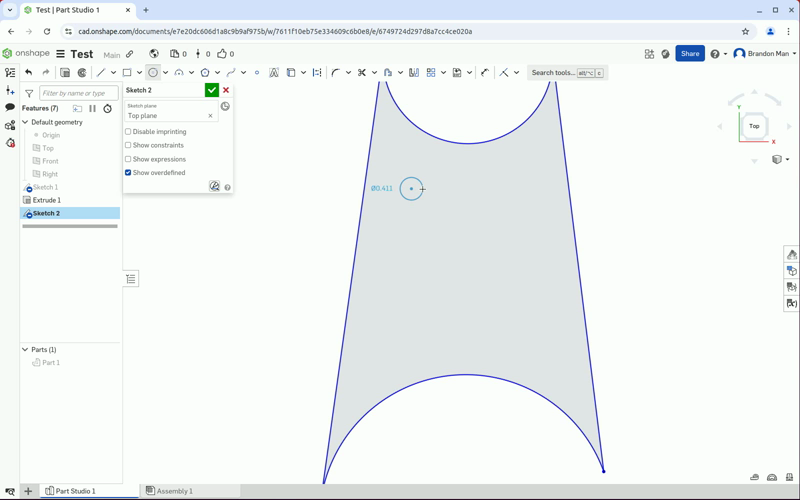
click(422, 188)
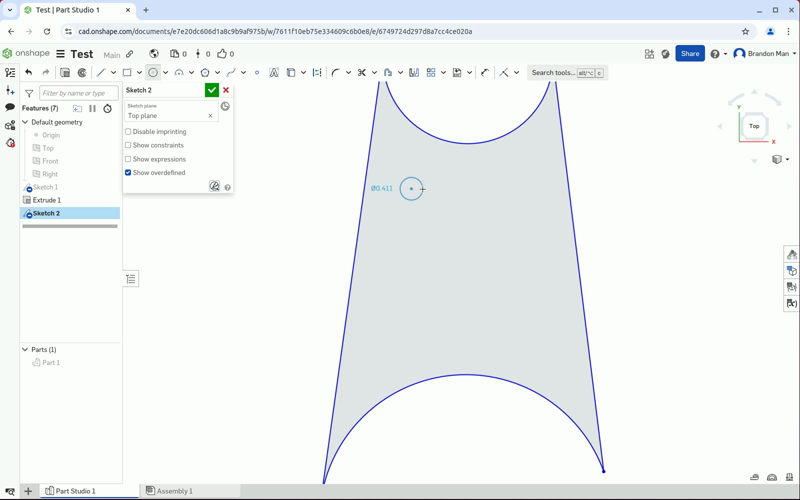
scroll(-6)
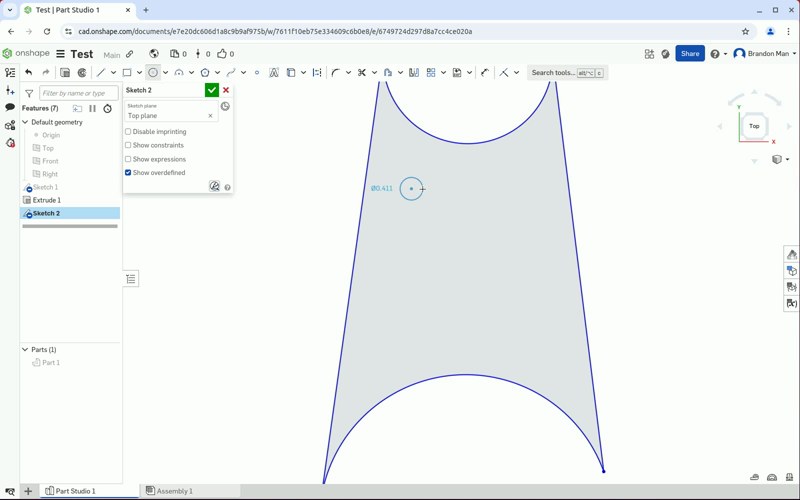
scroll(-6)
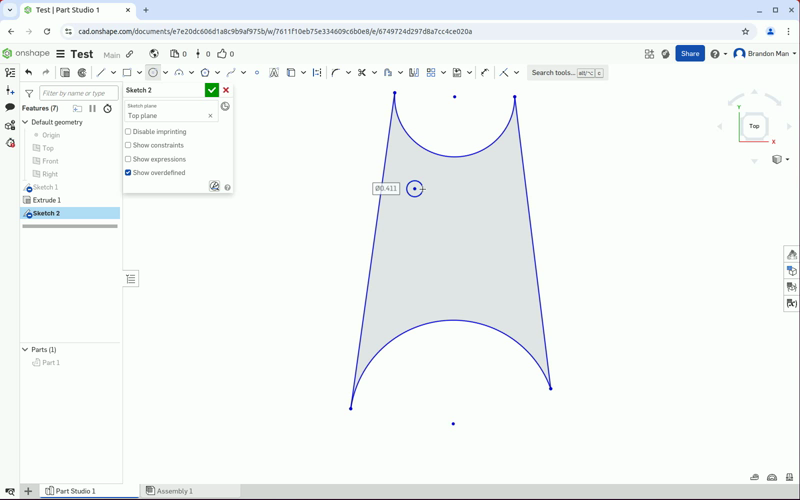
scroll(-6)
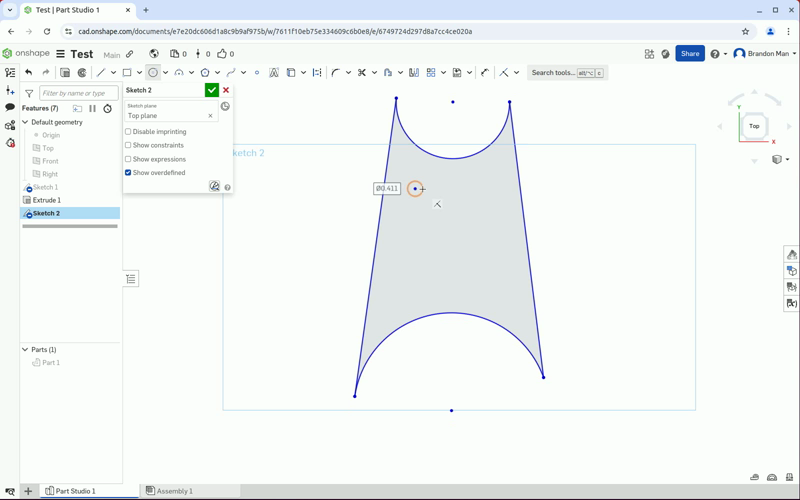
scroll(-6)
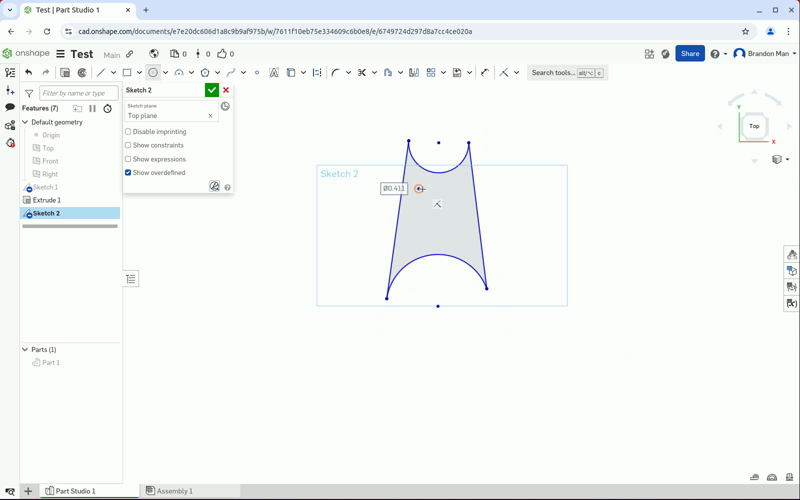
scroll(-6)
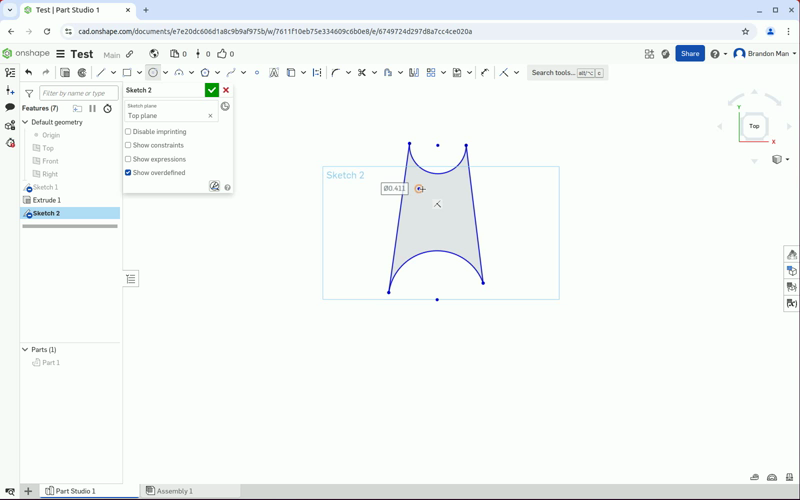
scroll(-6)
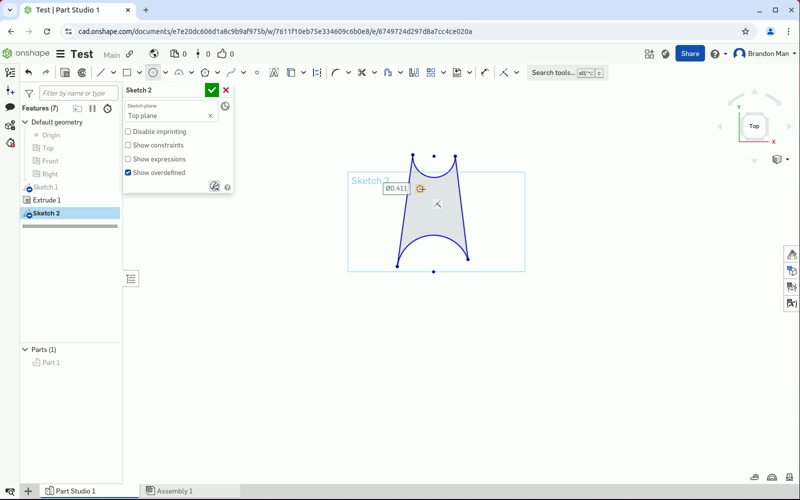
scroll(-6)
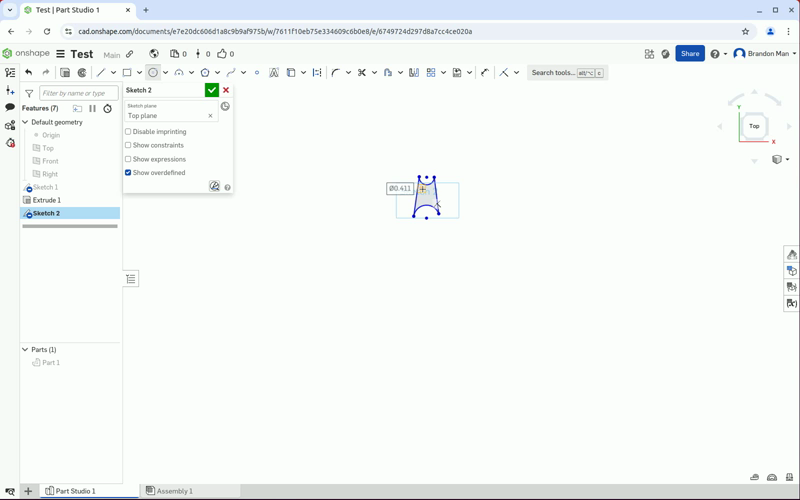
key(esc)
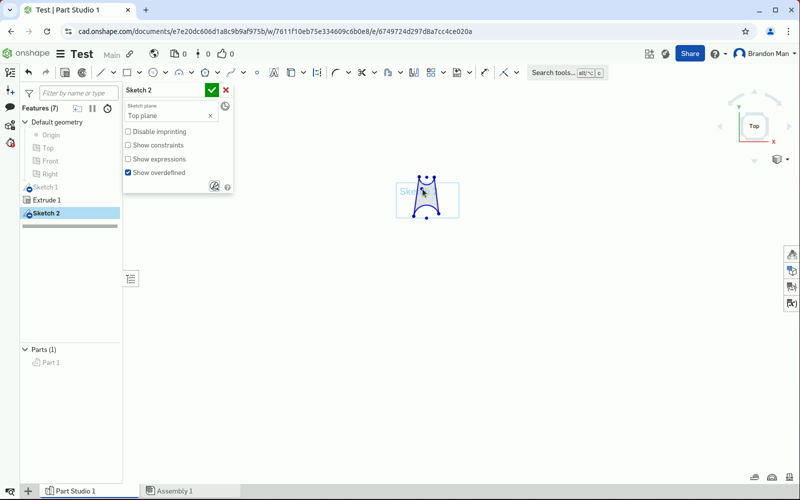
mouse_move(418, 181)
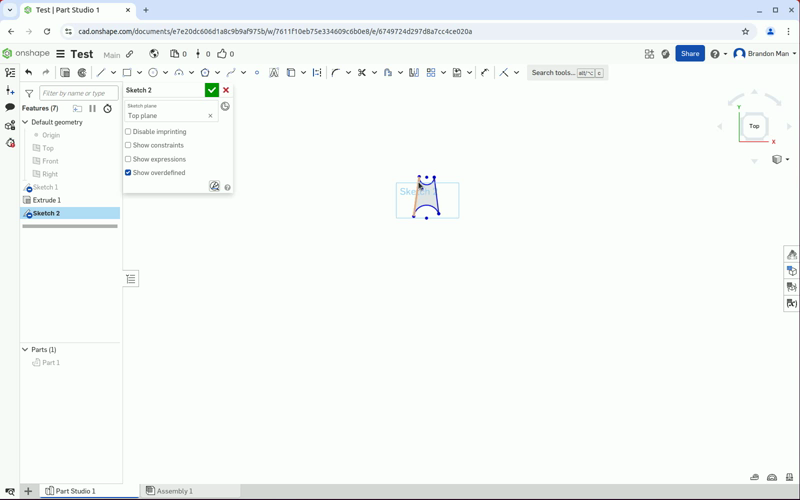
scroll(6)
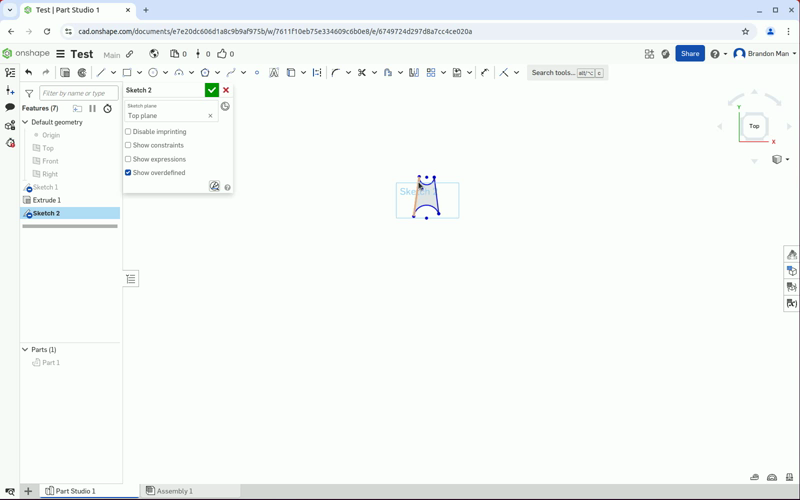
scroll(6)
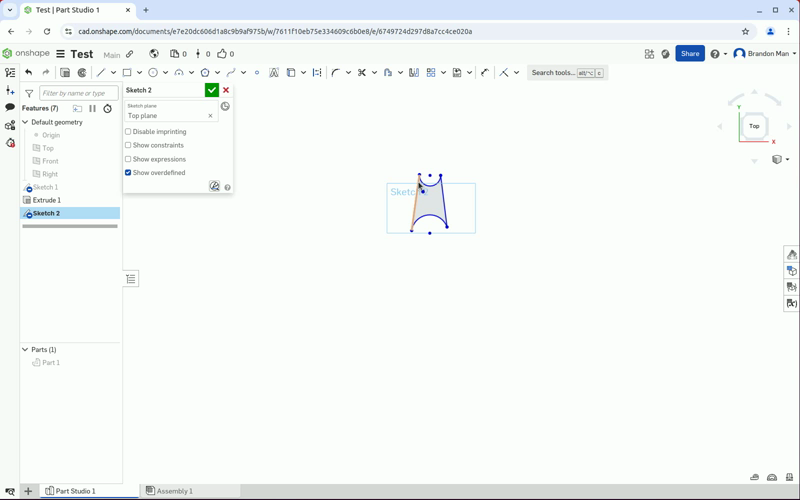
scroll(6)
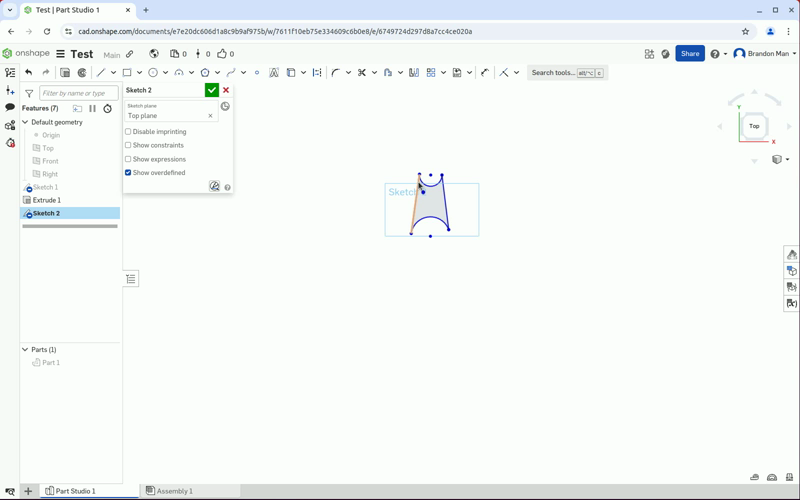
scroll(6)
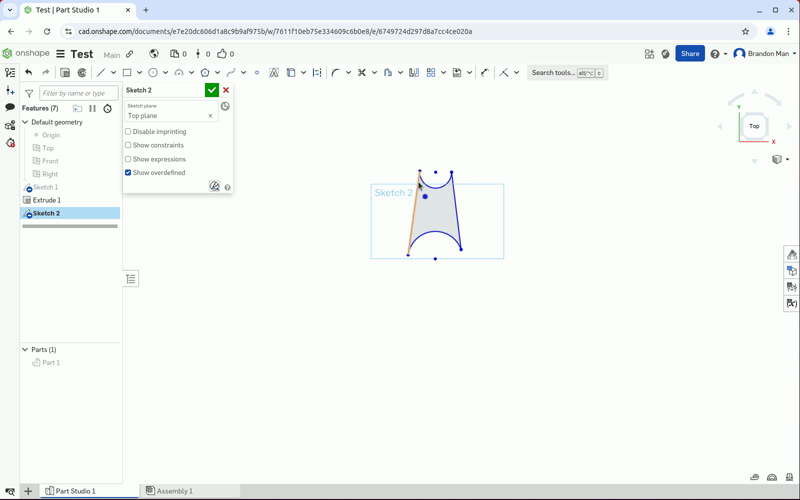
scroll(6)
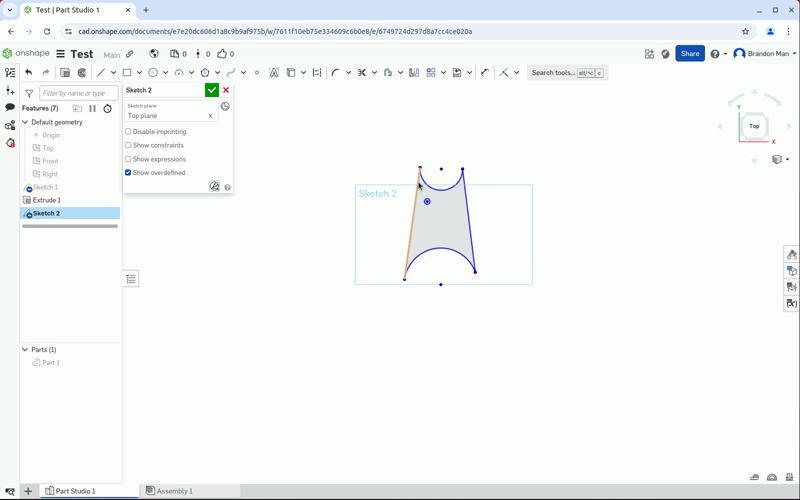
scroll(6)
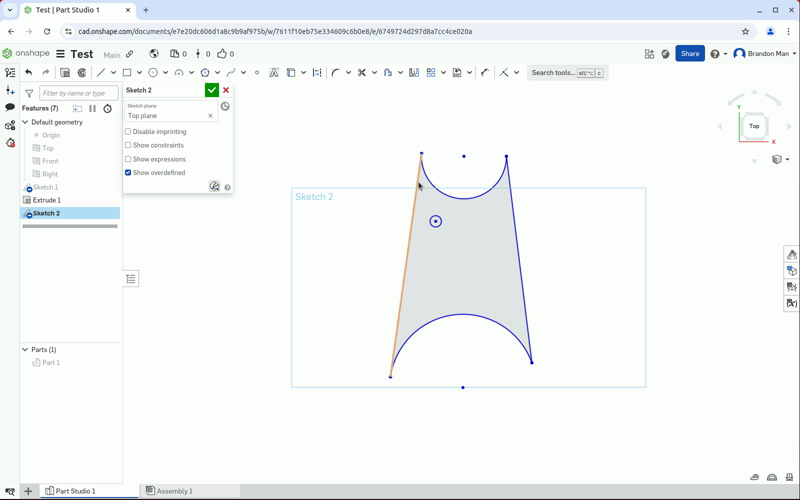
scroll(6)
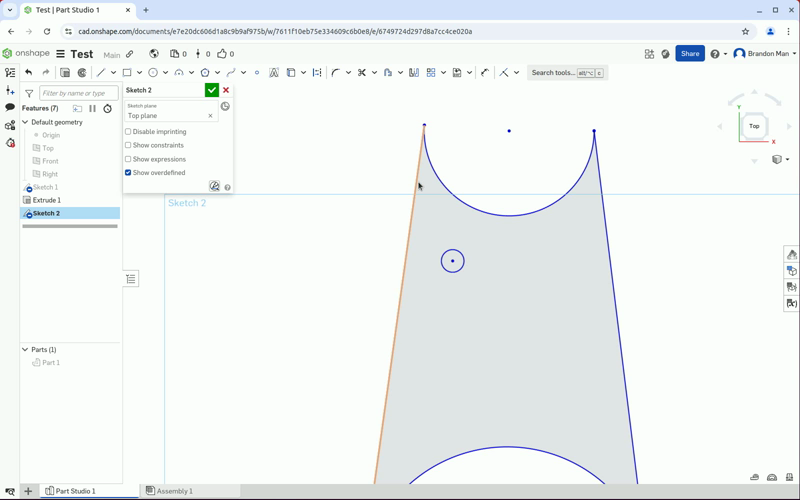
click(418, 181)
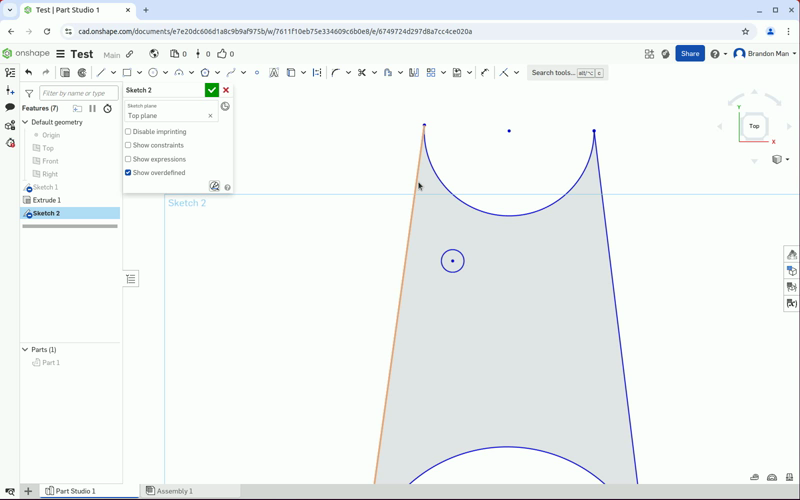
scroll(-6)
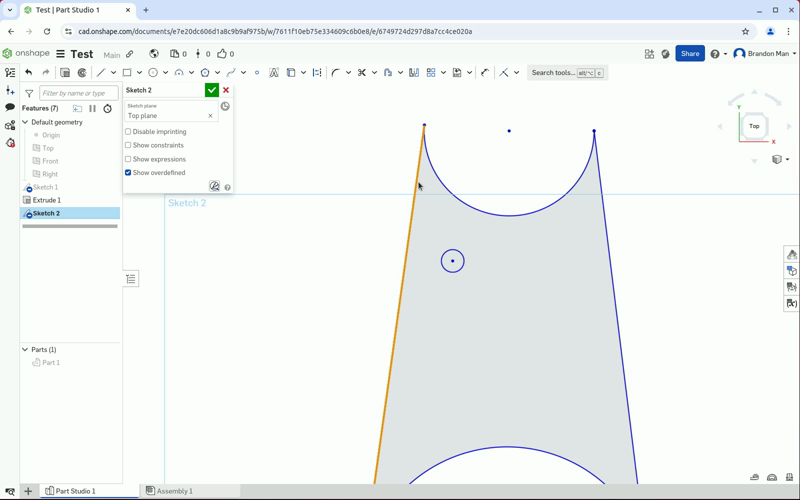
scroll(-6)
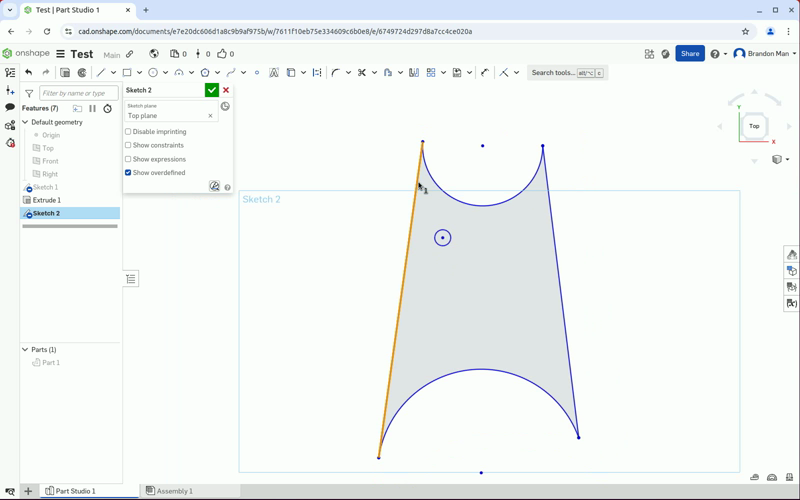
scroll(-6)
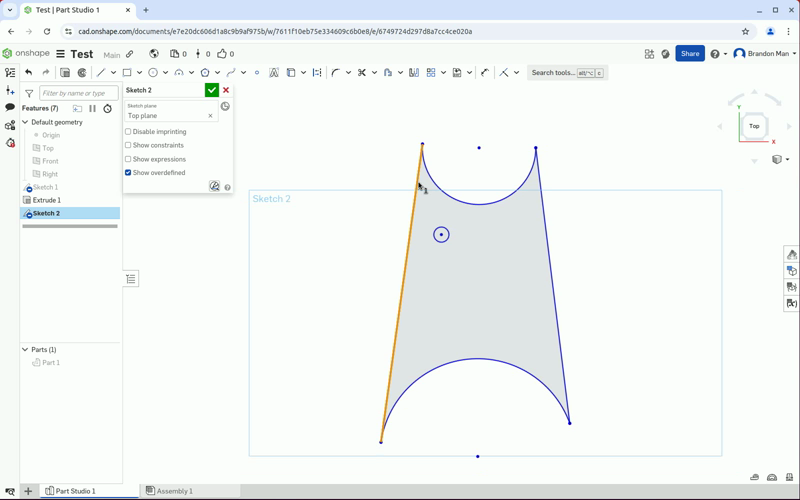
scroll(-6)
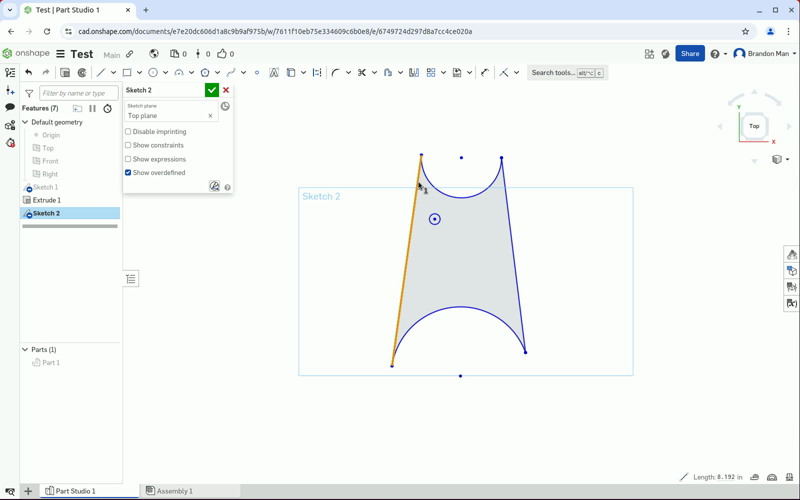
scroll(-6)
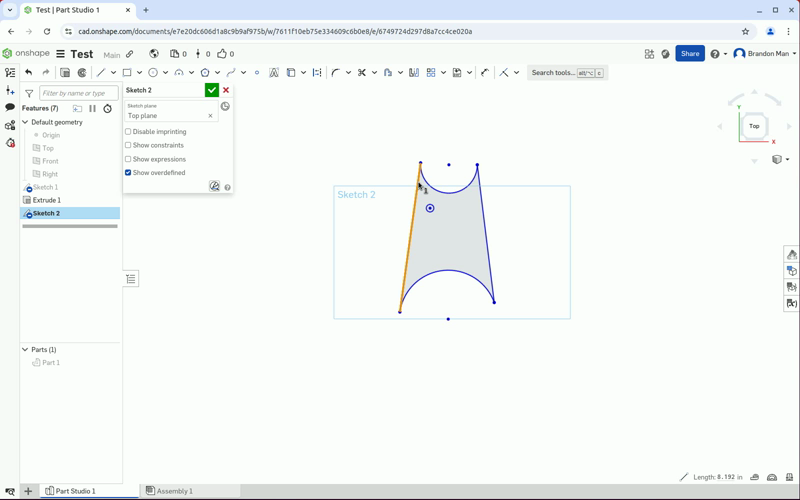
scroll(-6)
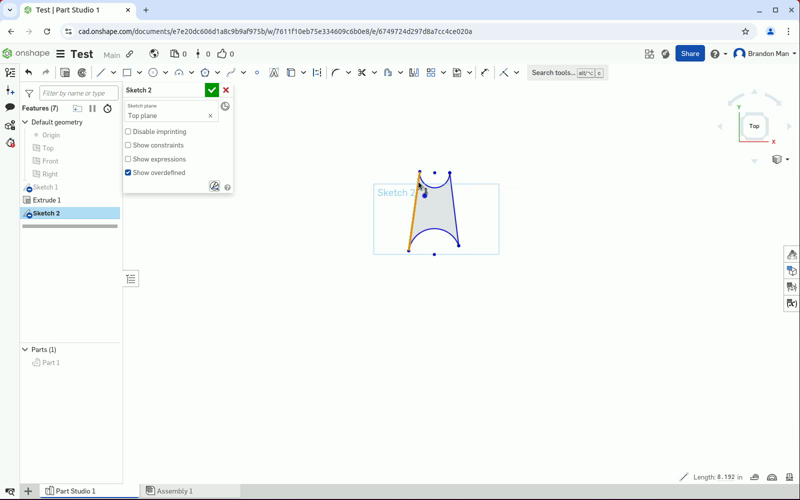
scroll(-6)
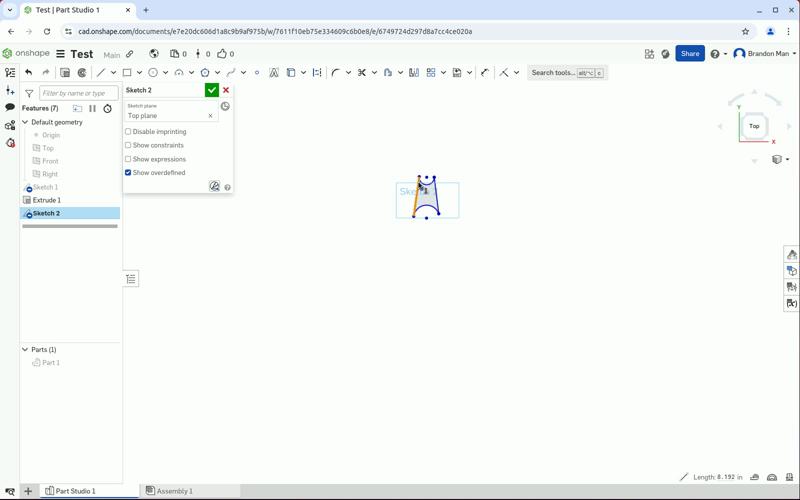
mouse_move(73, 352)
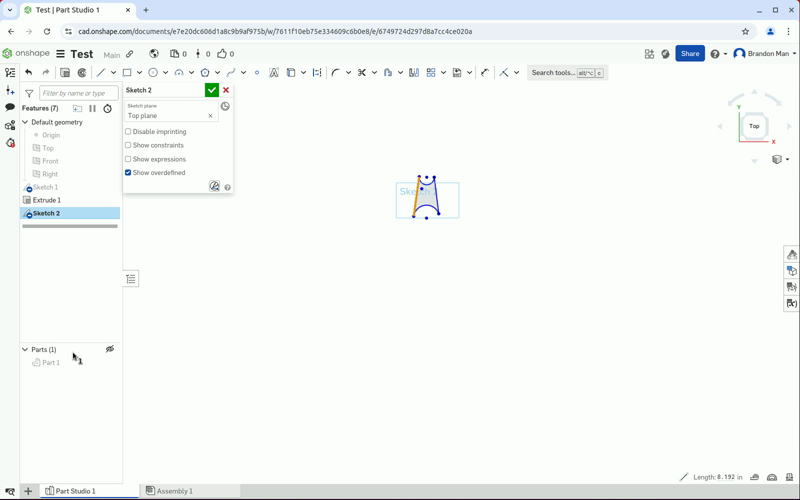
key(shift+y)
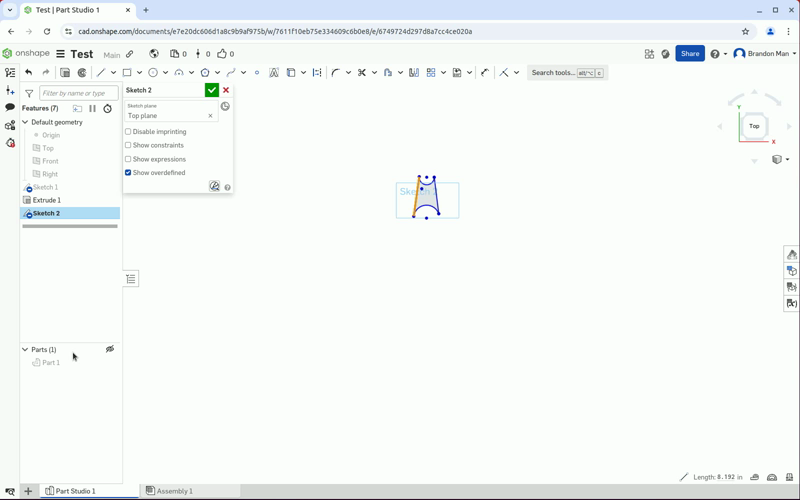
key(shift+e)
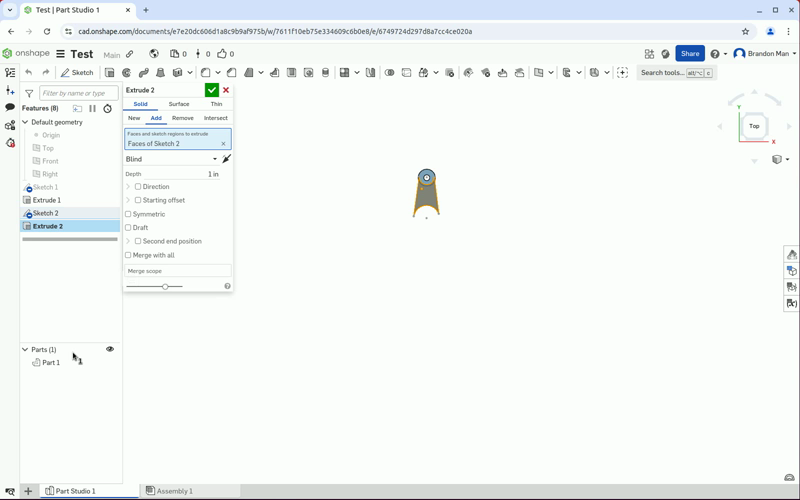
mouse_move(143, 106)
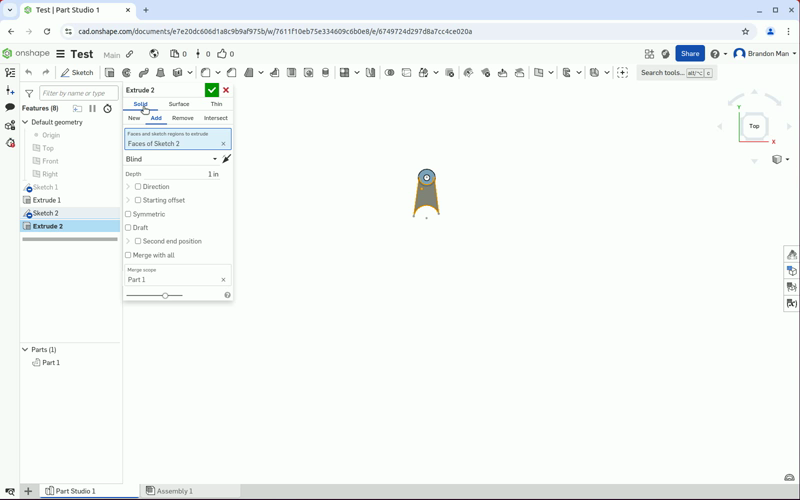
click(143, 106)
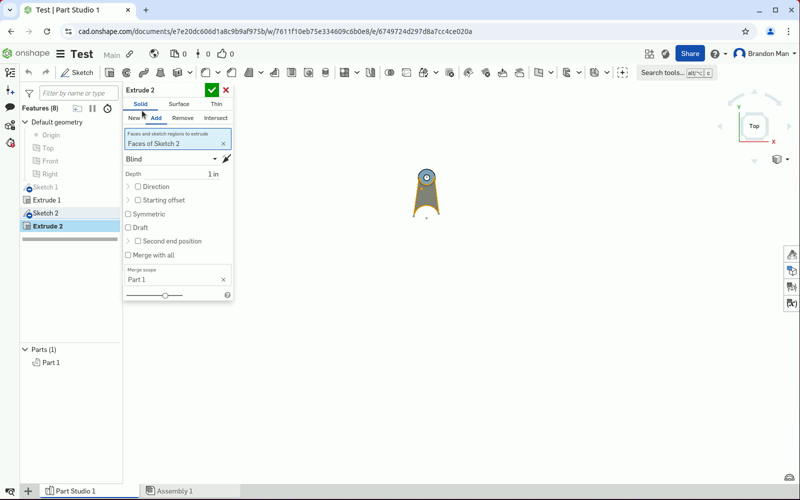
mouse_move(137, 120)
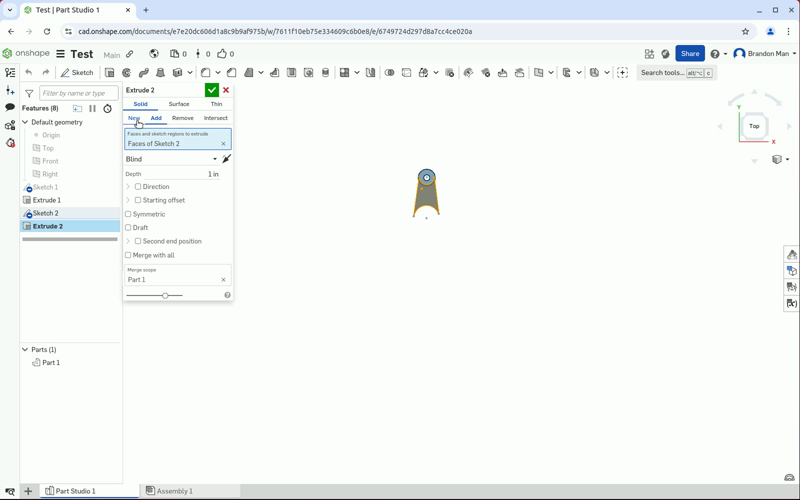
click(137, 120)
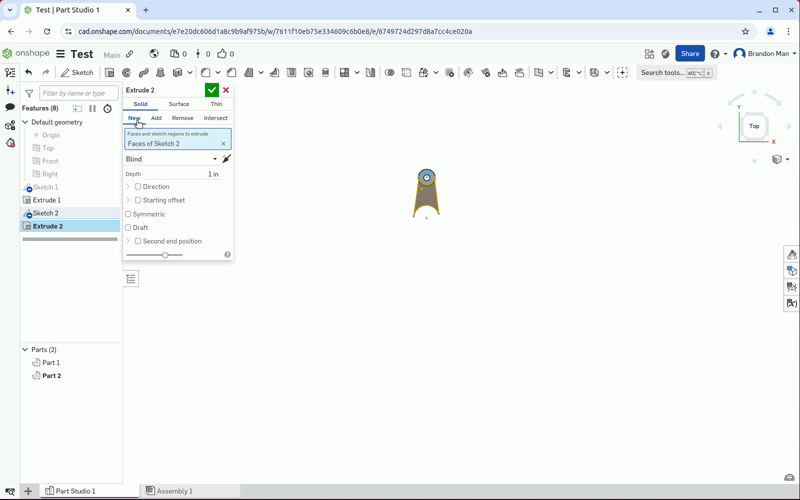
key(tab, 4)
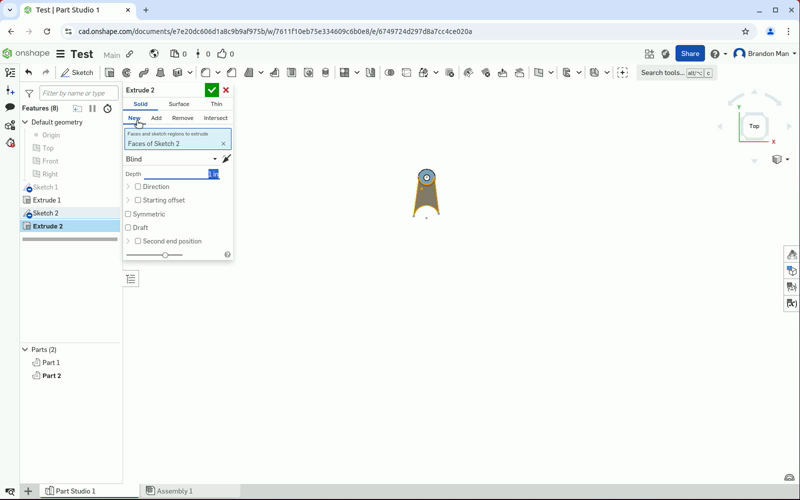
text(0.481)
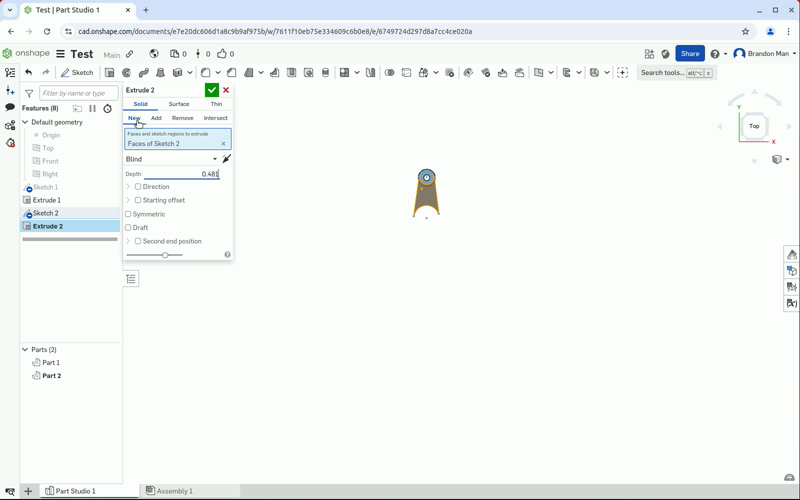
key(enter)
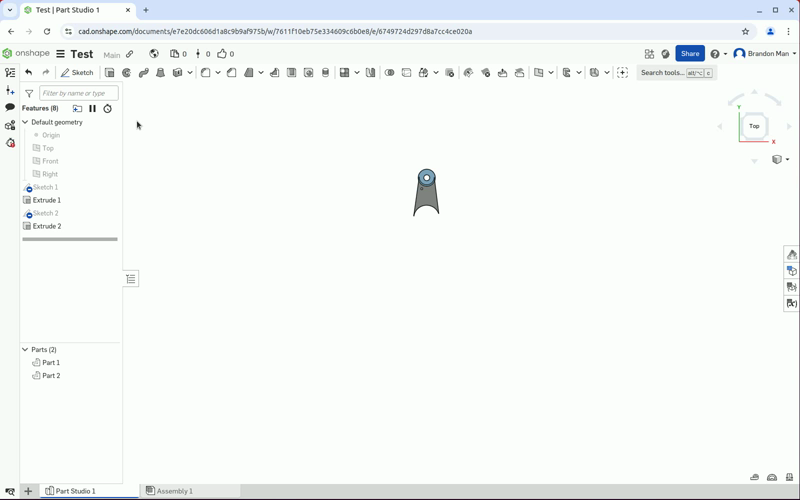
key(shift+h)
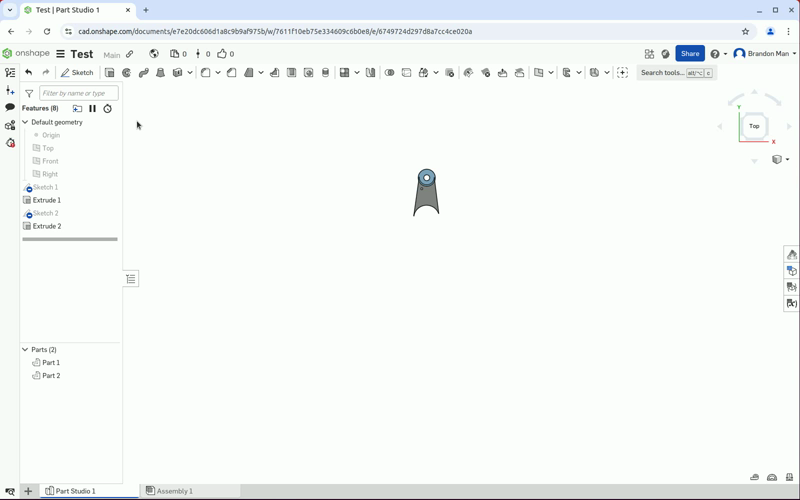
key(shift+h)
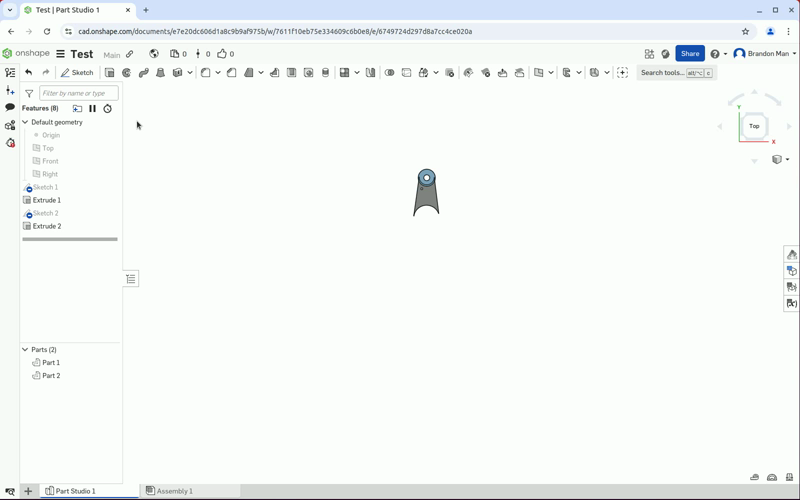
mouse_move(73, 189)
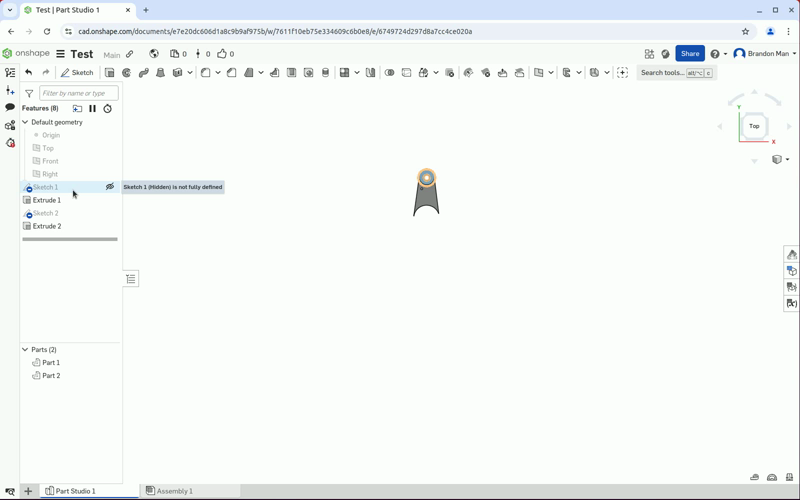
click(73, 189)
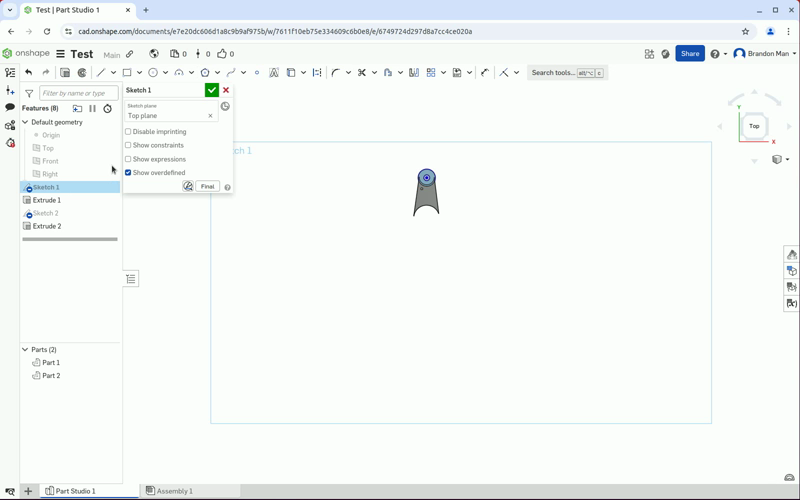
mouse_move(229, 92)
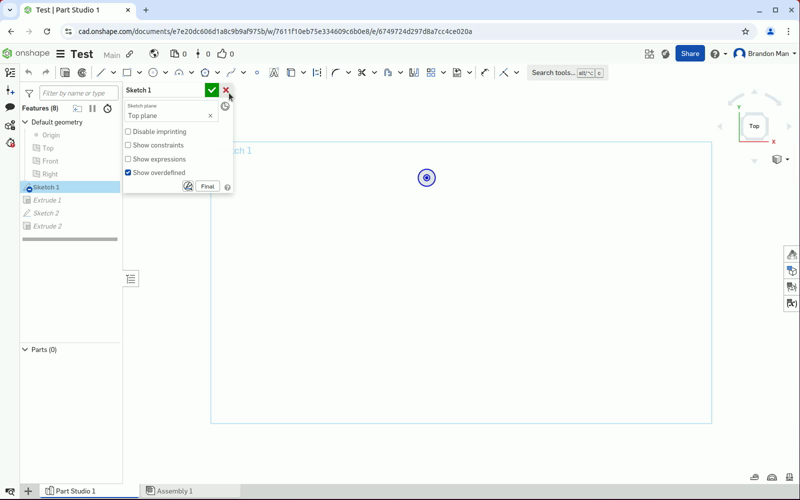
click(229, 92)
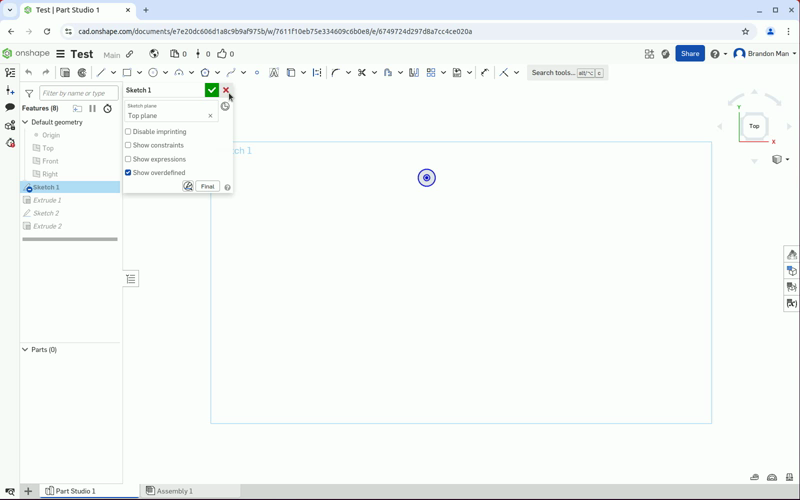
key(shift+s)
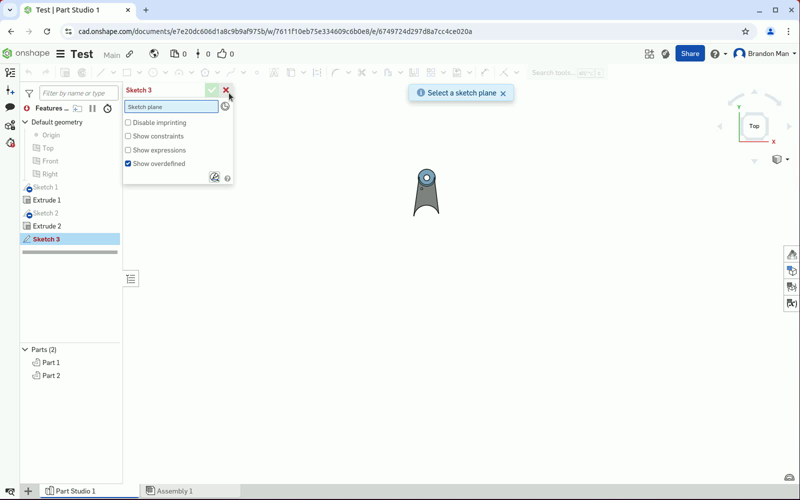
mouse_move(73, 150)
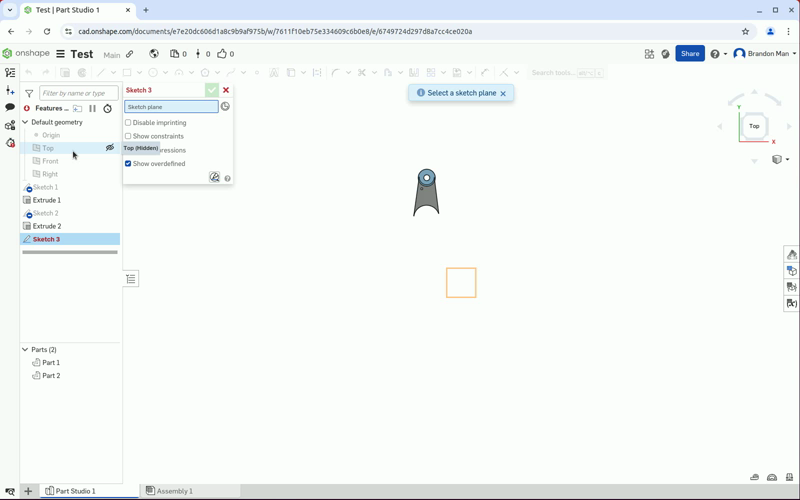
click(73, 150)
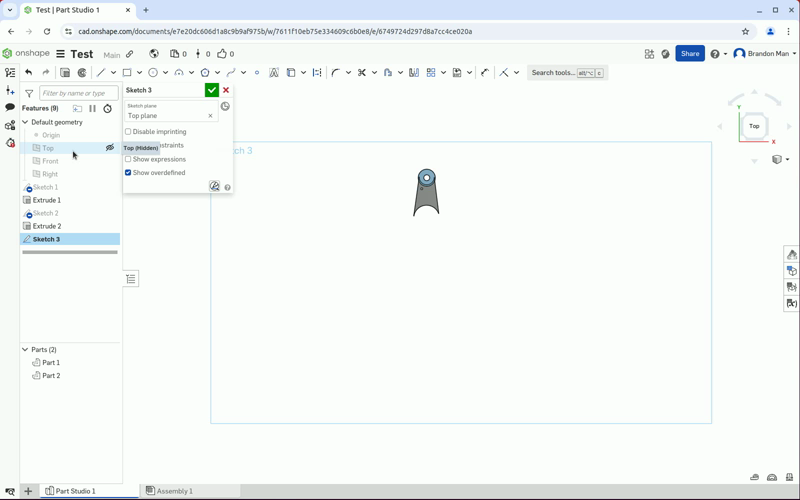
mouse_move(73, 352)
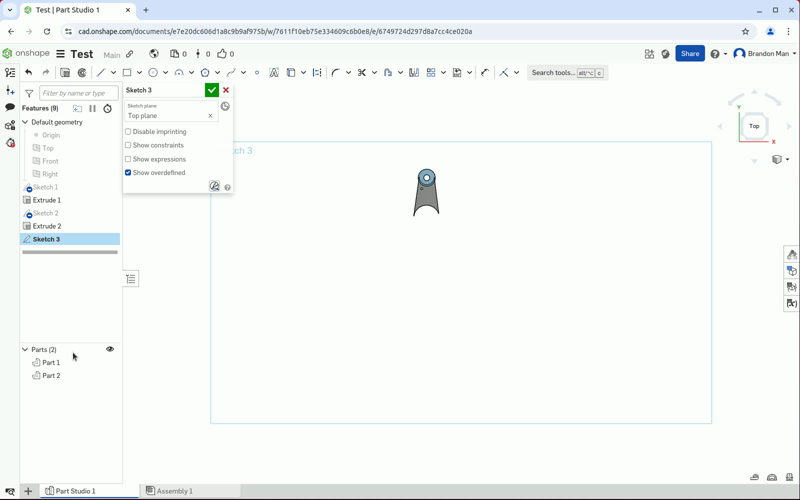
key(y)
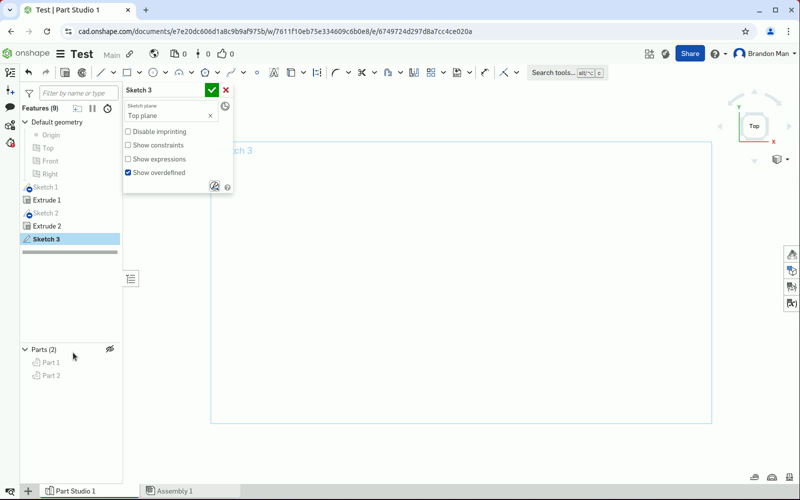
key(c)
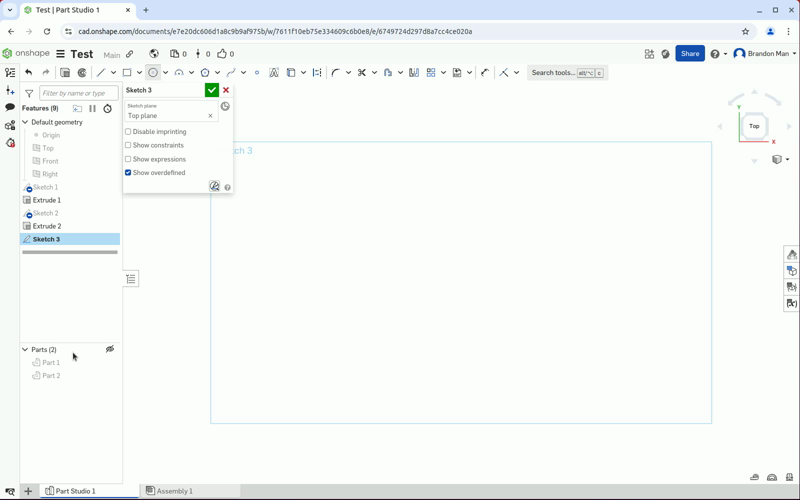
key_down(shift)
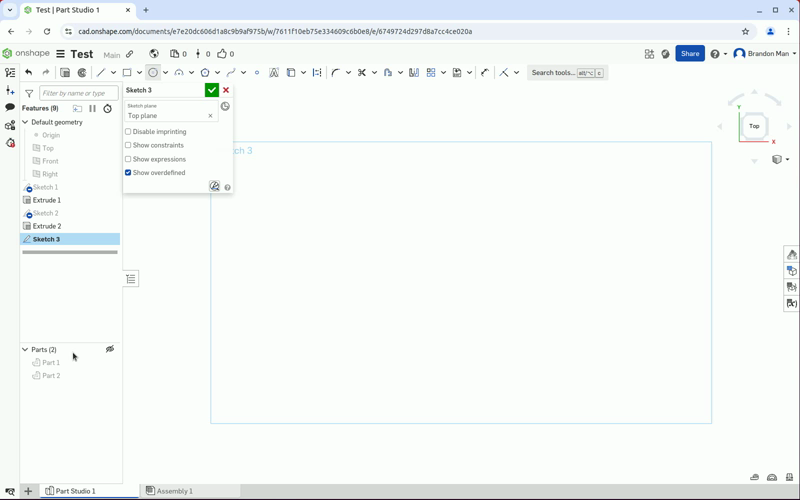
mouse_move(426, 217)
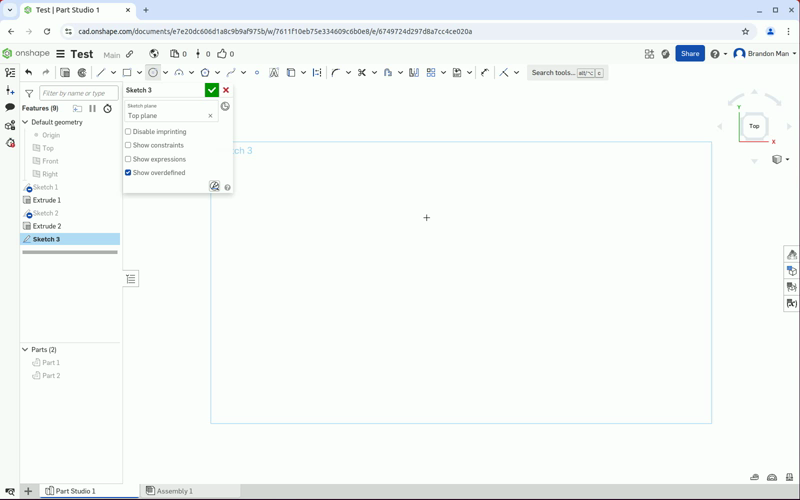
click(426, 217)
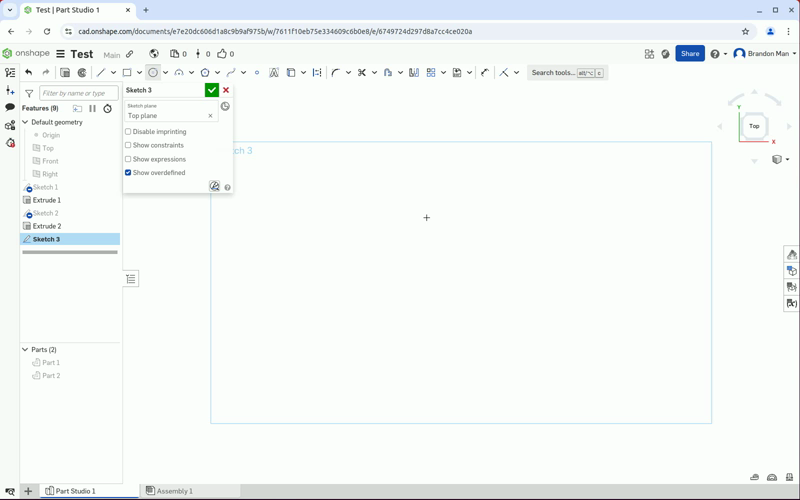
key_up(shift)
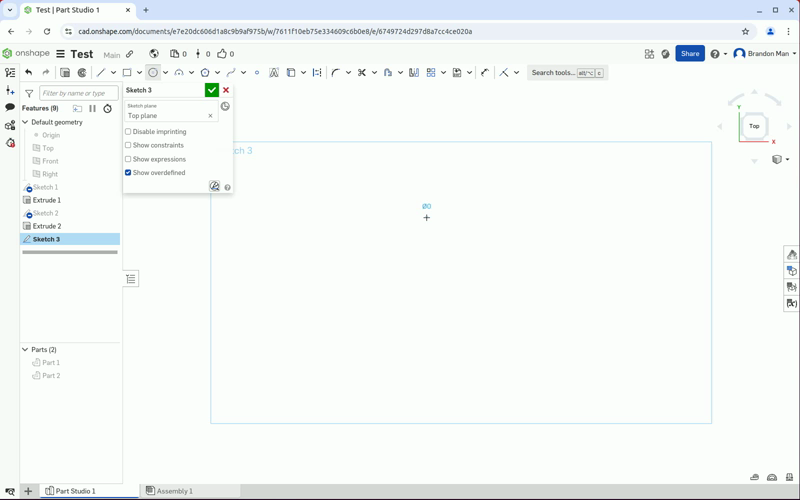
mouse_move(439, 217)
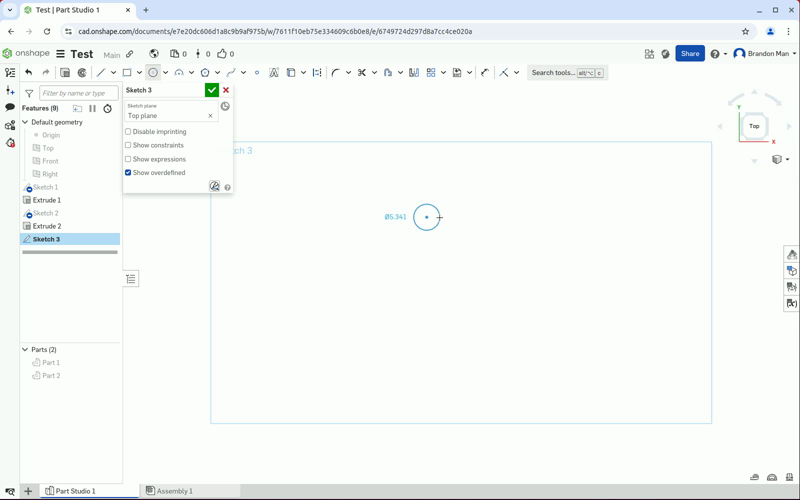
click(439, 217)
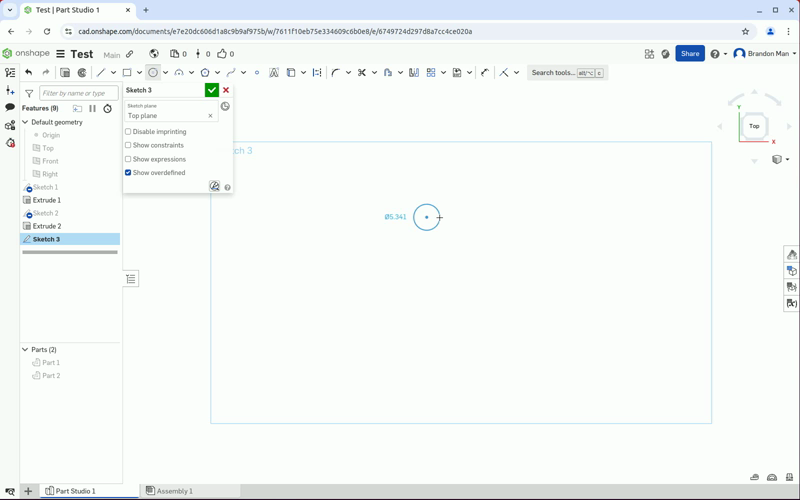
key(esc)
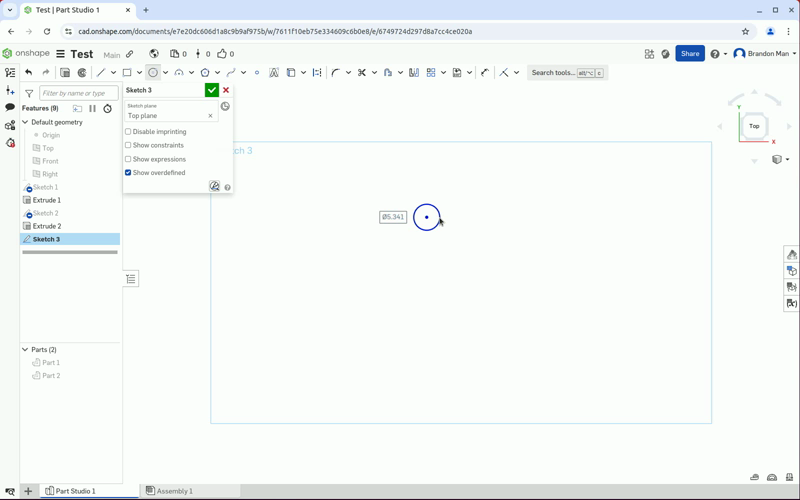
key(c)
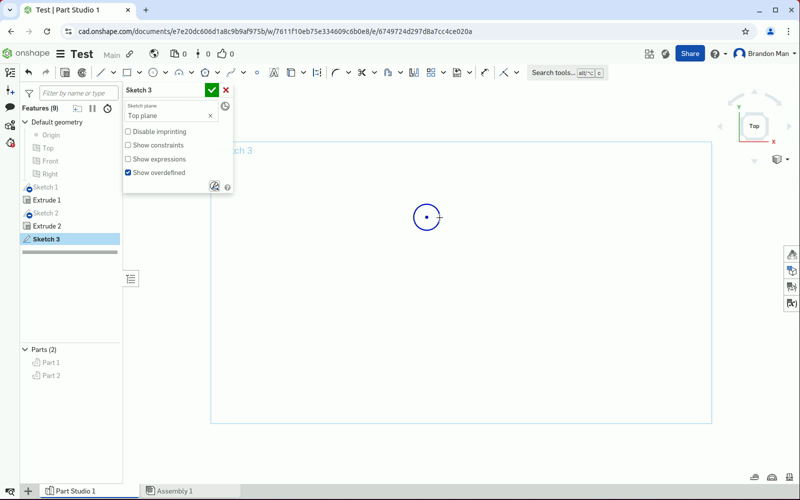
key_down(shift)
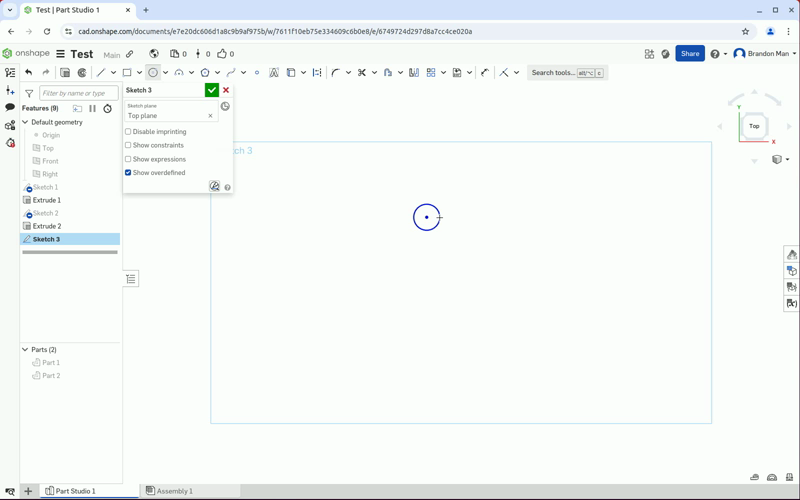
mouse_move(426, 217)
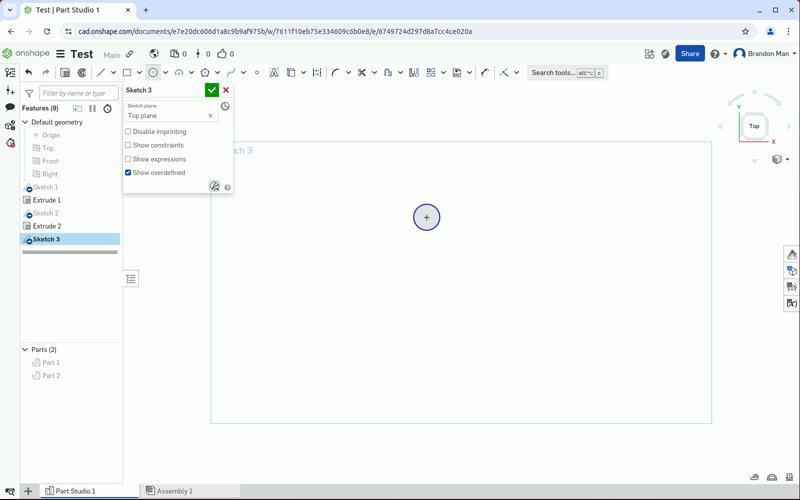
click(426, 217)
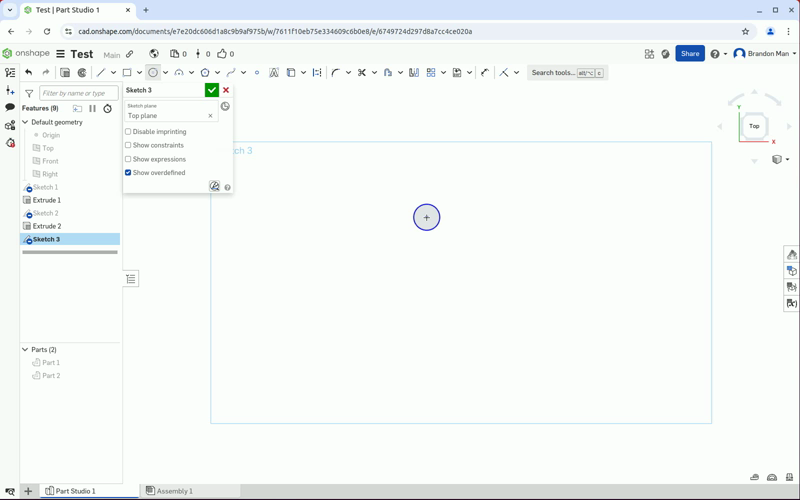
key_up(shift)
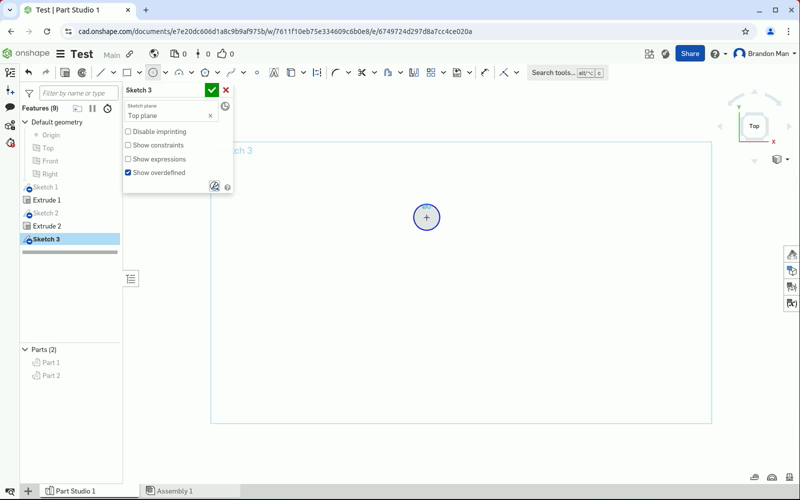
mouse_move(428, 217)
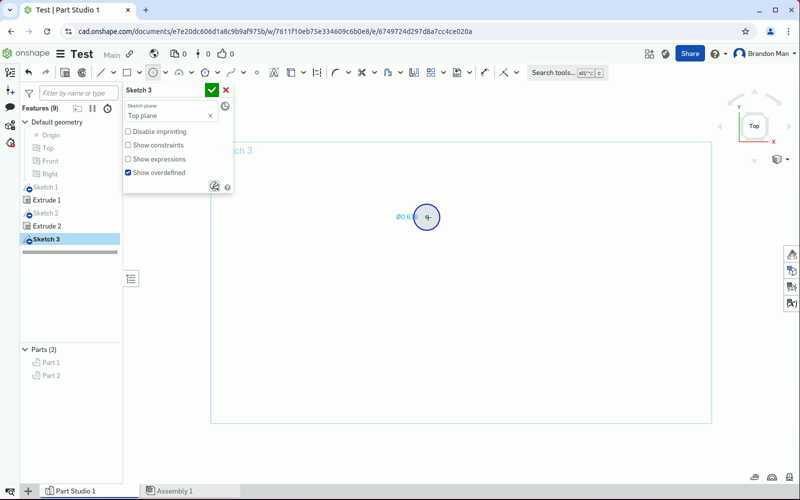
scroll(6)
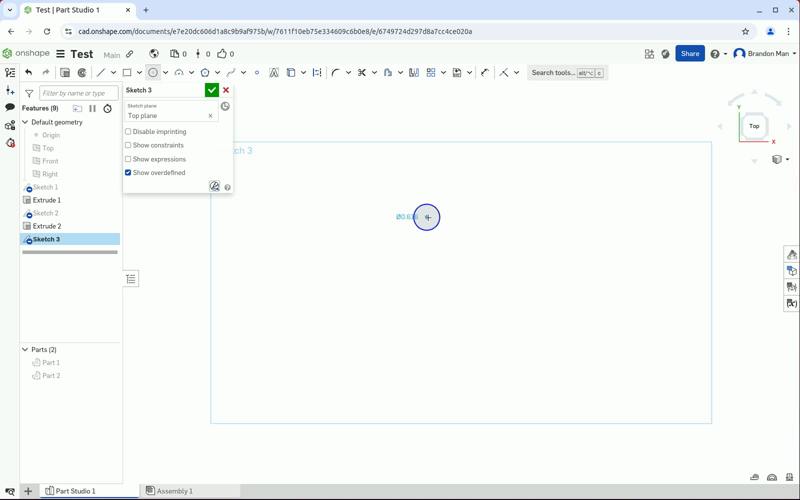
scroll(6)
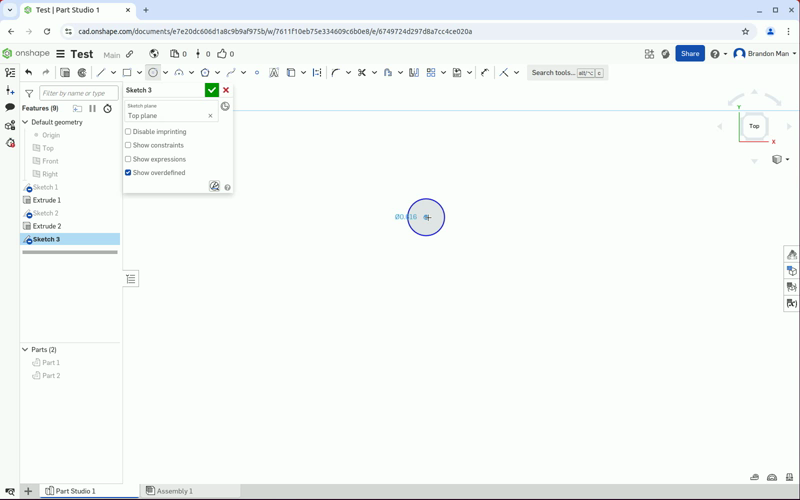
scroll(6)
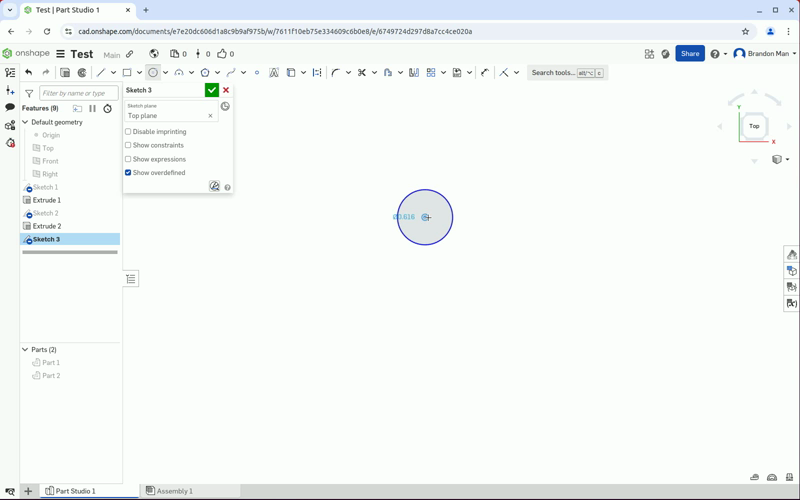
scroll(6)
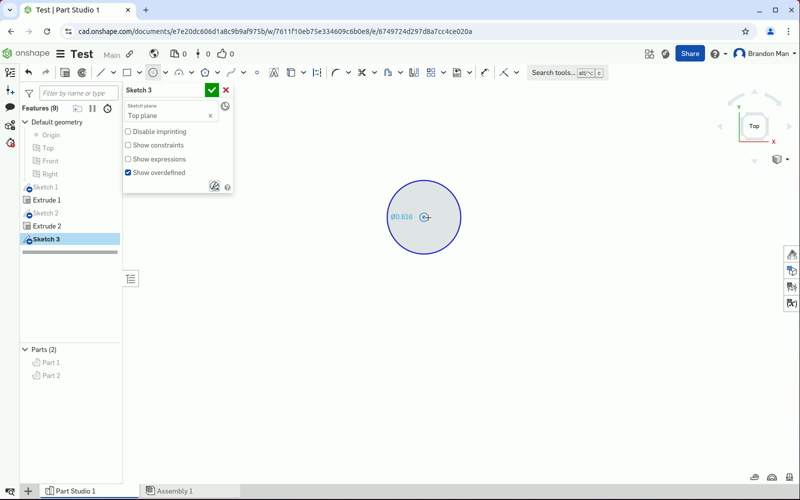
scroll(6)
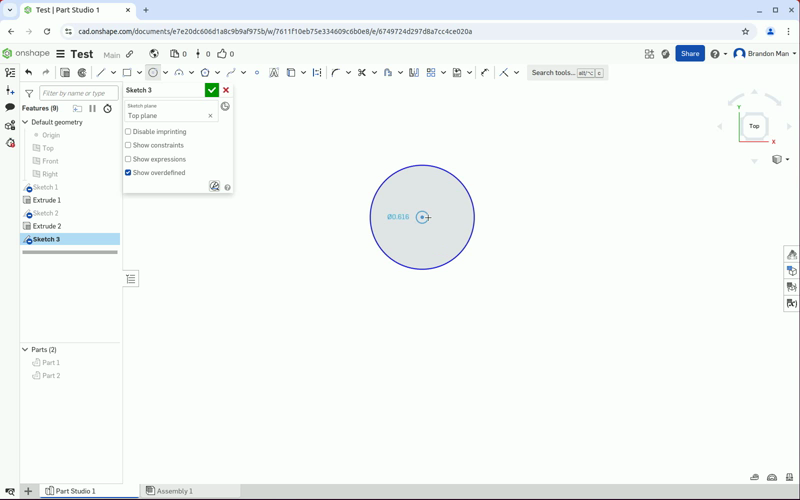
scroll(6)
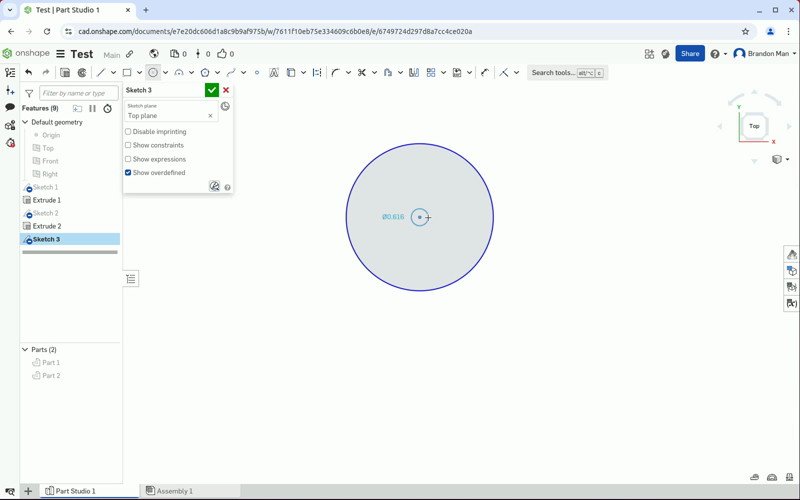
scroll(6)
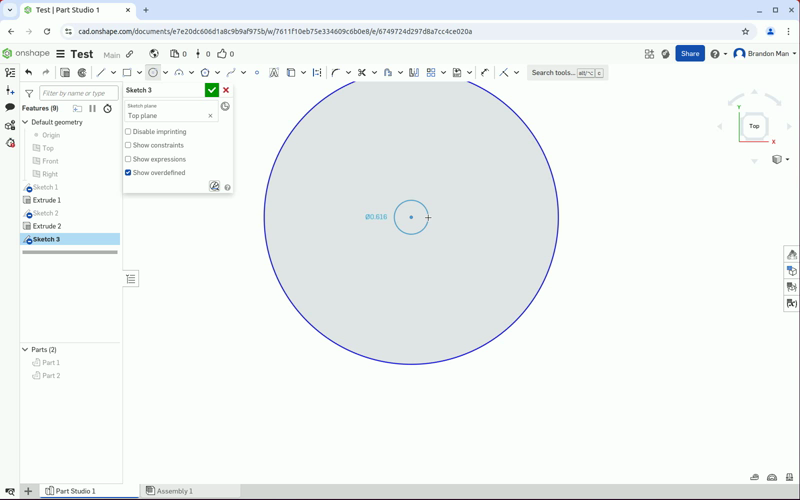
click(428, 217)
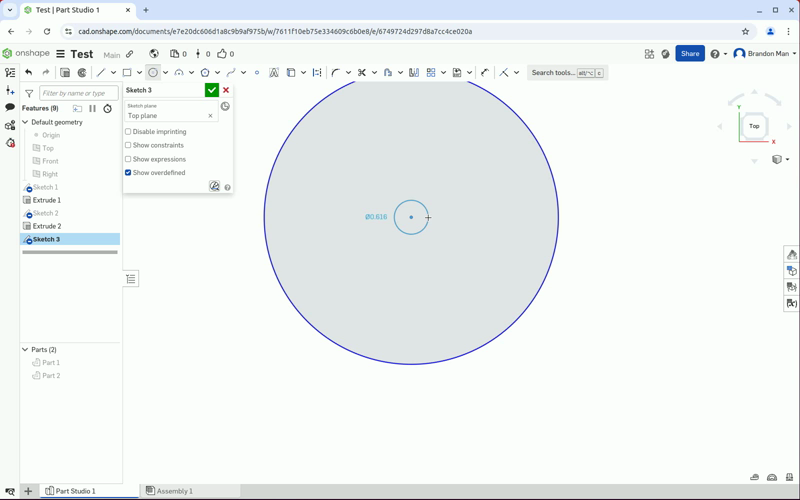
scroll(-6)
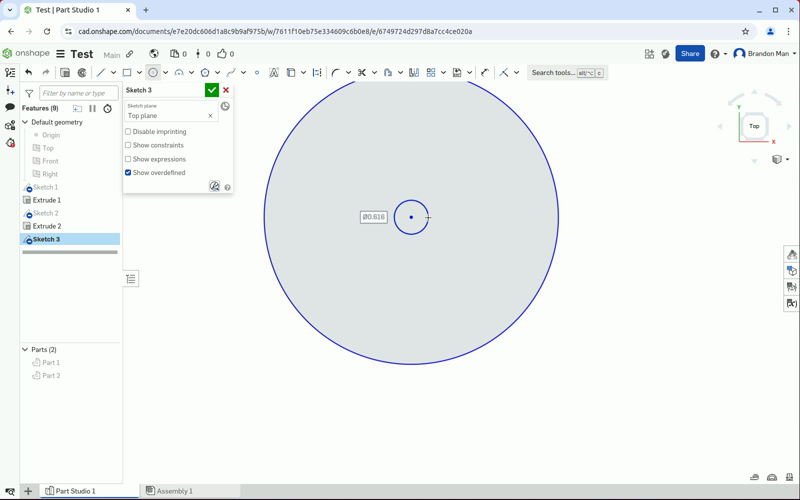
scroll(-6)
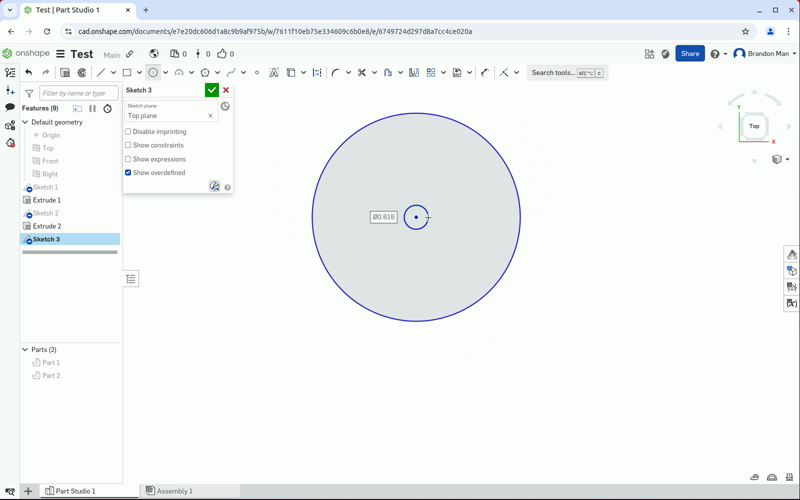
scroll(-6)
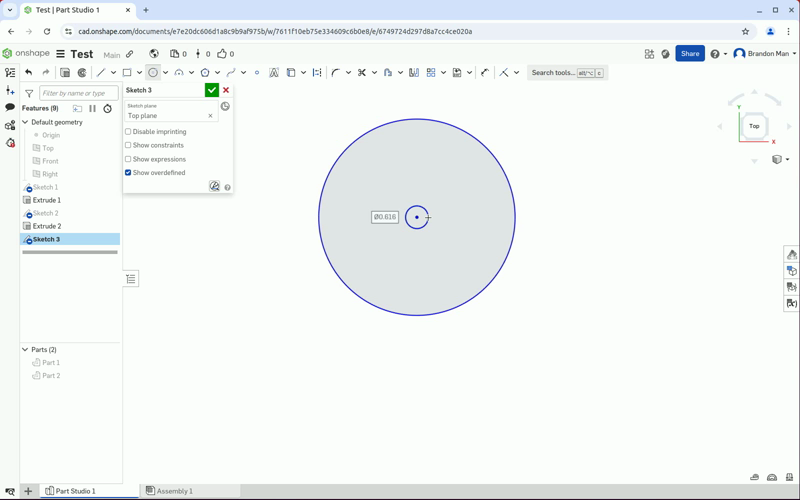
scroll(-6)
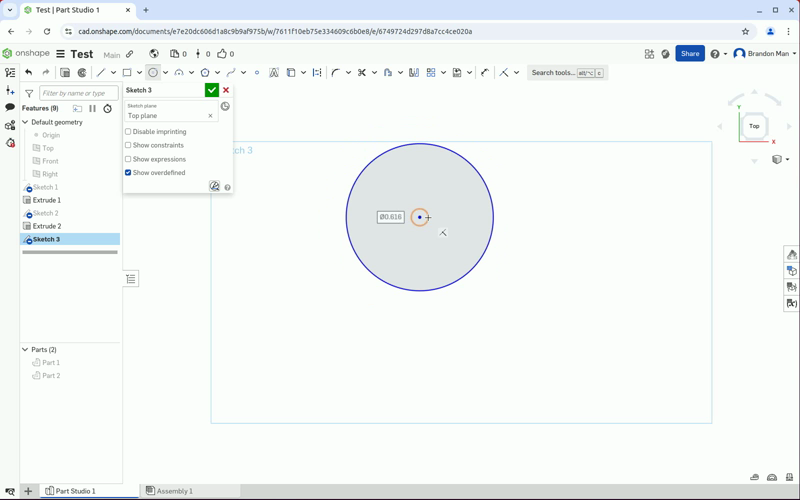
scroll(-6)
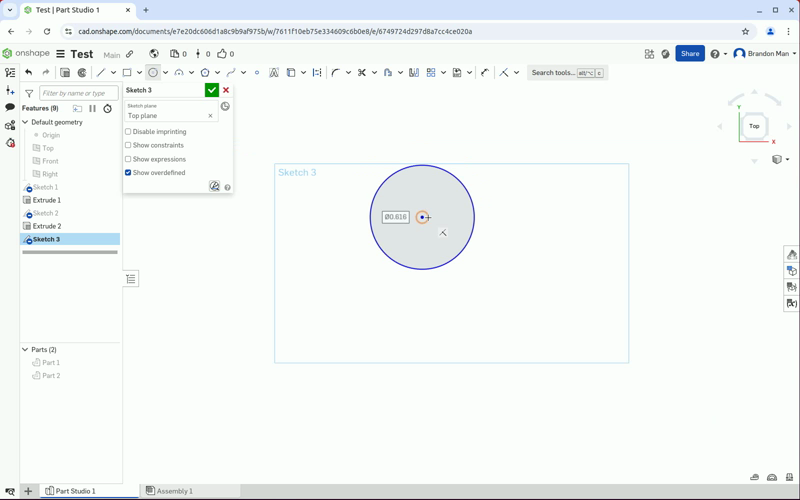
scroll(-6)
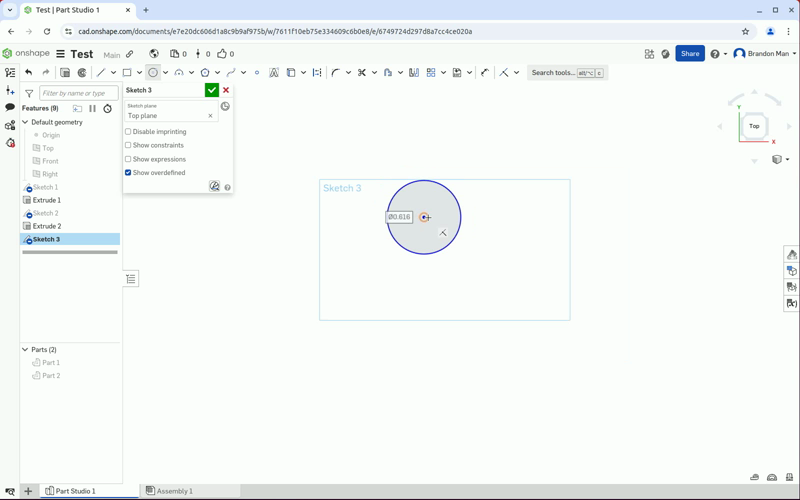
scroll(-6)
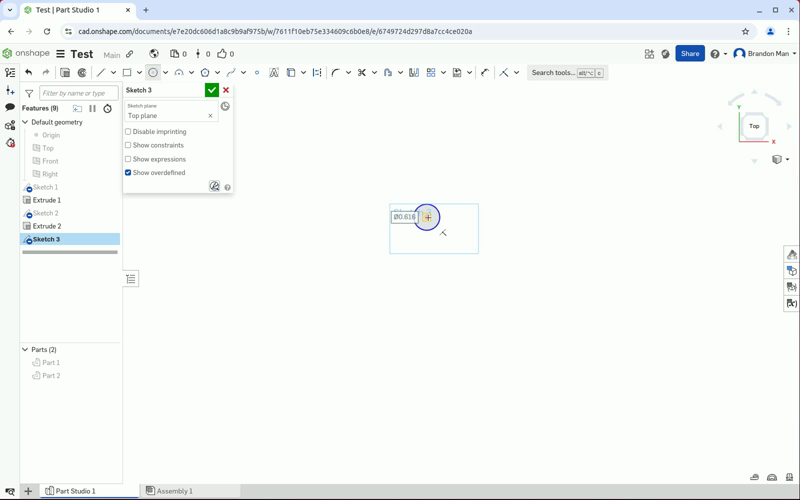
key(esc)
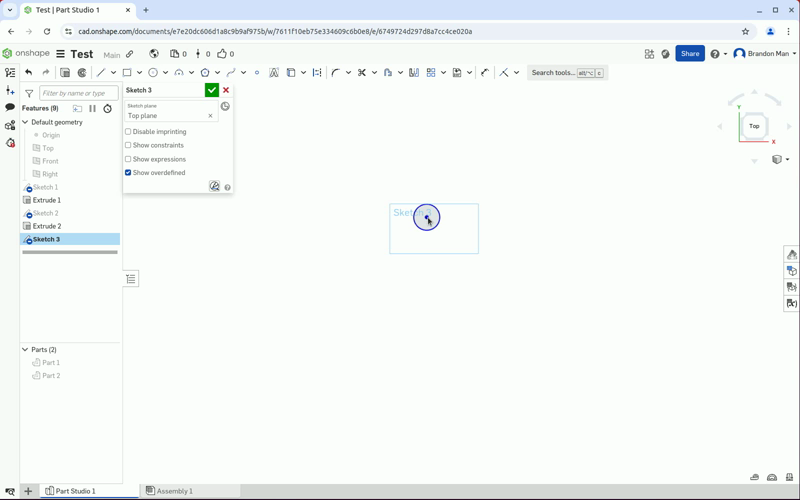
mouse_move(433, 227)
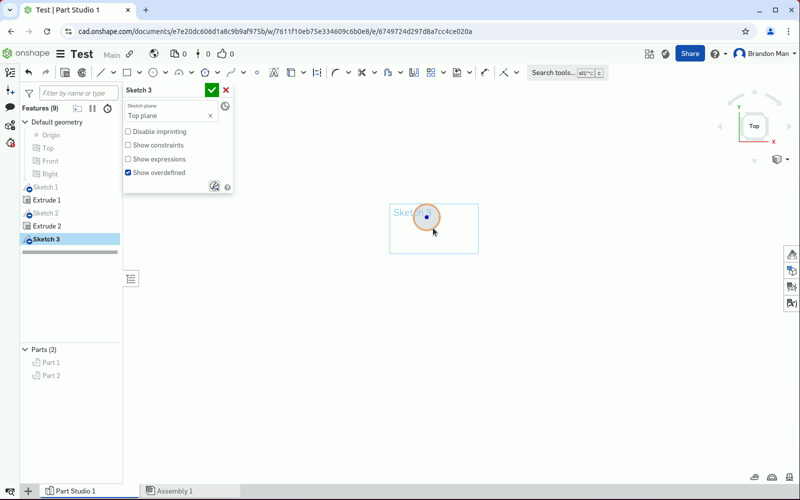
scroll(6)
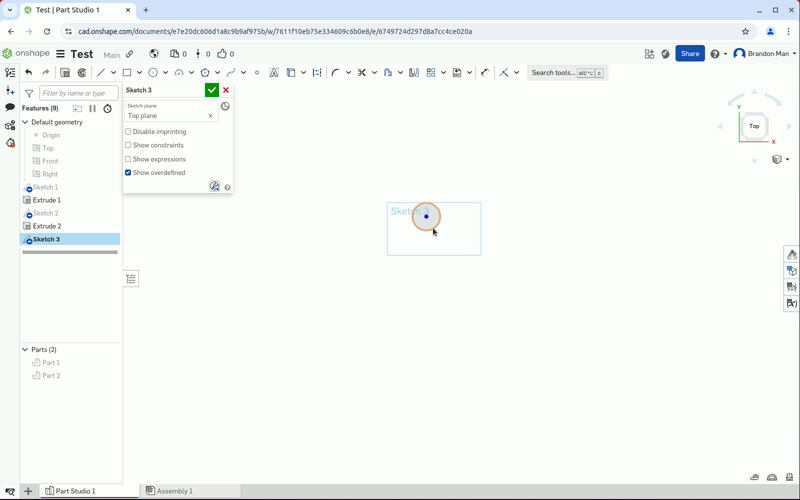
scroll(6)
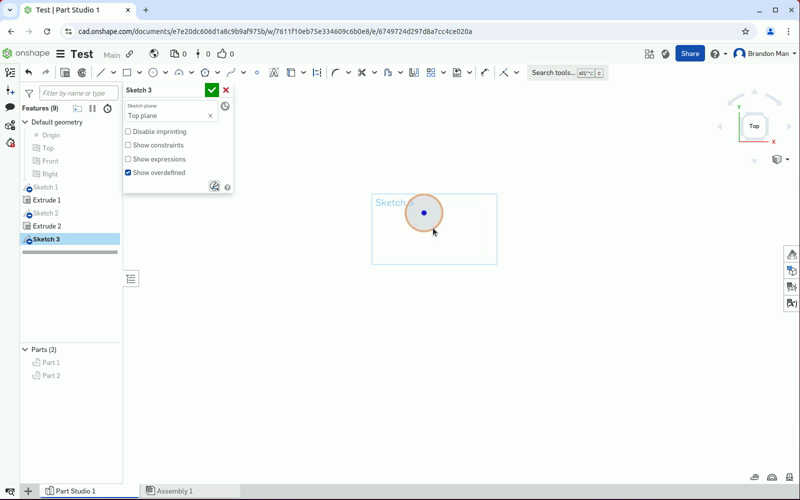
scroll(6)
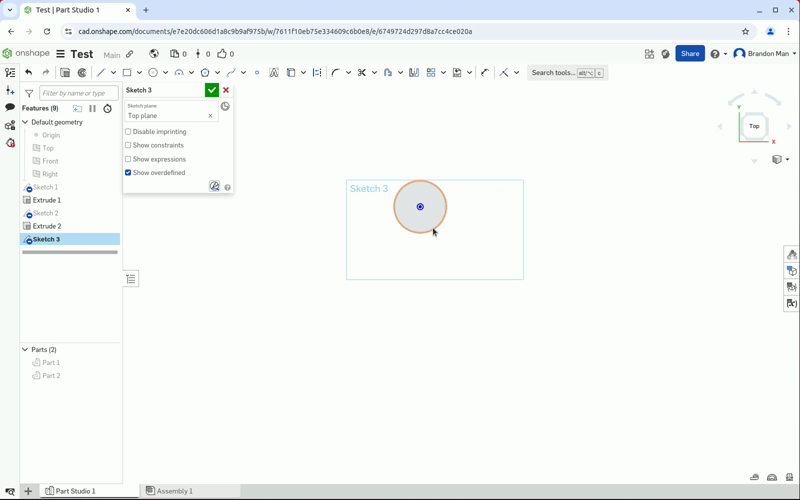
scroll(6)
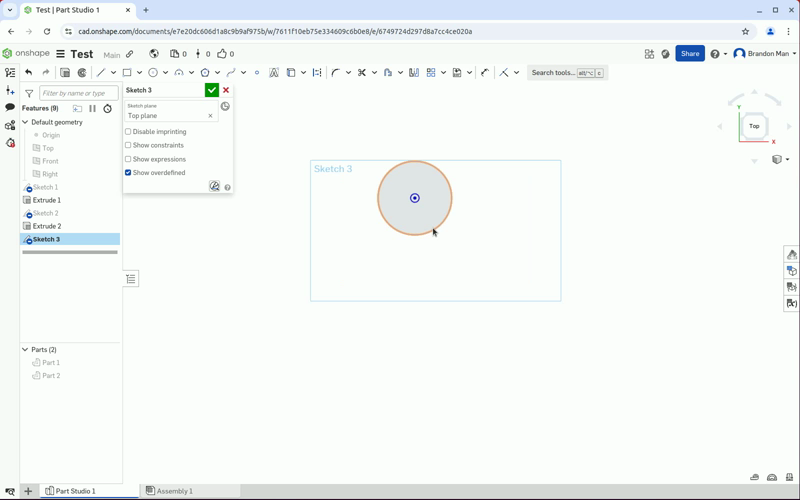
scroll(6)
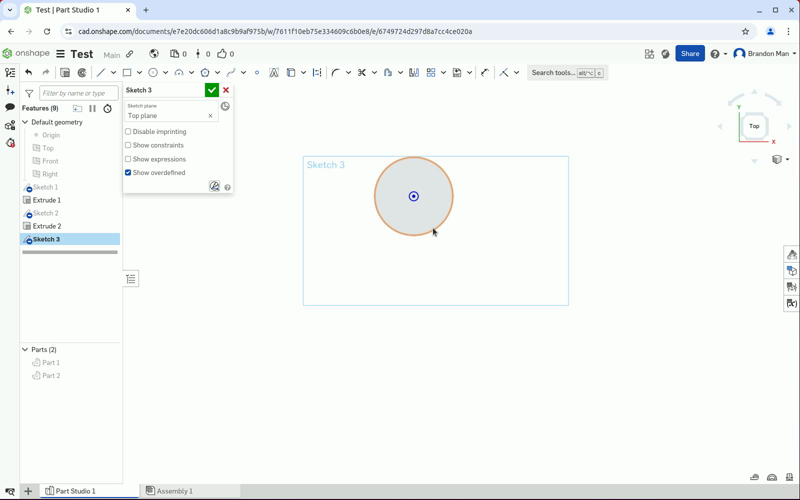
scroll(6)
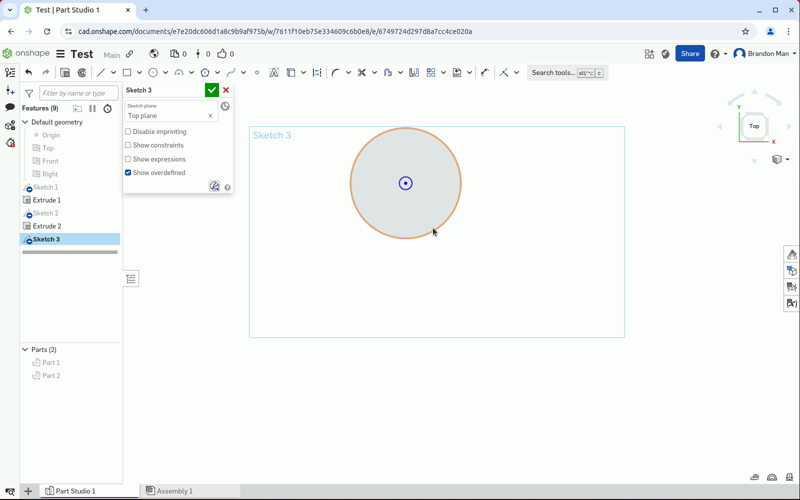
scroll(6)
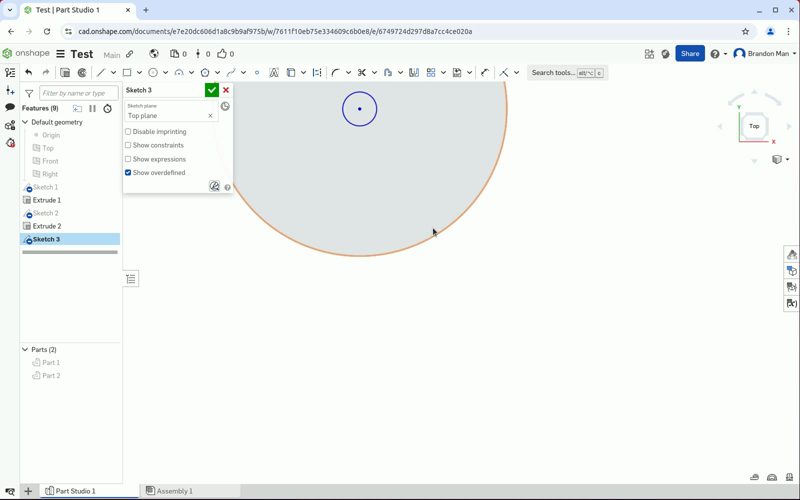
click(433, 227)
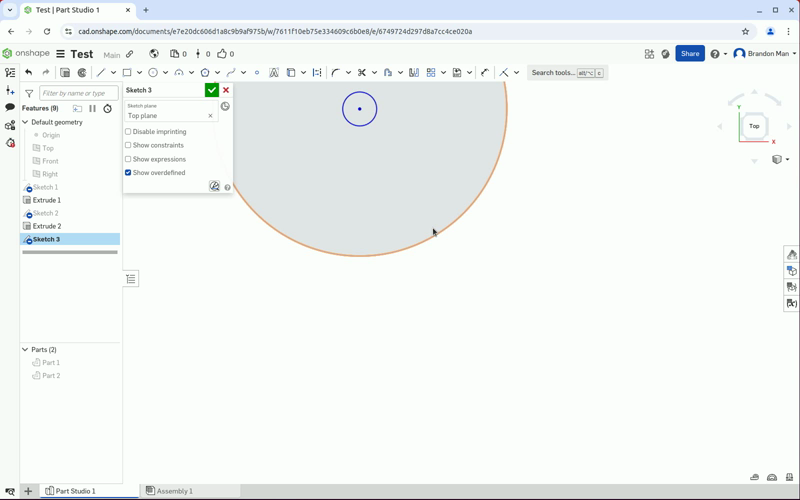
scroll(-6)
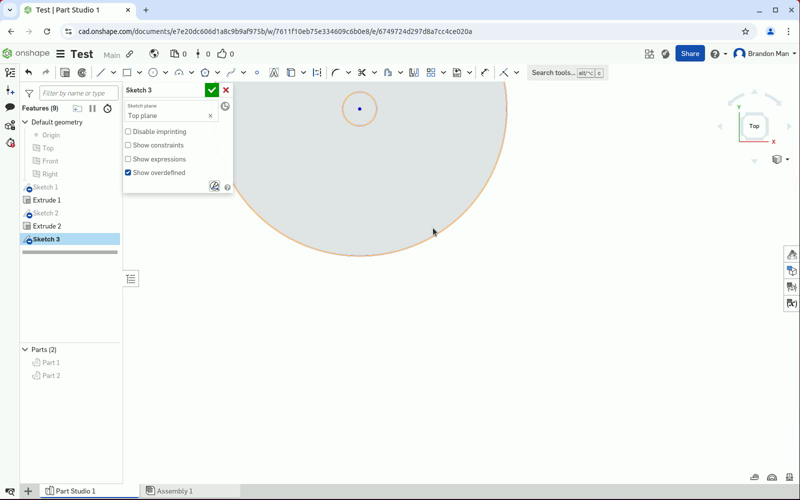
scroll(-6)
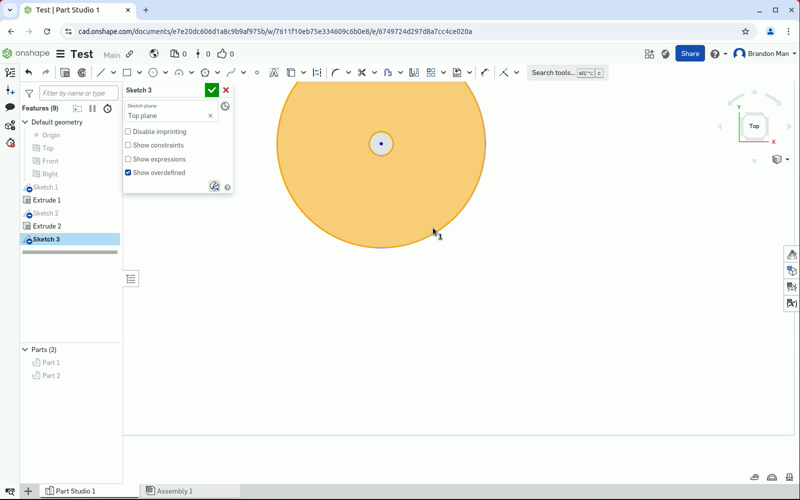
scroll(-6)
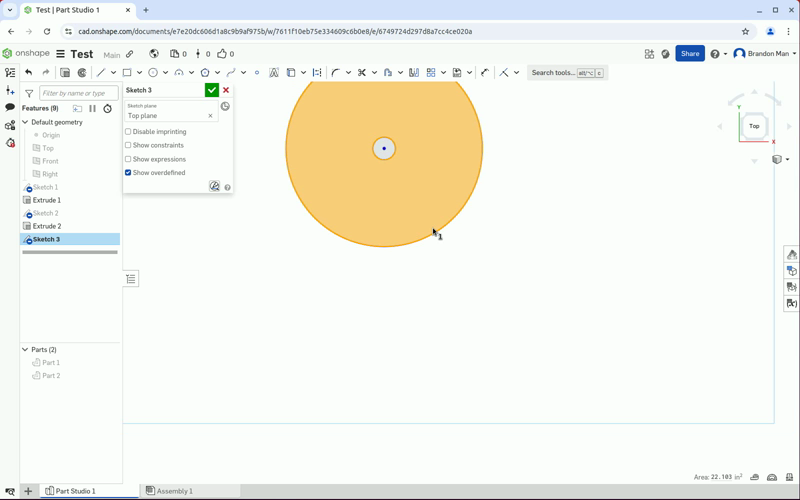
scroll(-6)
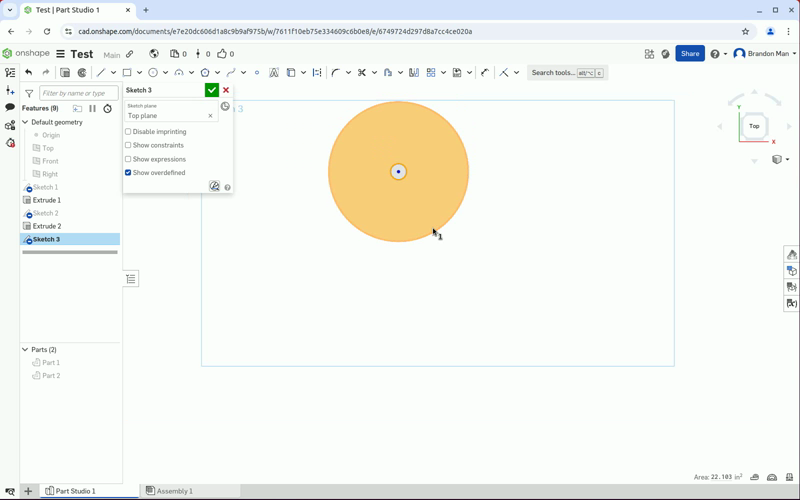
scroll(-6)
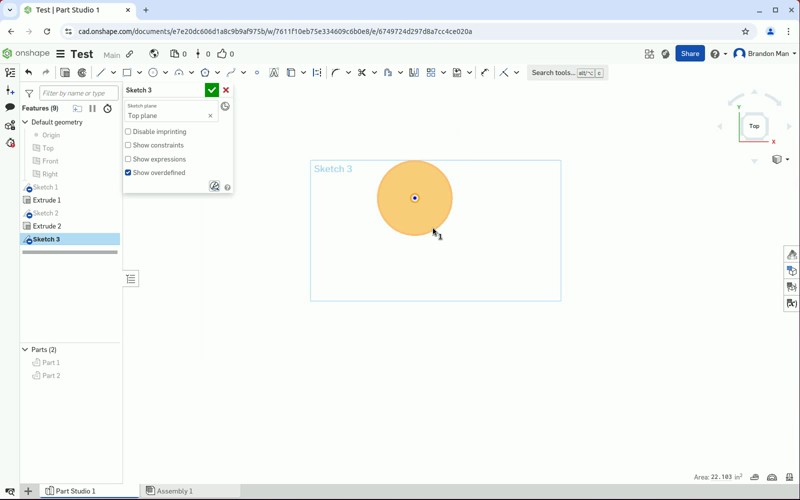
scroll(-6)
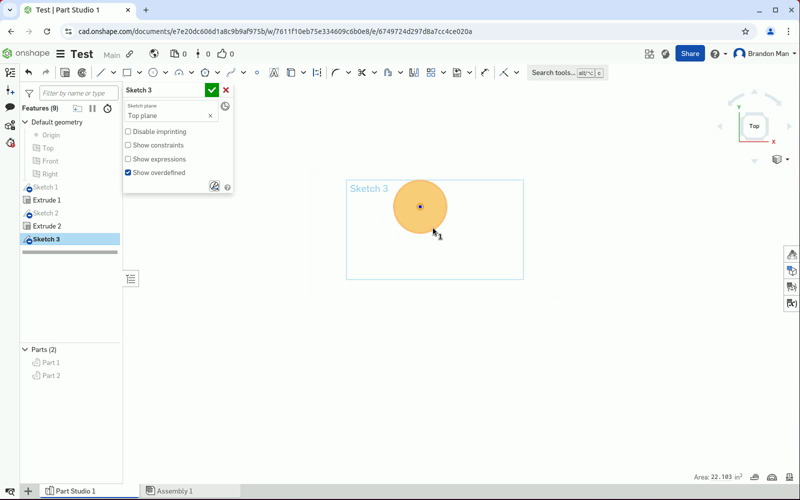
scroll(-6)
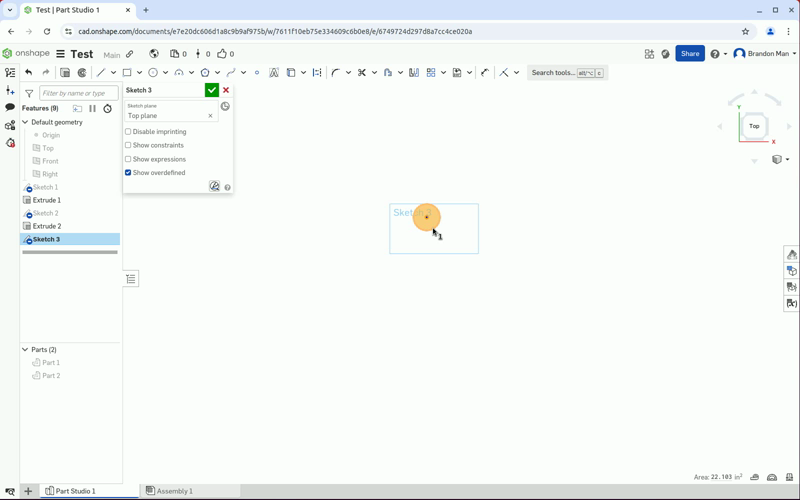
mouse_move(73, 352)
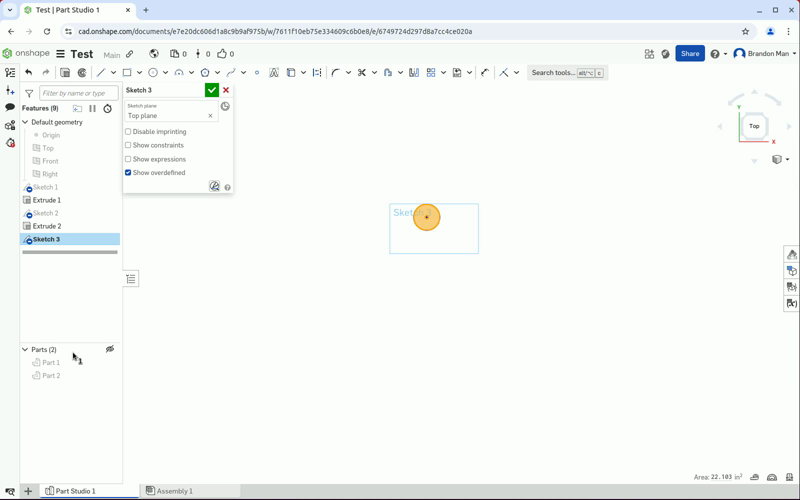
key(shift+y)
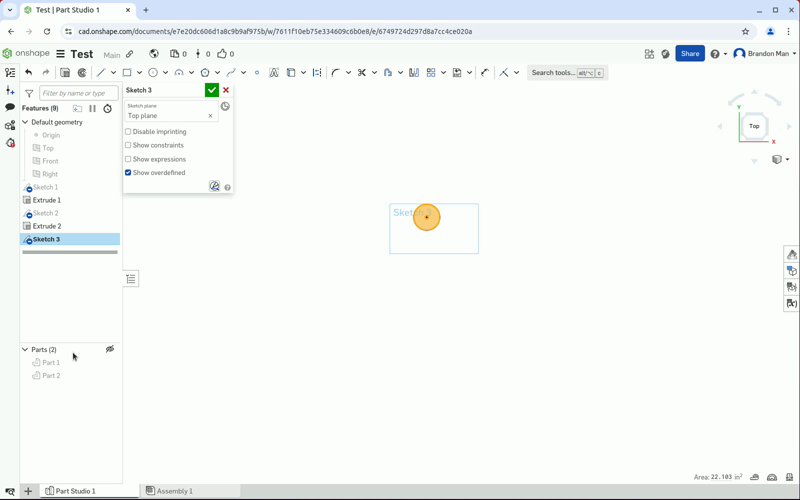
key(shift+e)
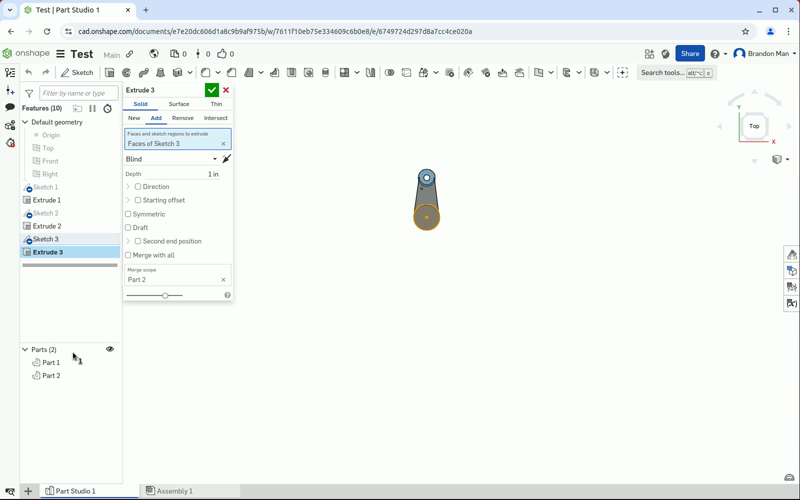
mouse_move(143, 106)
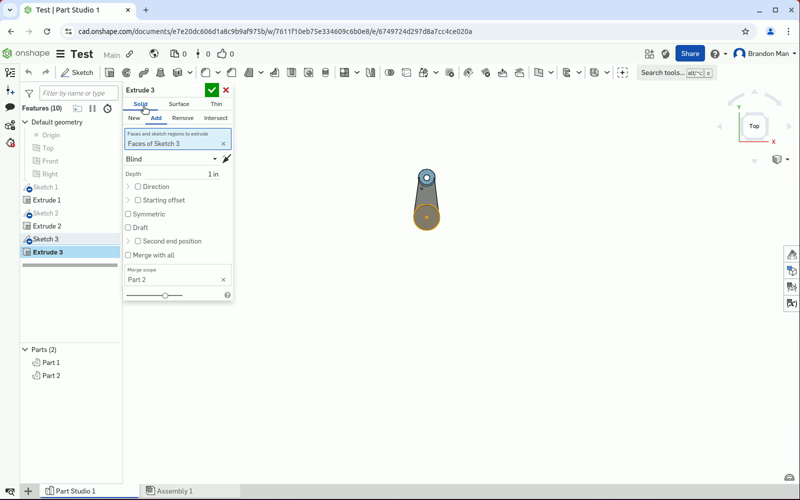
click(143, 106)
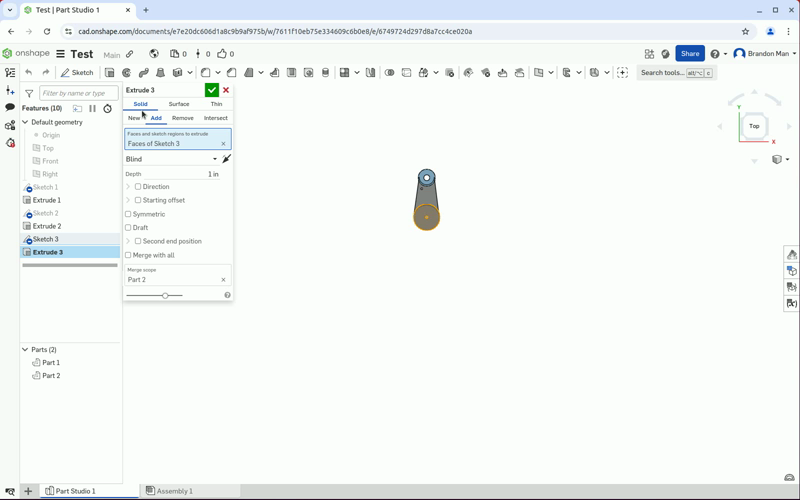
mouse_move(137, 120)
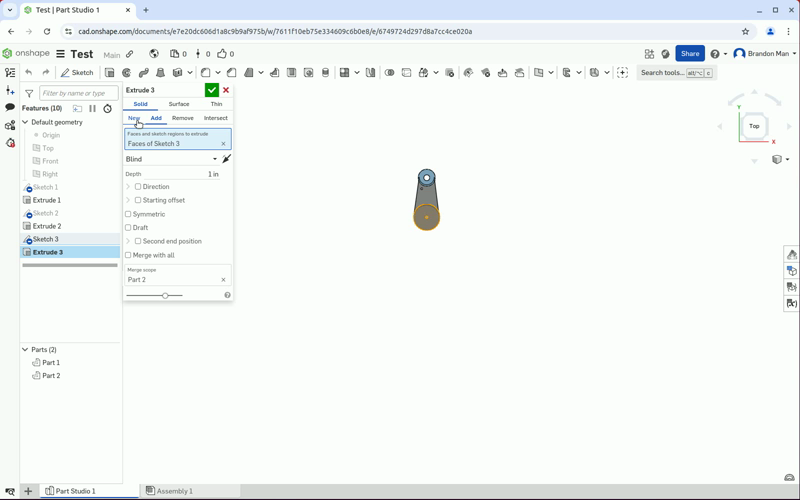
click(137, 120)
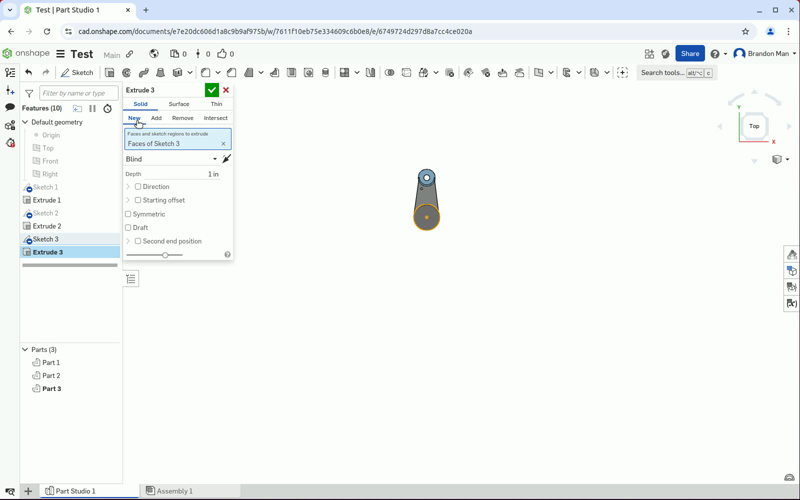
key(tab, 4)
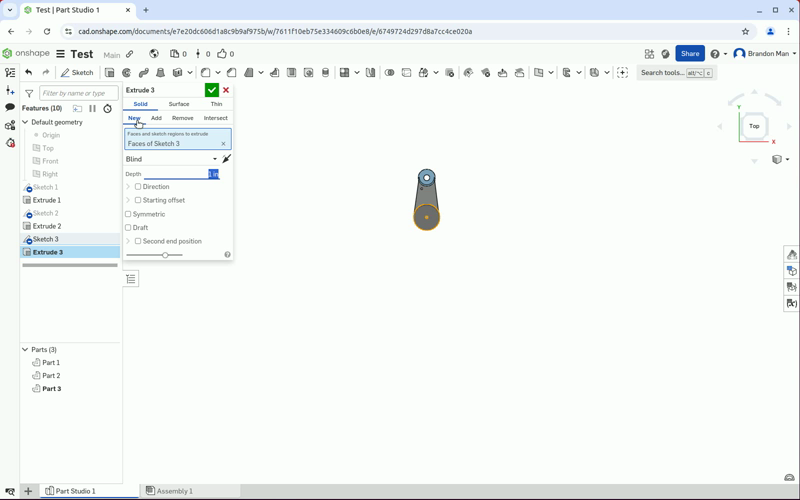
text(0.481)
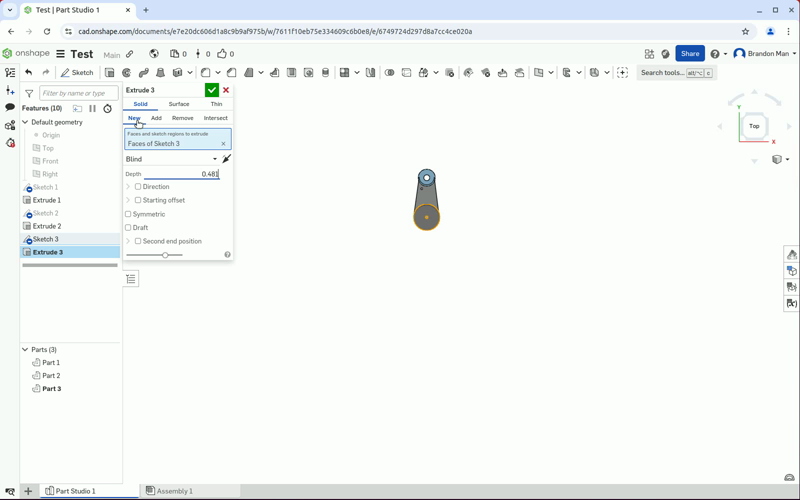
key(enter)
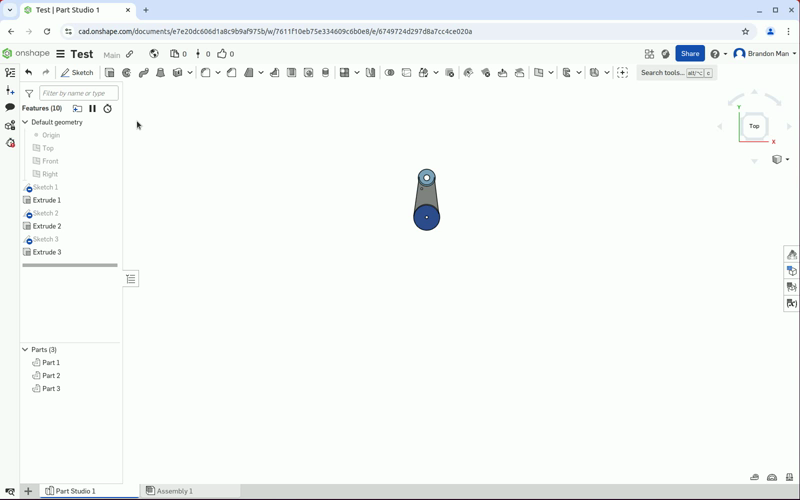
key(shift+h)
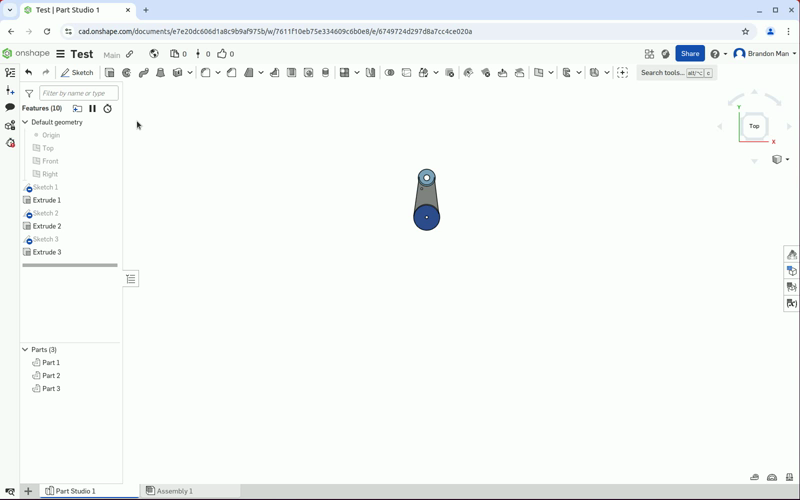
key(shift+h)
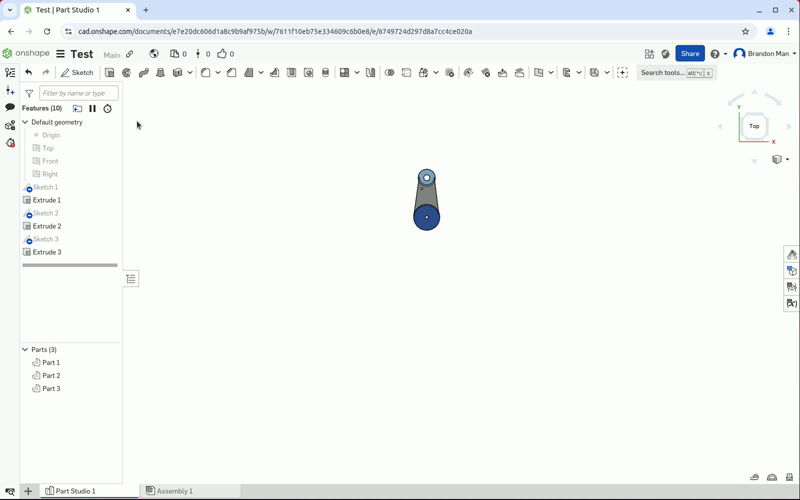
mouse_move(73, 189)
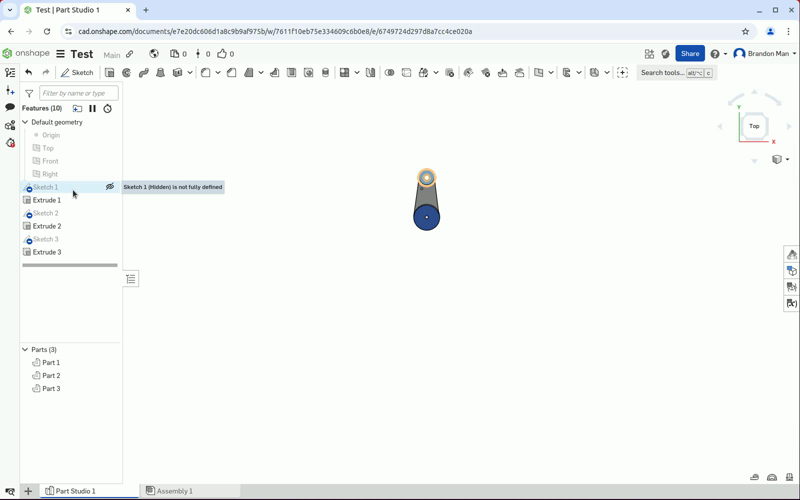
click(73, 189)
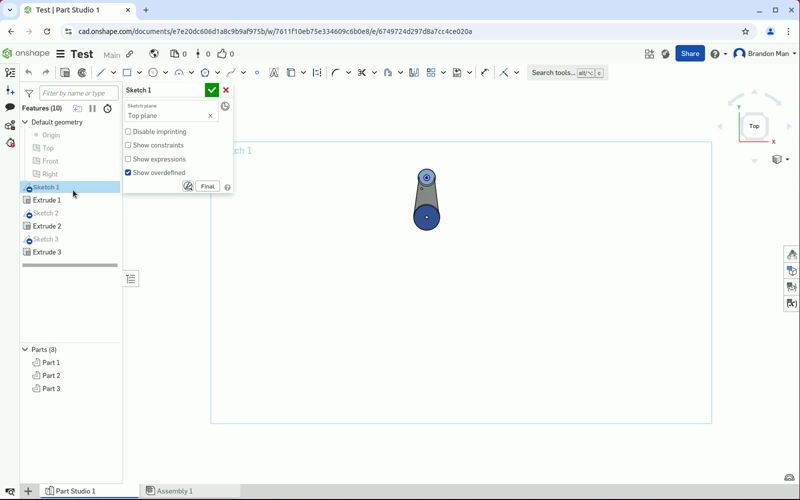
mouse_move(229, 92)
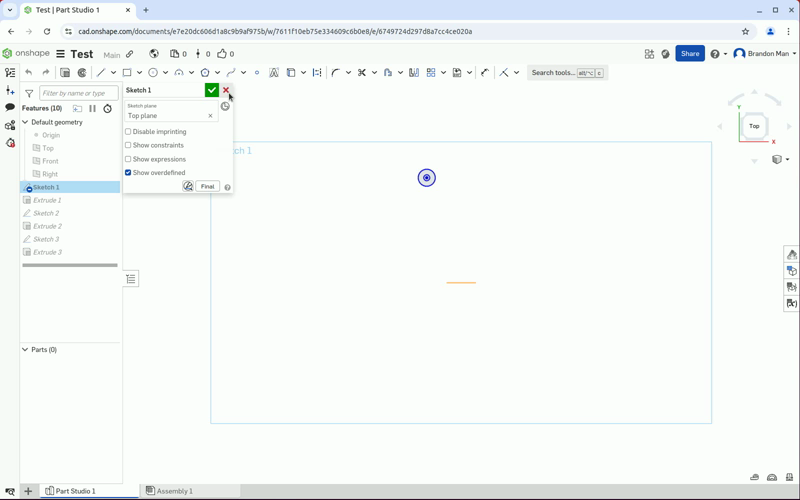
click(229, 92)
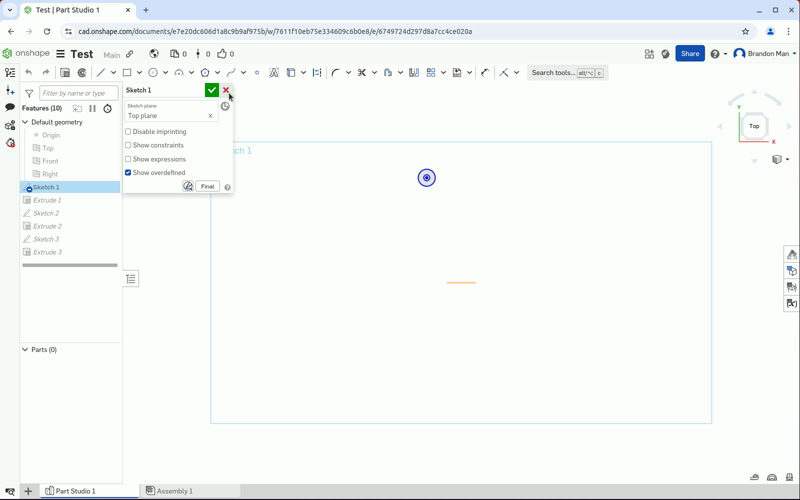
key(shift+s)
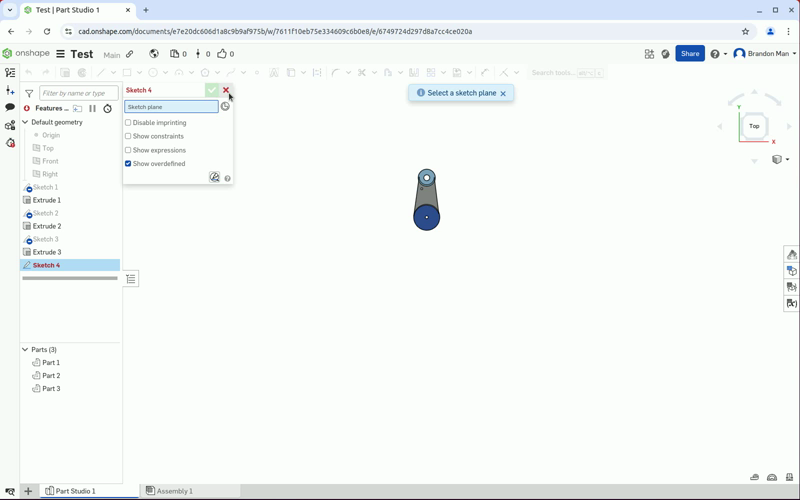
mouse_move(73, 150)
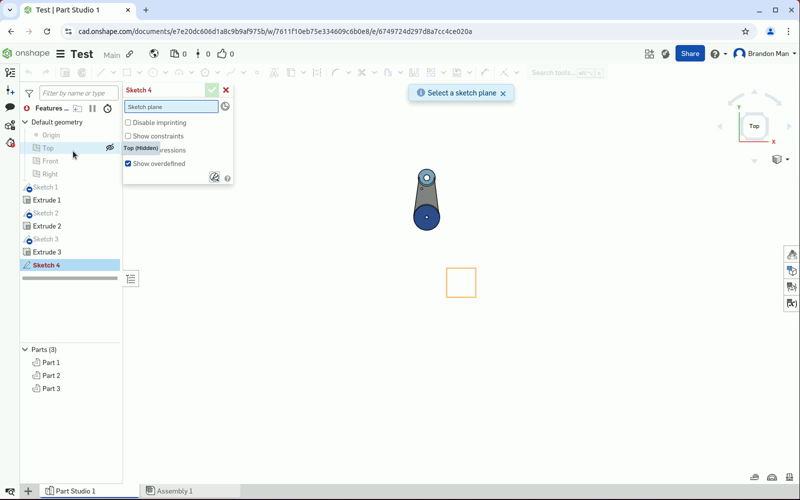
click(73, 150)
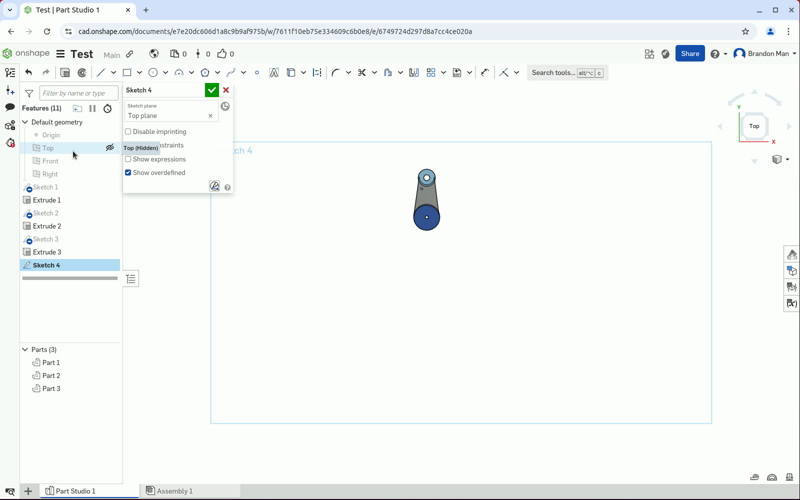
mouse_move(73, 352)
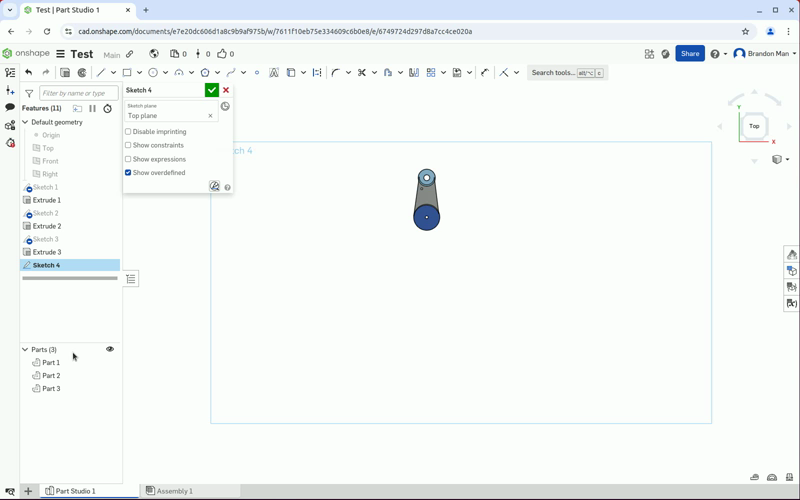
key(y)
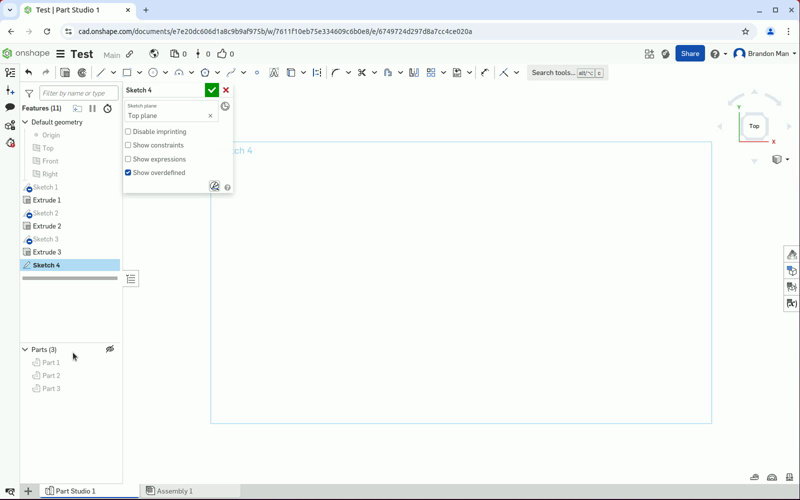
key(l)
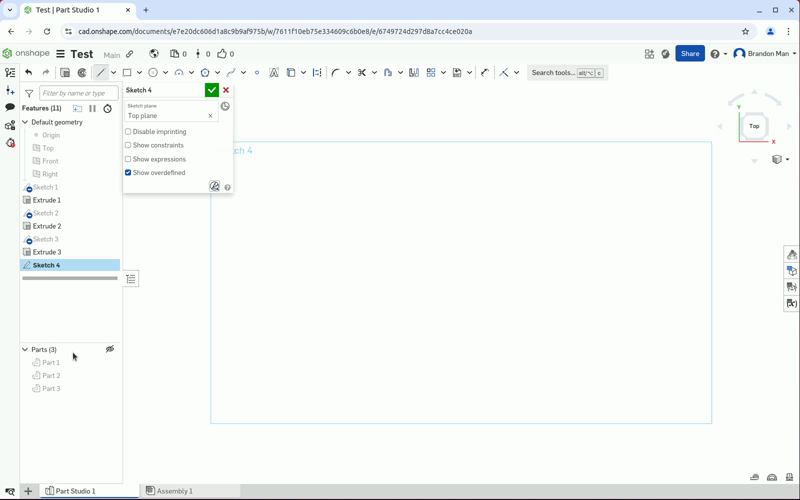
key_down(shift)
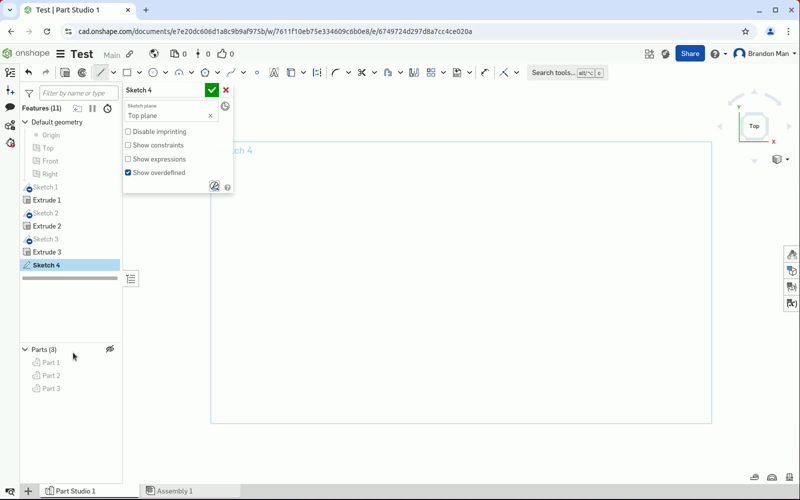
mouse_move(413, 219)
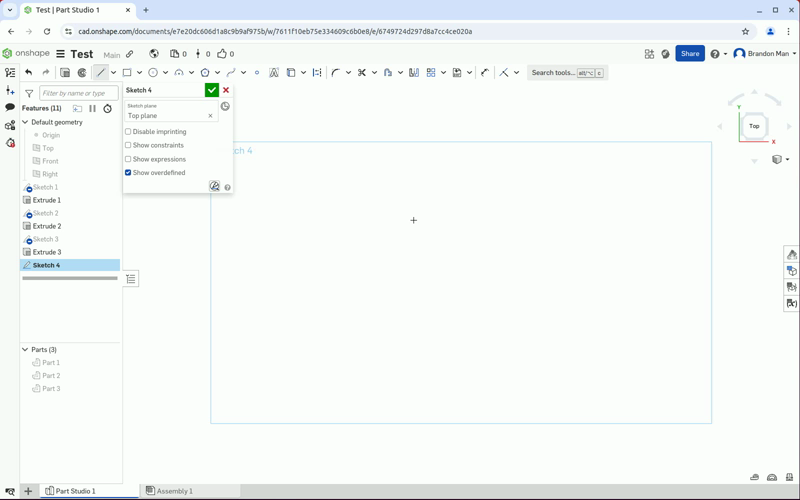
click(413, 219)
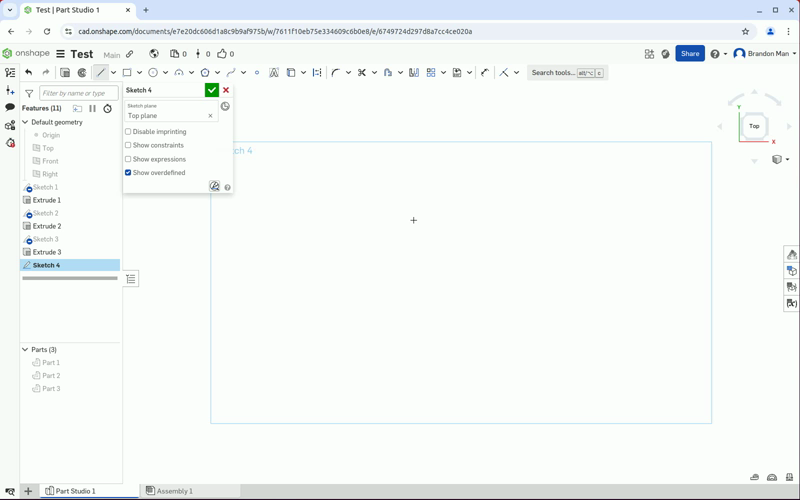
key_up(shift)
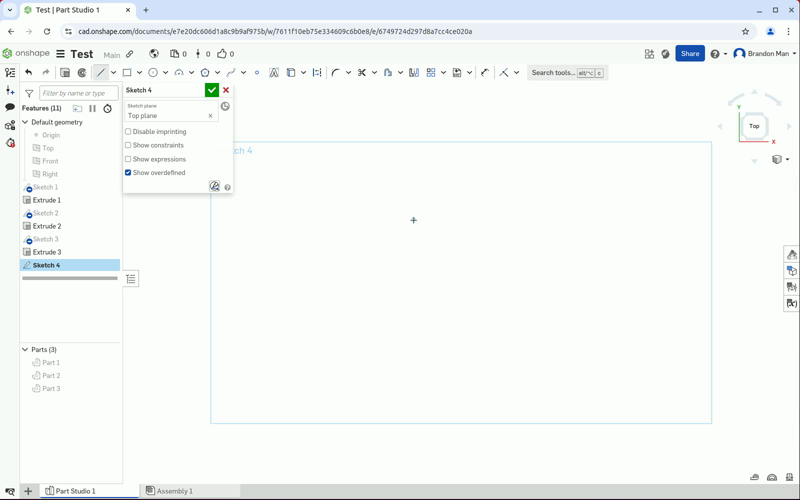
key_down(shift)
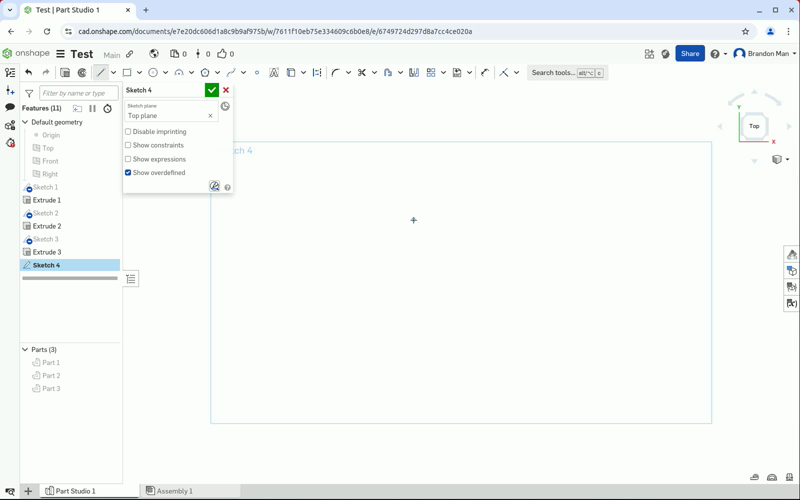
mouse_move(444, 219)
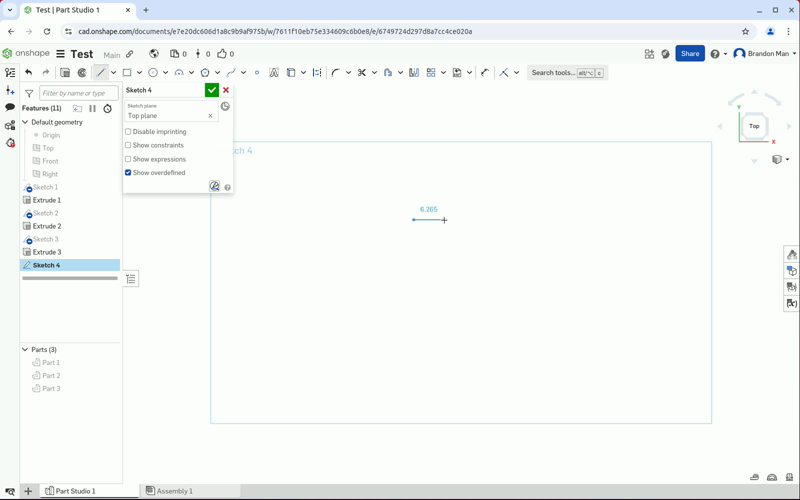
mouse_move(420, 268)
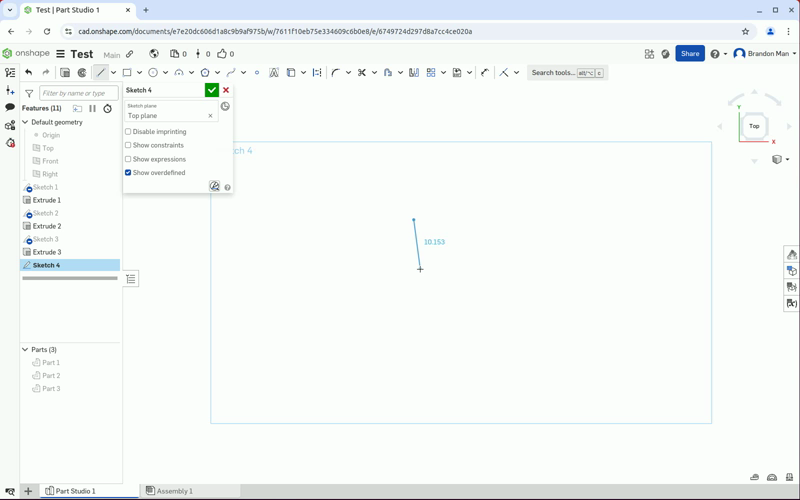
click(420, 268)
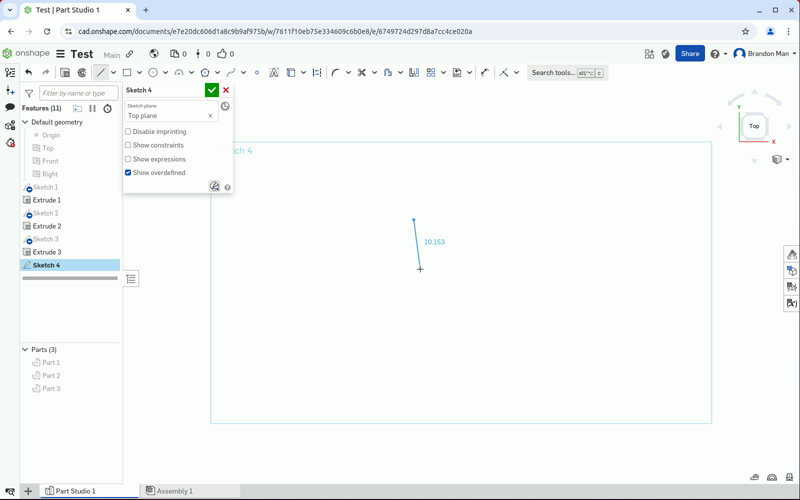
key_up(shift)
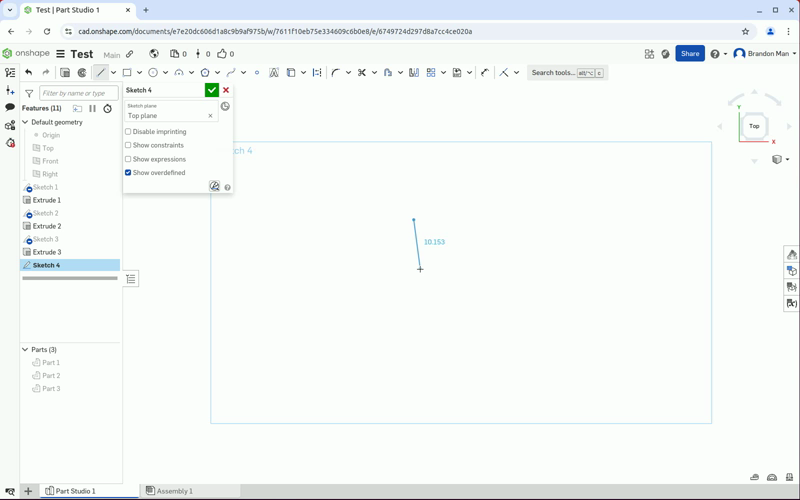
key(esc)
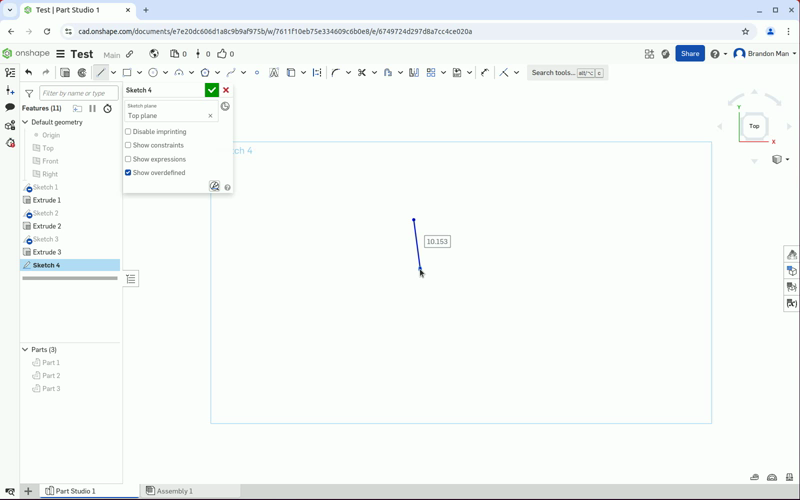
key(a)
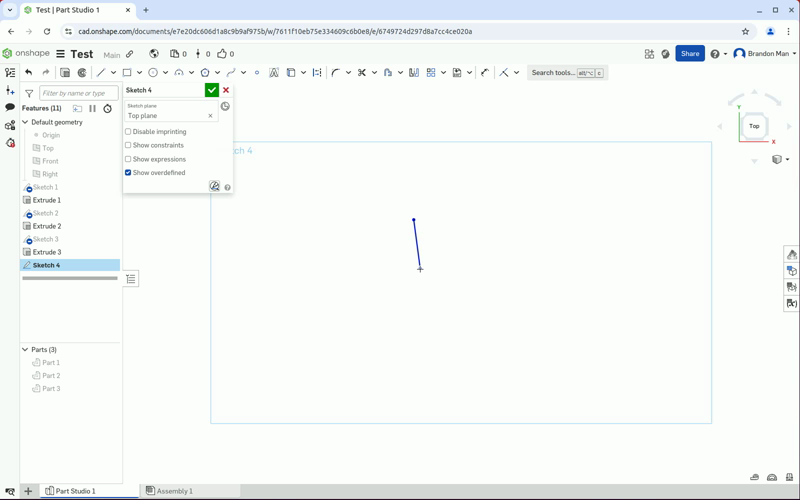
mouse_move(420, 268)
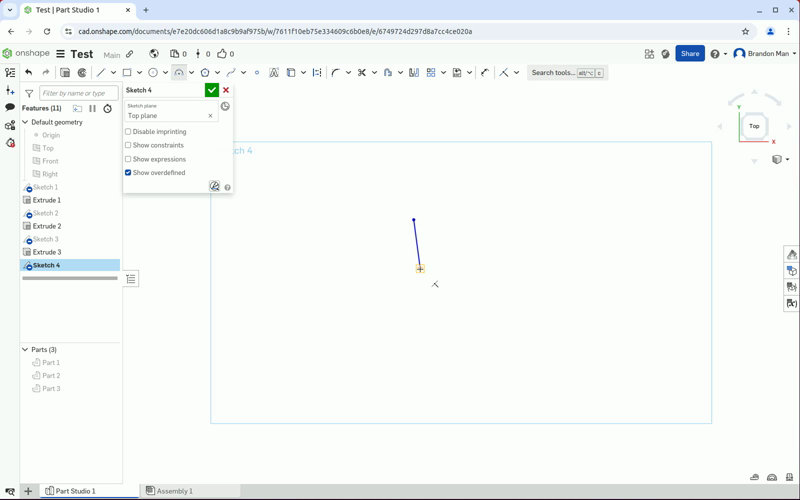
click(420, 268)
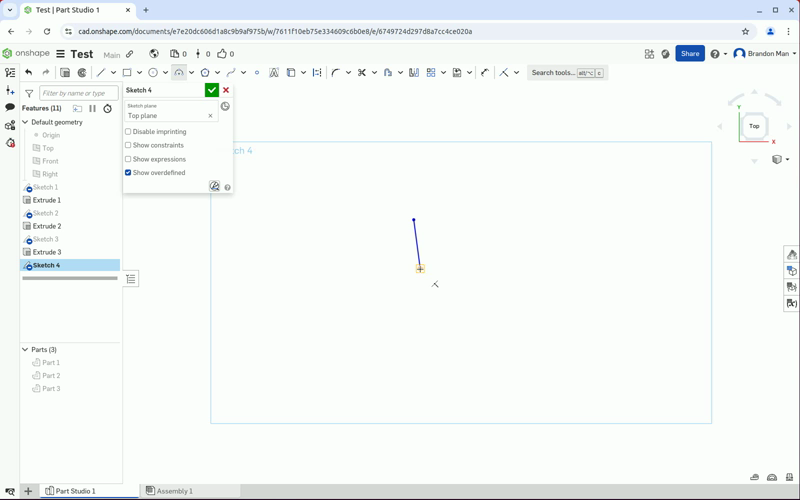
key_down(shift)
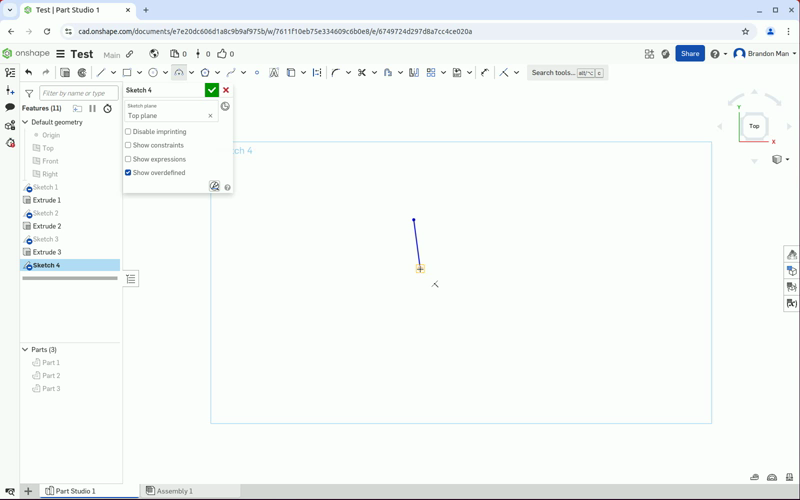
mouse_move(426, 274)
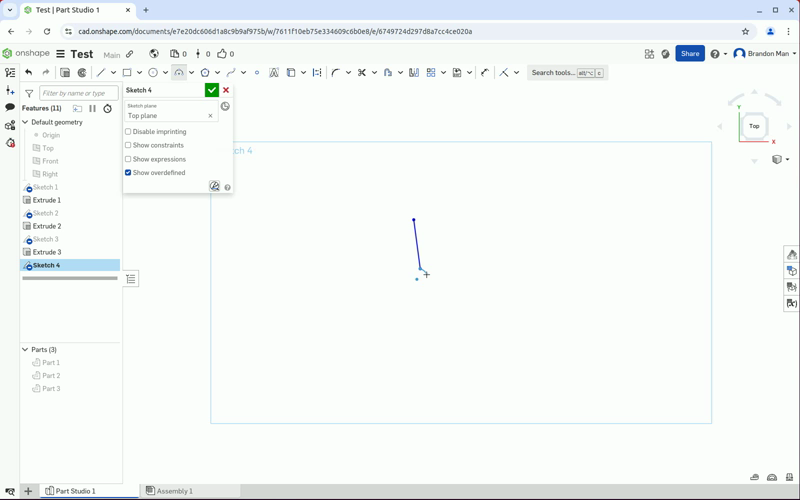
click(426, 274)
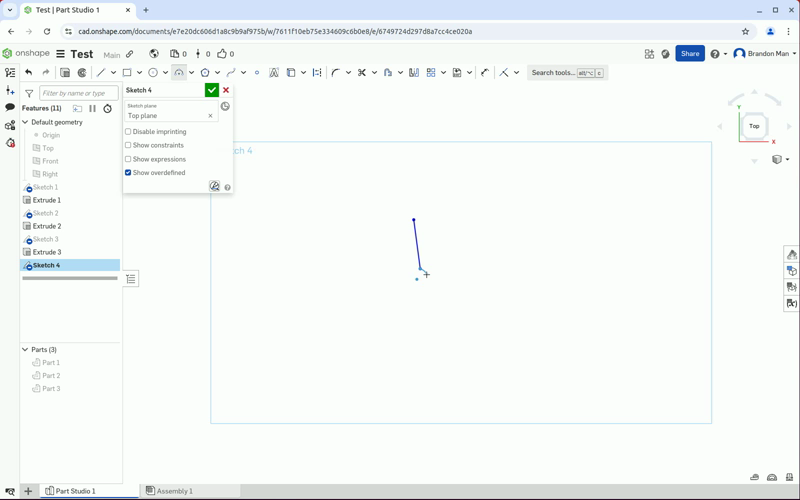
mouse_move(430, 263)
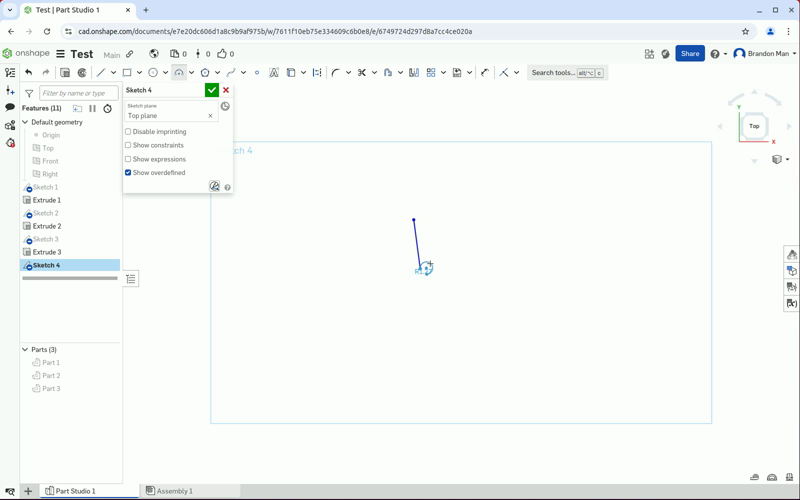
click(430, 263)
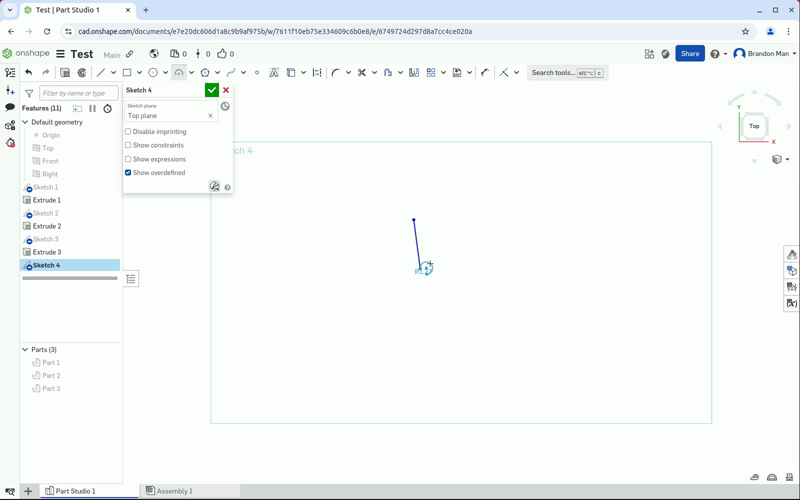
key_up(shift)
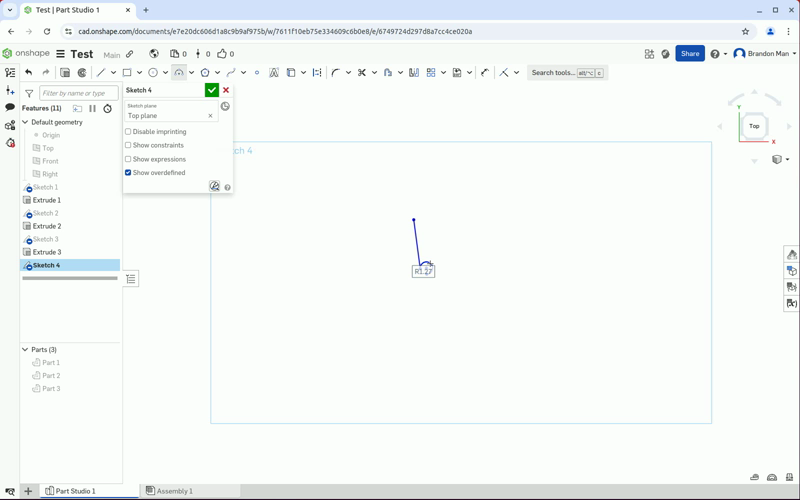
key(esc)
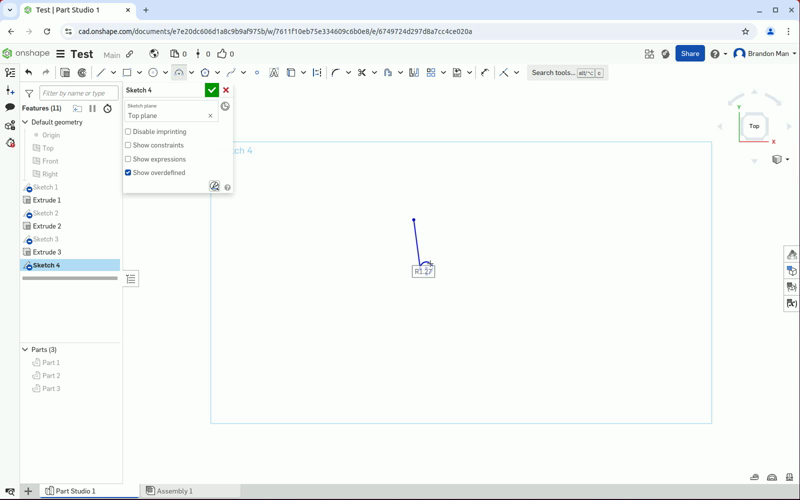
key(l)
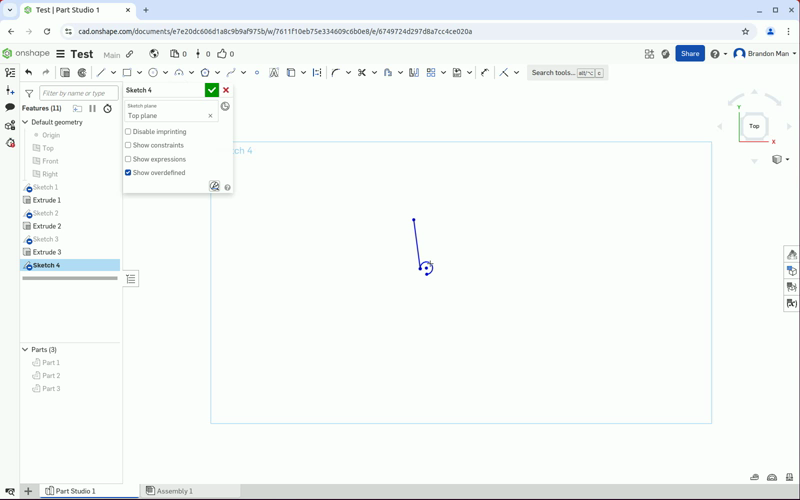
mouse_move(426, 274)
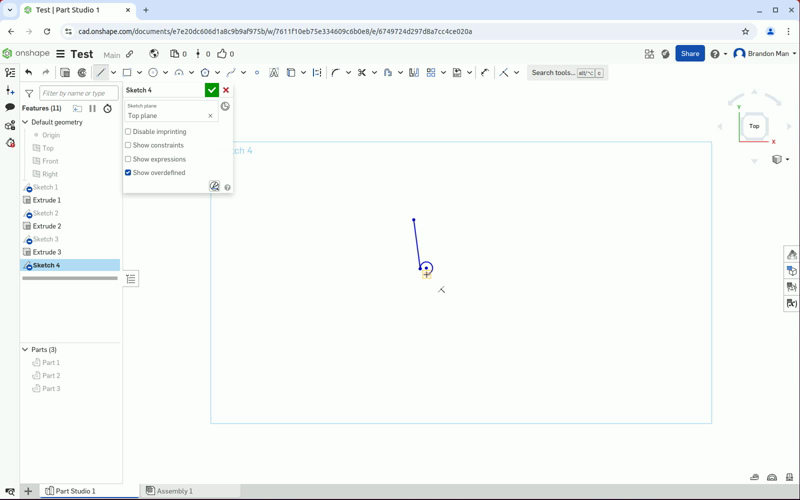
click(426, 274)
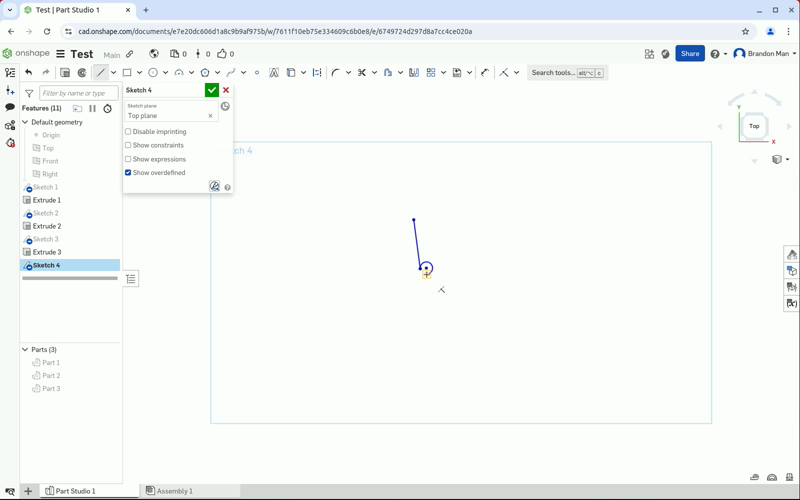
key_down(shift)
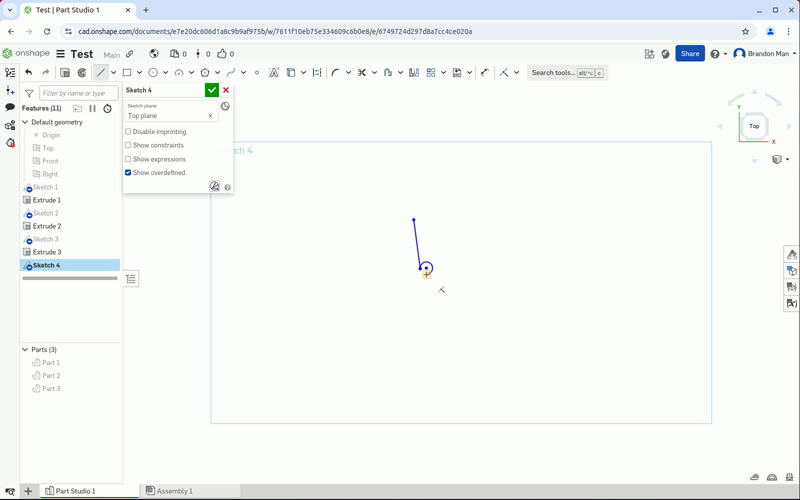
mouse_move(456, 274)
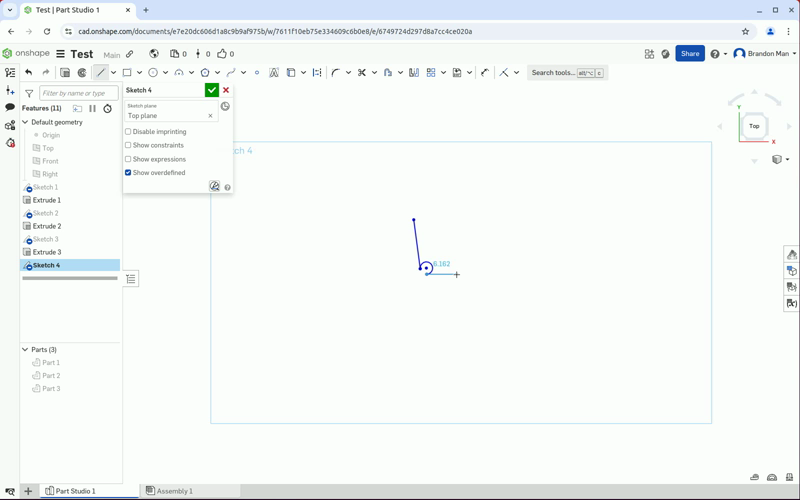
mouse_move(461, 274)
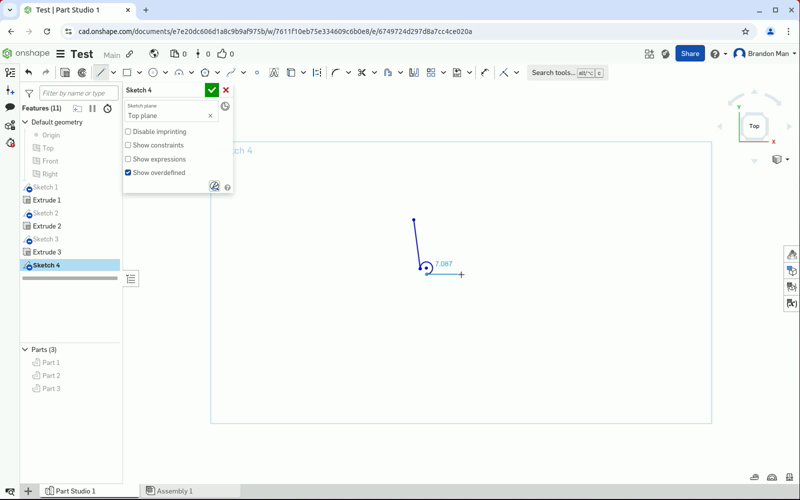
click(461, 274)
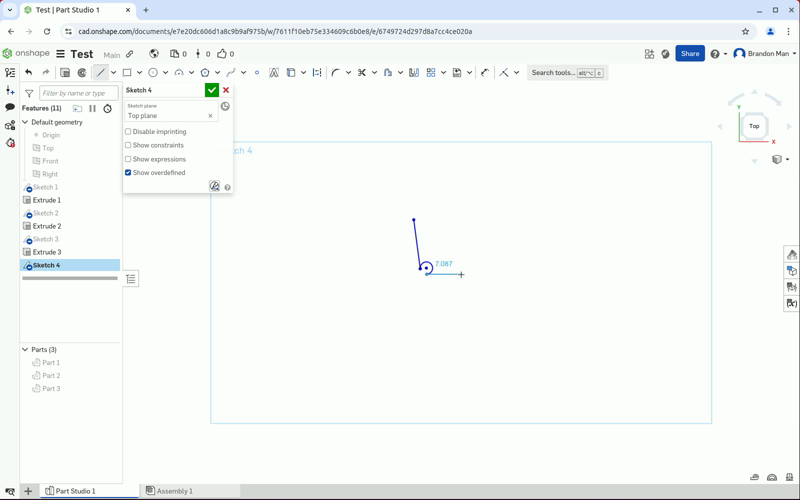
key_up(shift)
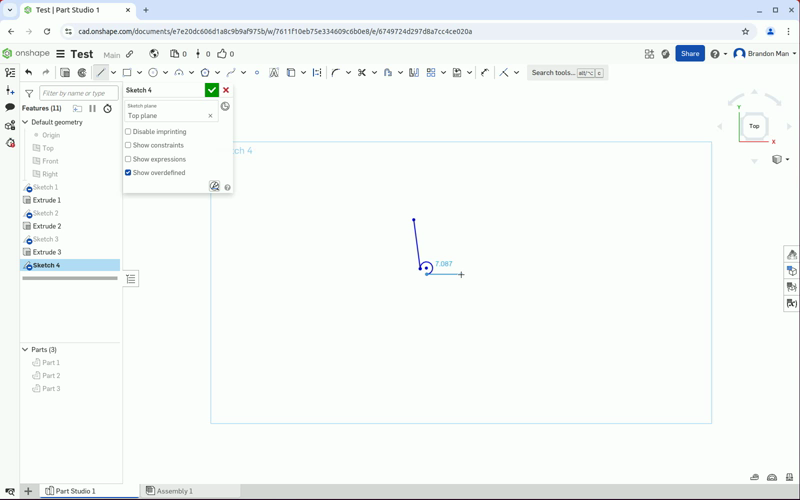
key(esc)
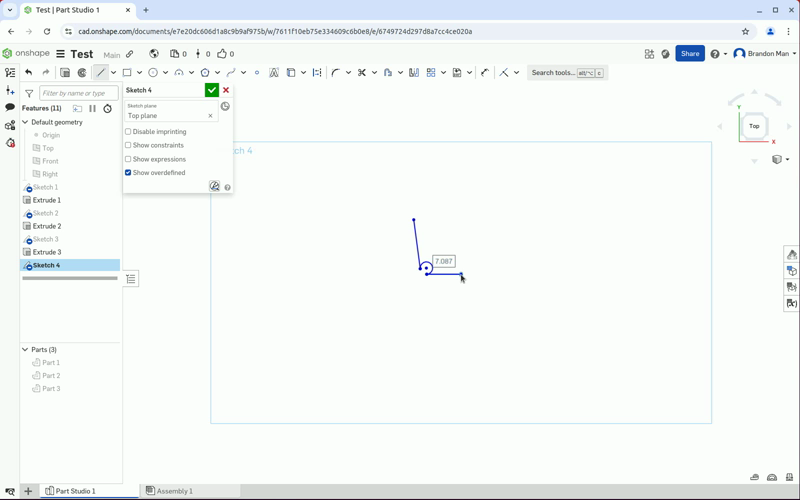
key(a)
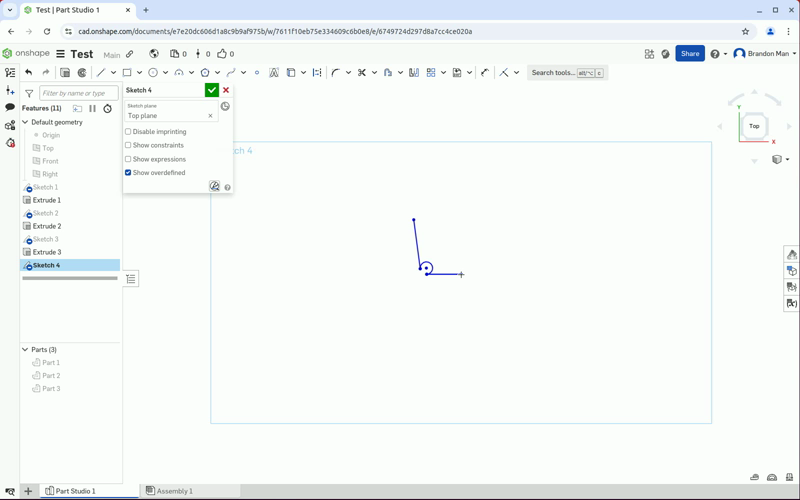
mouse_move(461, 274)
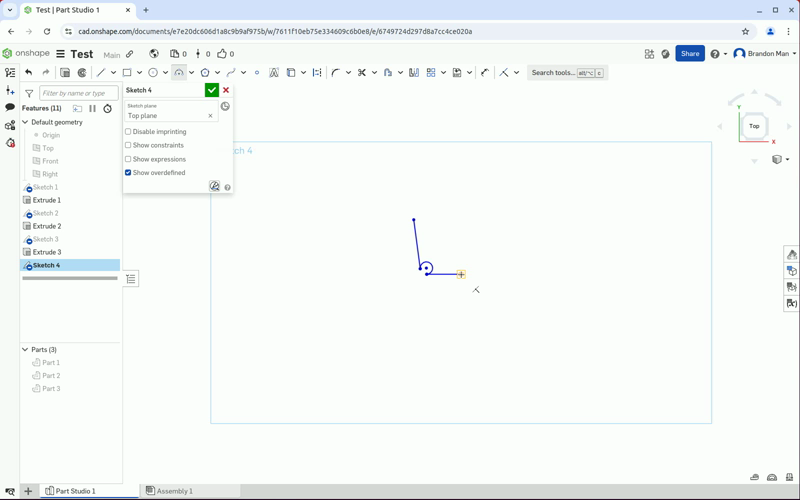
click(461, 274)
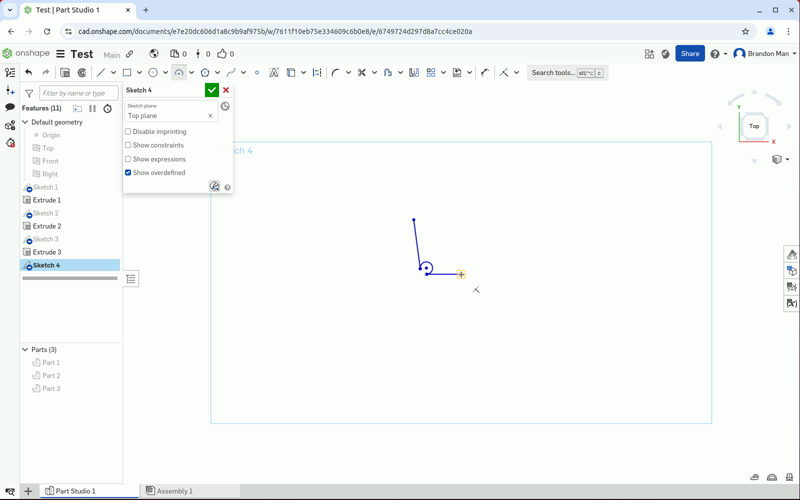
key_down(shift)
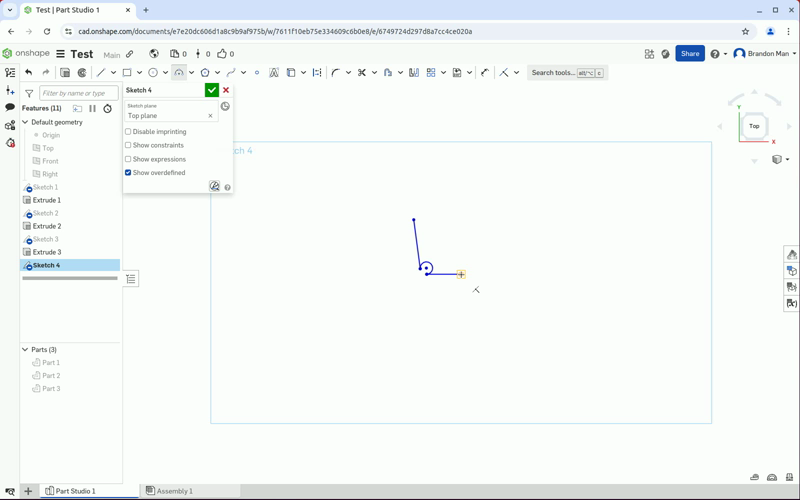
mouse_move(461, 261)
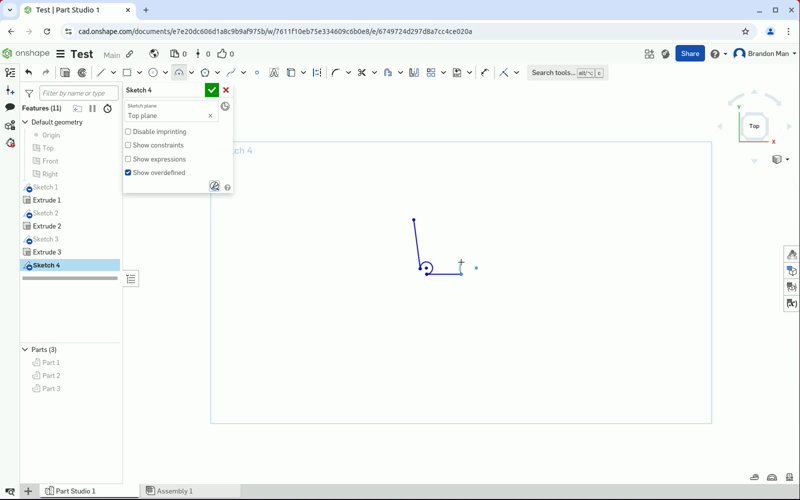
click(461, 261)
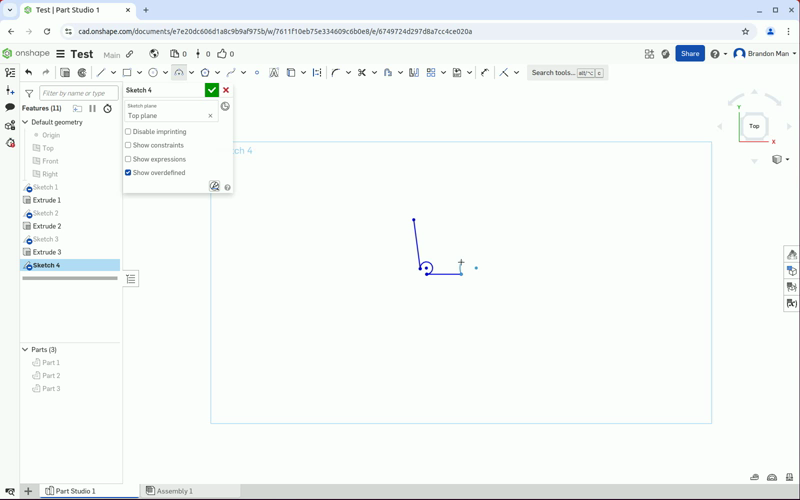
mouse_move(467, 267)
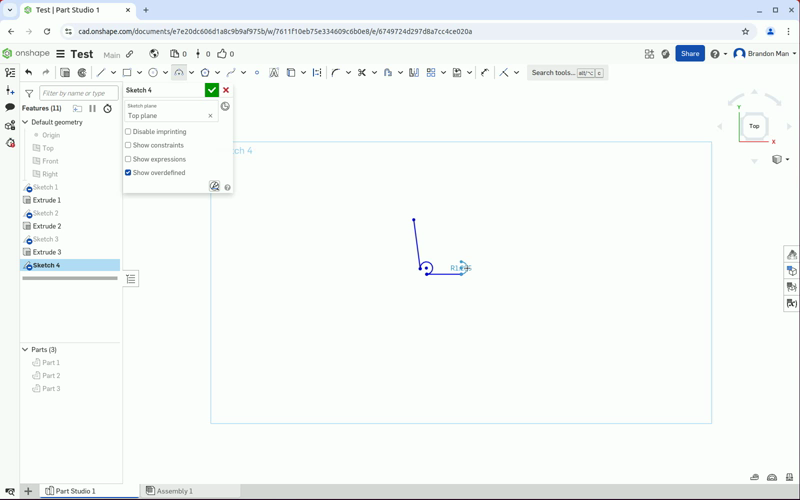
click(467, 267)
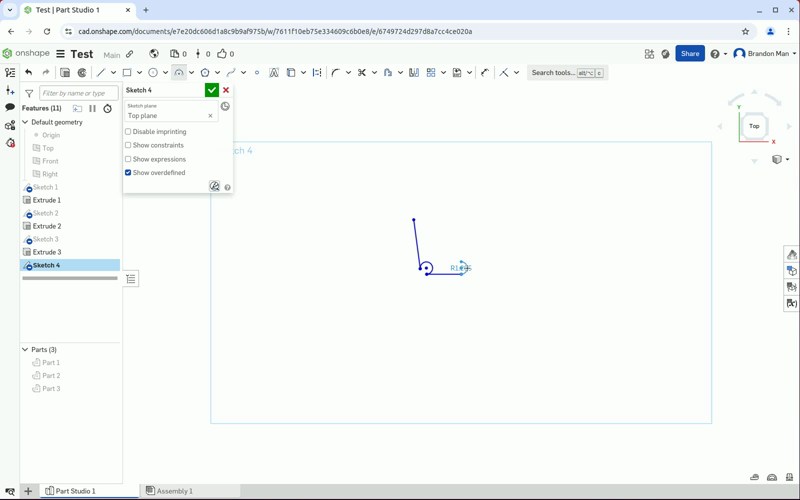
key_up(shift)
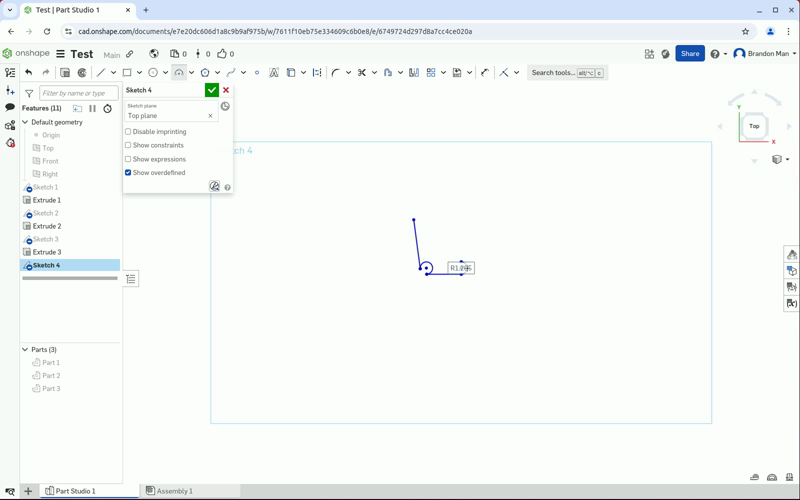
key(esc)
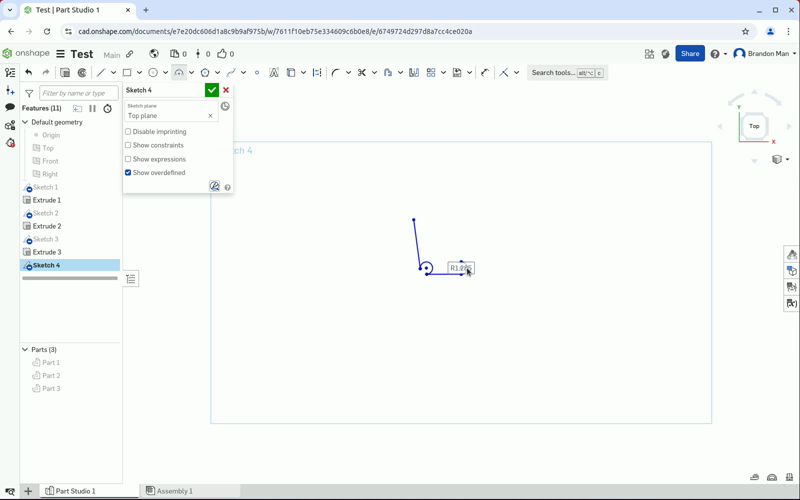
key(l)
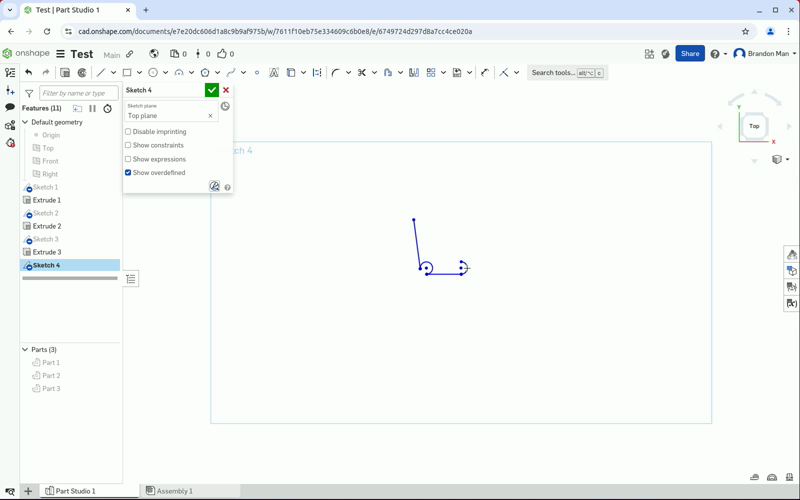
mouse_move(461, 261)
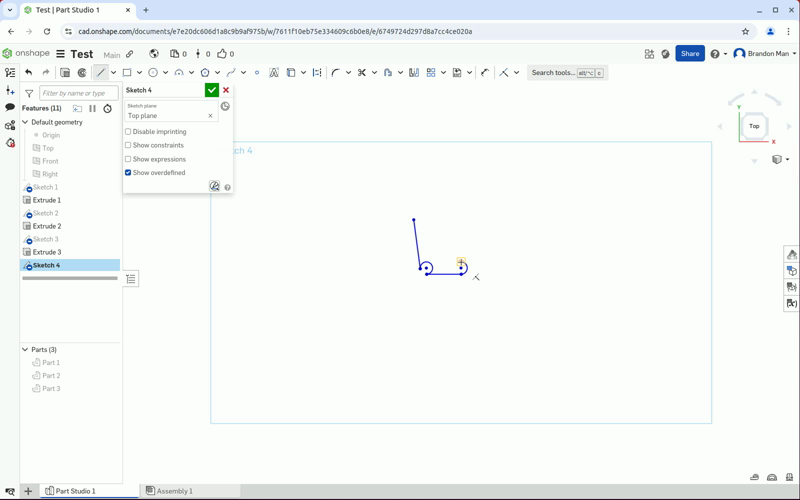
click(461, 261)
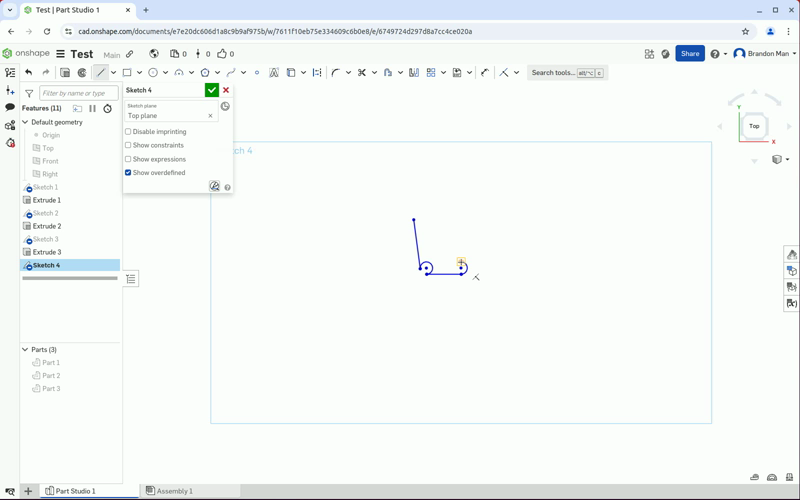
key_down(shift)
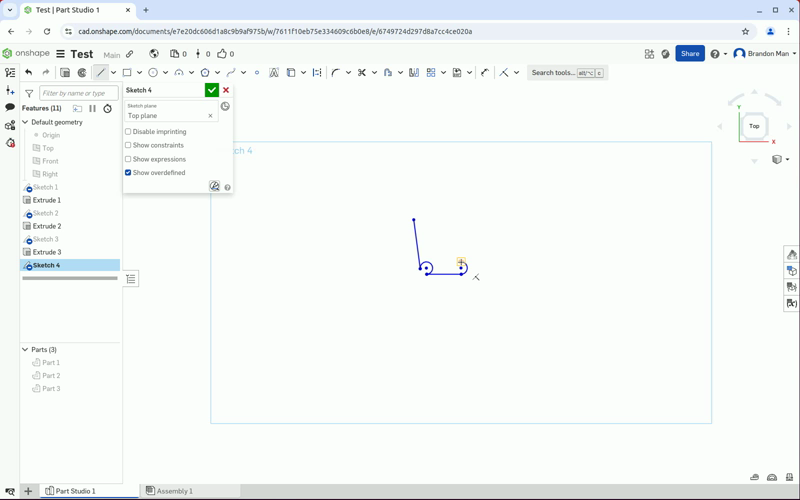
mouse_move(491, 261)
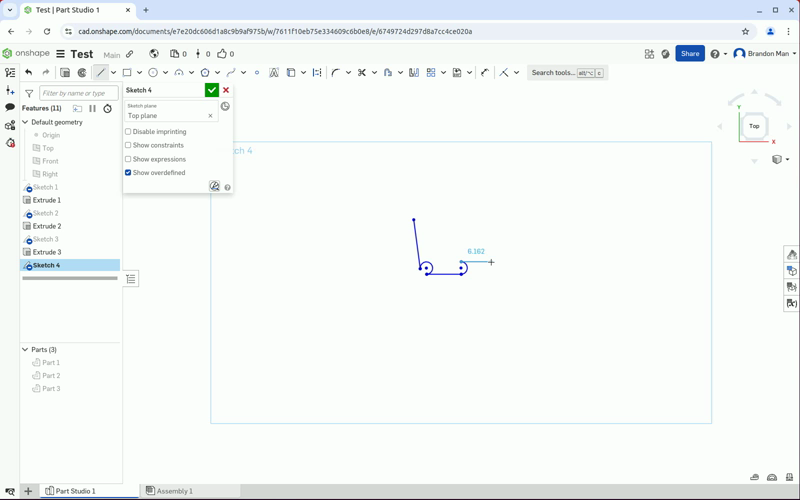
mouse_move(442, 261)
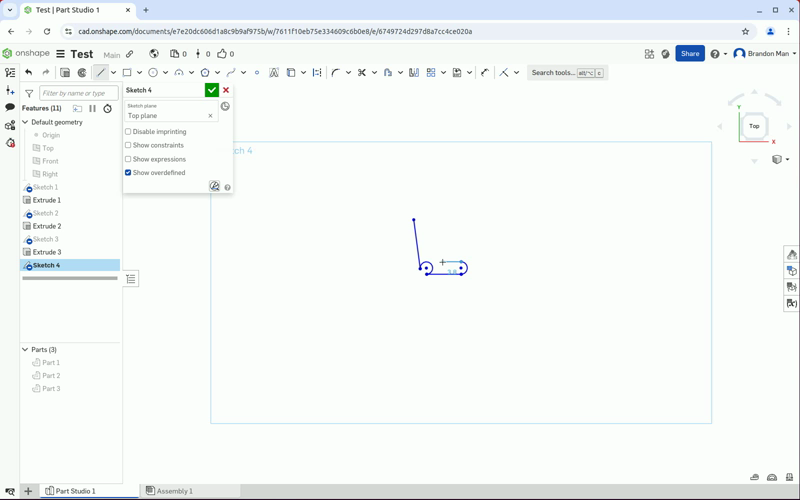
click(442, 261)
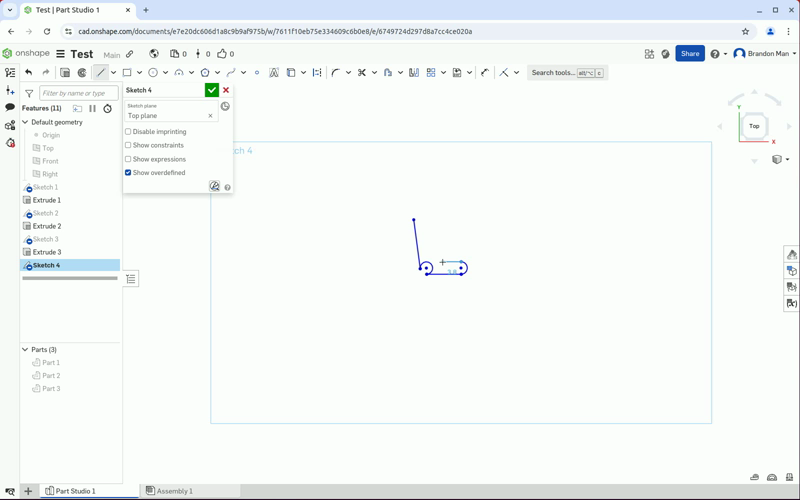
key_up(shift)
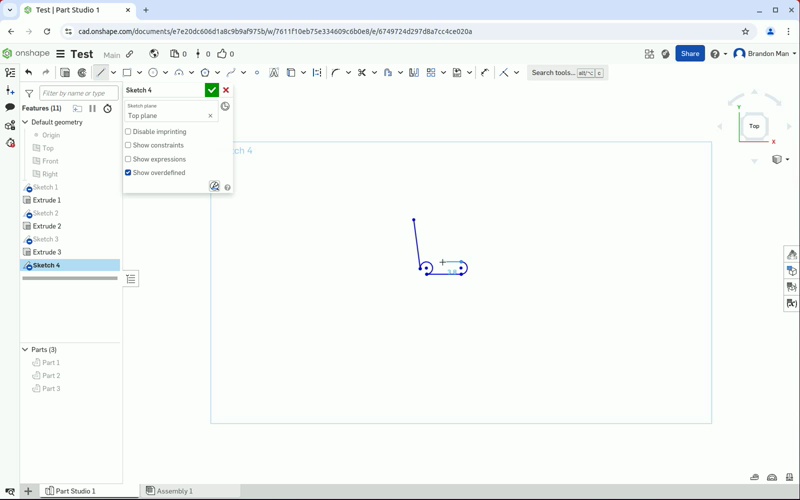
key(esc)
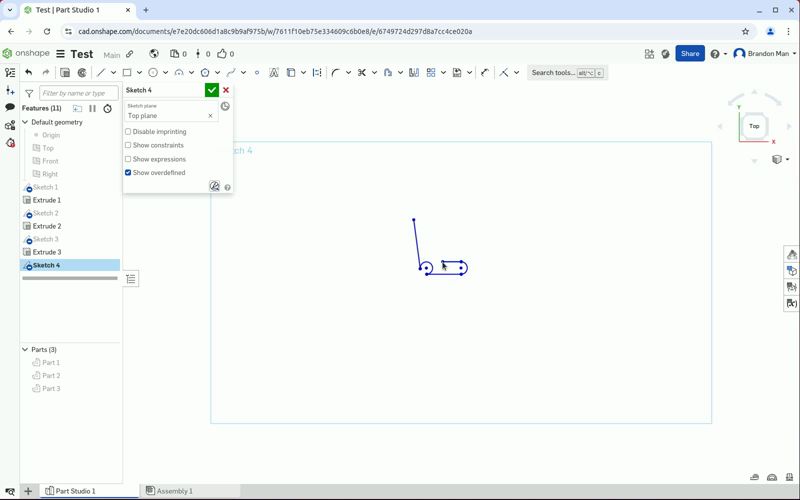
key(a)
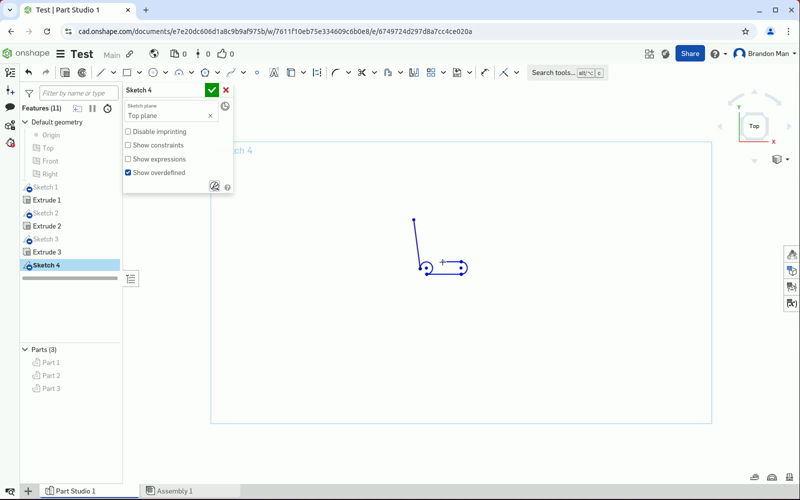
mouse_move(442, 261)
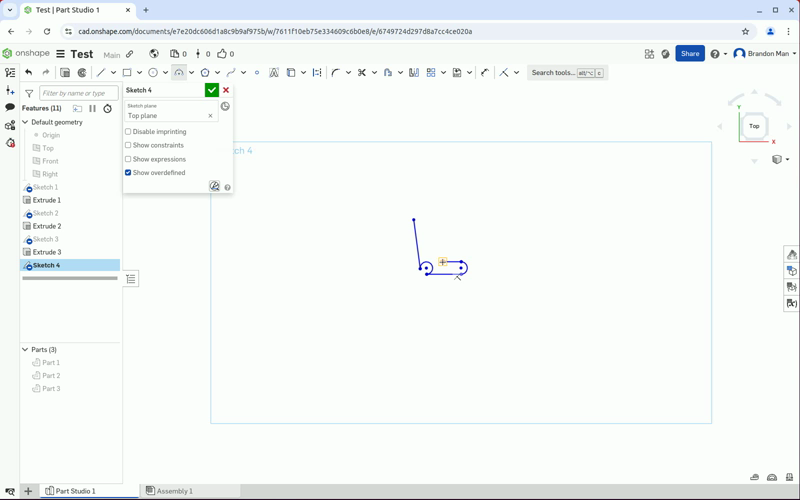
click(442, 261)
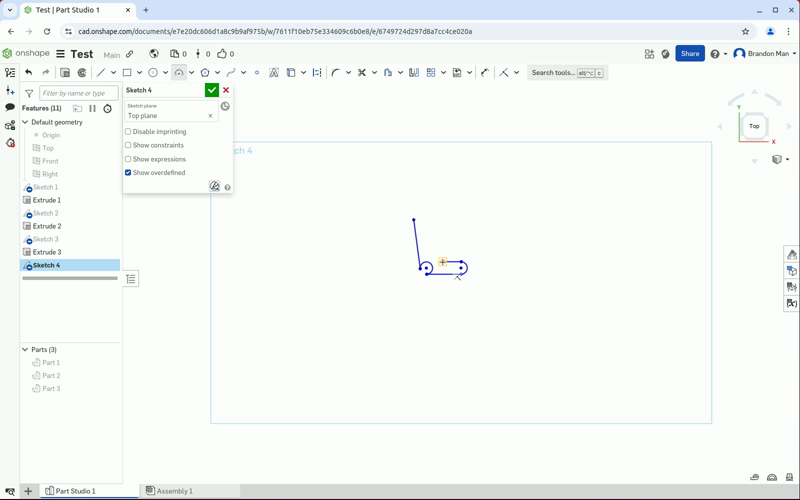
key_down(shift)
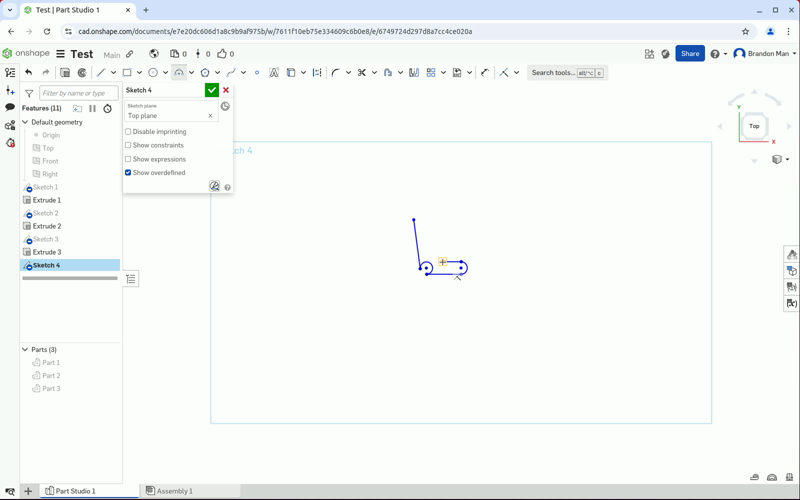
mouse_move(436, 255)
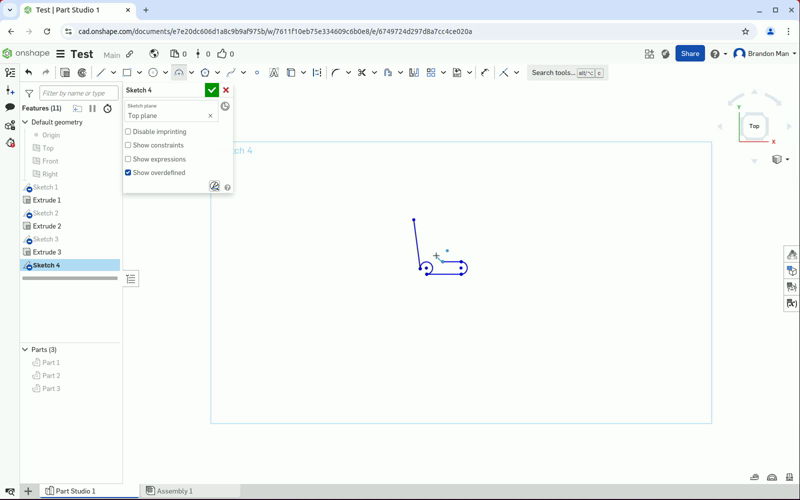
click(436, 255)
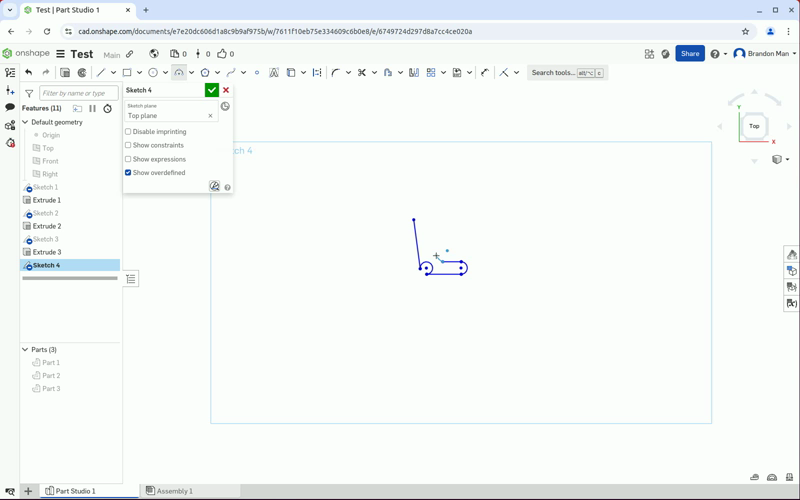
mouse_move(438, 259)
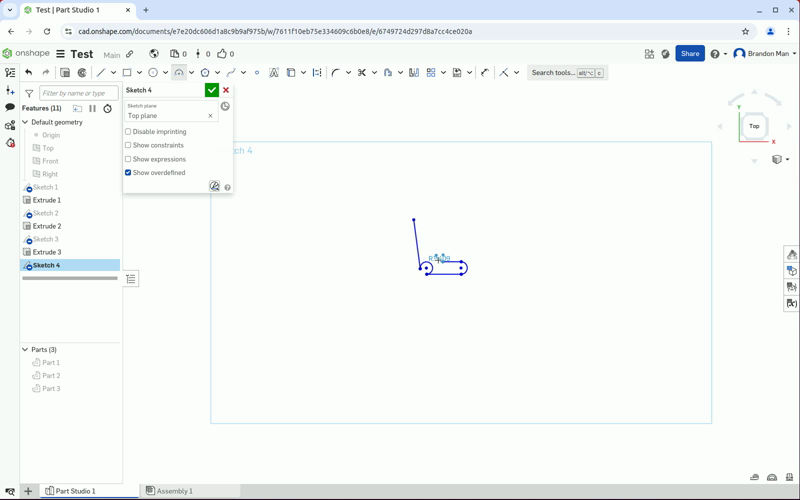
click(438, 259)
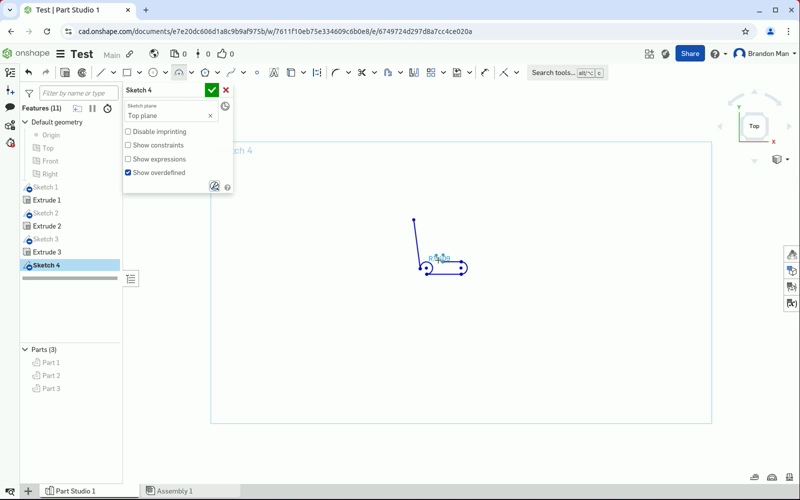
key_up(shift)
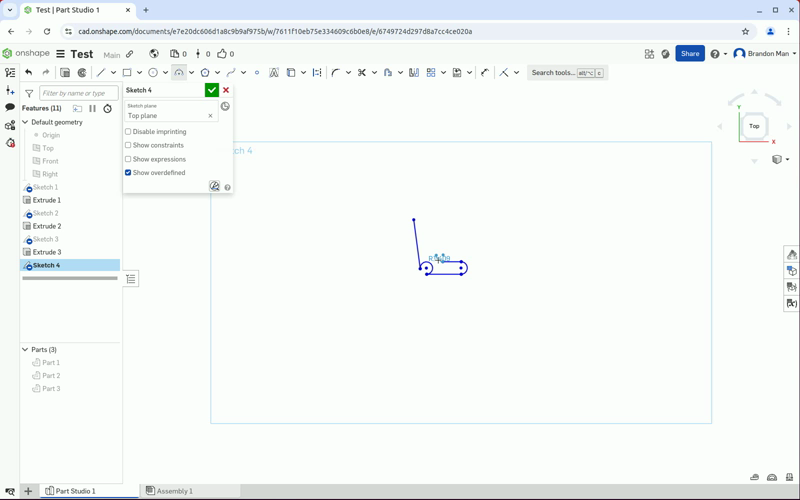
key(esc)
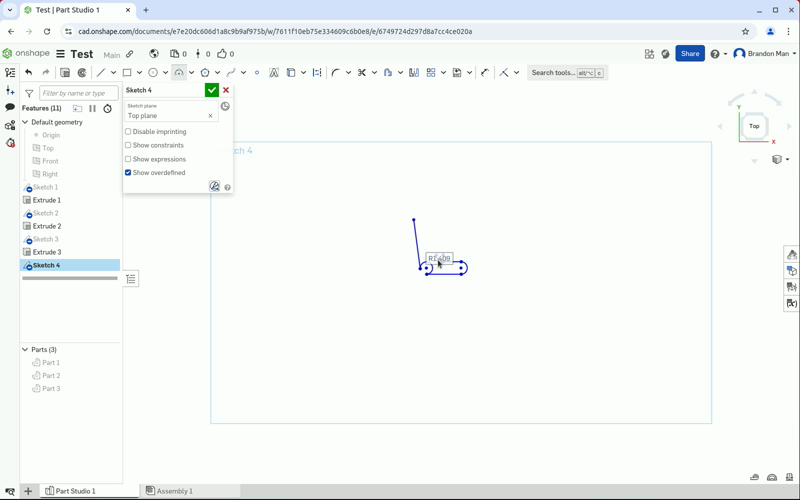
key(l)
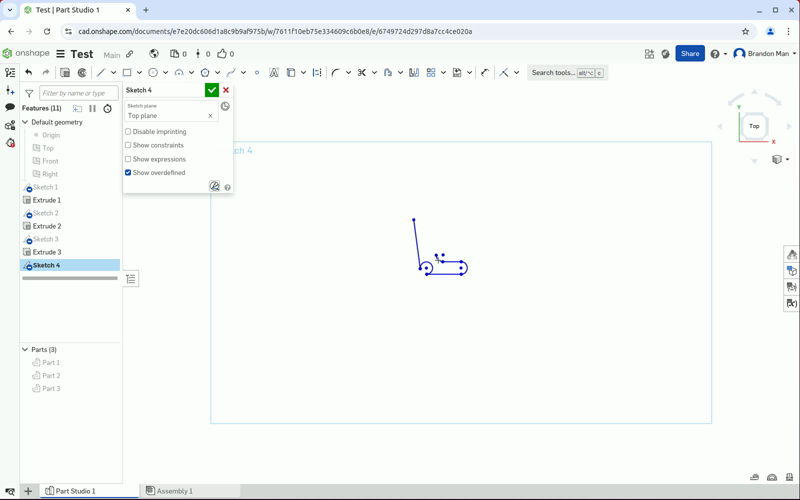
mouse_move(436, 255)
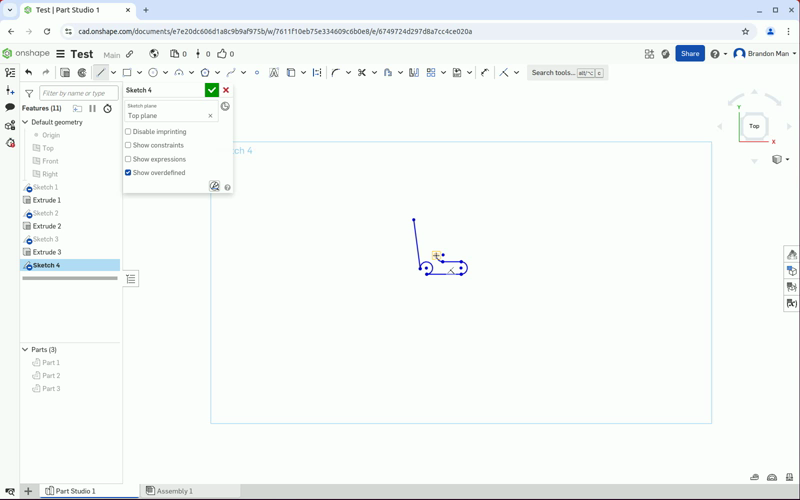
click(436, 255)
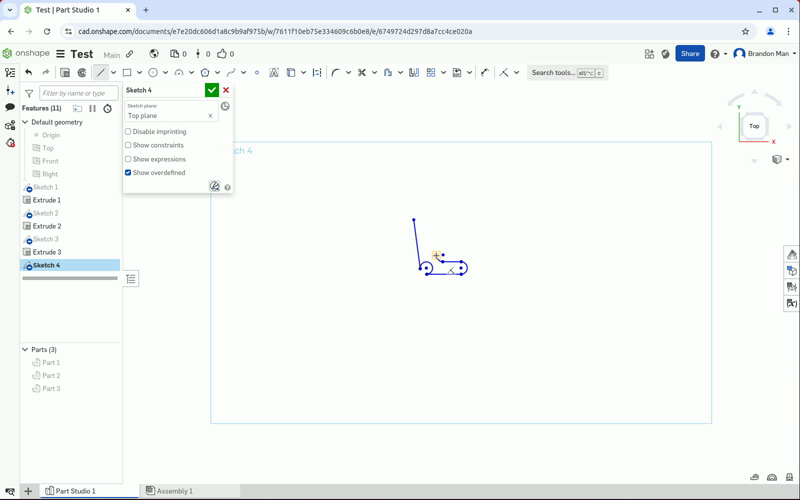
key_down(shift)
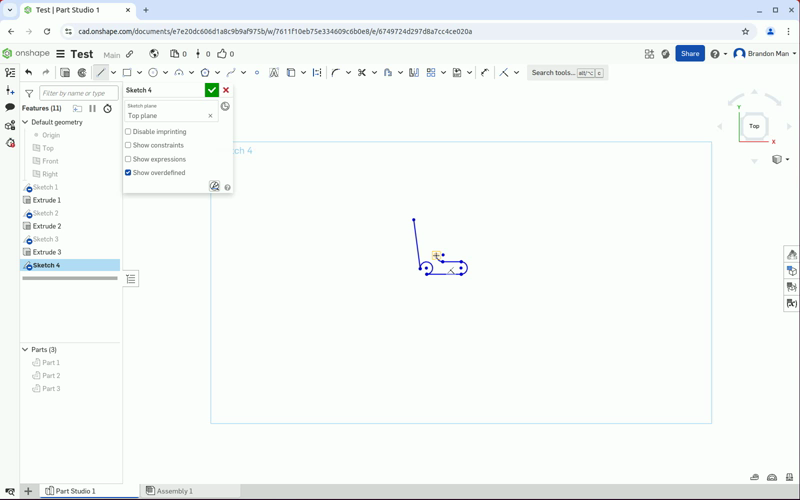
mouse_move(466, 255)
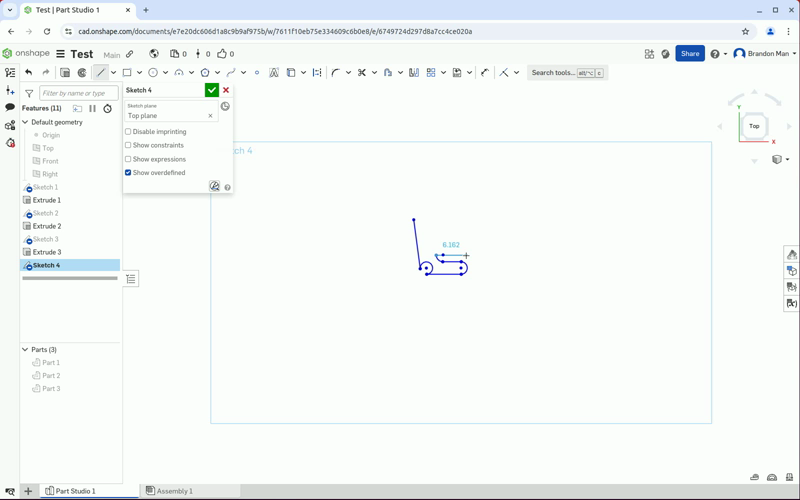
mouse_move(438, 219)
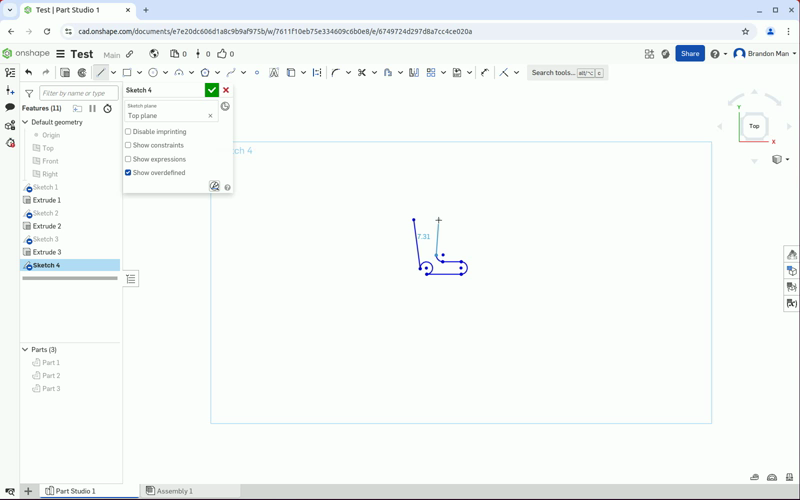
click(438, 219)
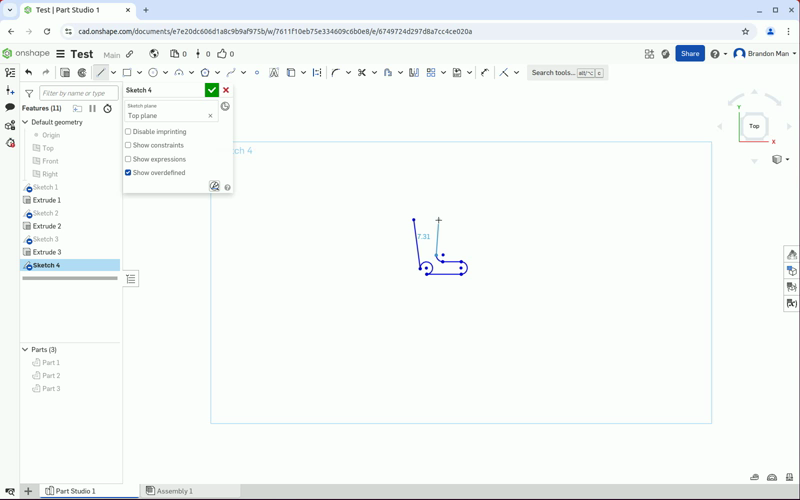
key_up(shift)
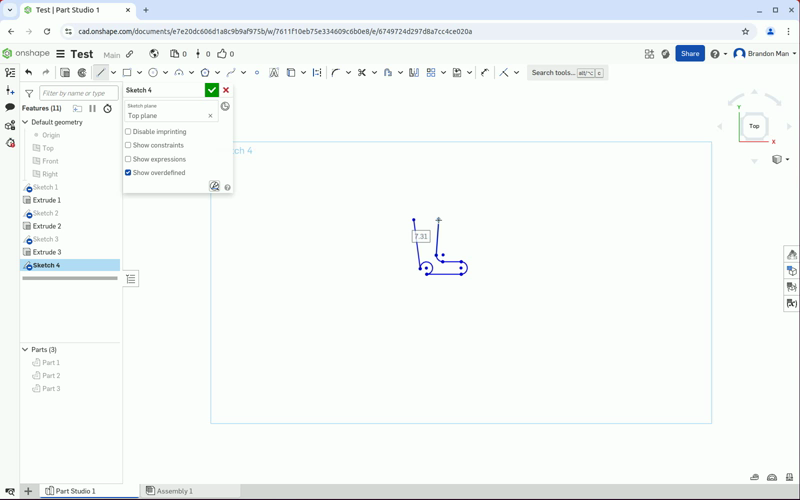
key(esc)
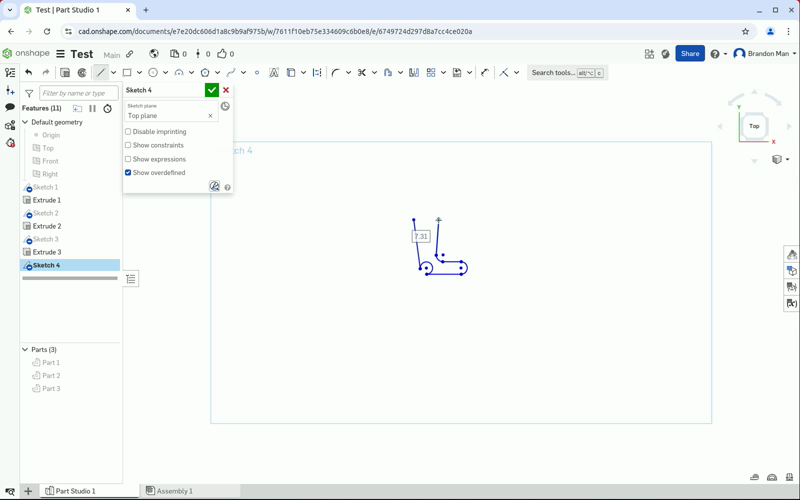
key(a)
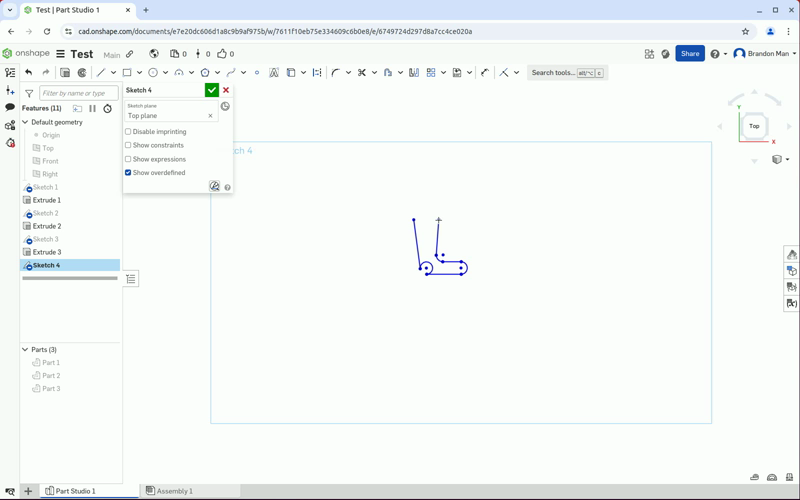
mouse_move(438, 219)
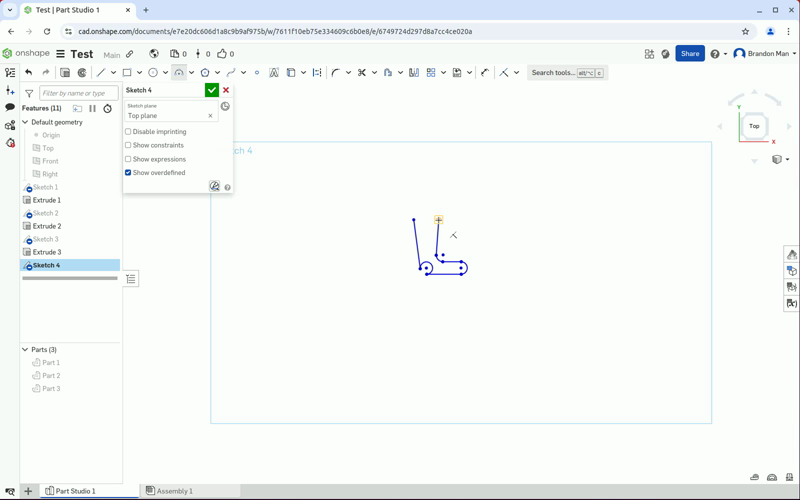
click(438, 219)
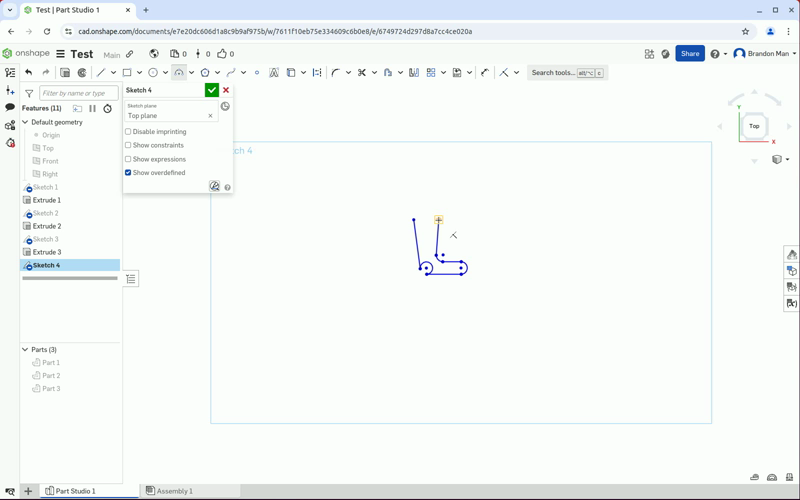
mouse_move(413, 219)
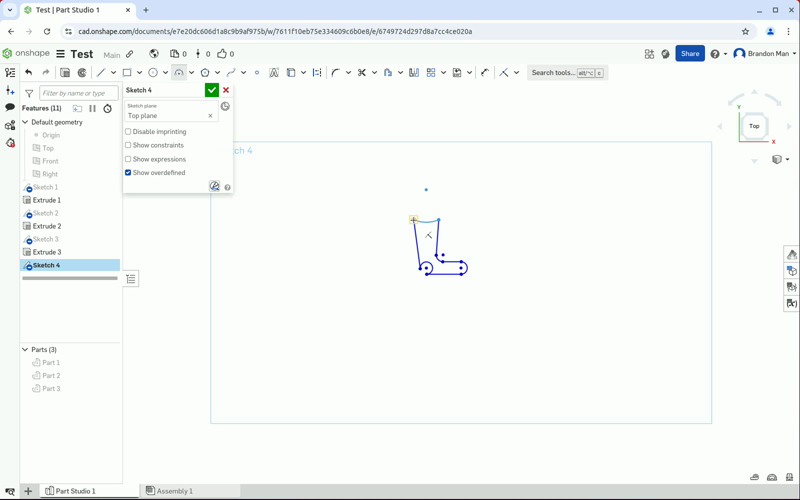
click(413, 219)
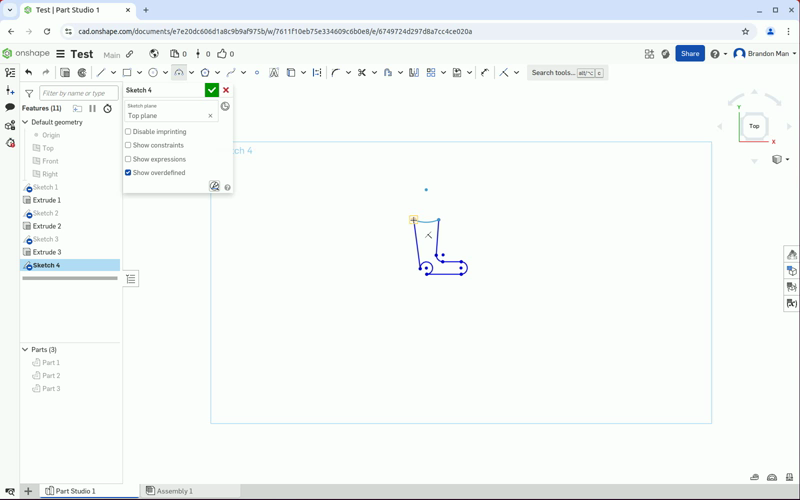
key_down(shift)
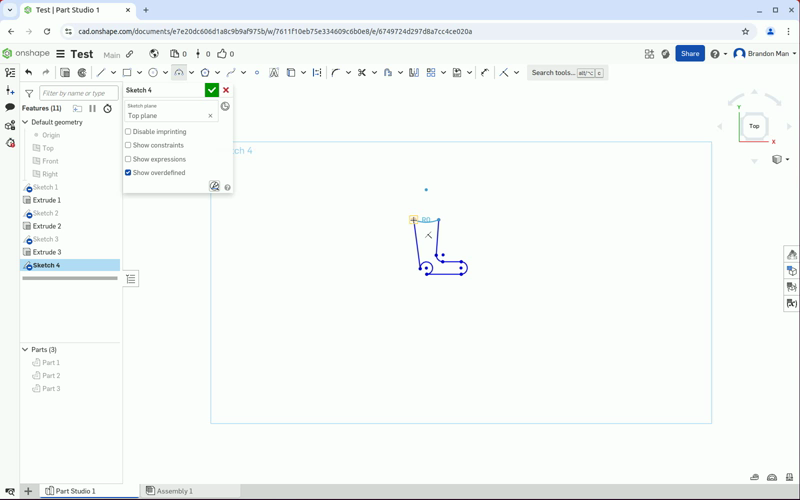
mouse_move(426, 230)
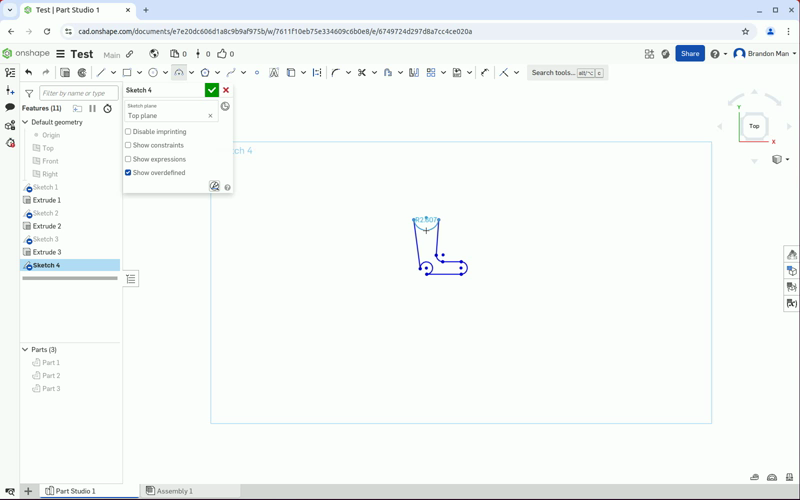
click(426, 230)
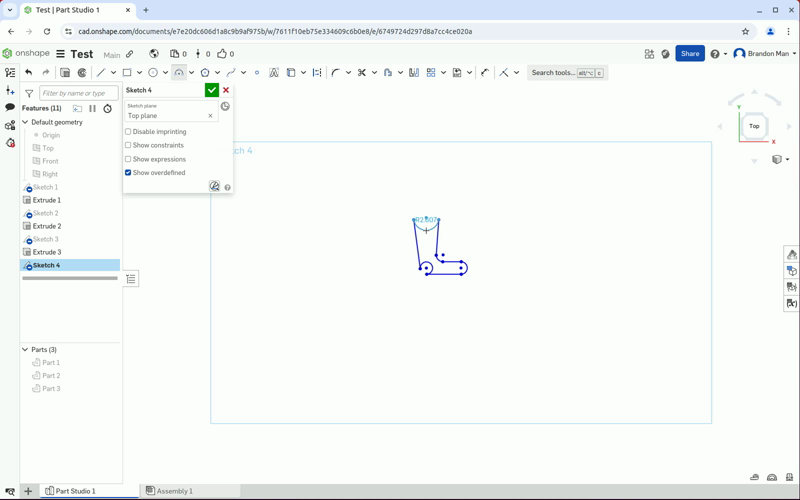
key_up(shift)
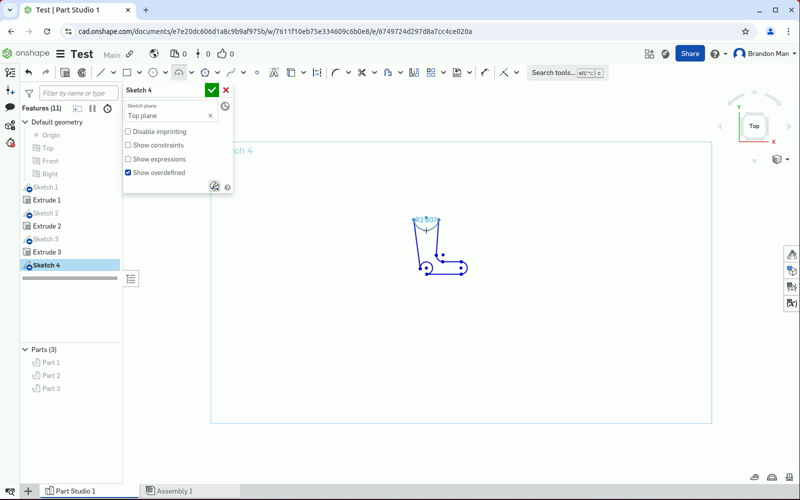
key(esc)
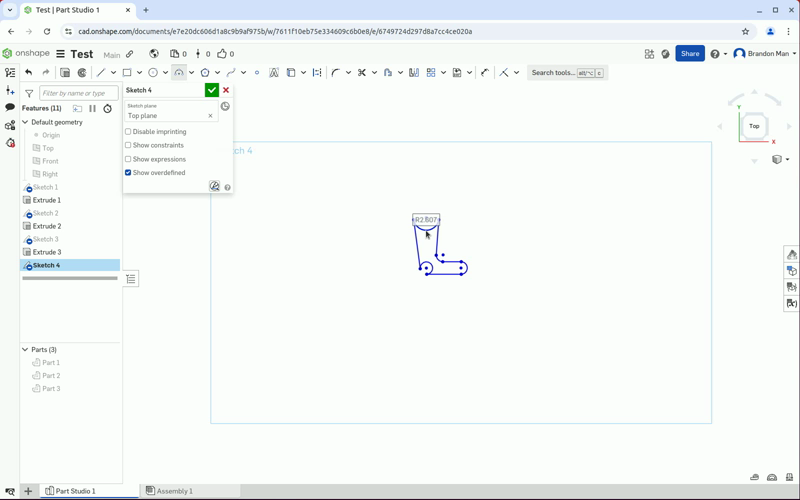
mouse_move(423, 232)
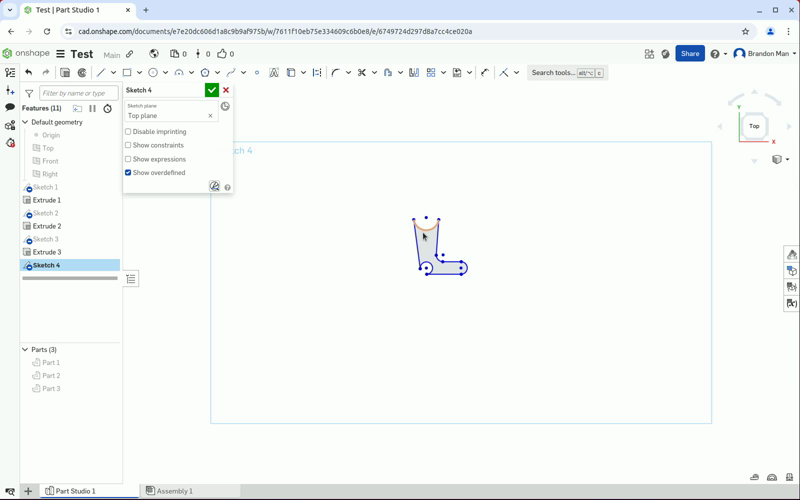
scroll(6)
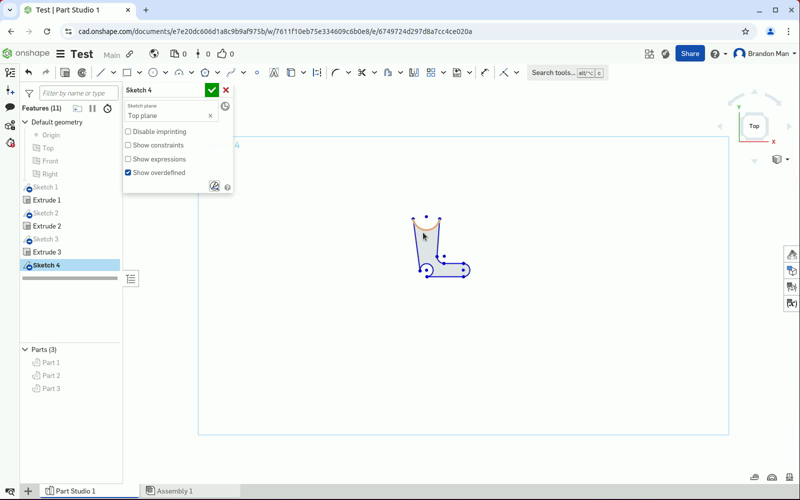
scroll(6)
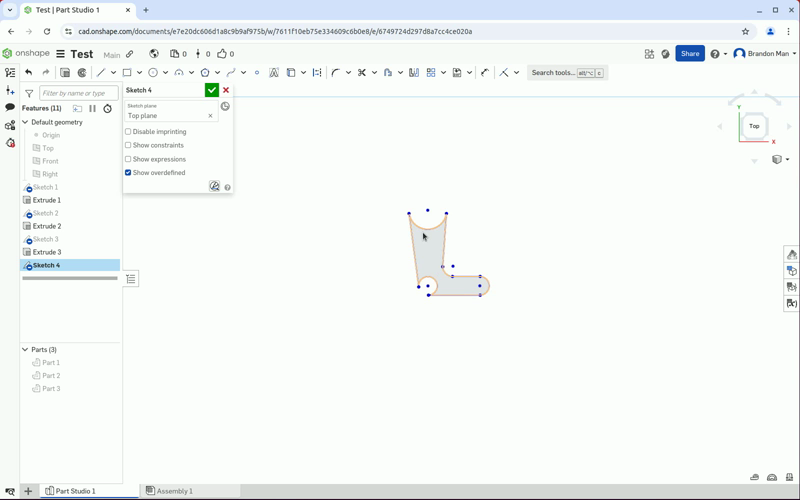
scroll(6)
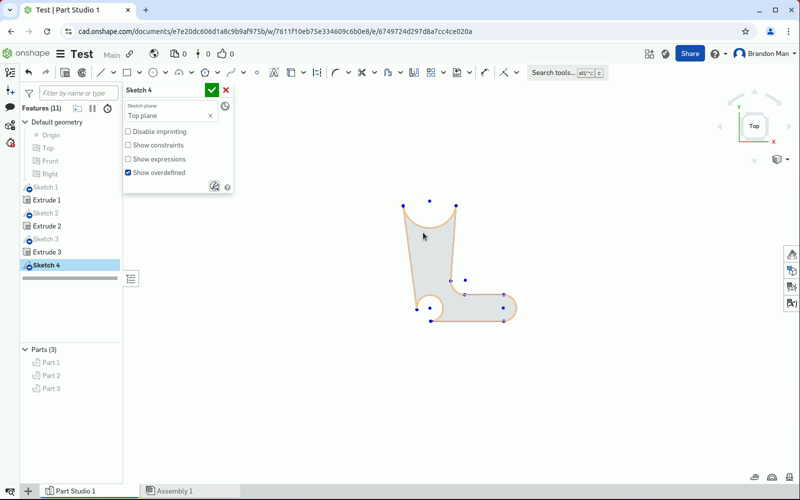
scroll(6)
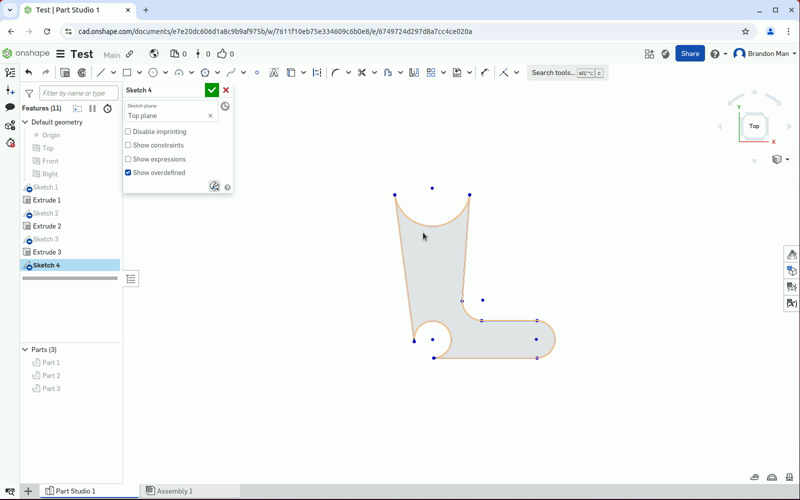
scroll(6)
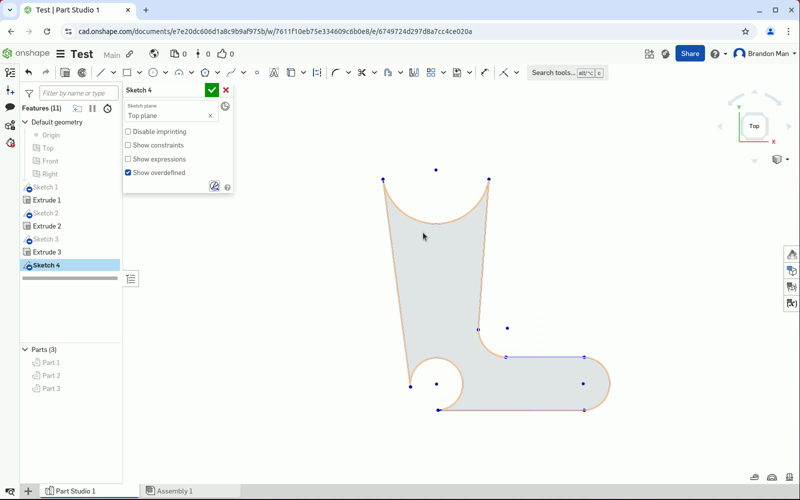
scroll(6)
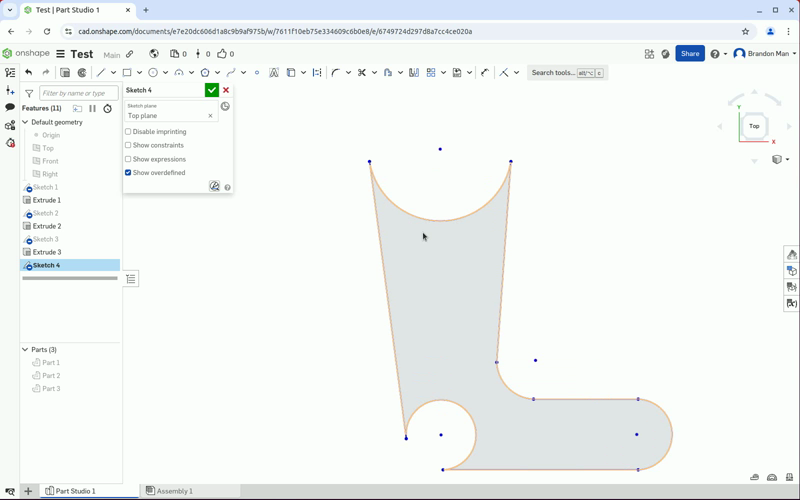
scroll(6)
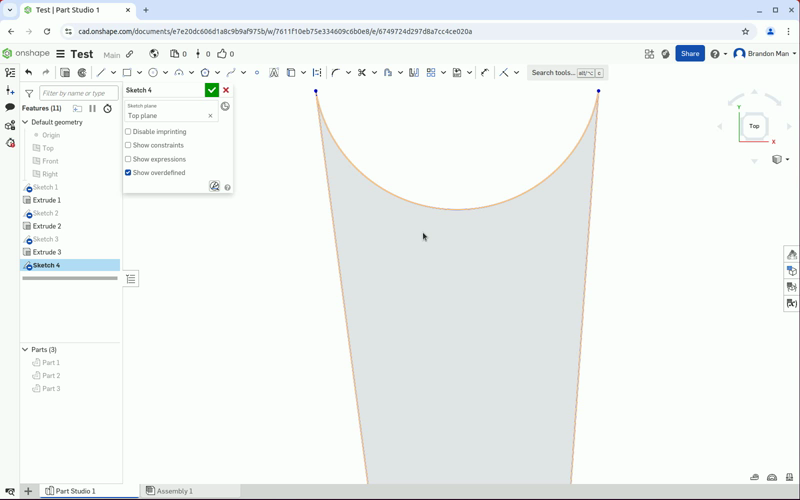
click(423, 232)
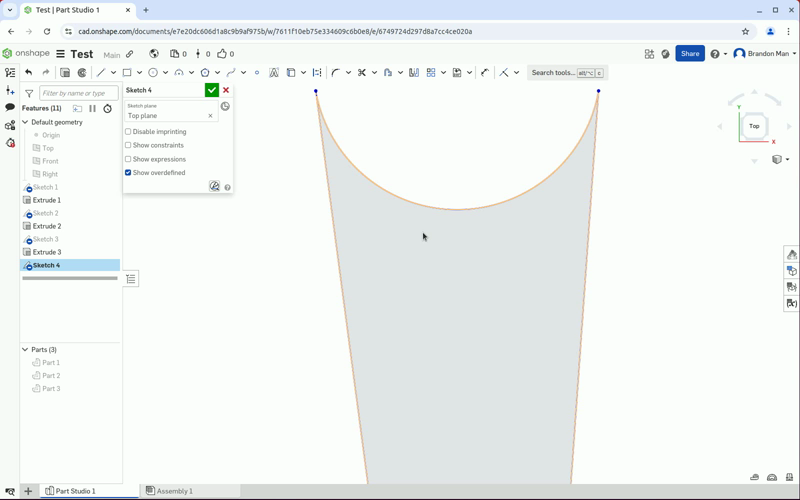
scroll(-6)
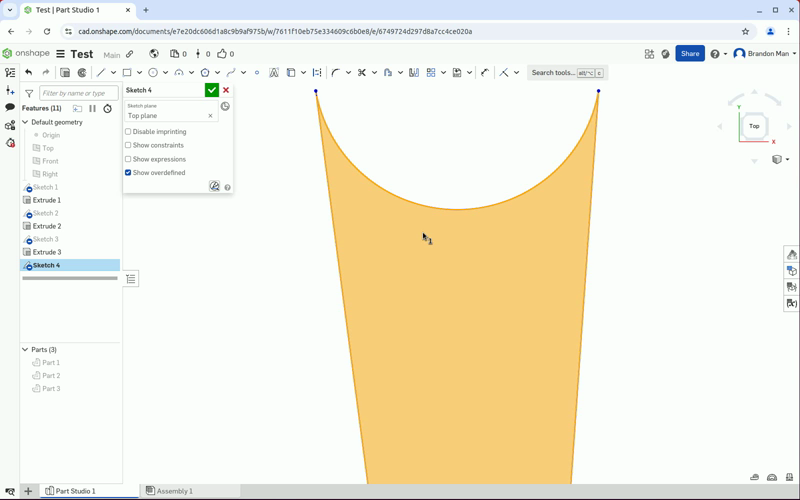
scroll(-6)
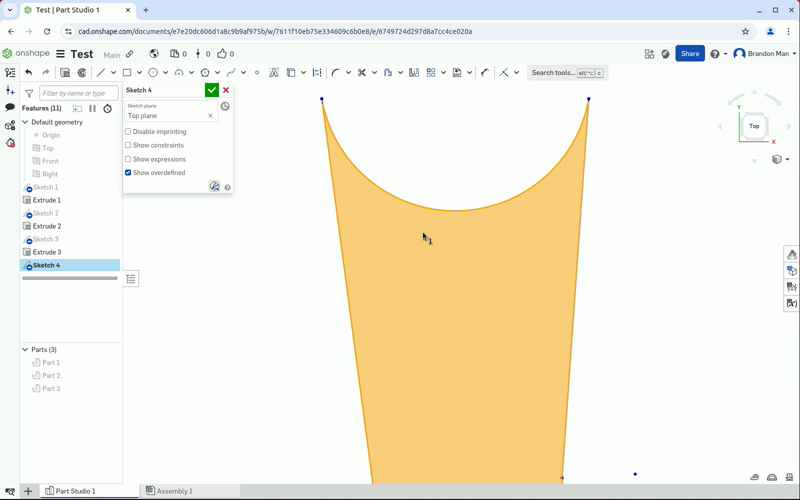
scroll(-6)
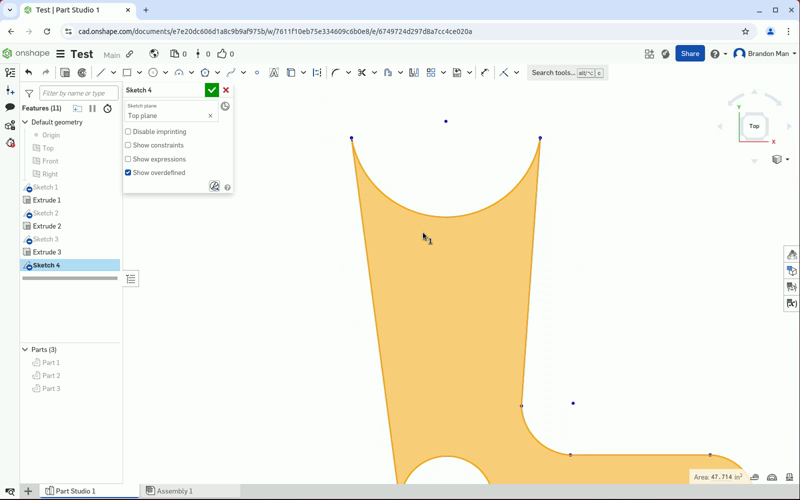
scroll(-6)
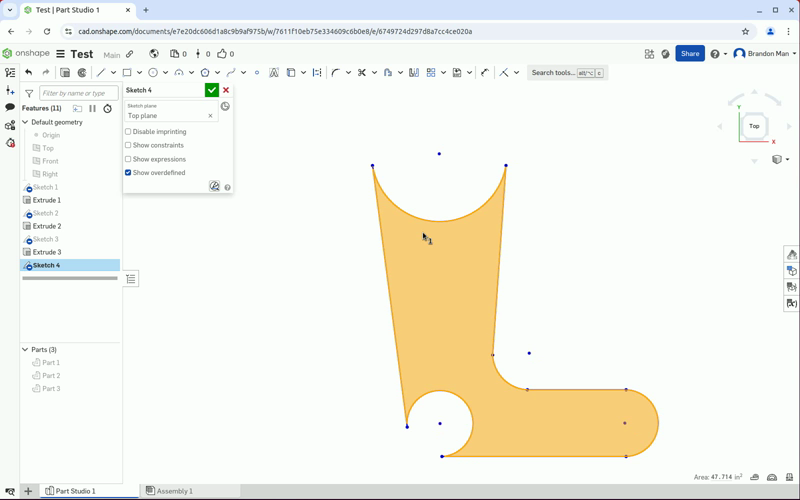
scroll(-6)
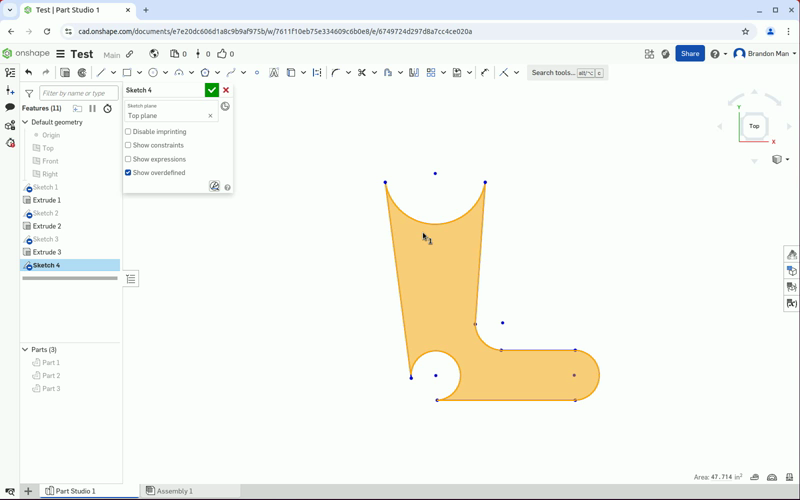
scroll(-6)
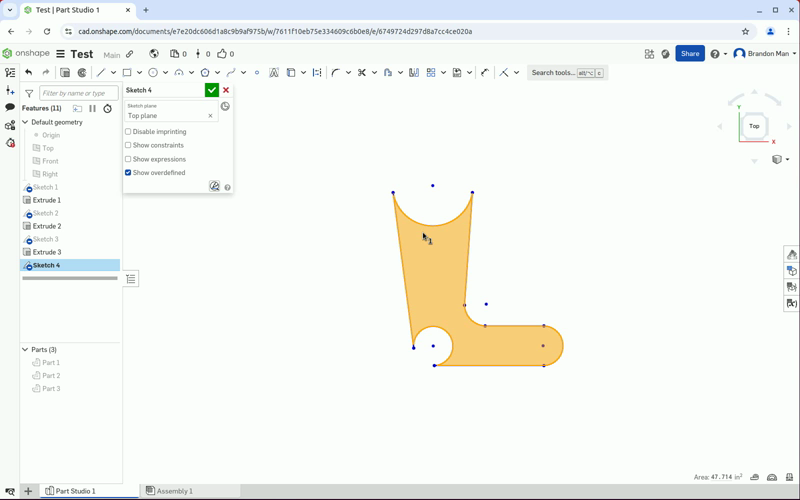
scroll(-6)
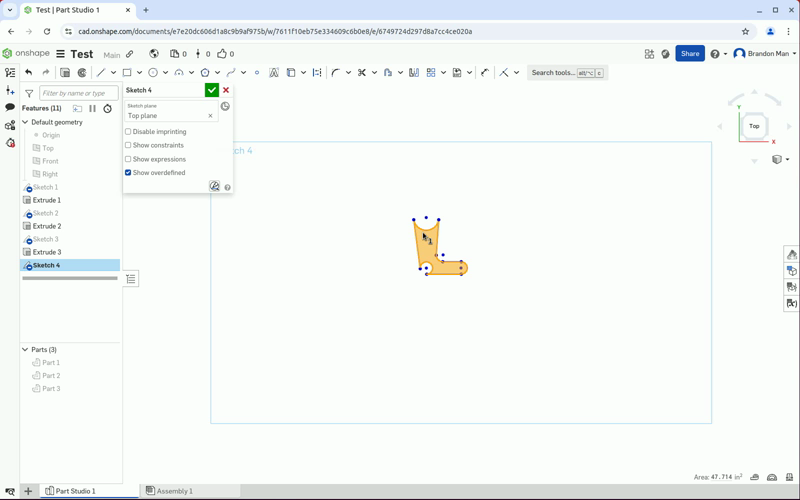
mouse_move(73, 352)
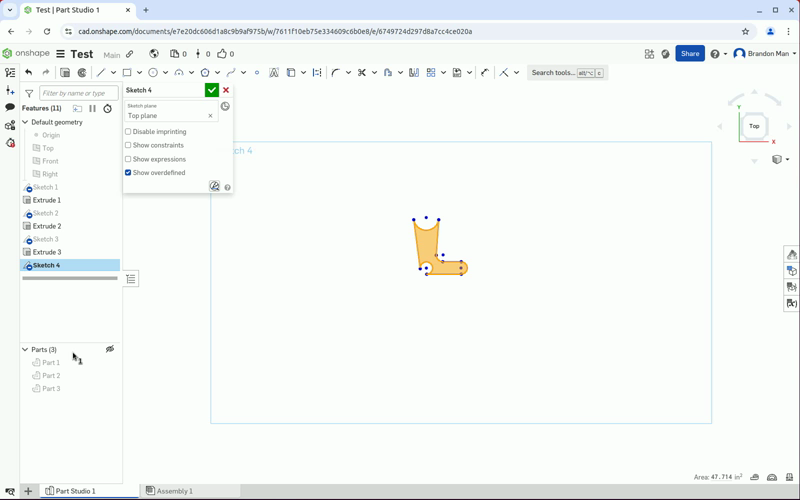
key(shift+y)
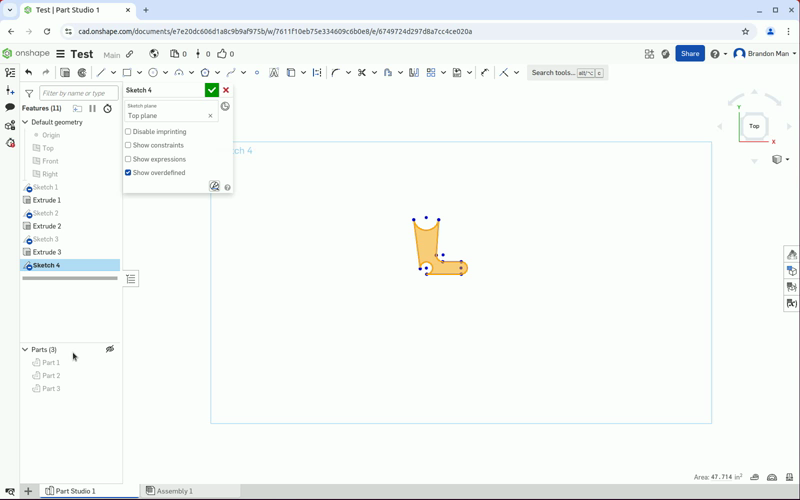
key(shift+e)
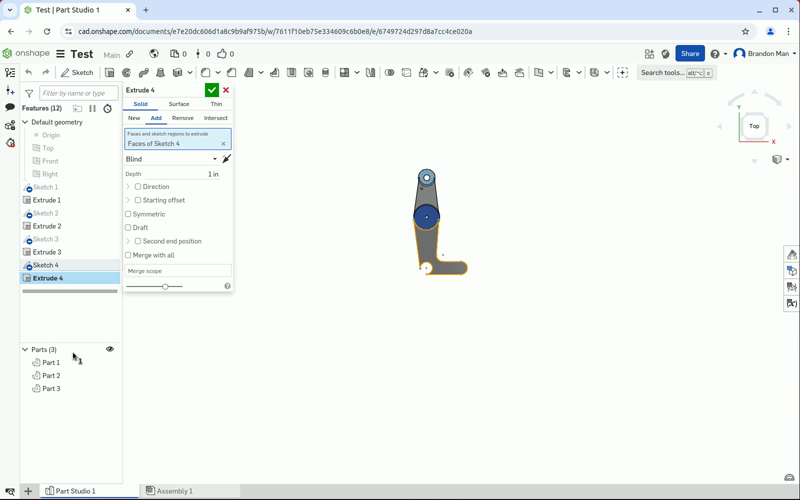
mouse_move(143, 106)
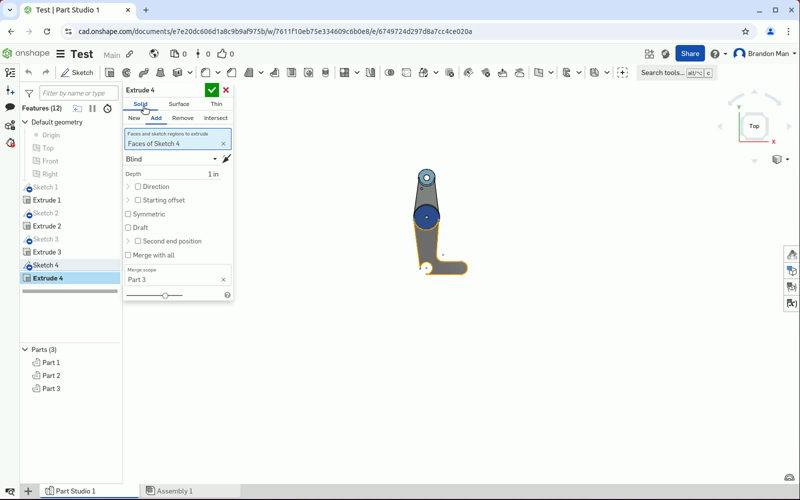
click(143, 106)
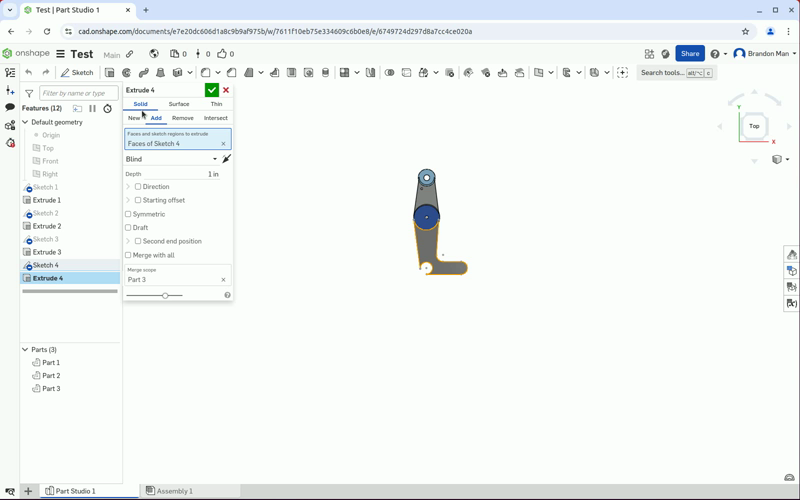
mouse_move(137, 120)
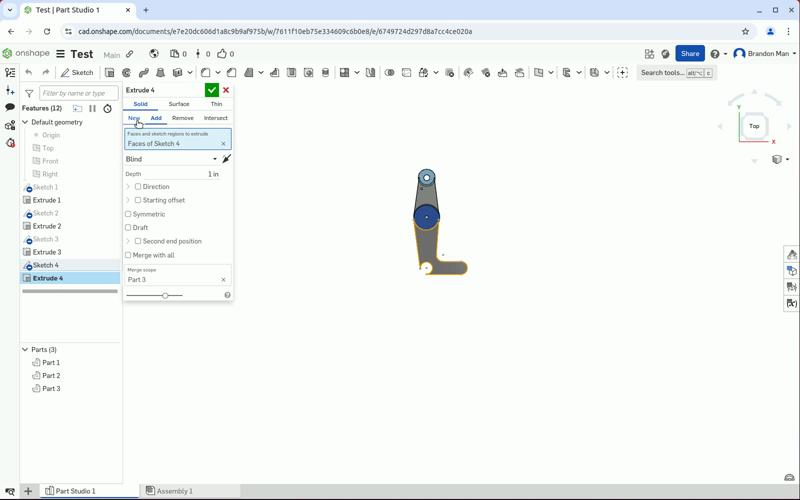
click(137, 120)
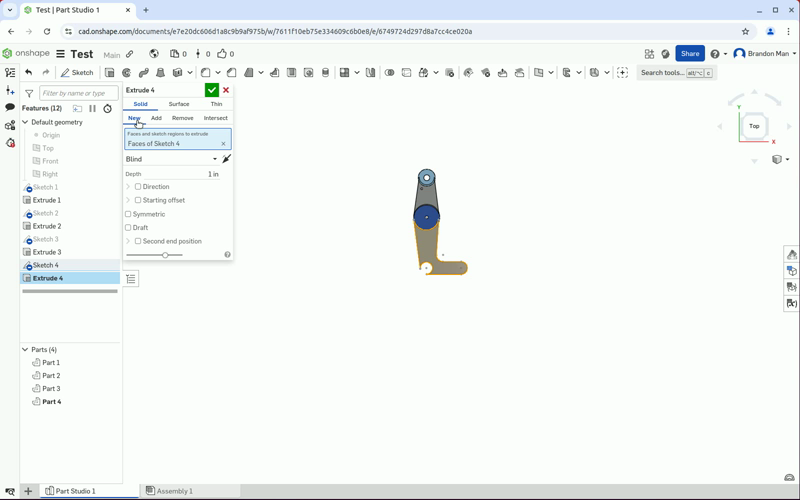
key(tab, 4)
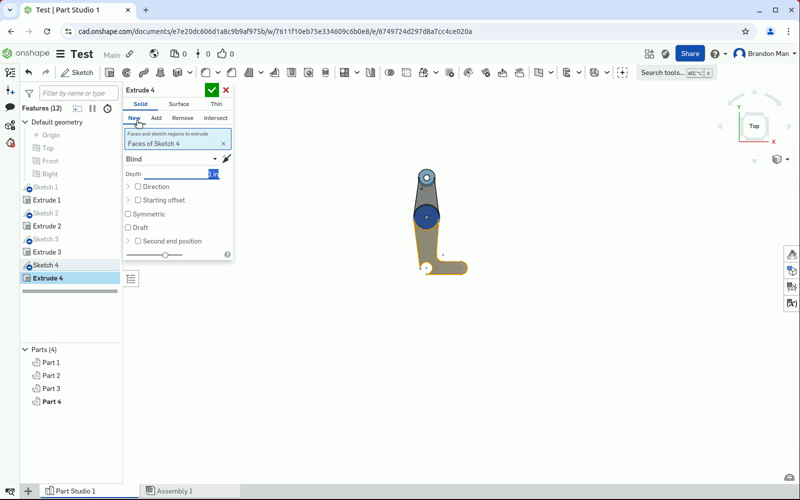
text(0.481)
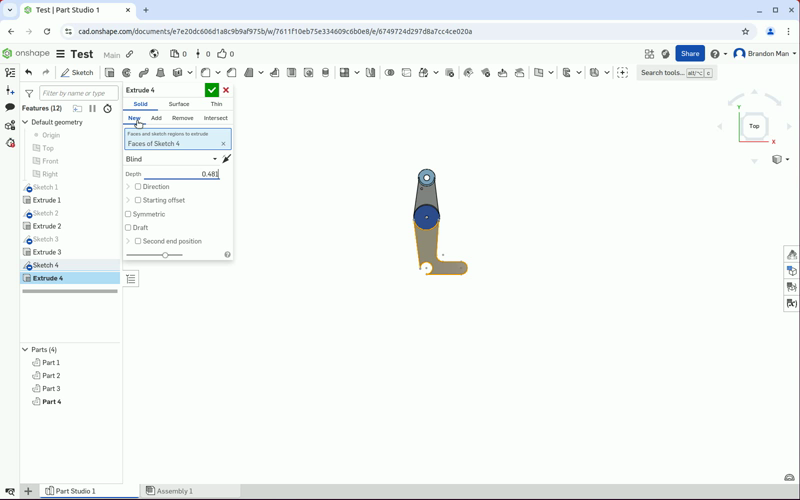
key(enter)
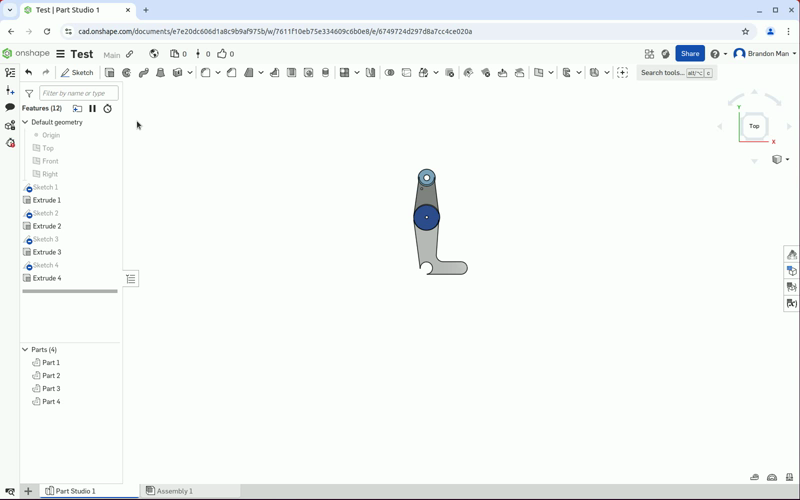
key(shift+h)
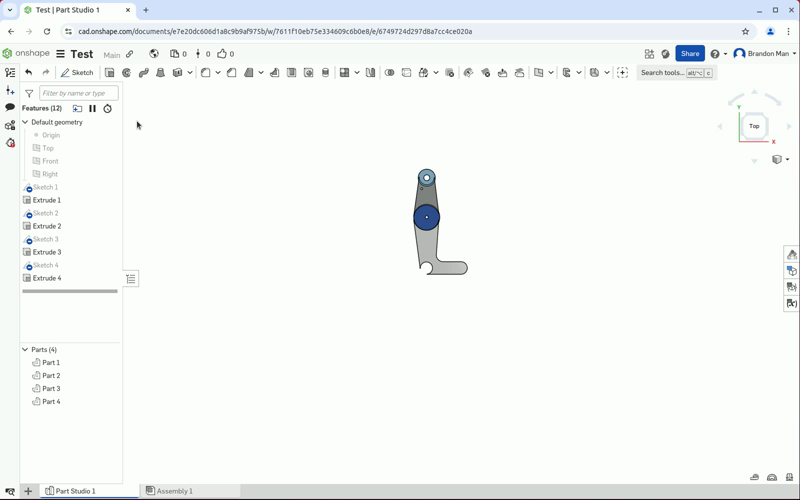
key(shift+h)
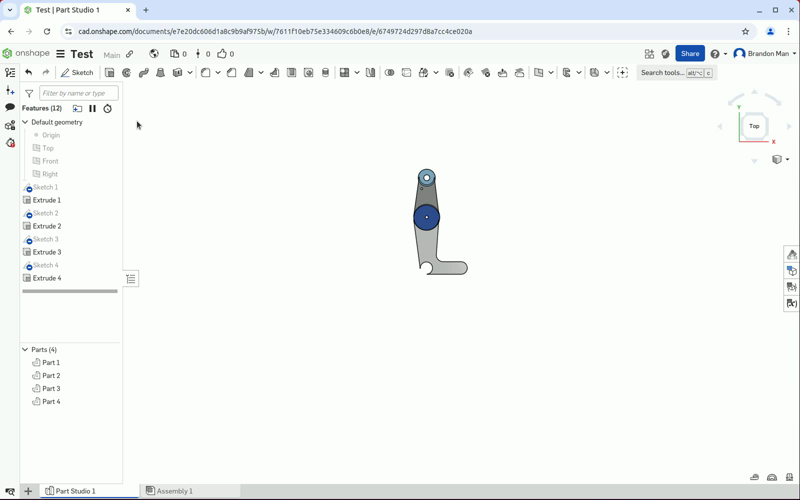
mouse_move(73, 189)
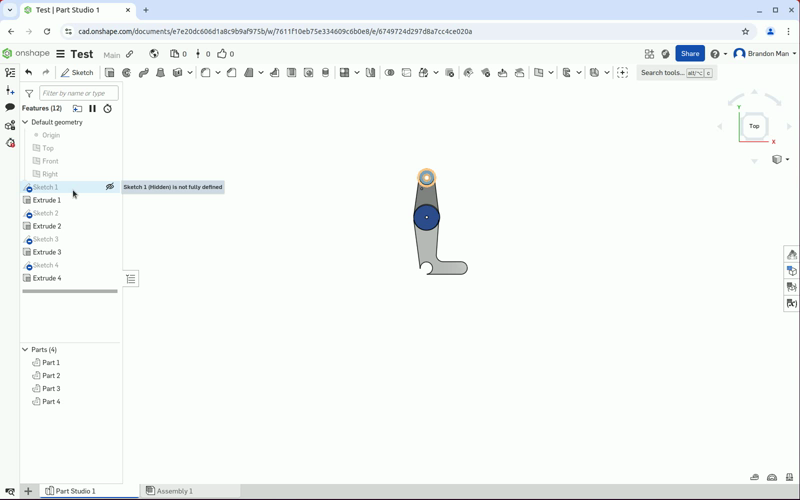
click(73, 189)
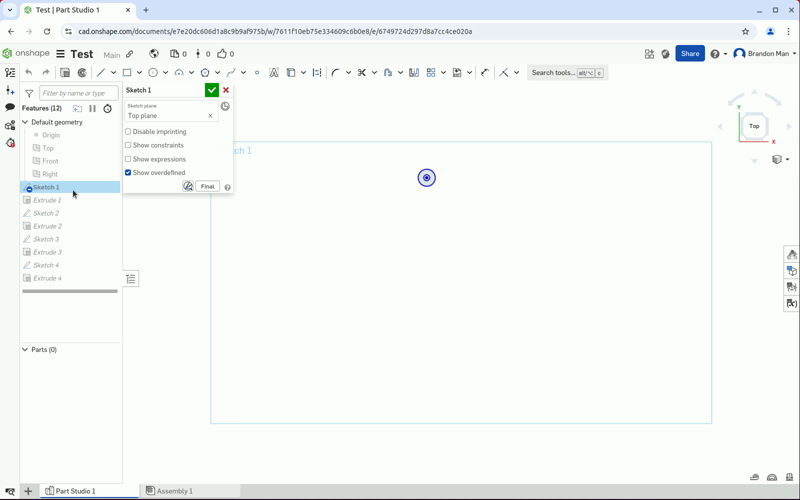
mouse_move(229, 92)
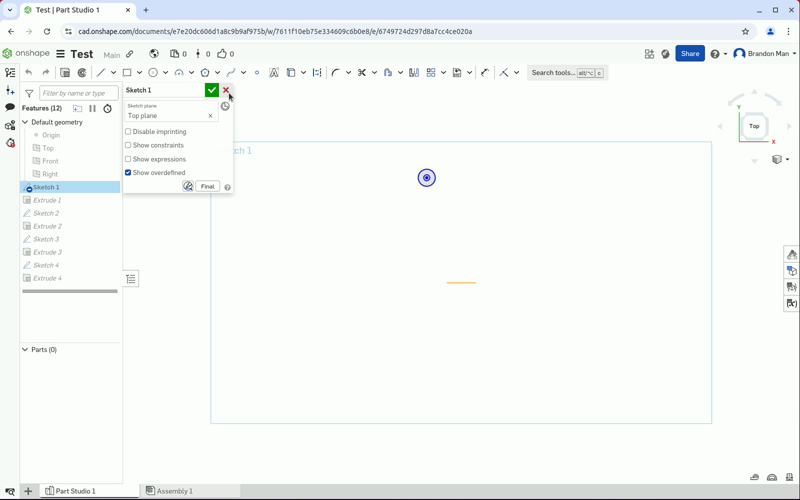
click(229, 92)
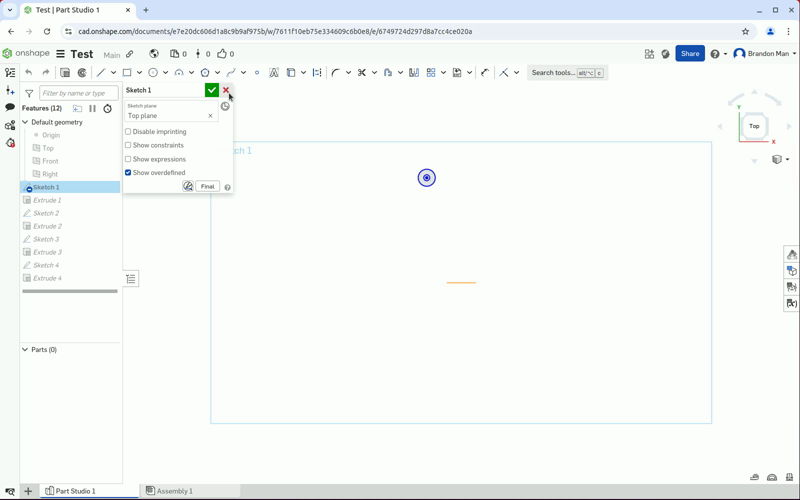
key(shift+s)
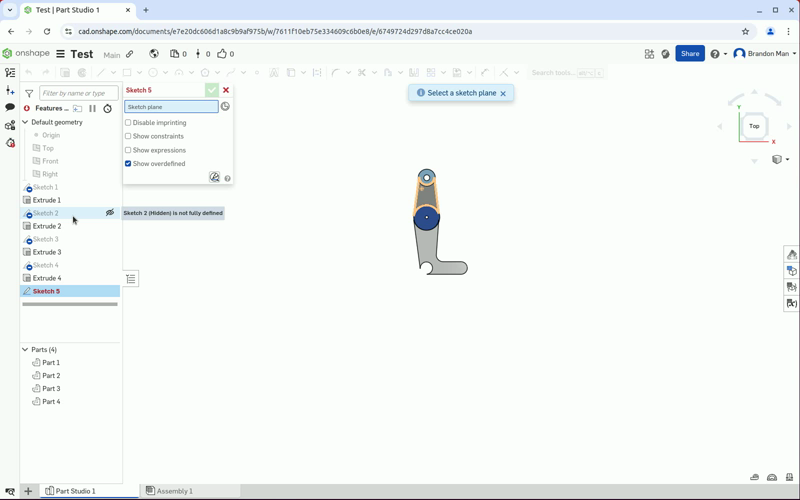
scroll(3)
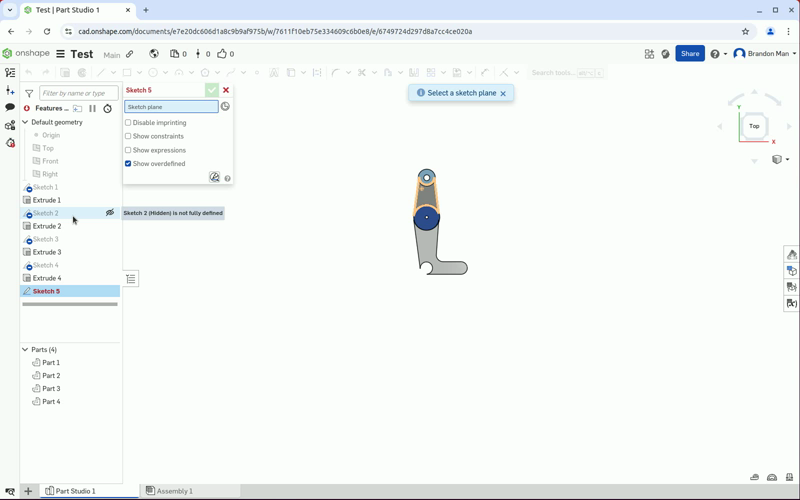
mouse_move(73, 150)
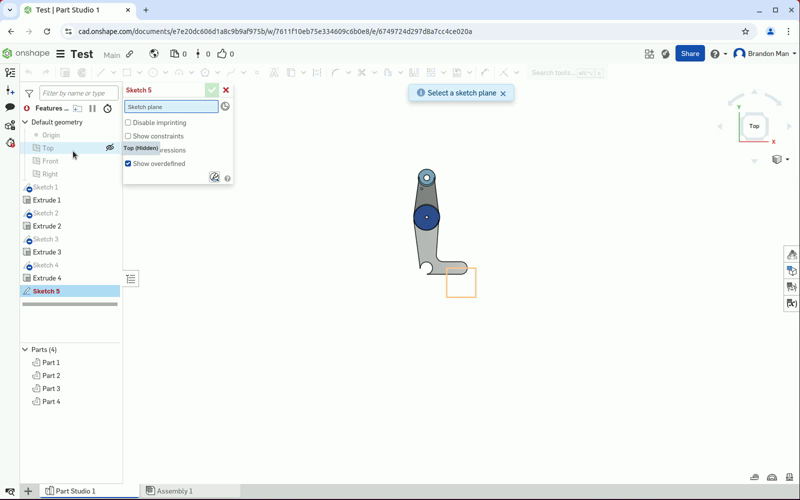
click(73, 150)
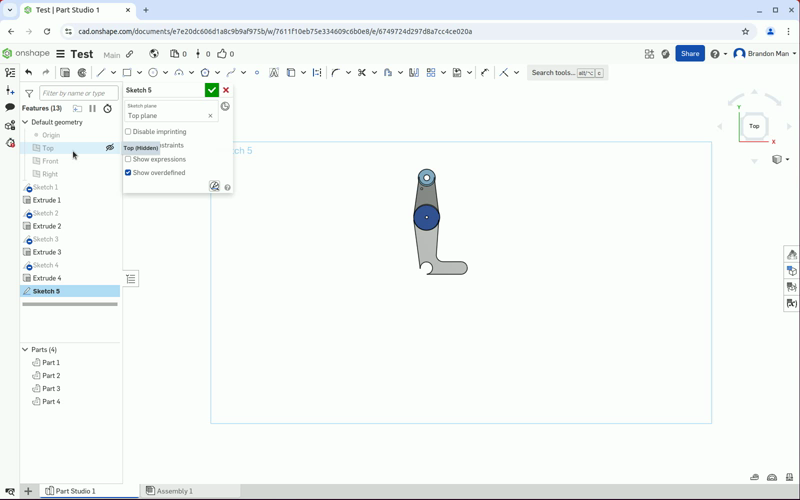
mouse_move(73, 352)
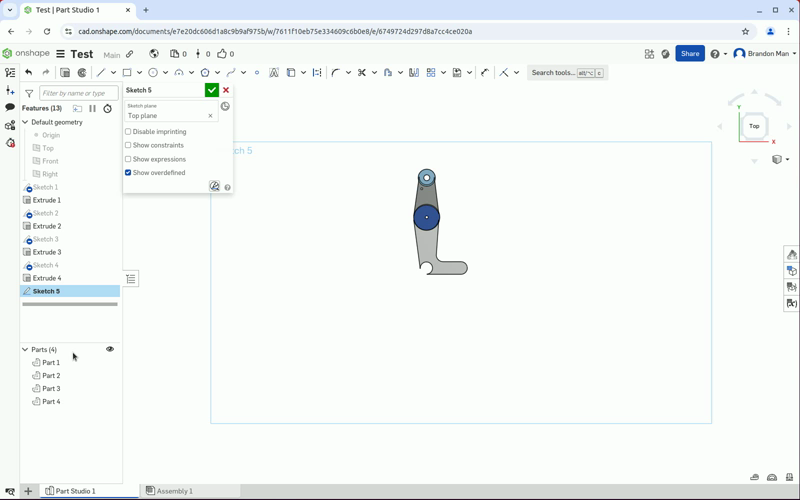
key(y)
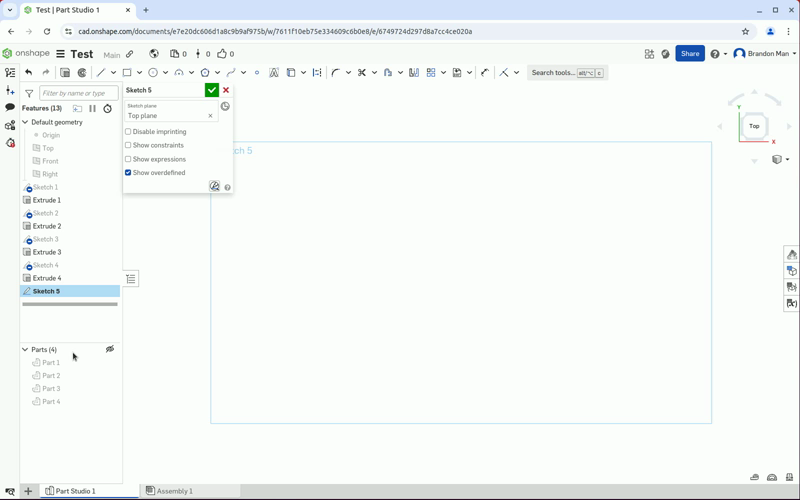
key(c)
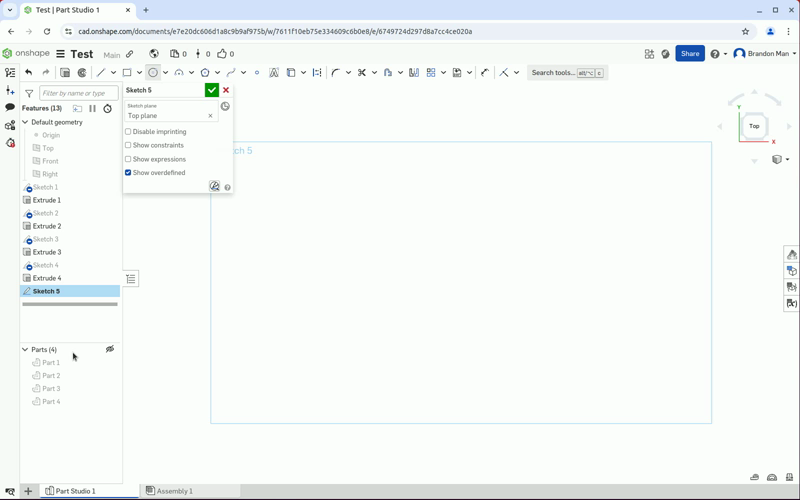
key_down(shift)
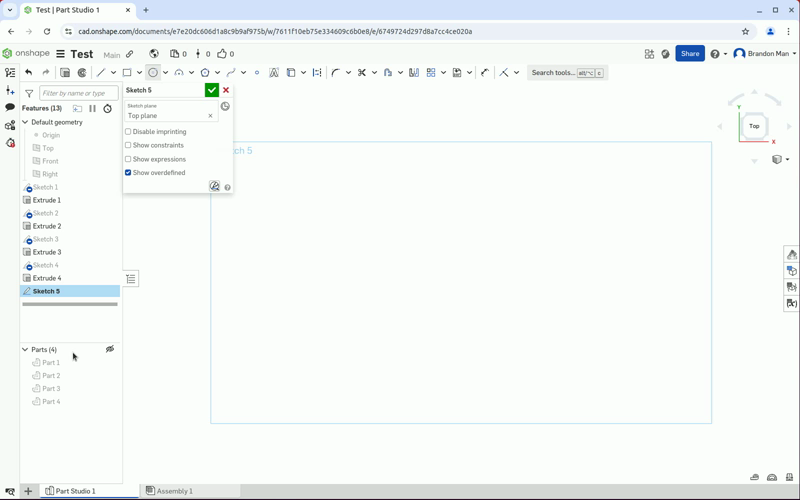
mouse_move(461, 267)
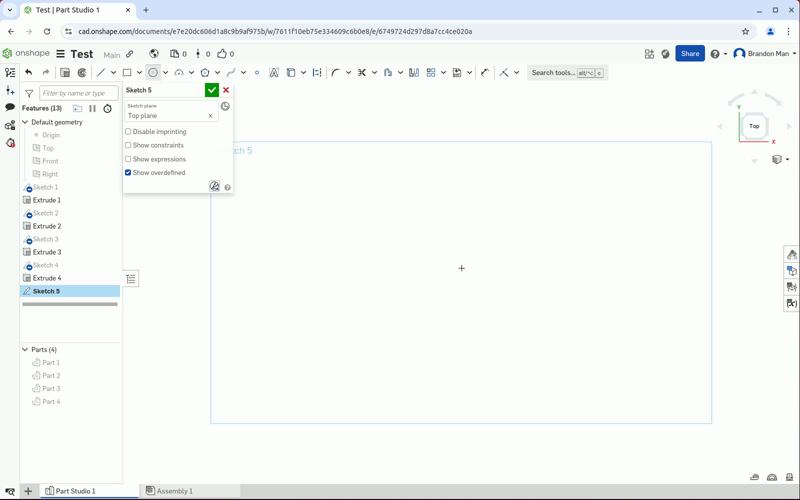
click(461, 267)
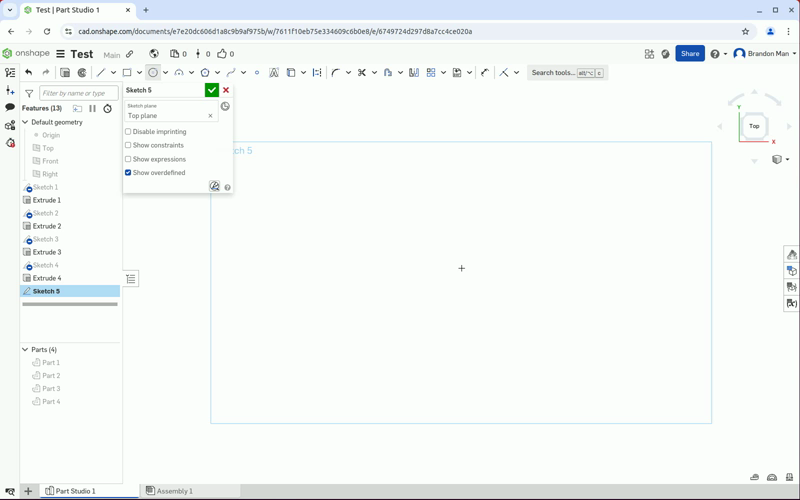
key_up(shift)
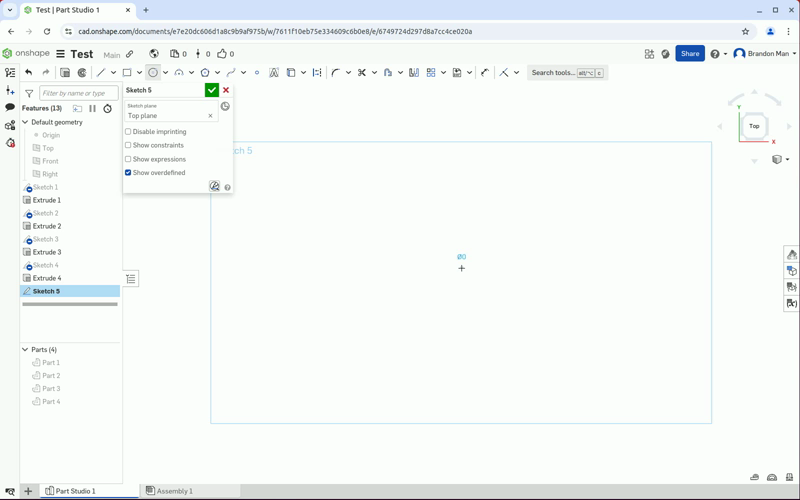
mouse_move(468, 267)
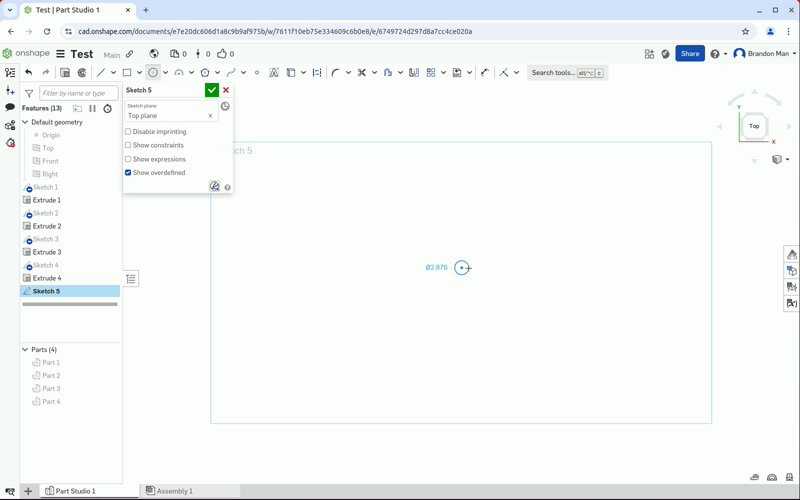
click(468, 267)
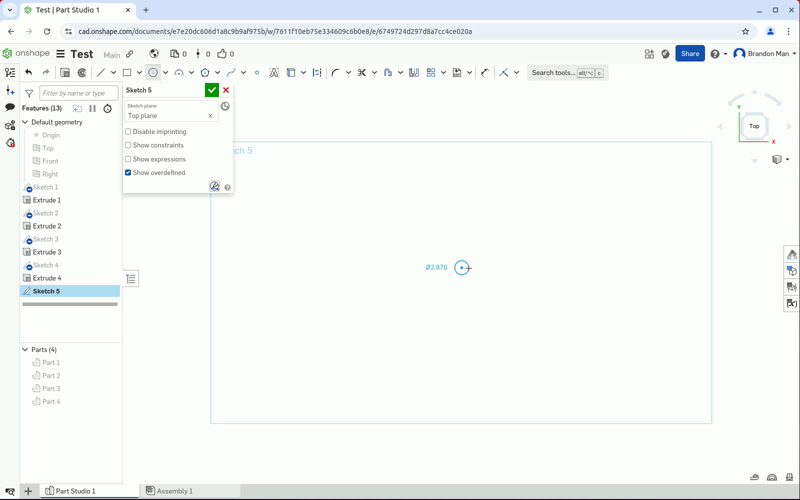
key(esc)
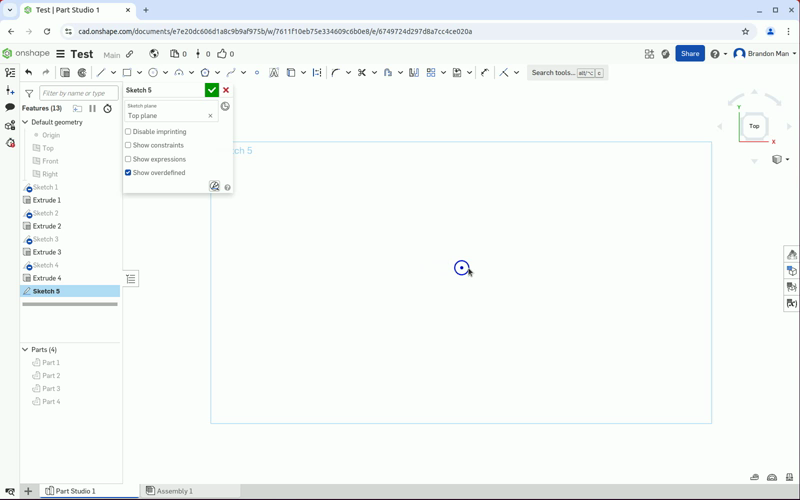
key(c)
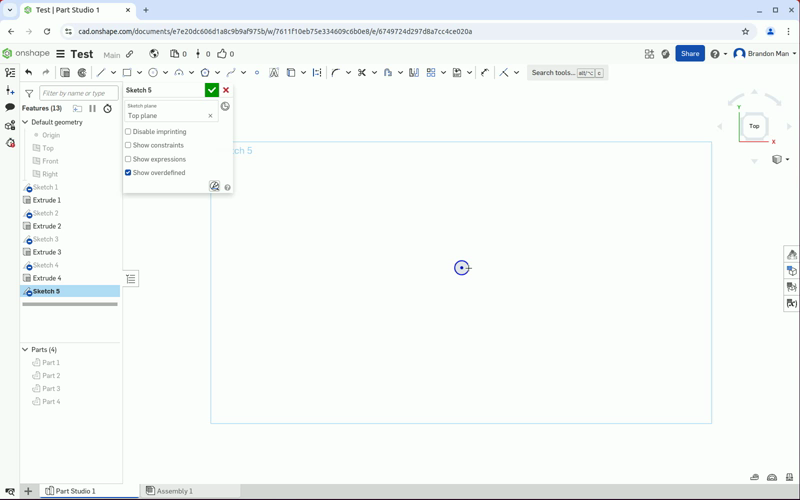
key_down(shift)
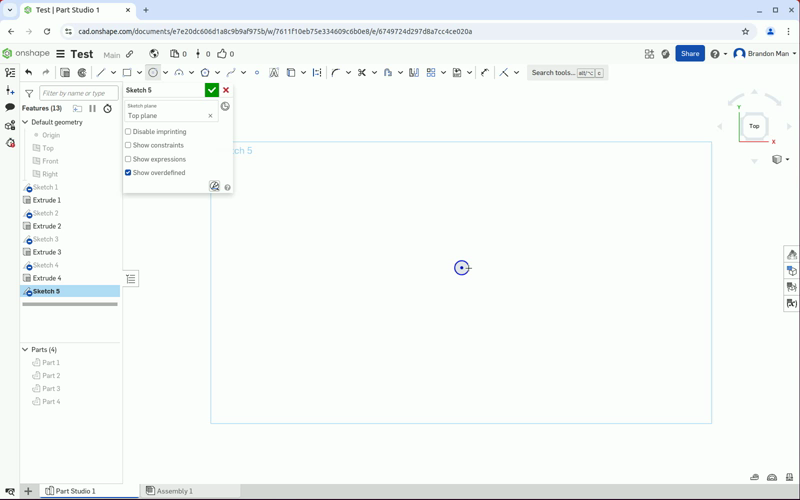
mouse_move(461, 267)
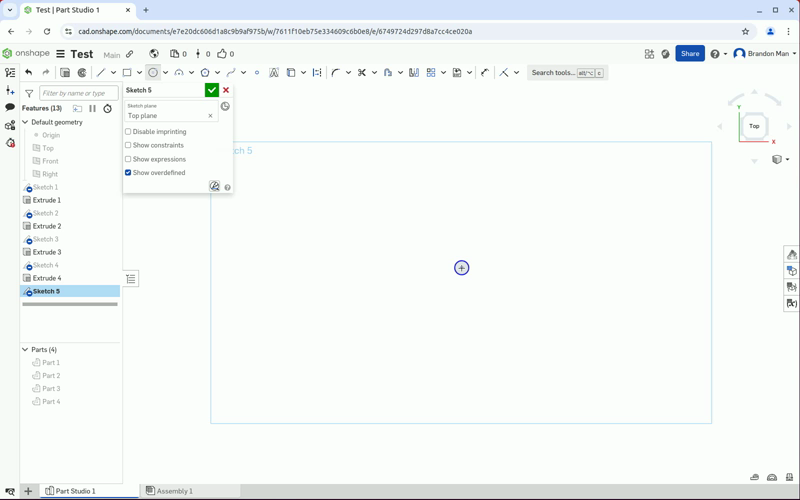
click(461, 267)
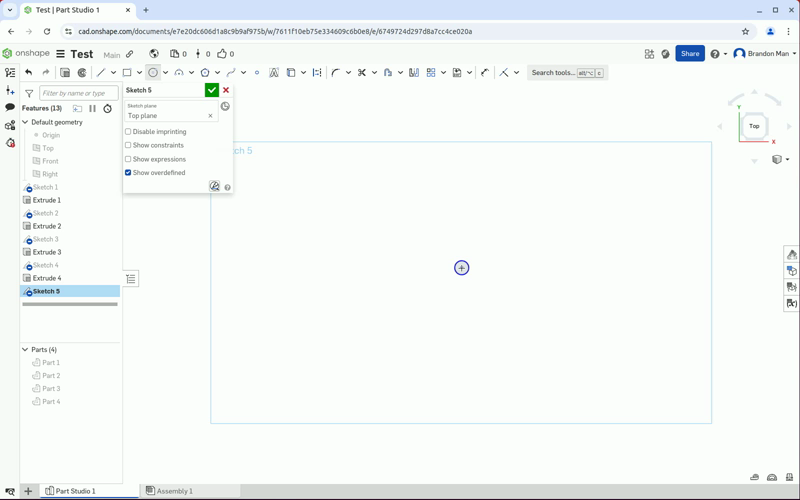
key_up(shift)
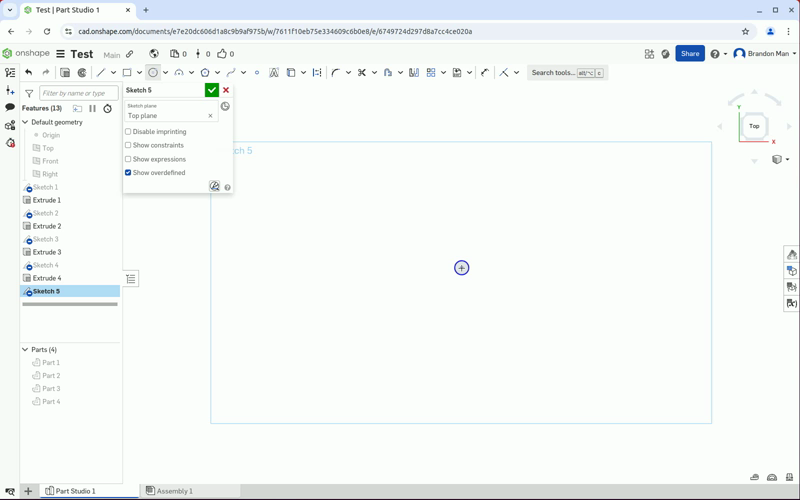
mouse_move(463, 267)
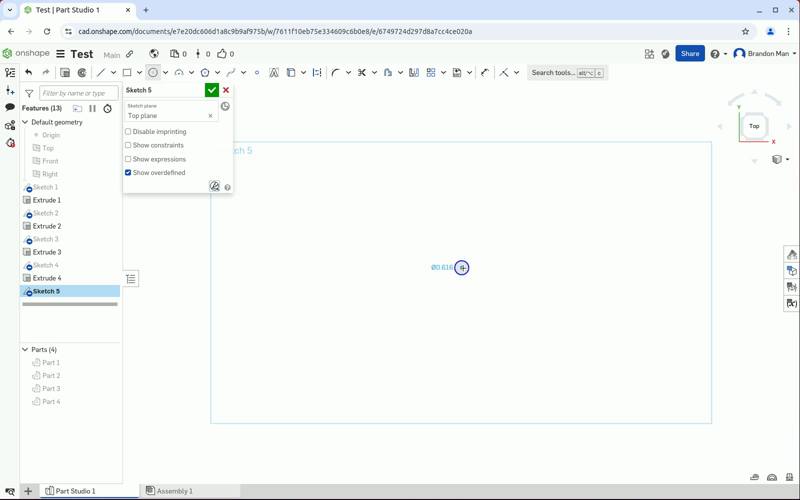
scroll(6)
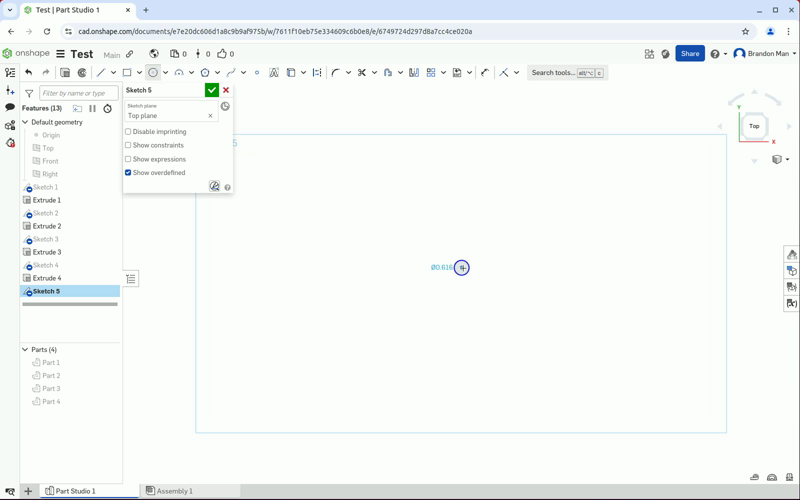
scroll(6)
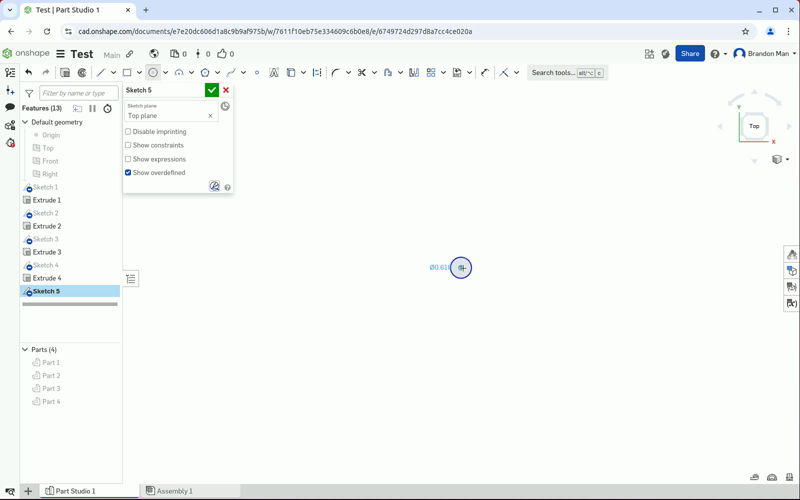
scroll(6)
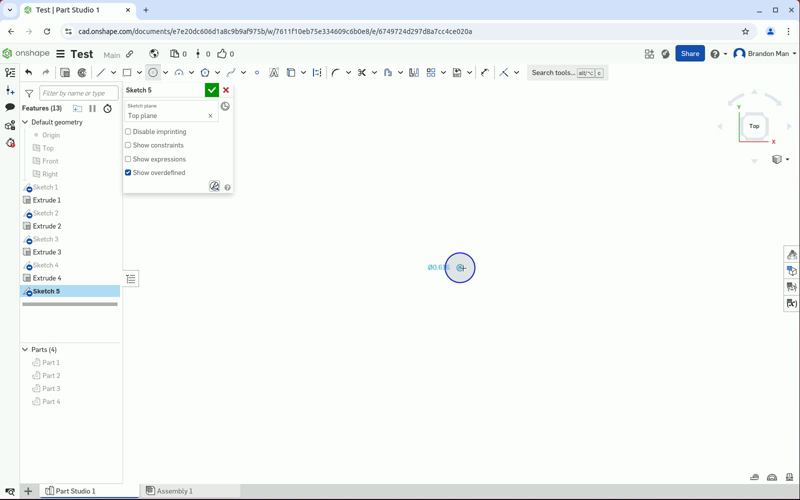
scroll(6)
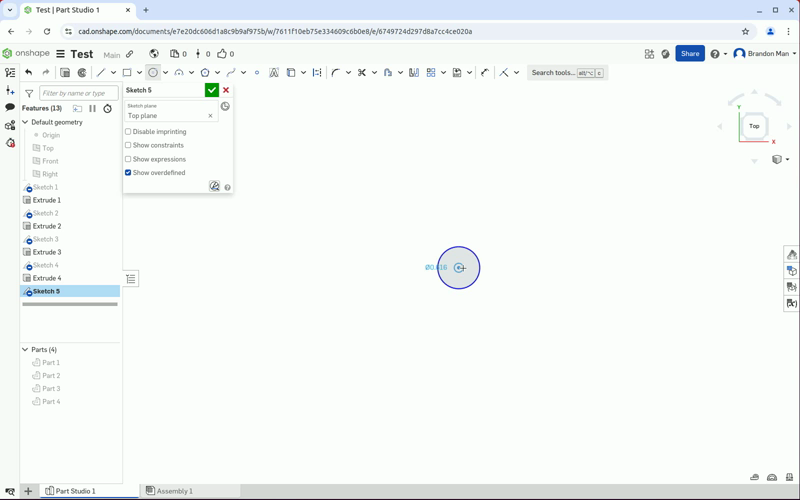
scroll(6)
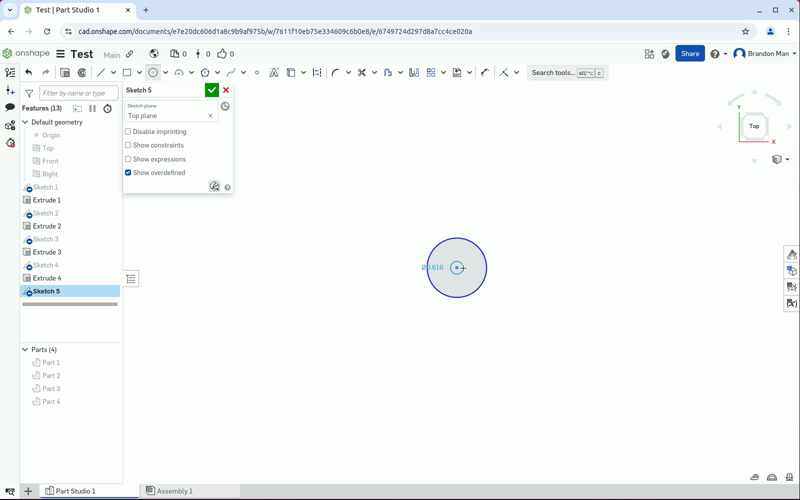
scroll(6)
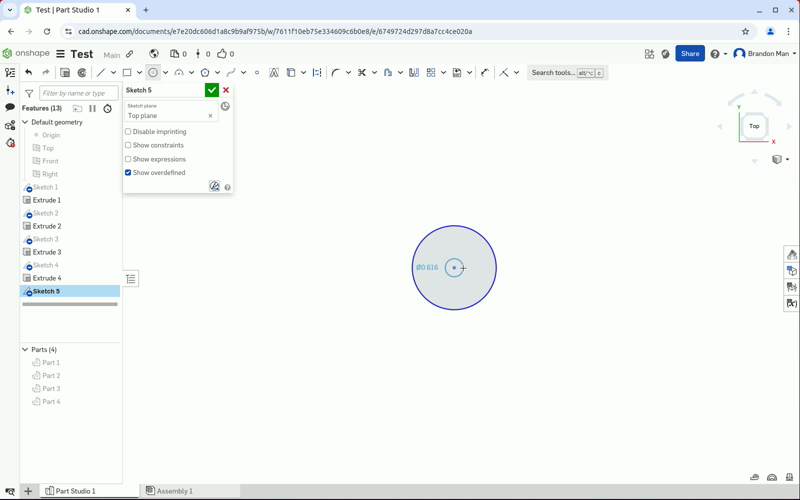
scroll(6)
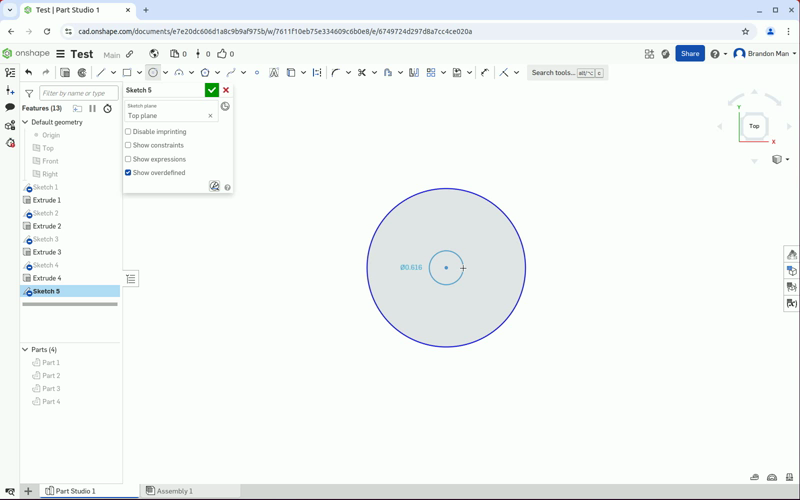
click(463, 267)
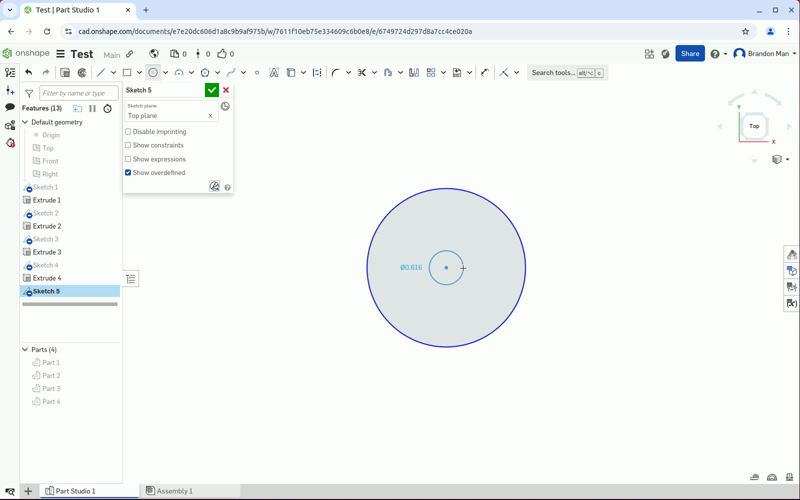
scroll(-6)
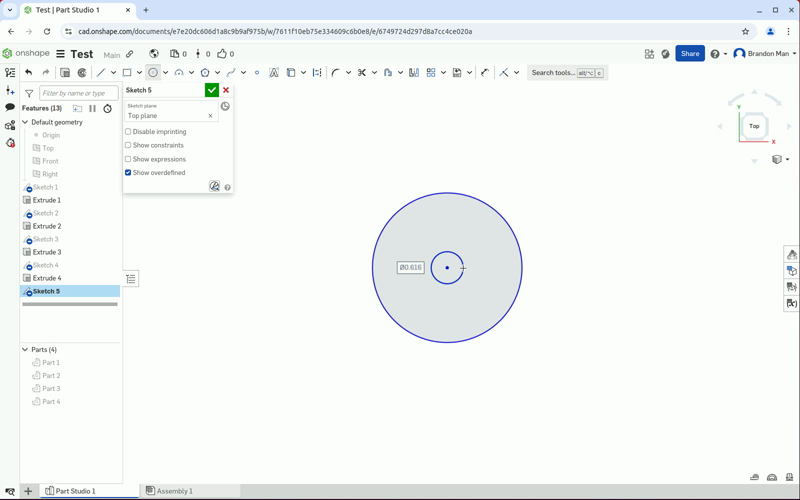
scroll(-6)
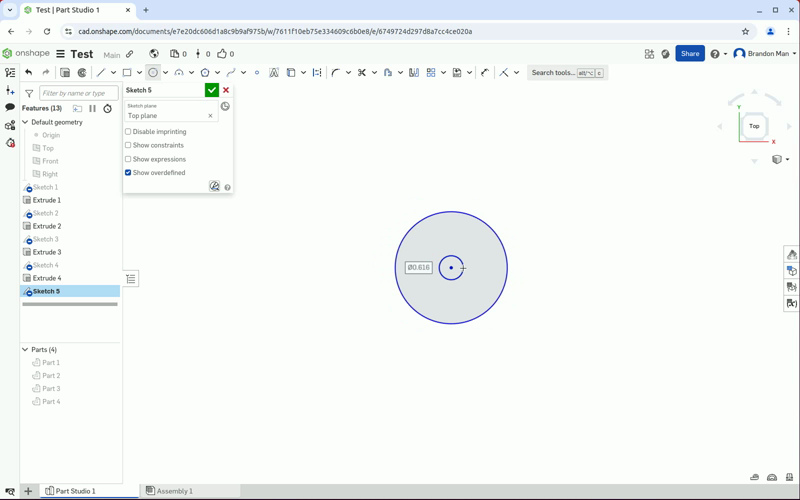
scroll(-6)
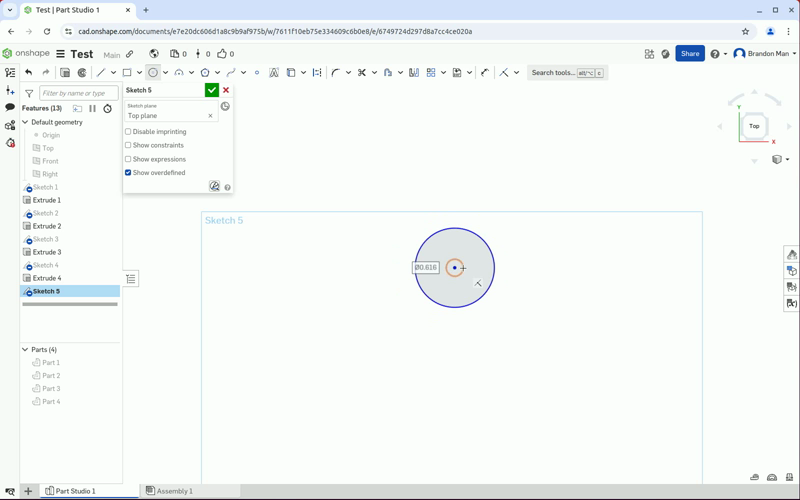
scroll(-6)
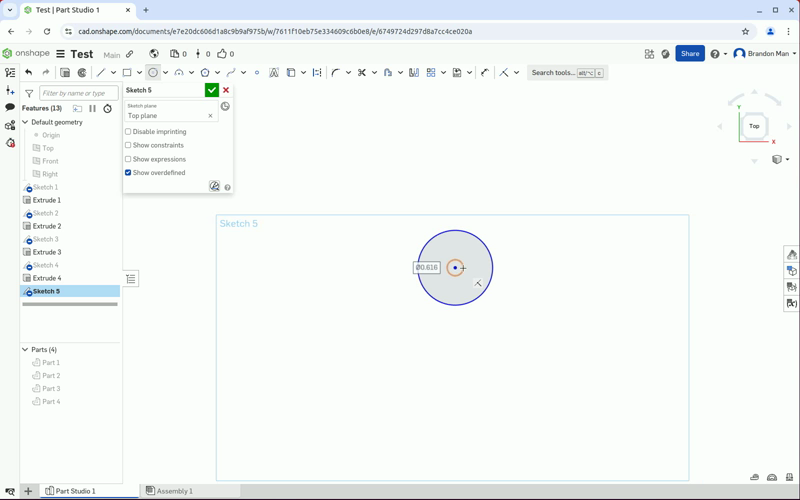
scroll(-6)
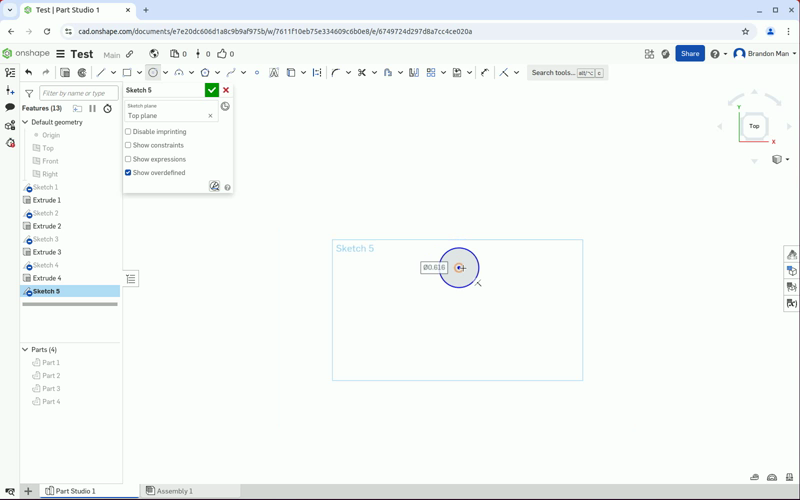
scroll(-6)
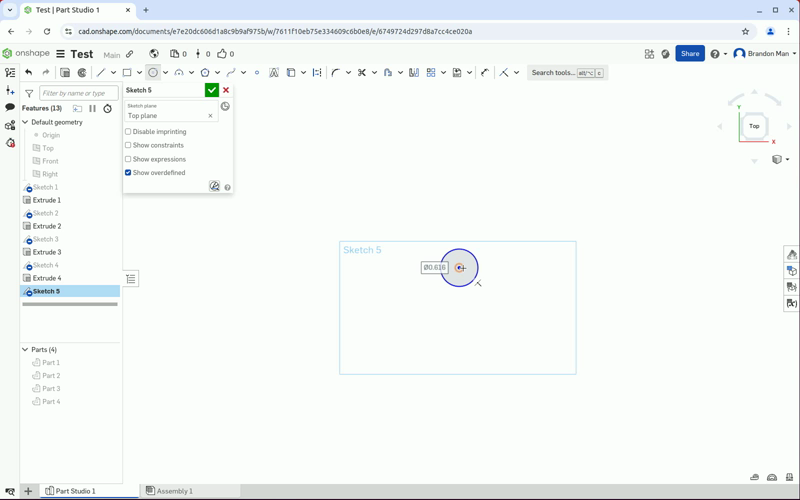
scroll(-6)
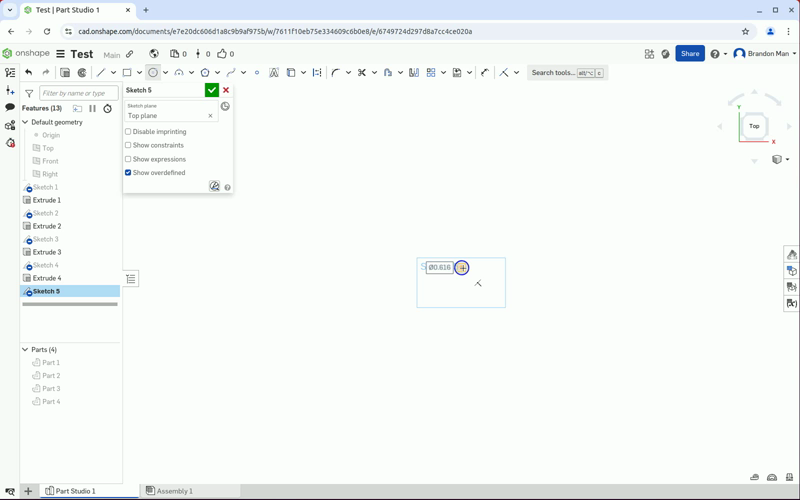
key(esc)
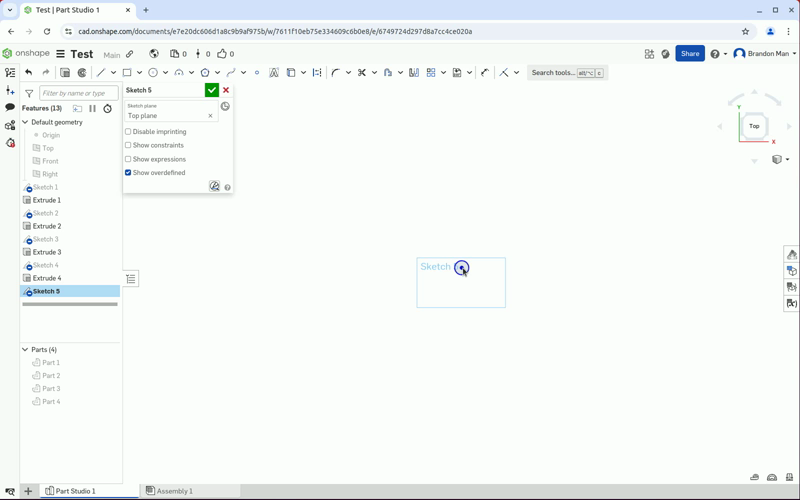
mouse_move(466, 268)
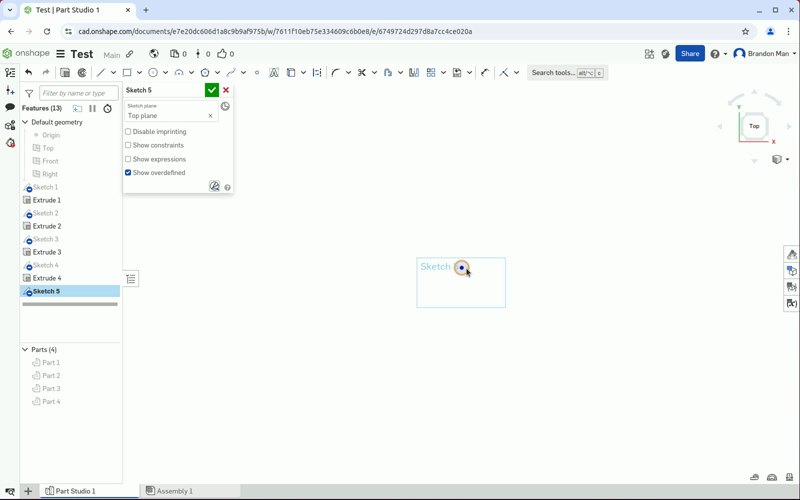
scroll(6)
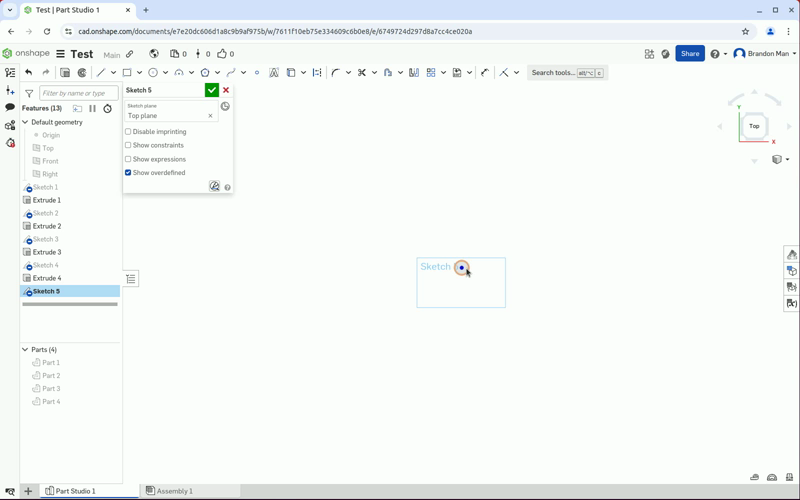
scroll(6)
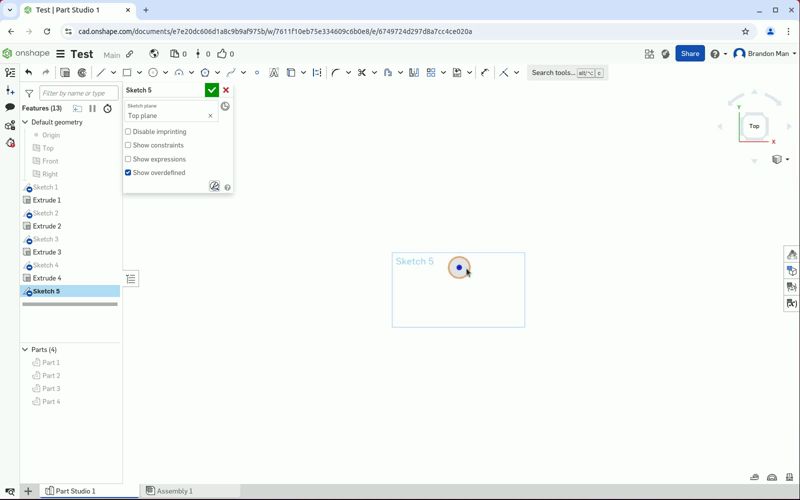
scroll(6)
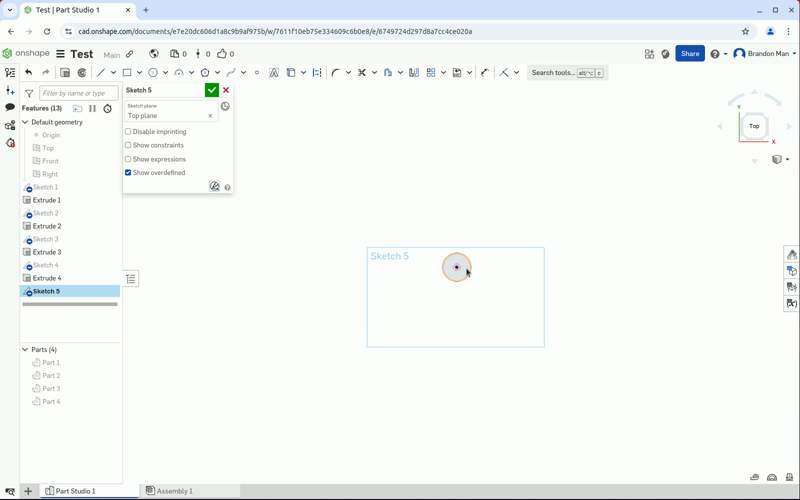
scroll(6)
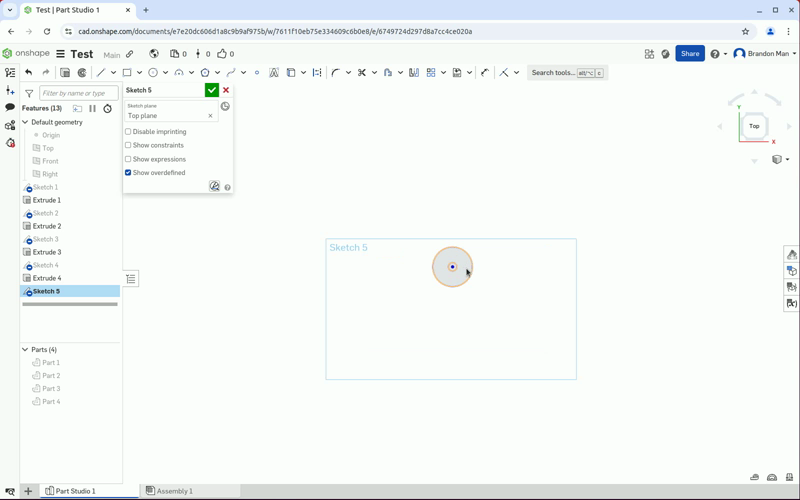
scroll(6)
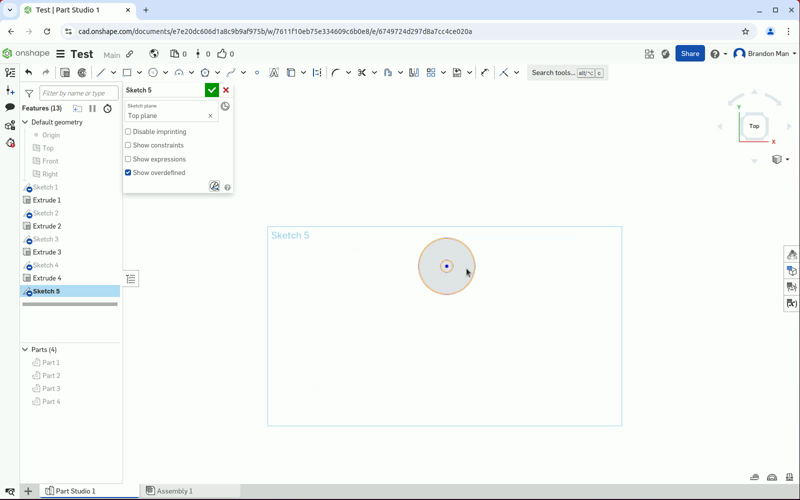
scroll(6)
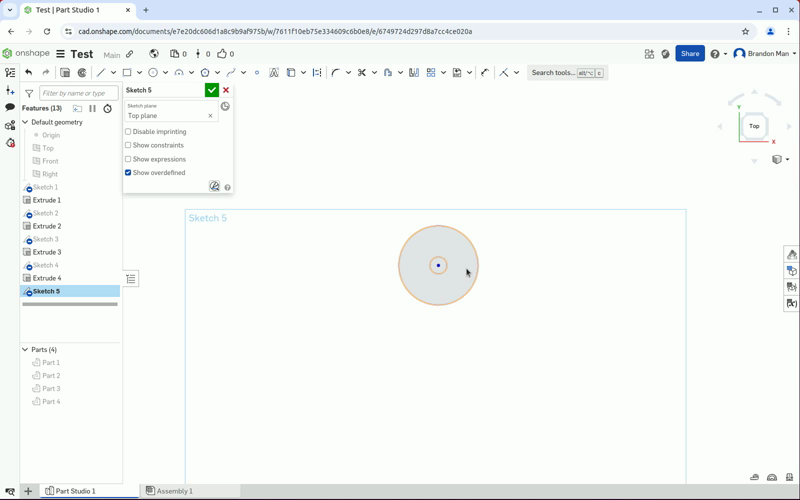
scroll(6)
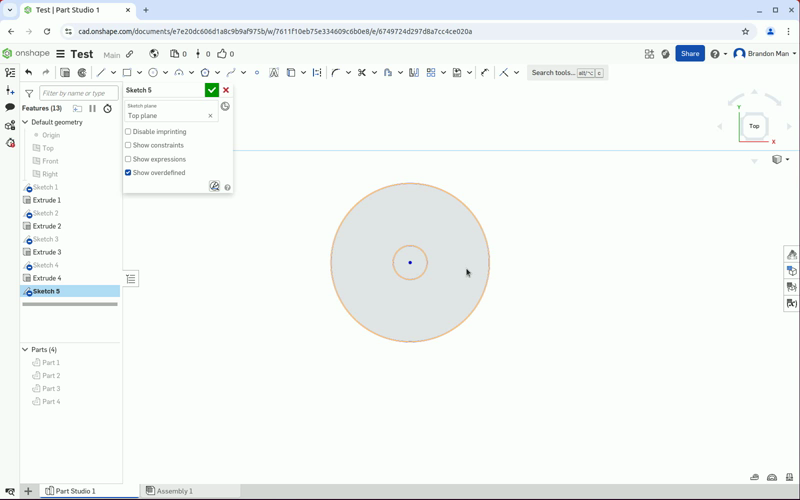
click(466, 268)
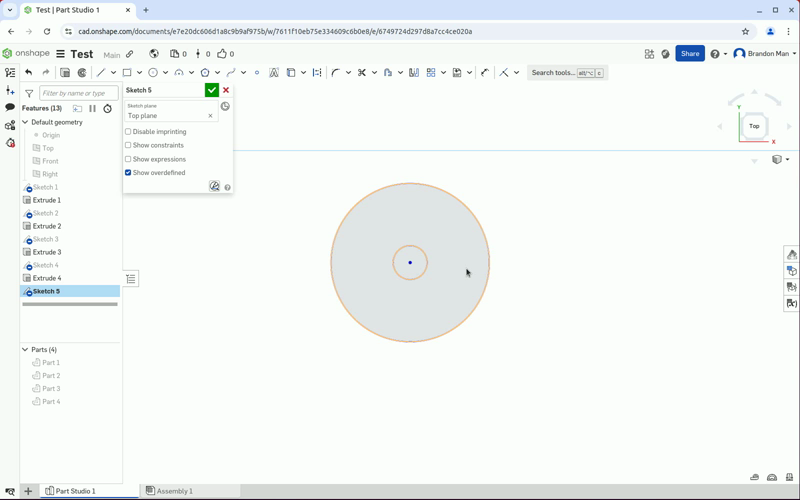
scroll(-6)
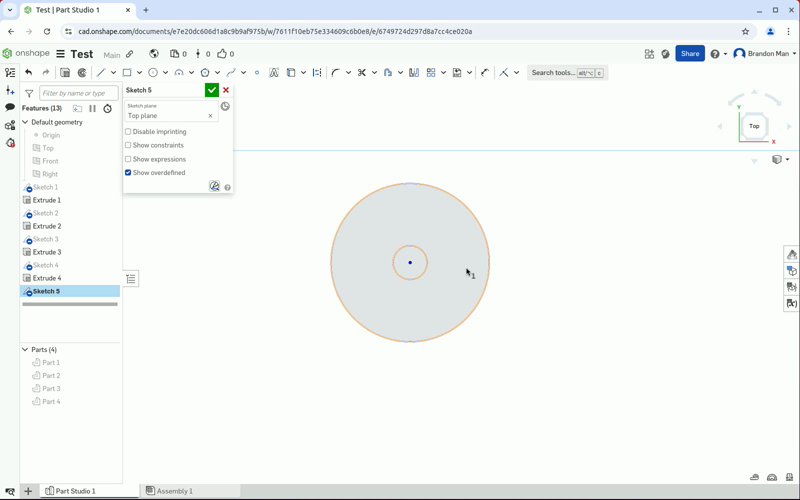
scroll(-6)
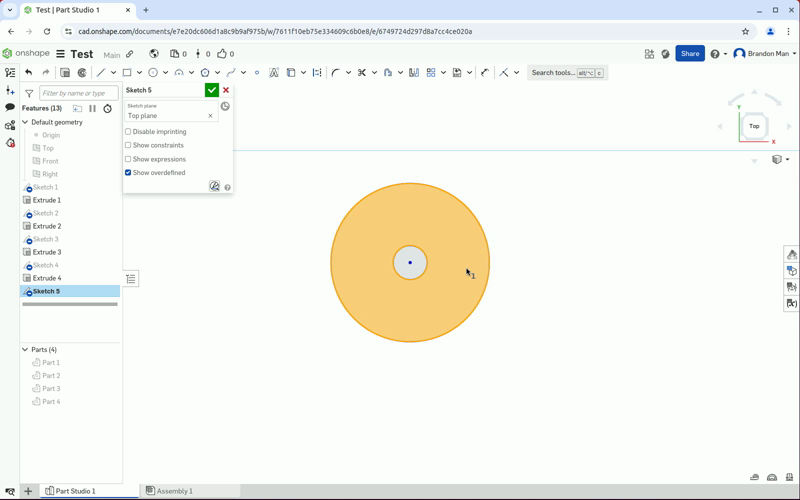
scroll(-6)
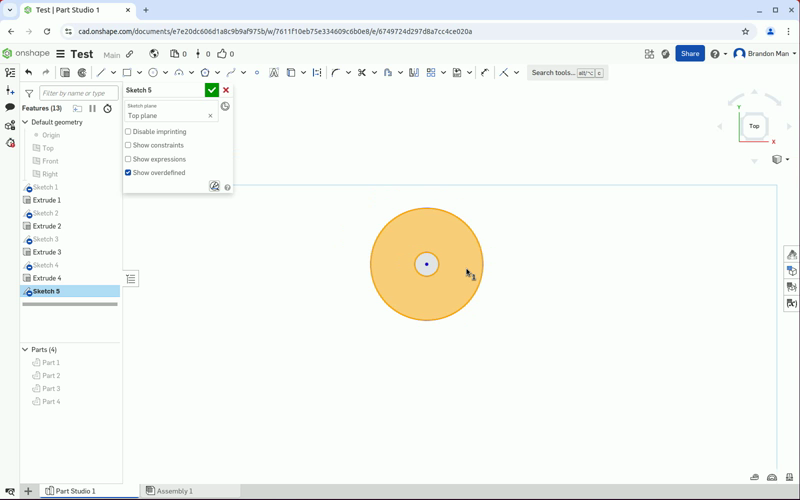
scroll(-6)
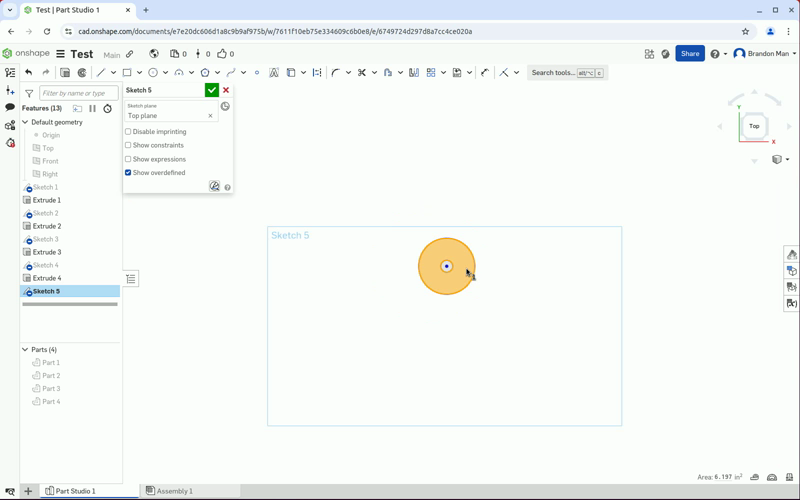
scroll(-6)
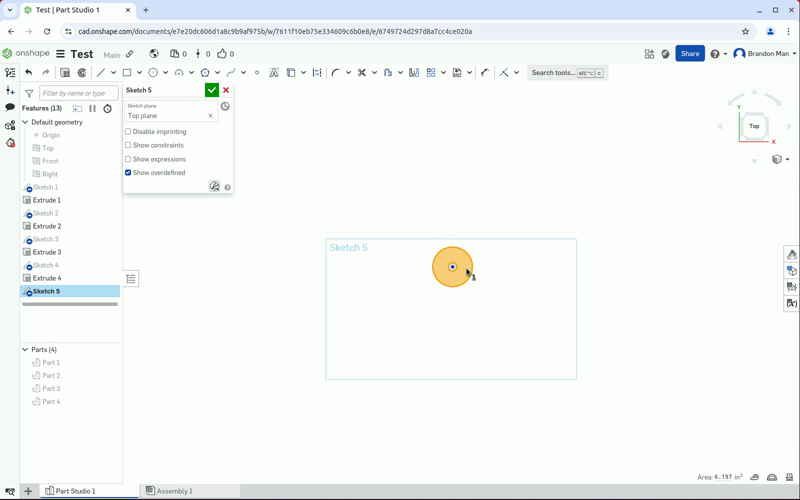
scroll(-6)
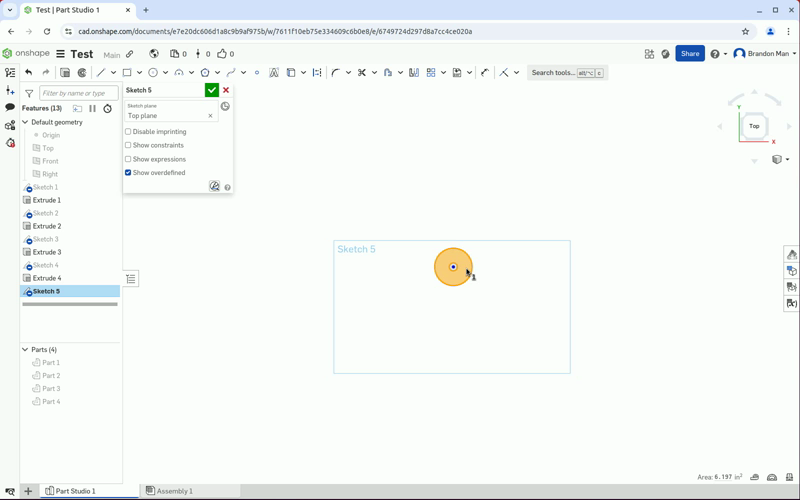
scroll(-6)
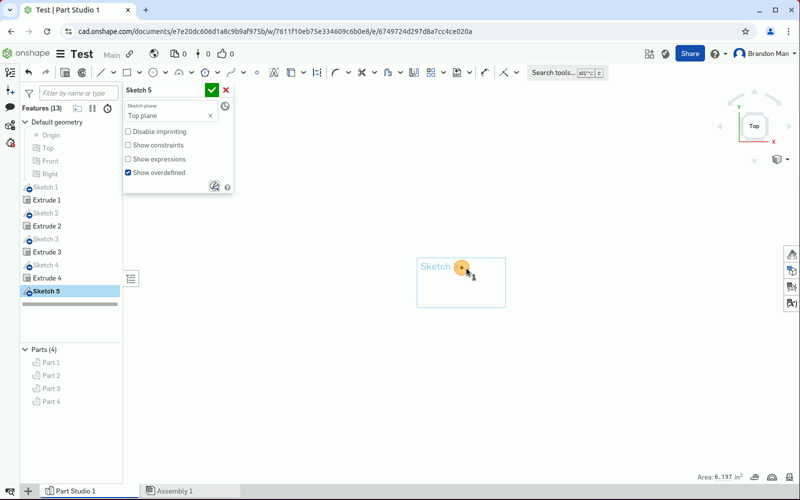
mouse_move(73, 352)
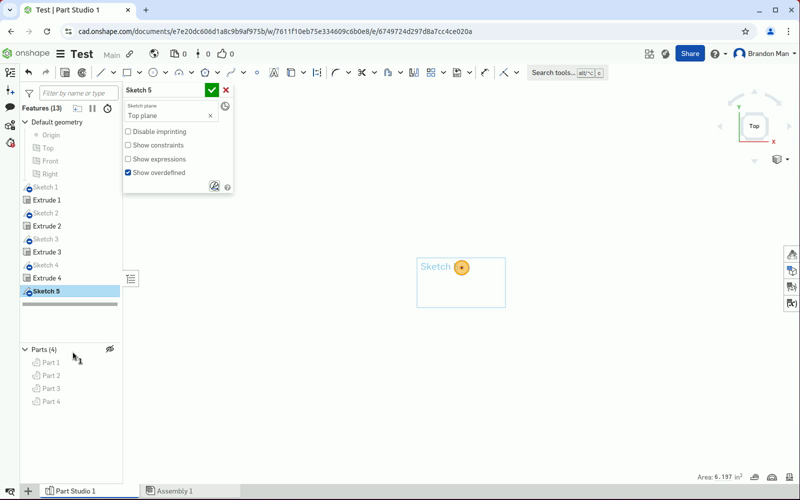
key(shift+y)
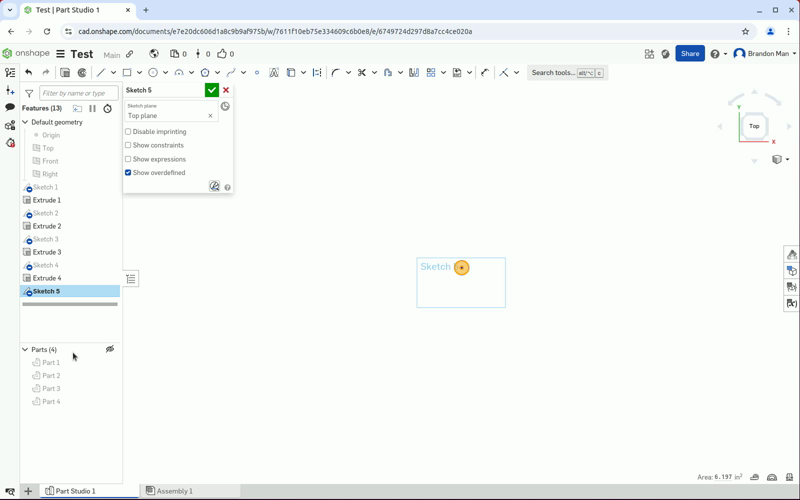
key(shift+e)
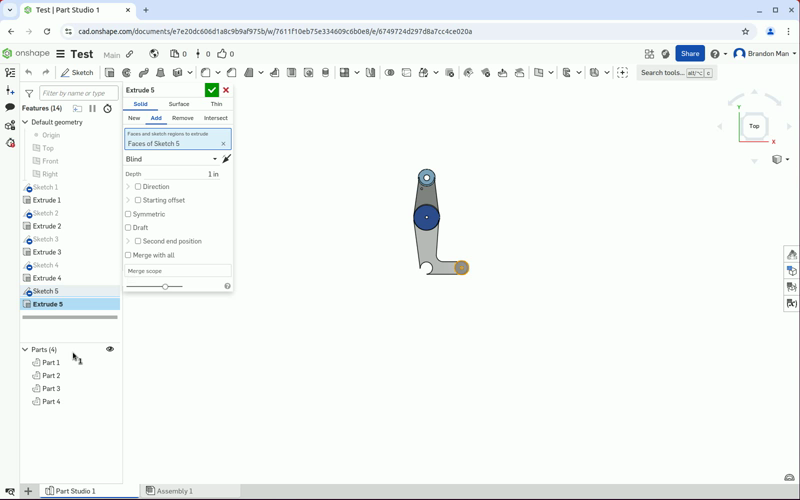
mouse_move(143, 106)
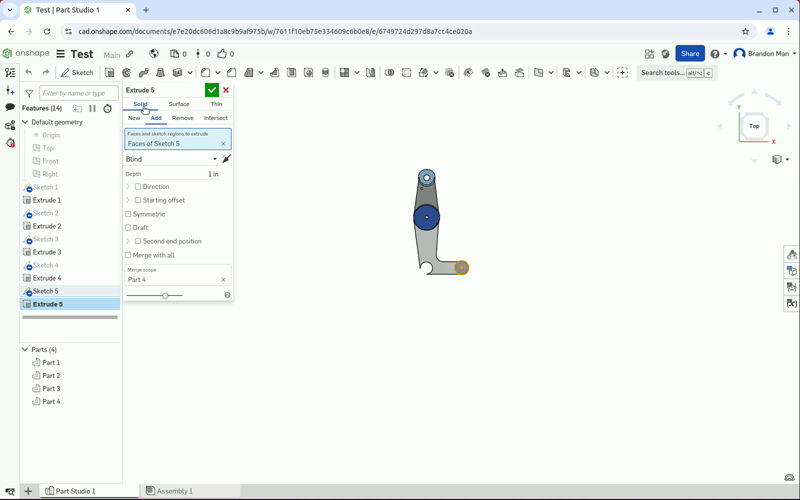
click(143, 106)
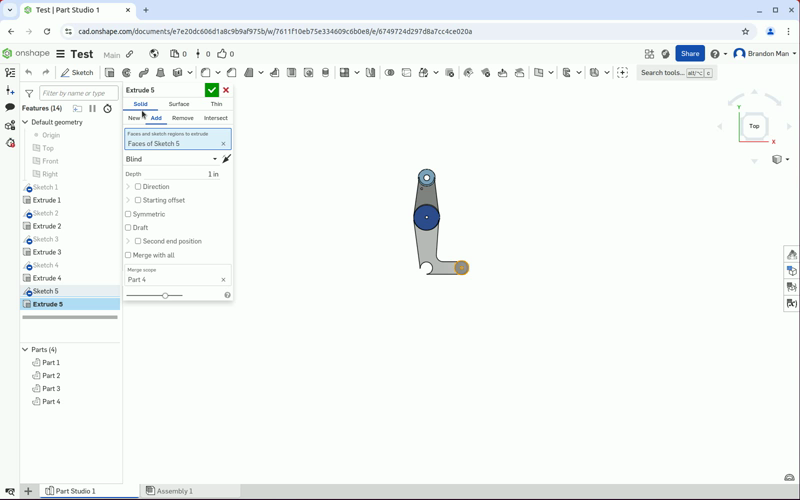
mouse_move(137, 120)
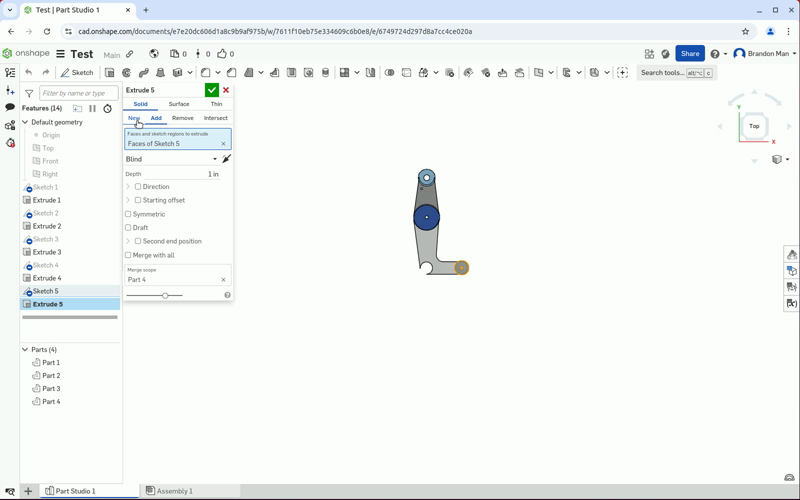
click(137, 120)
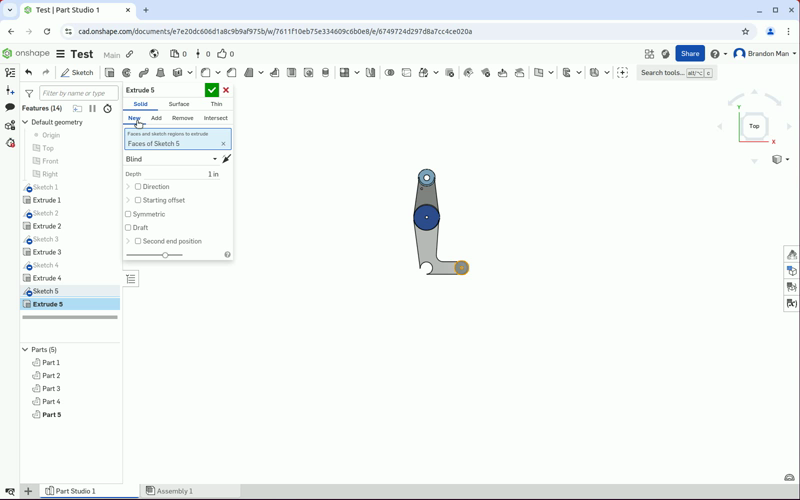
key(tab, 4)
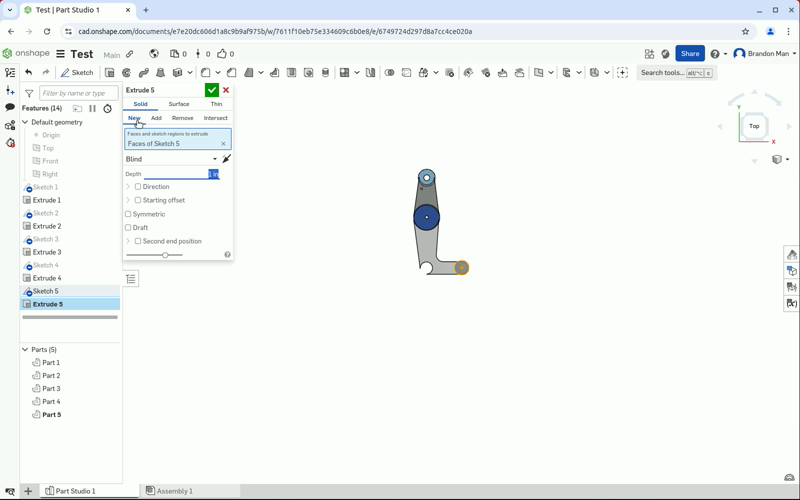
text(0.481)
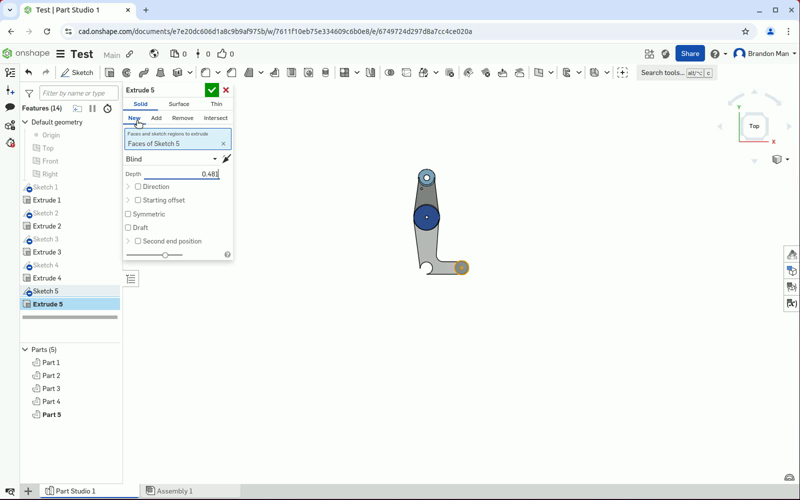
key(enter)
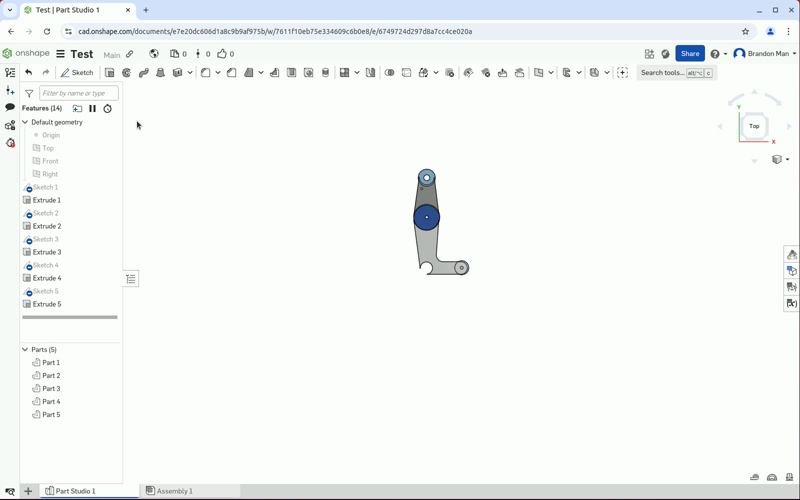
key(shift+h)
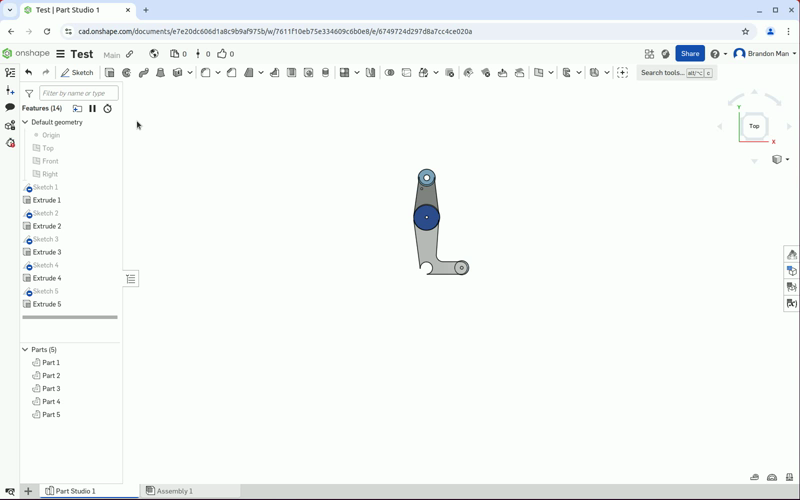
key(shift+h)
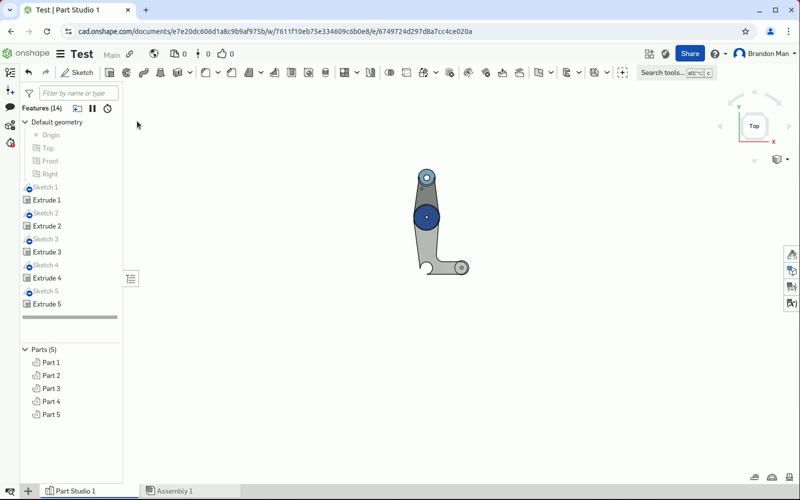
mouse_move(73, 189)
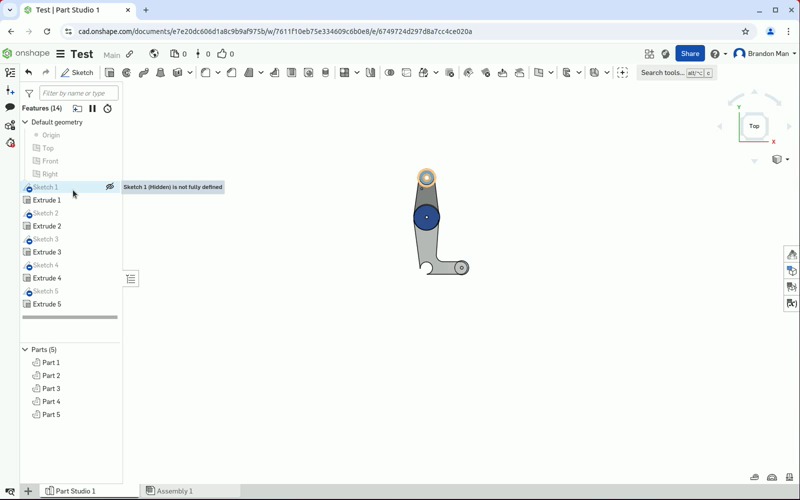
click(73, 189)
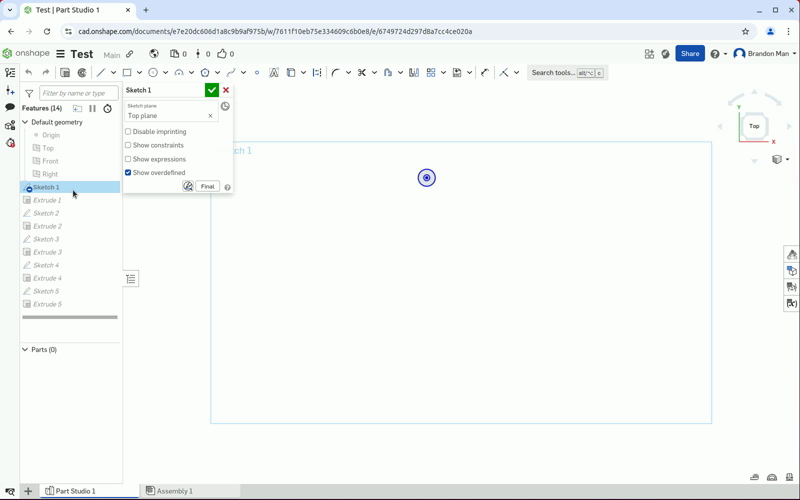
mouse_move(229, 92)
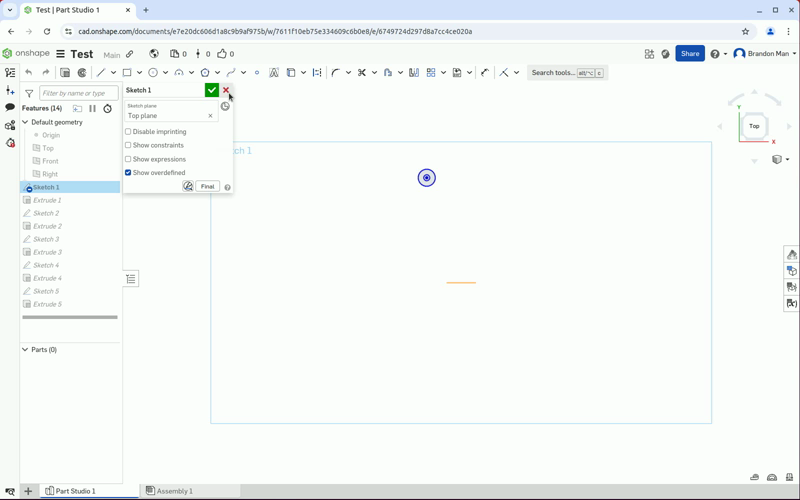
click(229, 92)
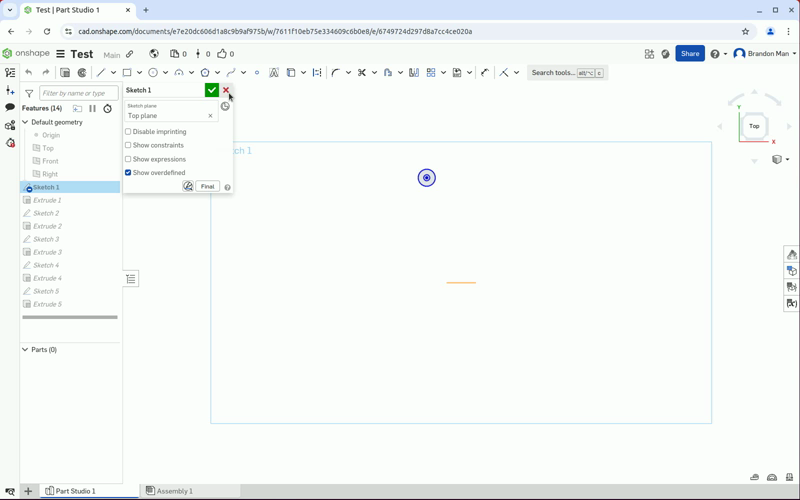
key(shift+s)
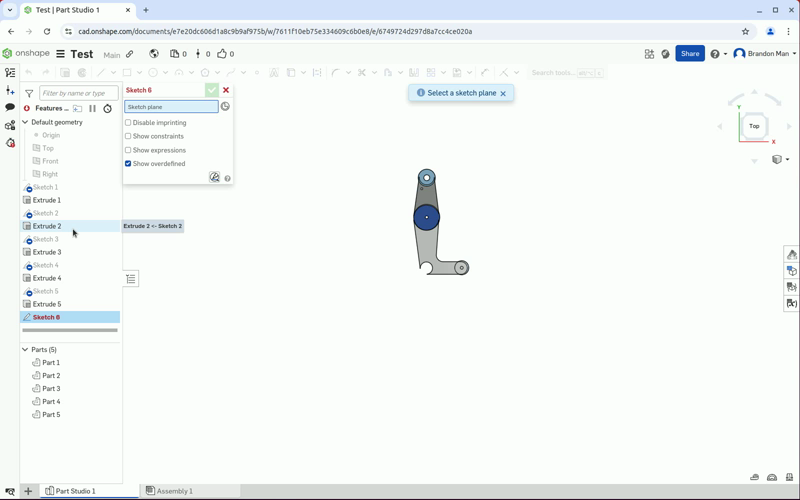
scroll(3)
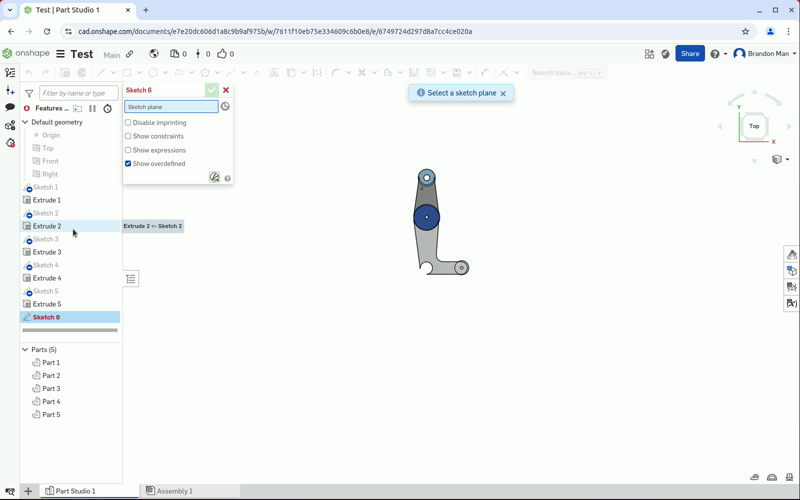
mouse_move(73, 150)
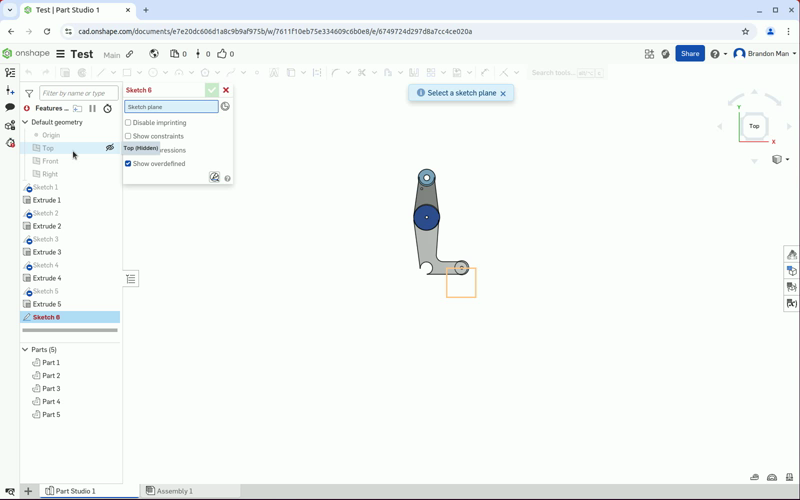
click(73, 150)
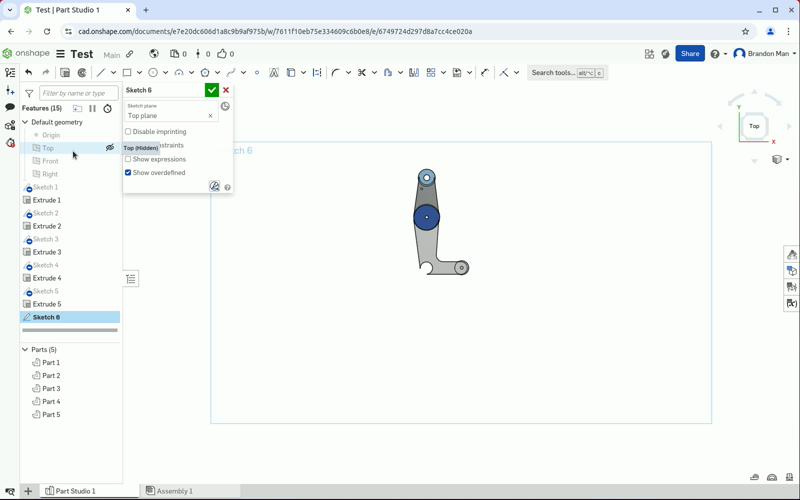
mouse_move(73, 352)
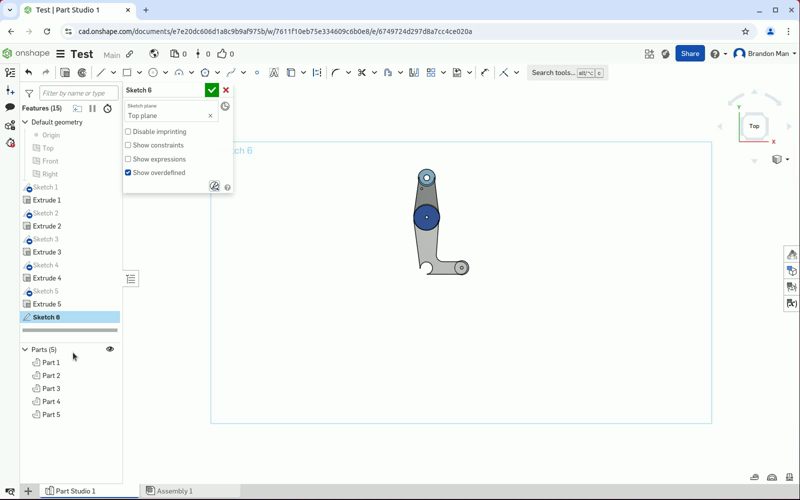
key(y)
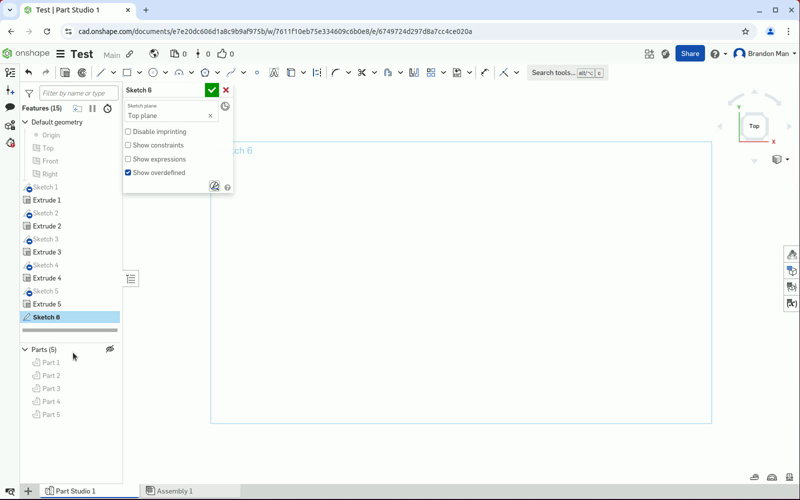
key(c)
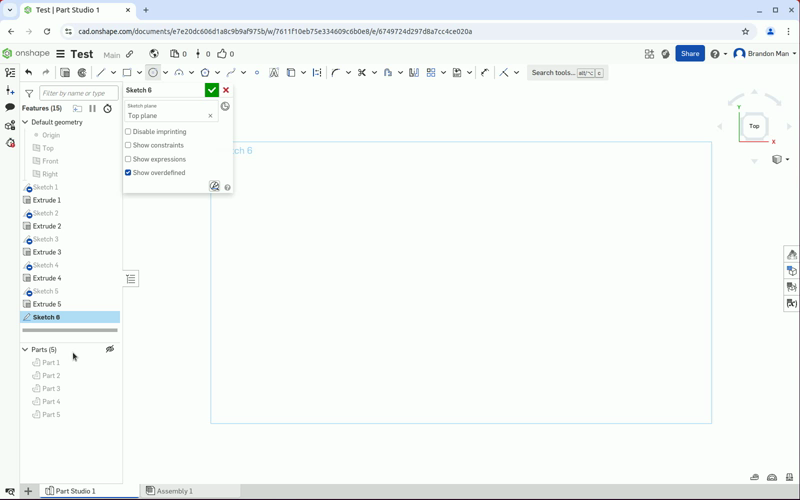
key_down(shift)
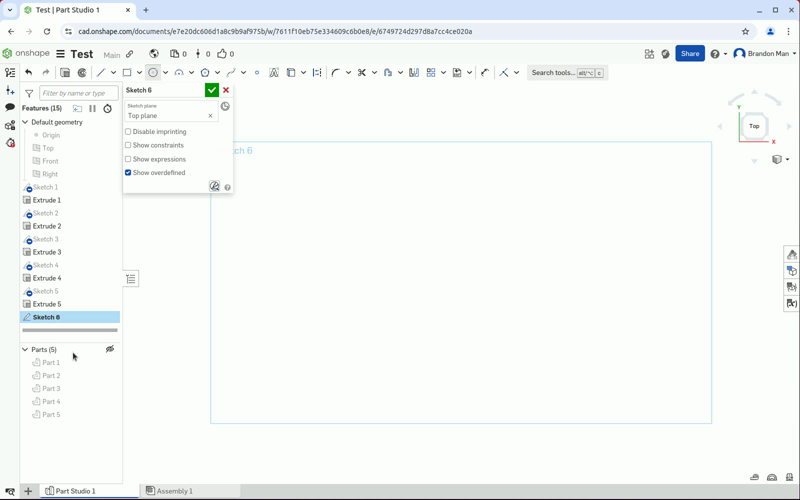
mouse_move(426, 267)
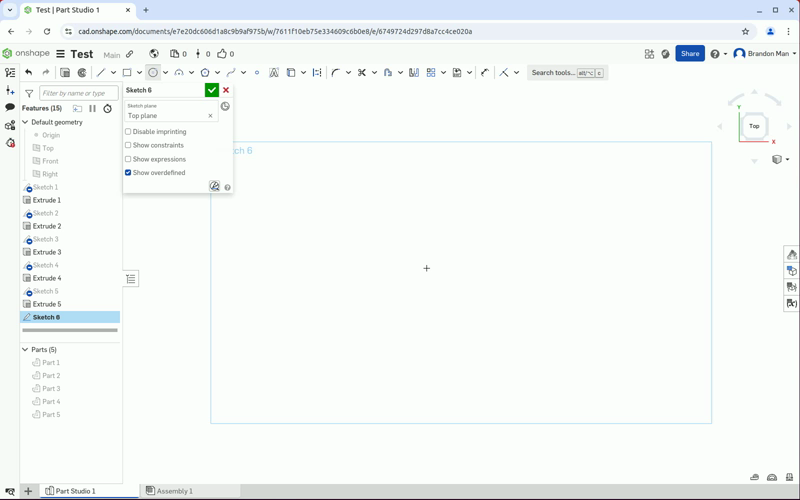
click(426, 267)
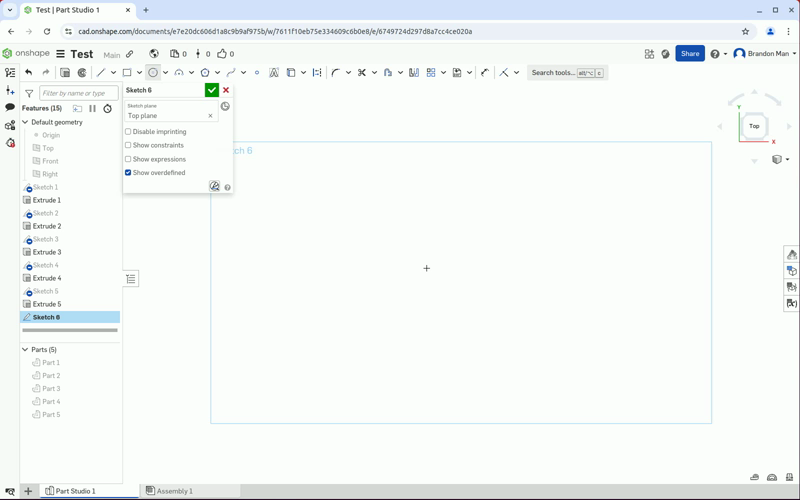
key_up(shift)
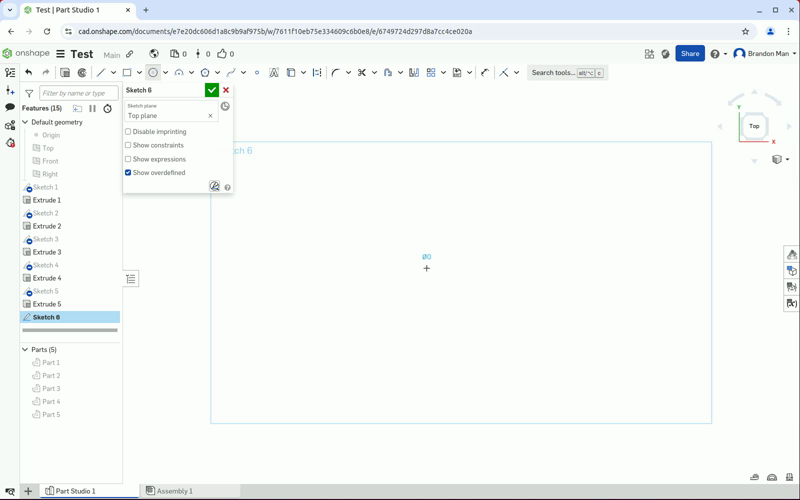
mouse_move(433, 267)
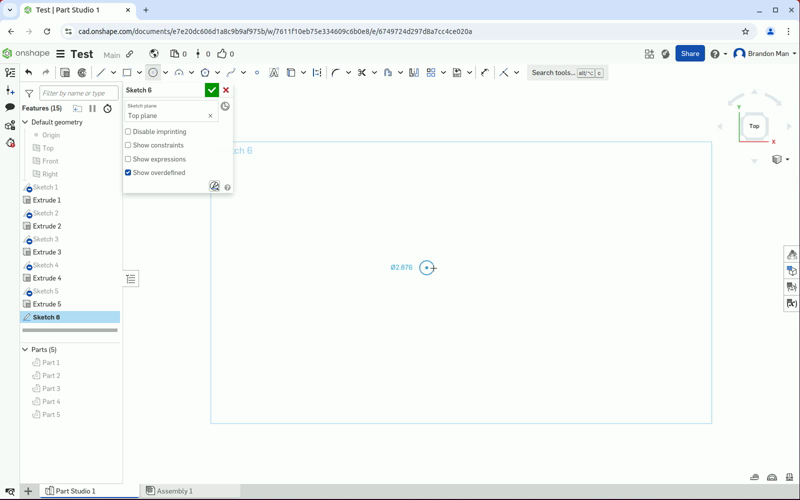
click(433, 267)
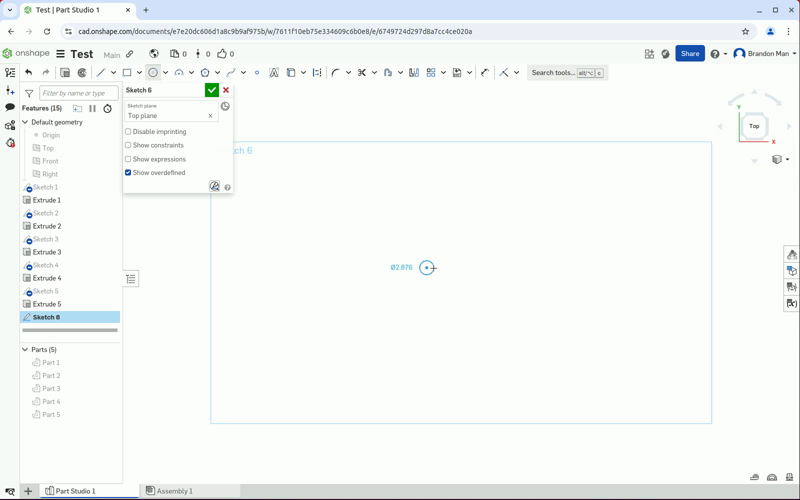
key(esc)
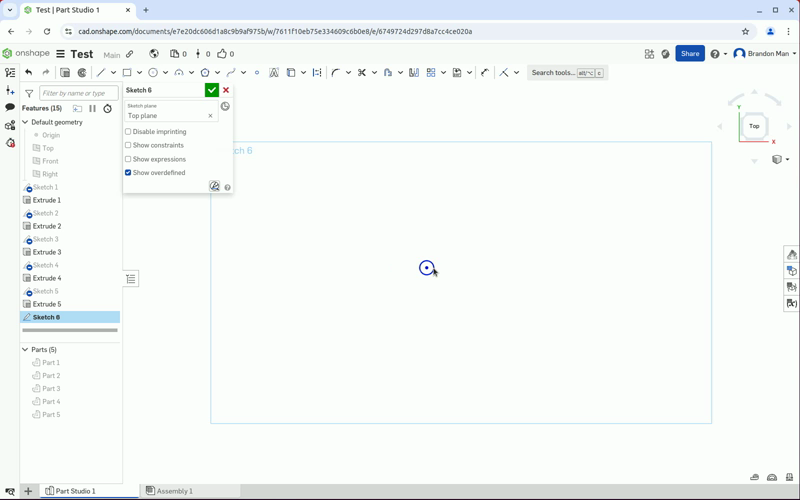
key(c)
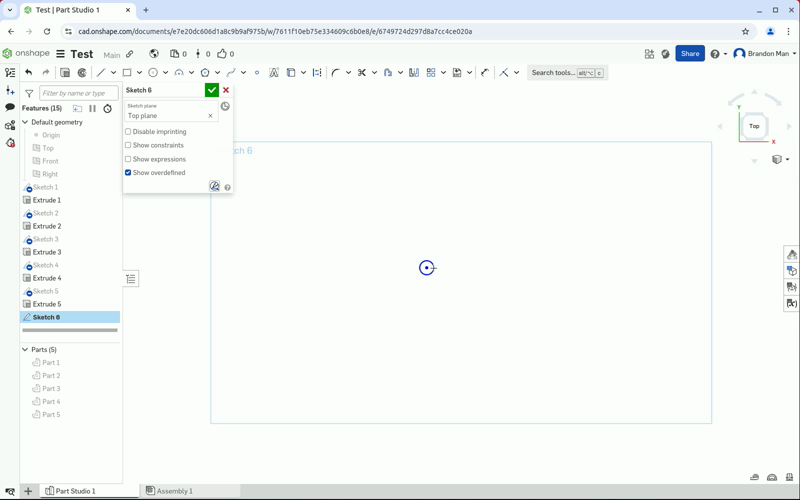
key_down(shift)
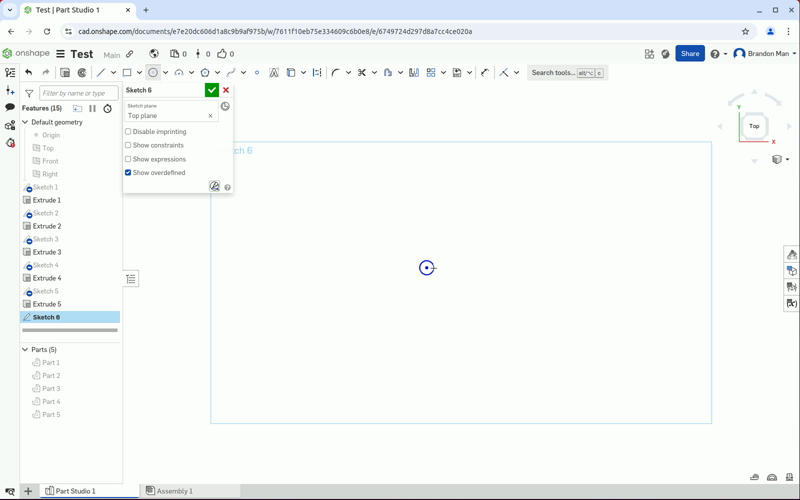
mouse_move(426, 267)
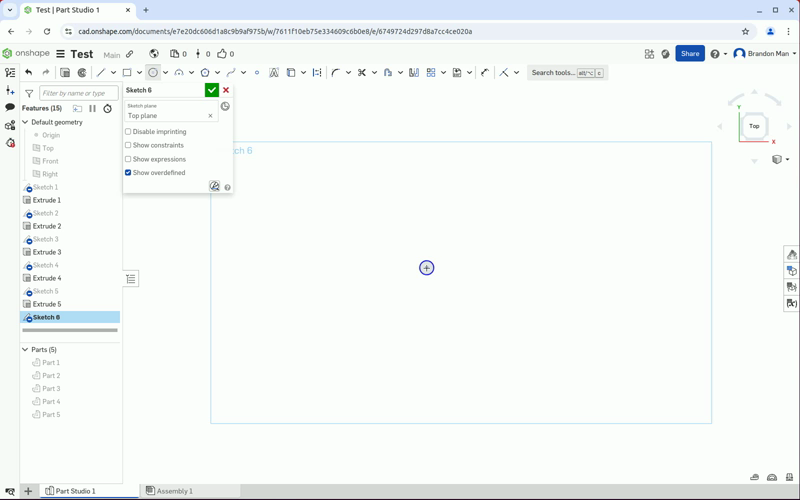
click(426, 267)
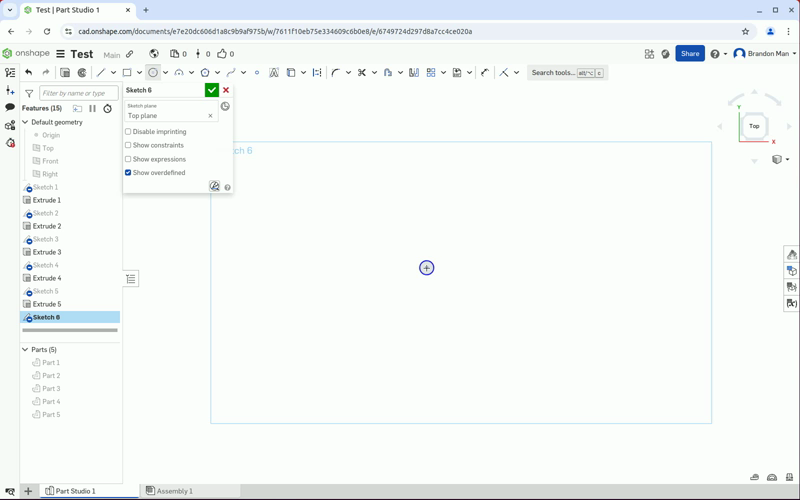
key_up(shift)
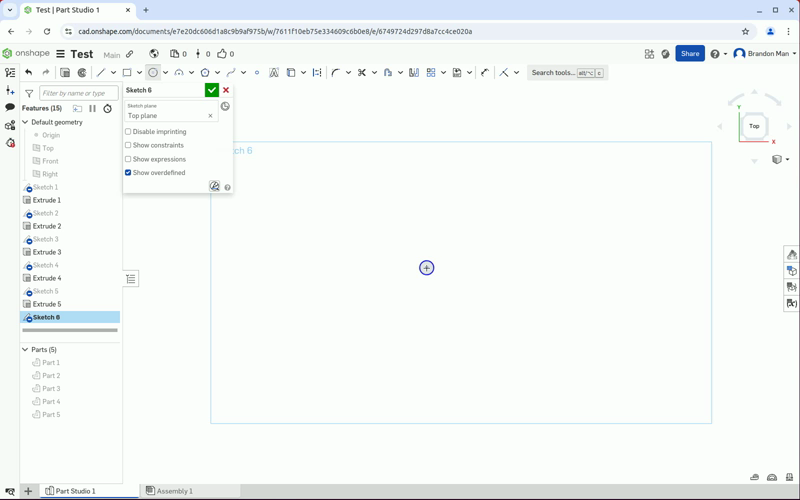
mouse_move(428, 267)
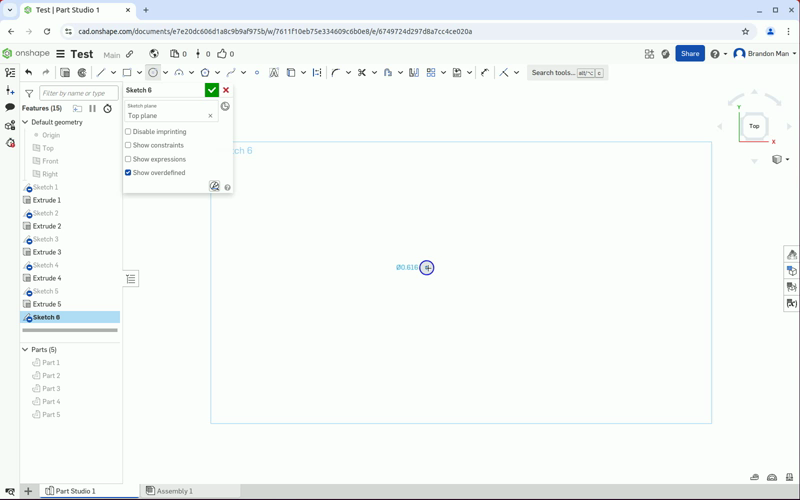
scroll(6)
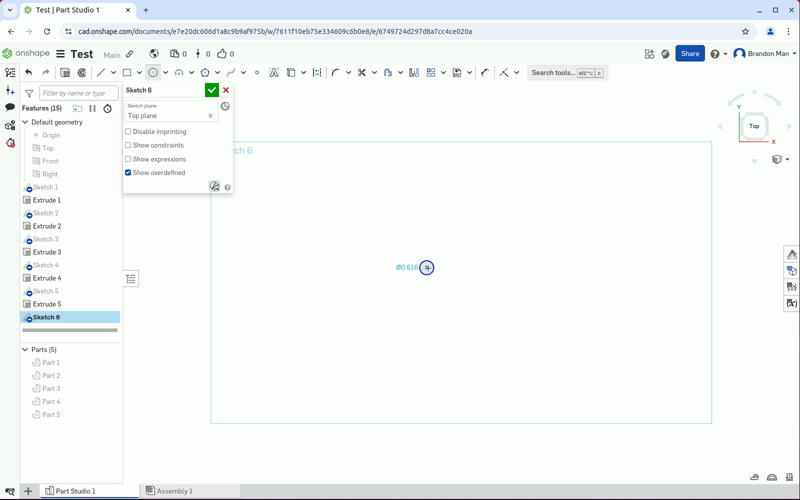
scroll(6)
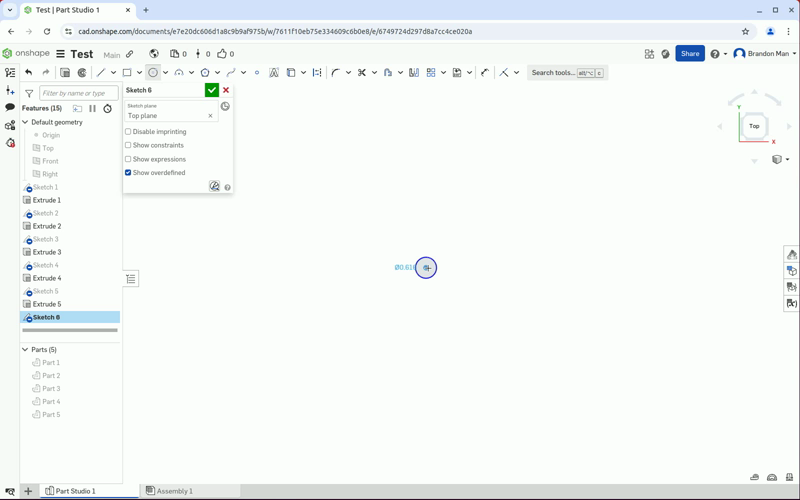
scroll(6)
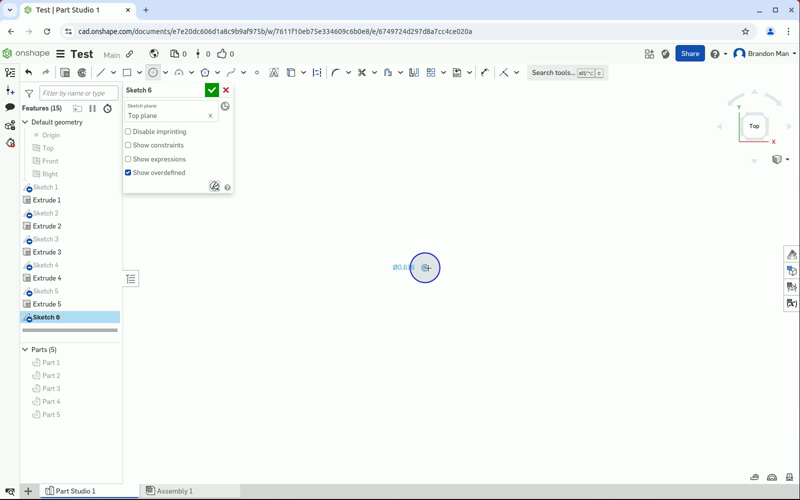
scroll(6)
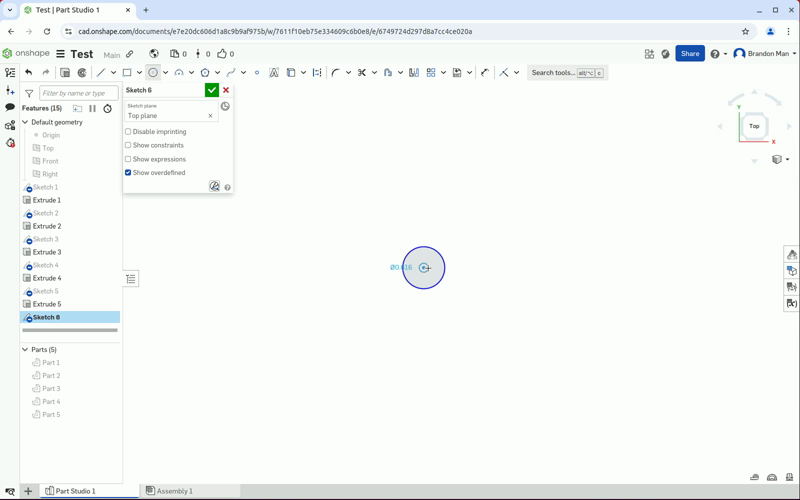
scroll(6)
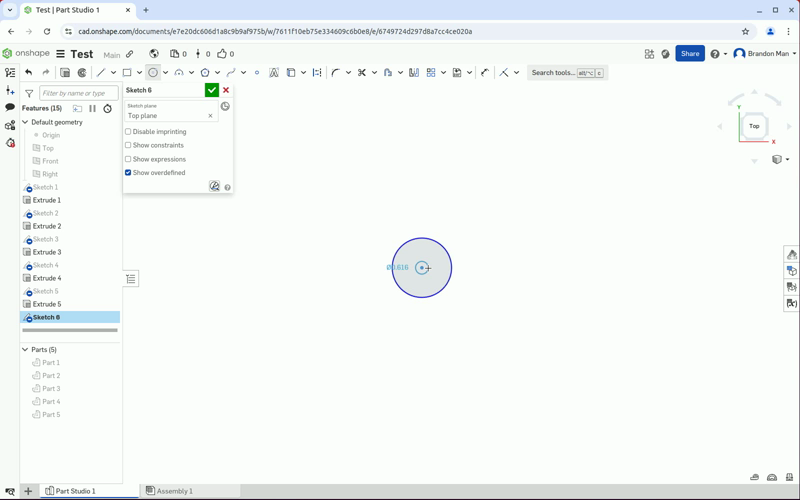
scroll(6)
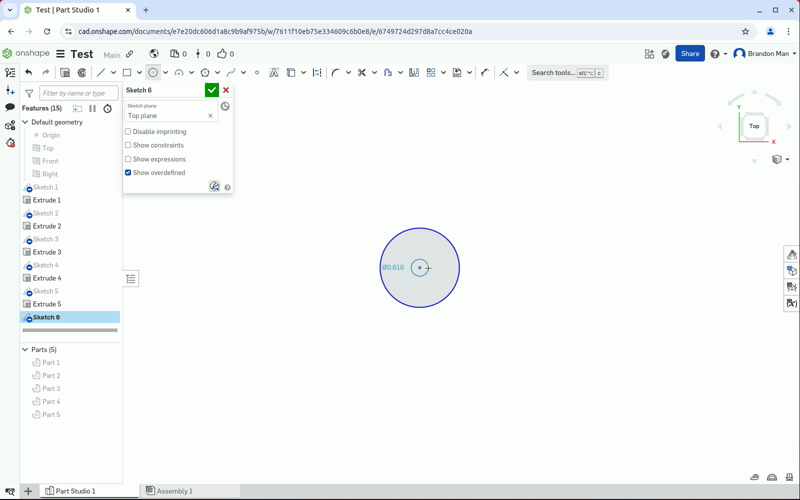
scroll(6)
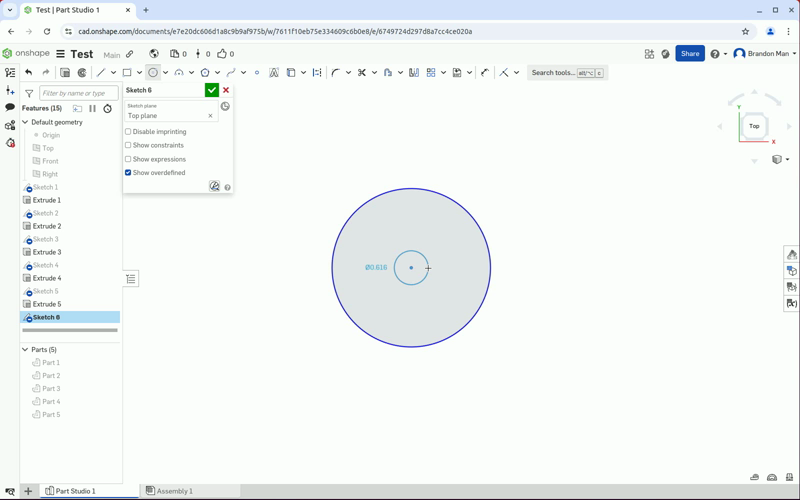
click(428, 267)
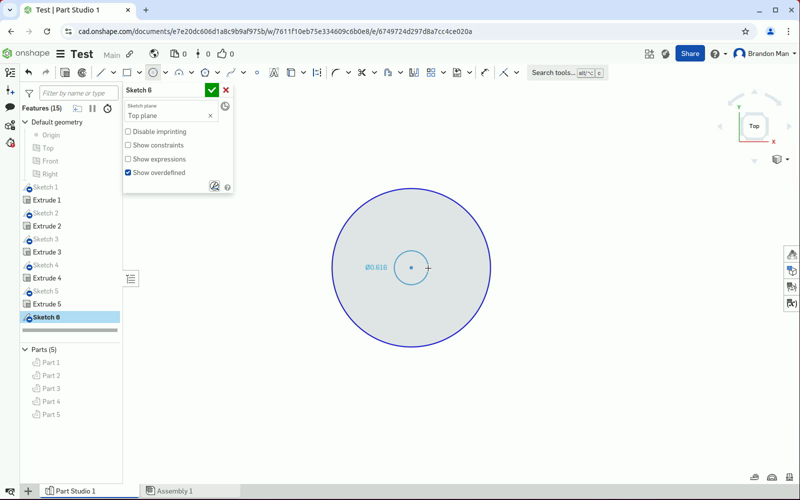
scroll(-6)
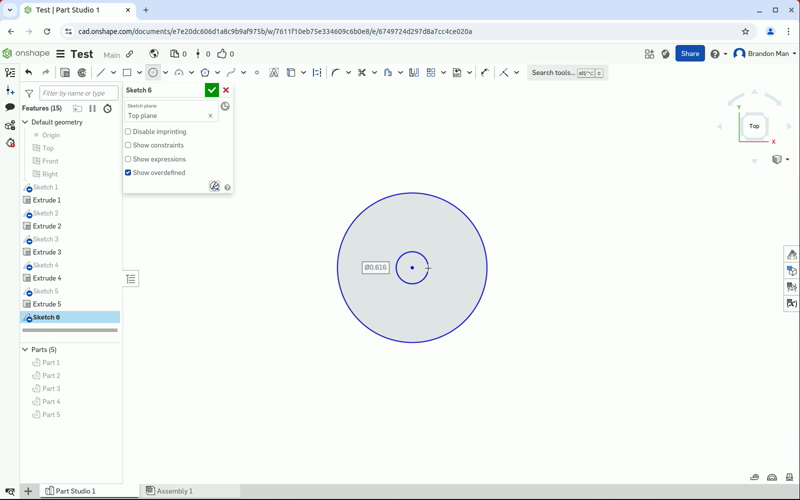
scroll(-6)
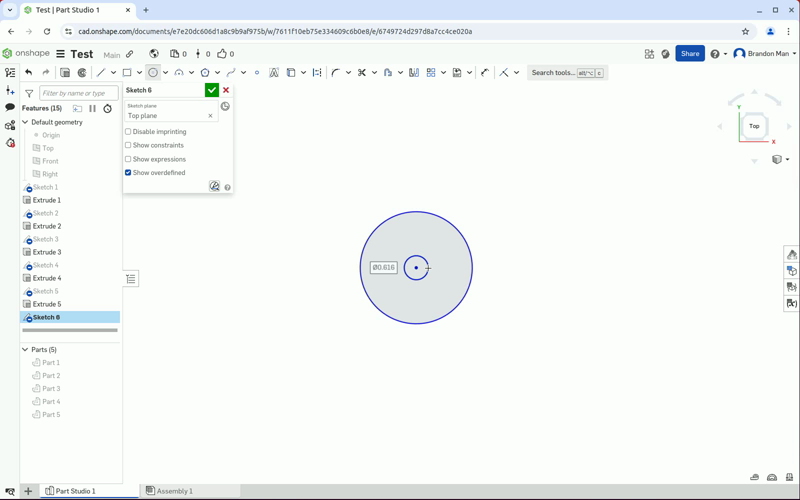
scroll(-6)
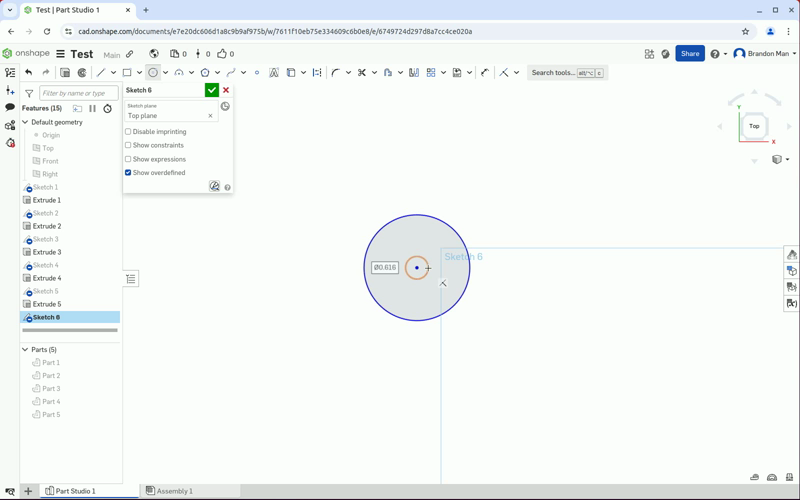
scroll(-6)
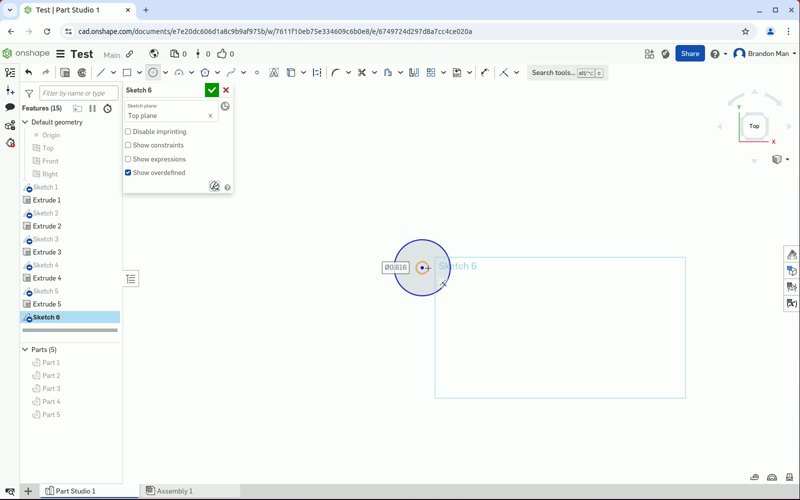
scroll(-6)
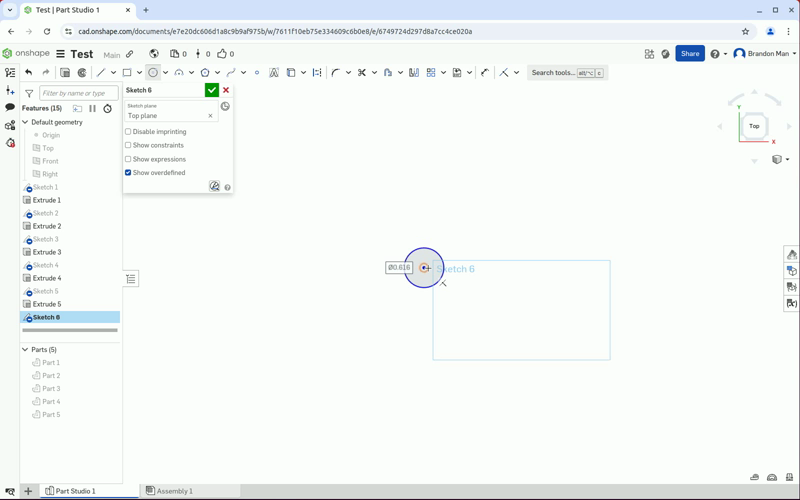
scroll(-6)
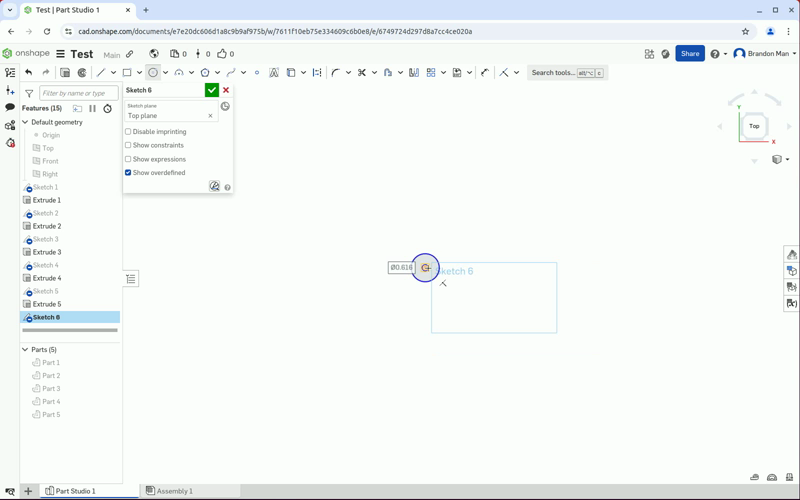
scroll(-6)
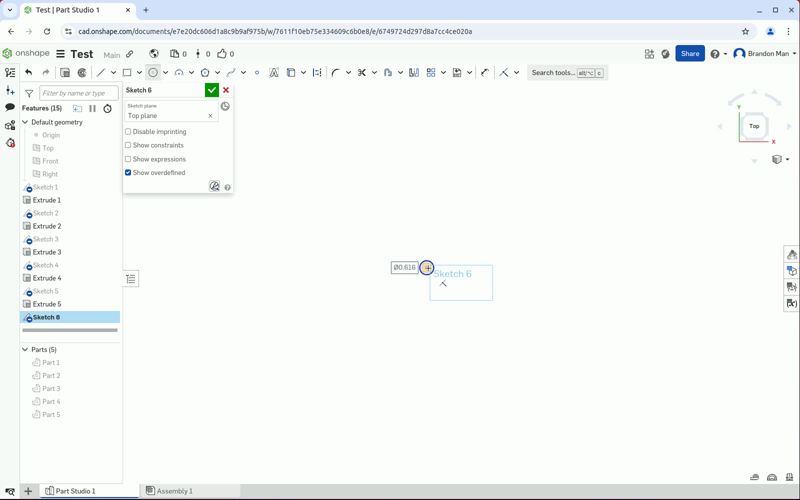
key(esc)
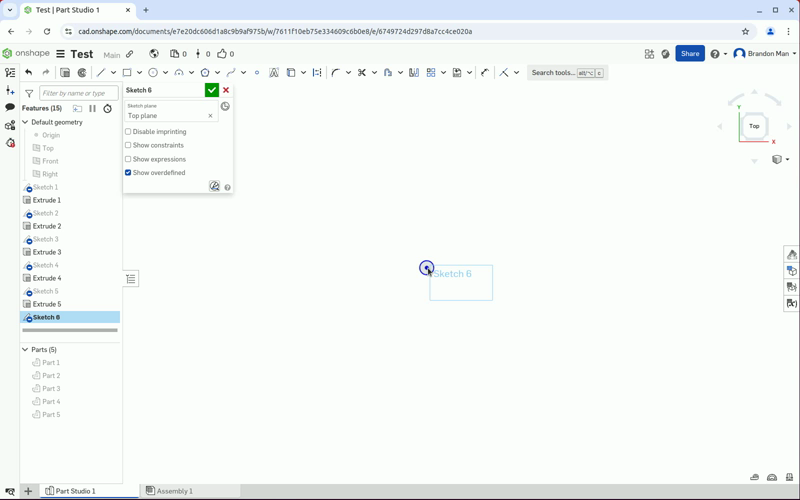
mouse_move(429, 264)
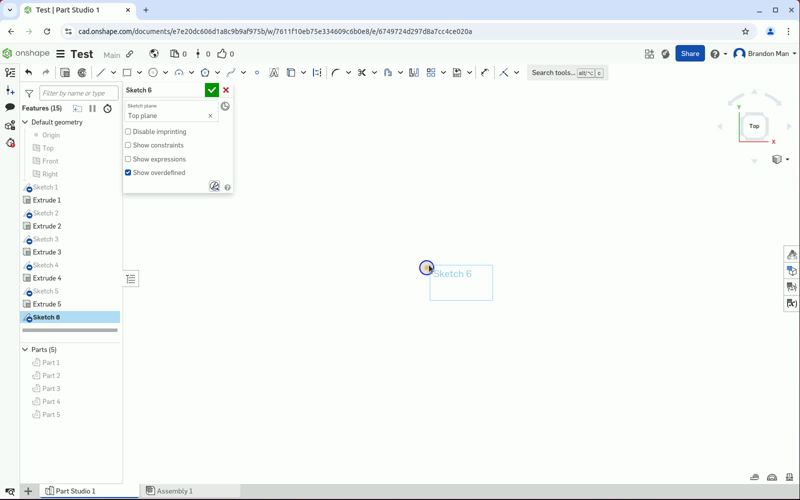
scroll(6)
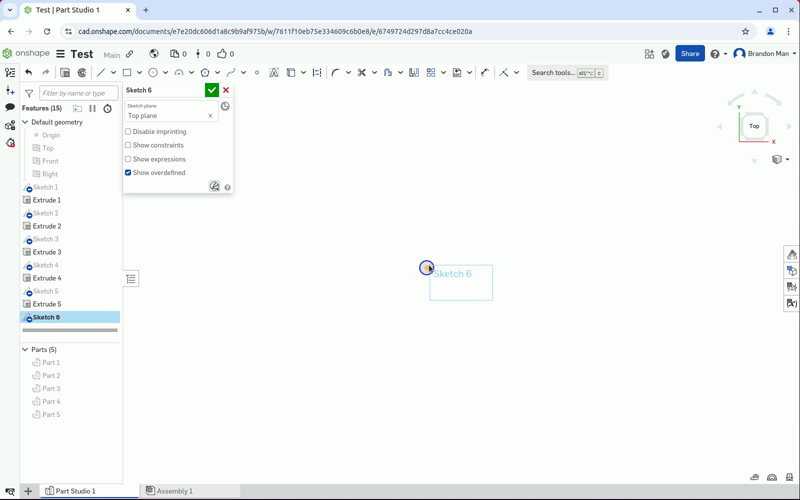
scroll(6)
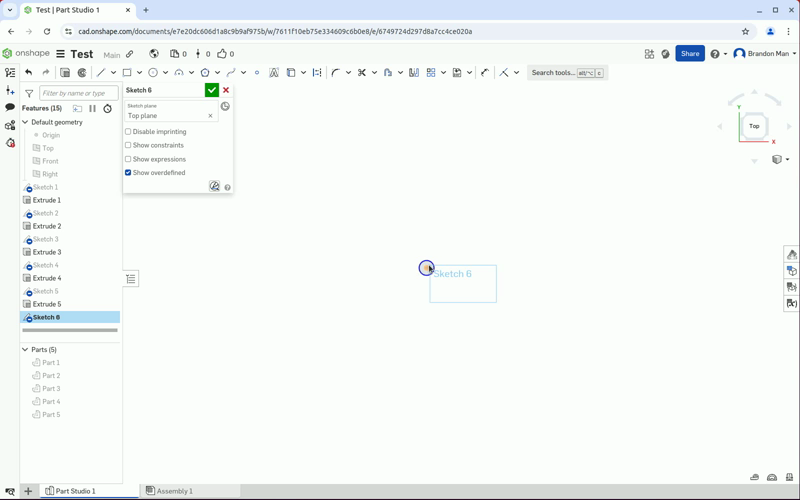
scroll(6)
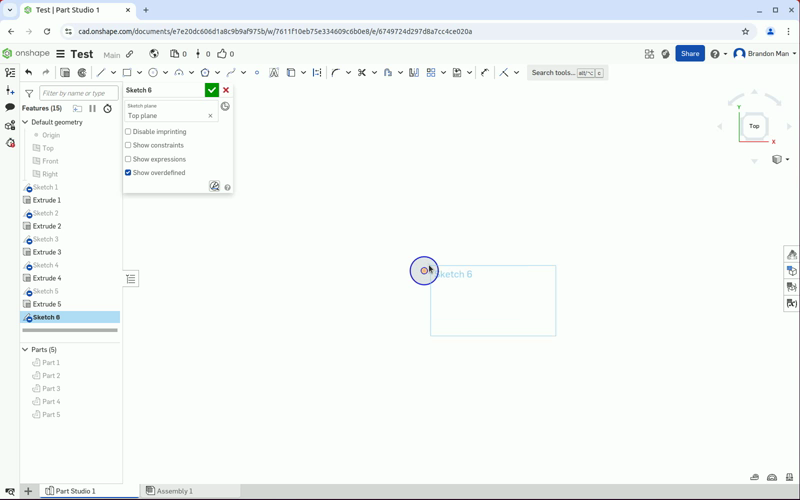
scroll(6)
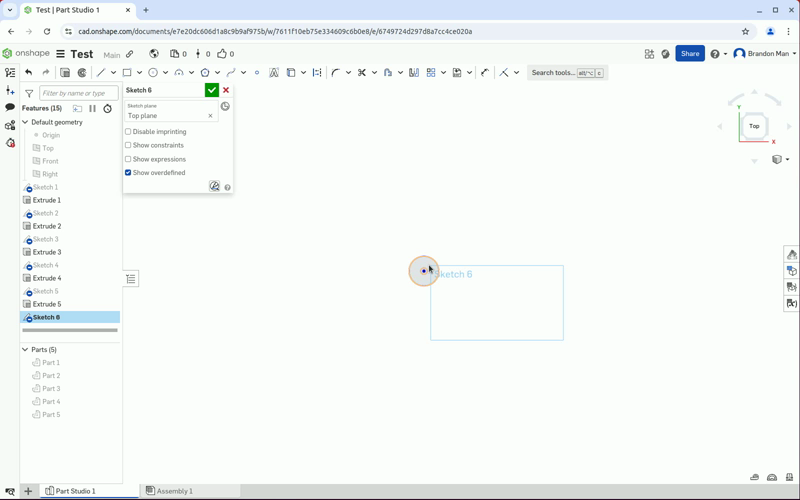
scroll(6)
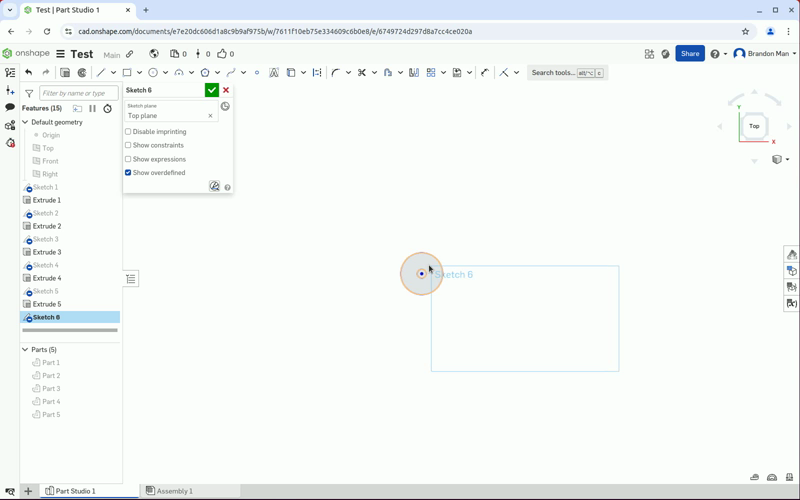
scroll(6)
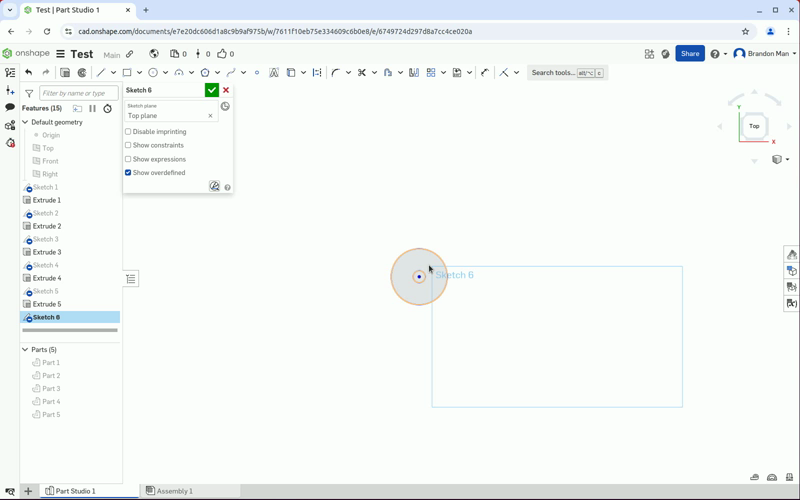
scroll(6)
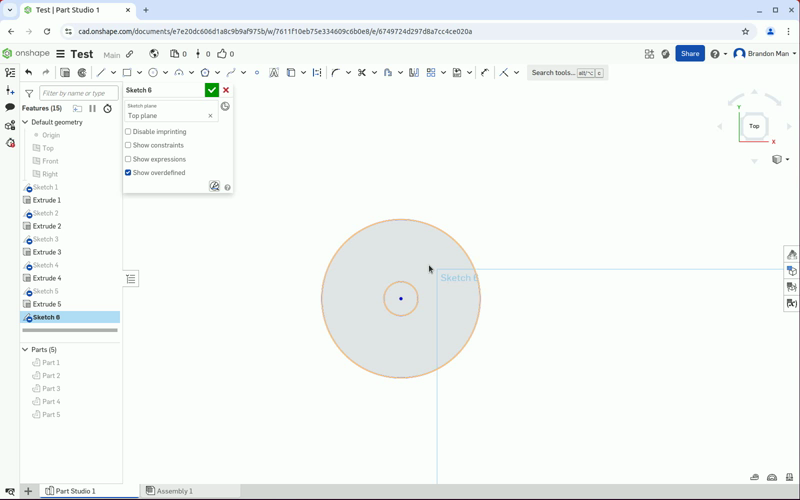
click(429, 264)
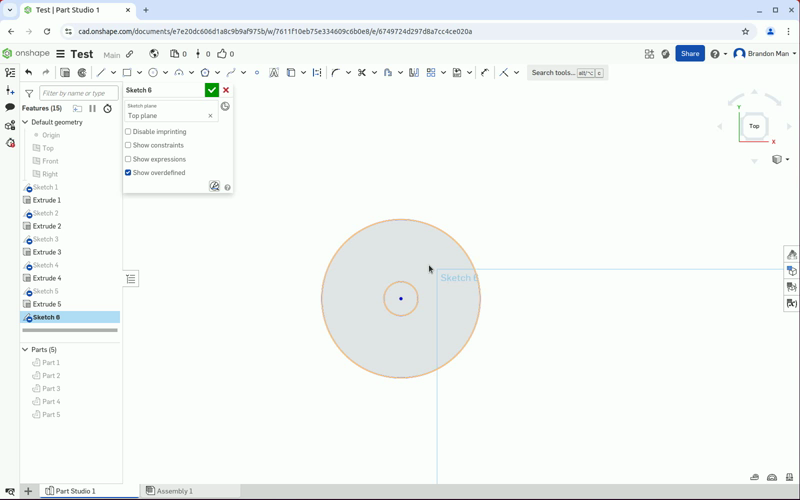
scroll(-6)
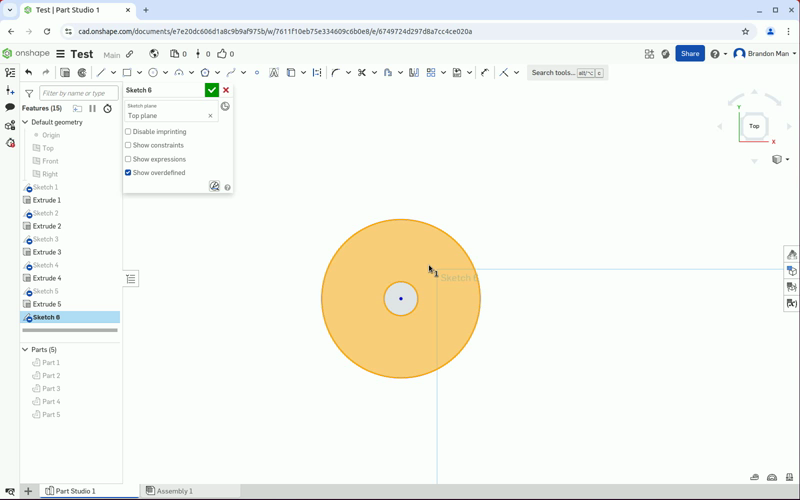
scroll(-6)
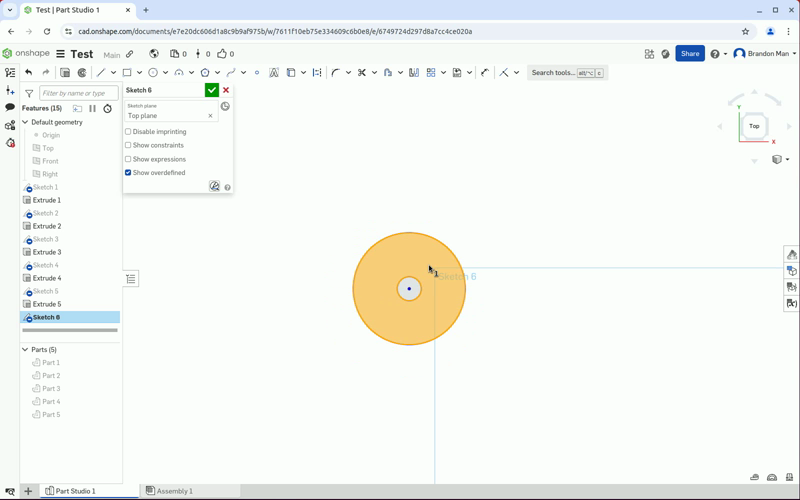
scroll(-6)
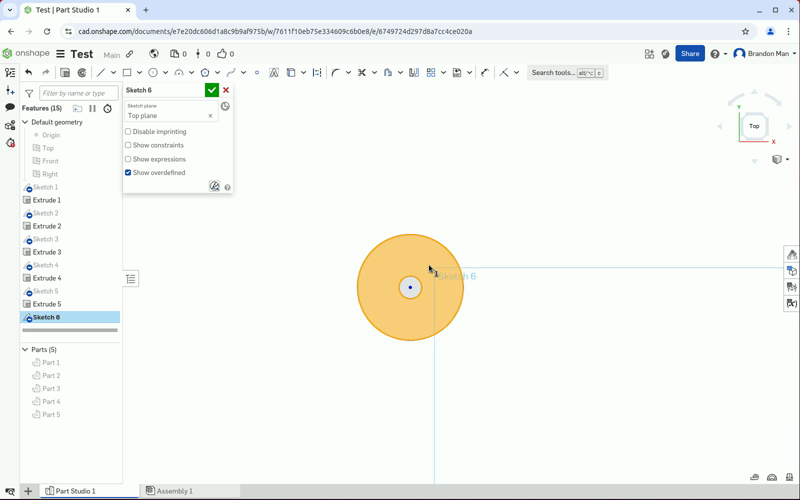
scroll(-6)
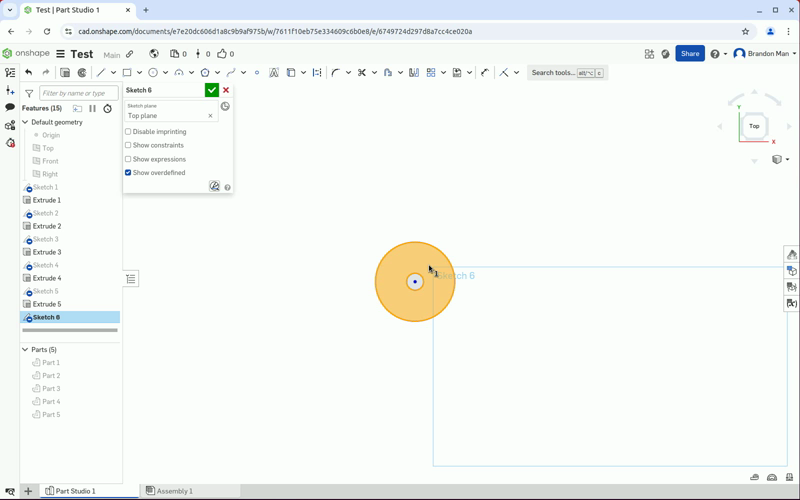
scroll(-6)
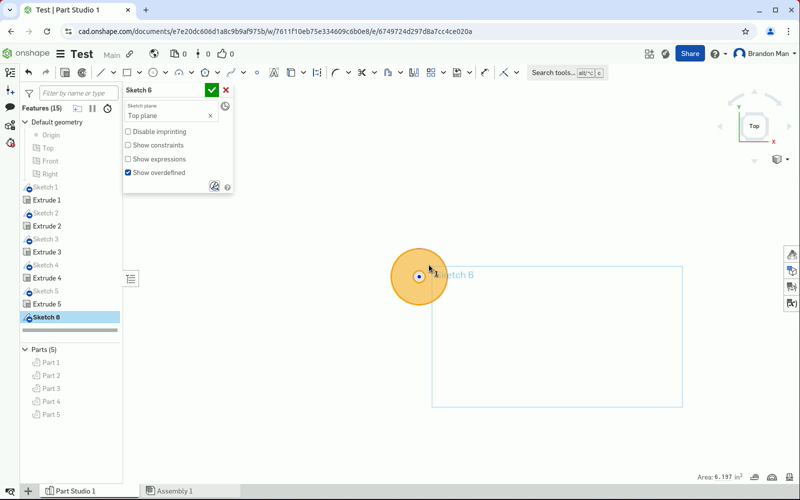
scroll(-6)
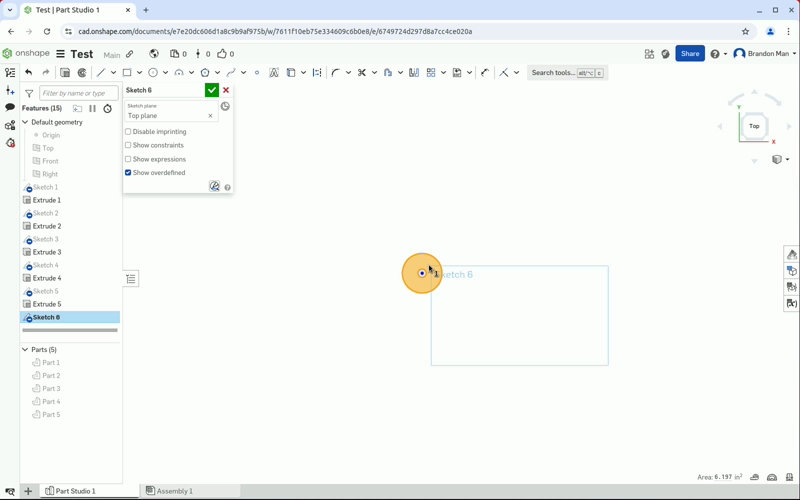
scroll(-6)
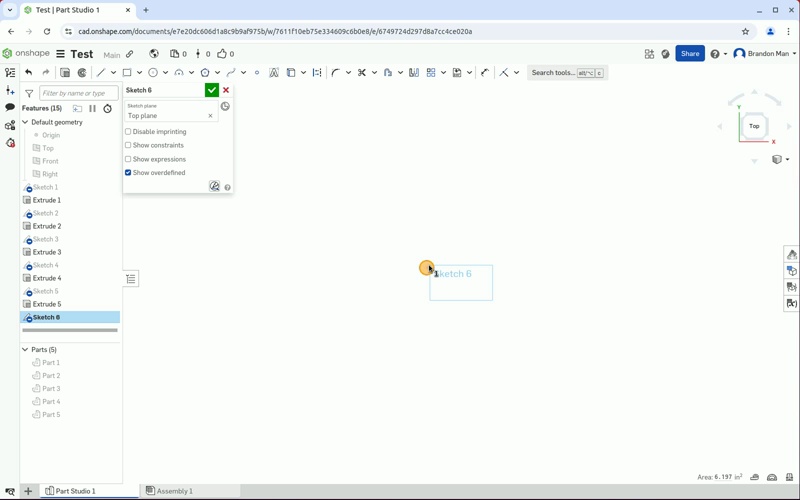
mouse_move(73, 352)
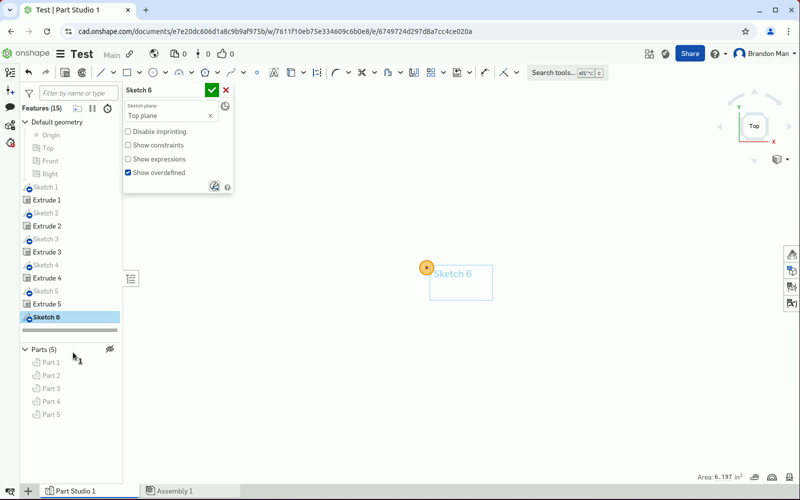
key(shift+y)
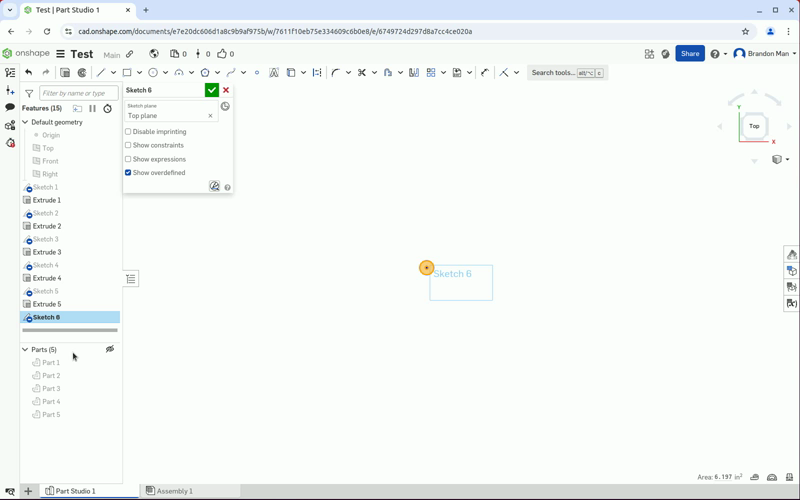
key(shift+e)
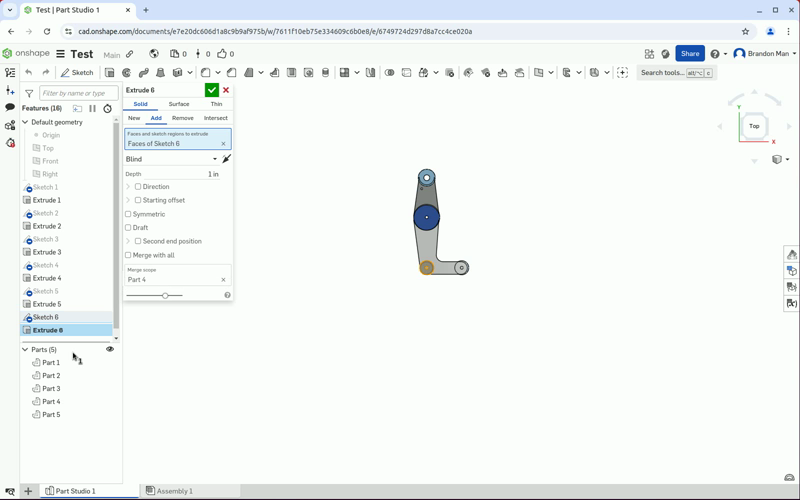
mouse_move(143, 106)
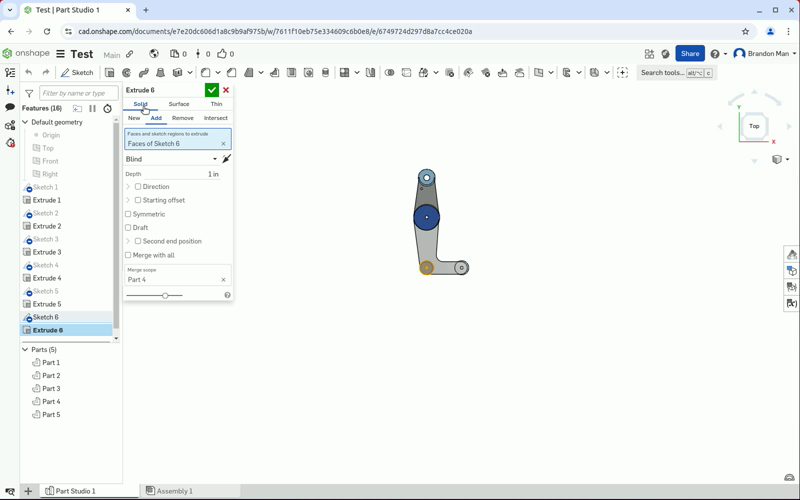
click(143, 106)
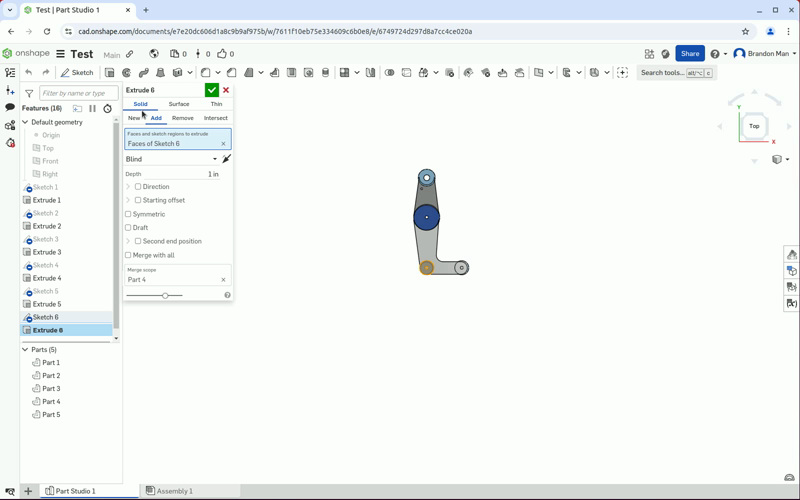
mouse_move(137, 120)
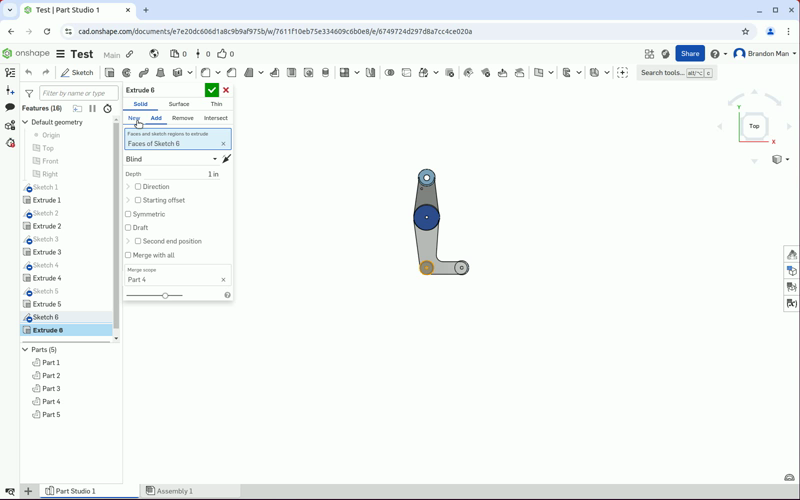
click(137, 120)
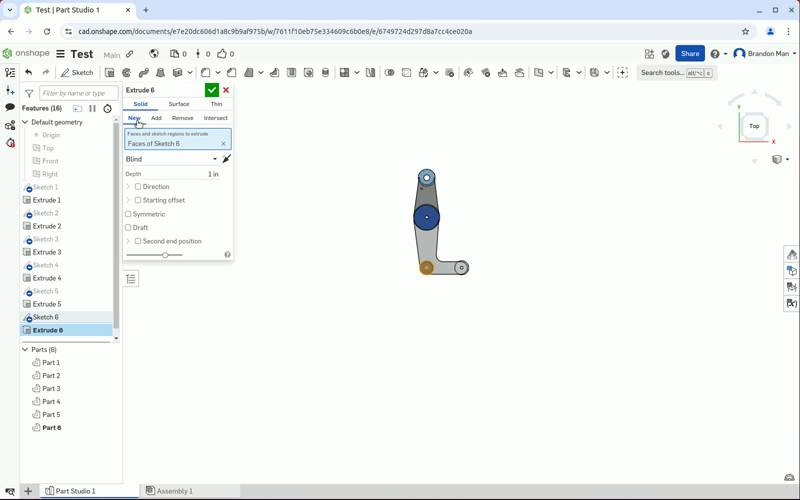
key(tab, 4)
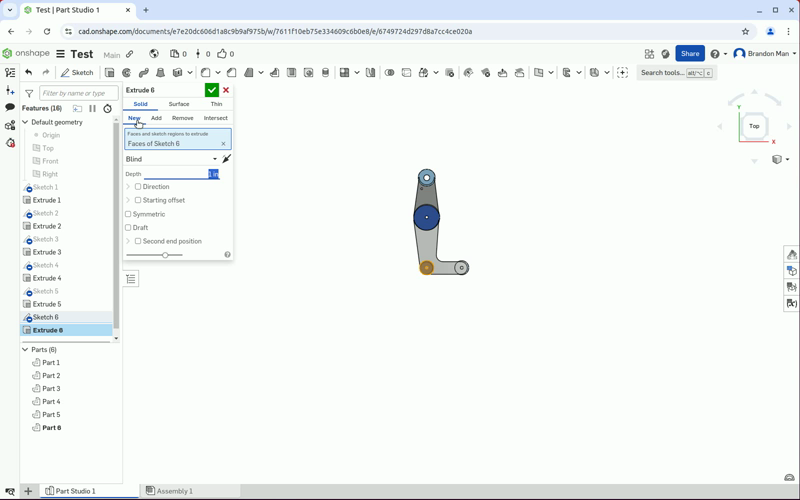
text(0.481)
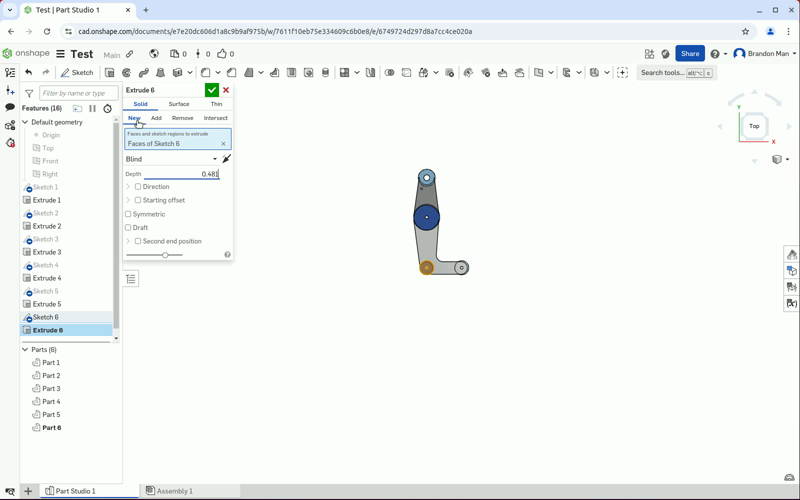
key(enter)
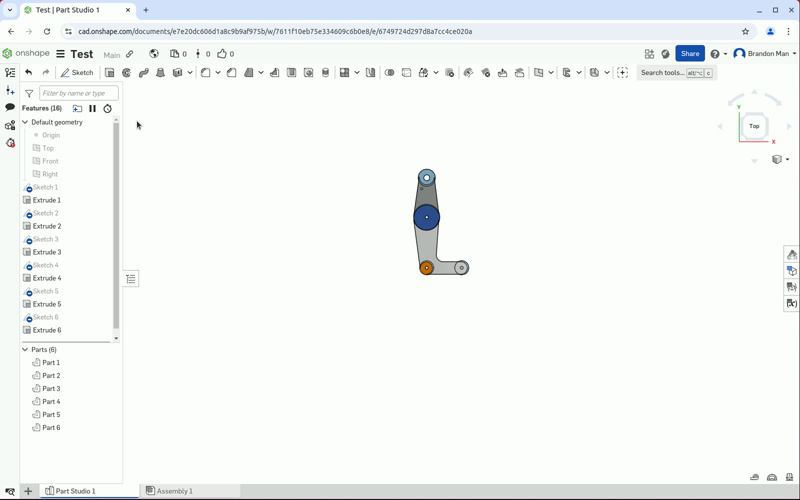
key(shift+h)
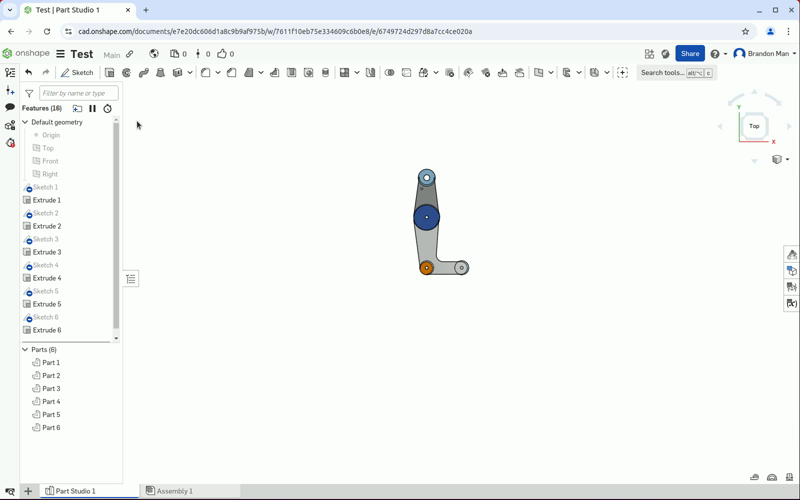
key(shift+h)
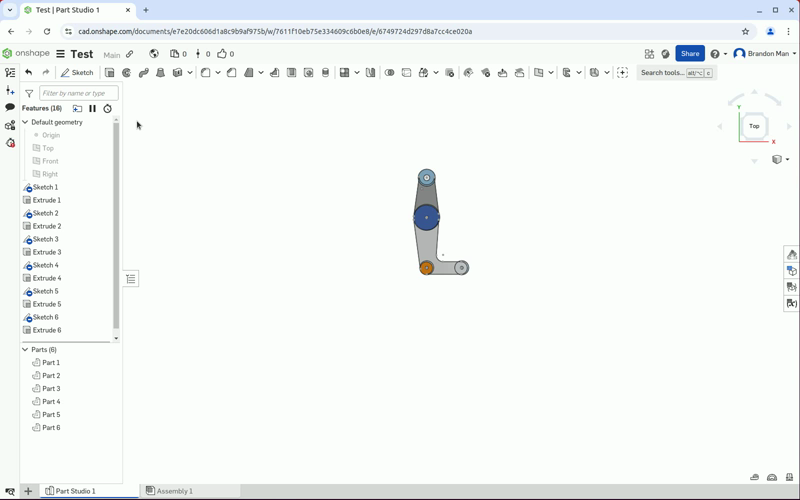
key(shift+7)
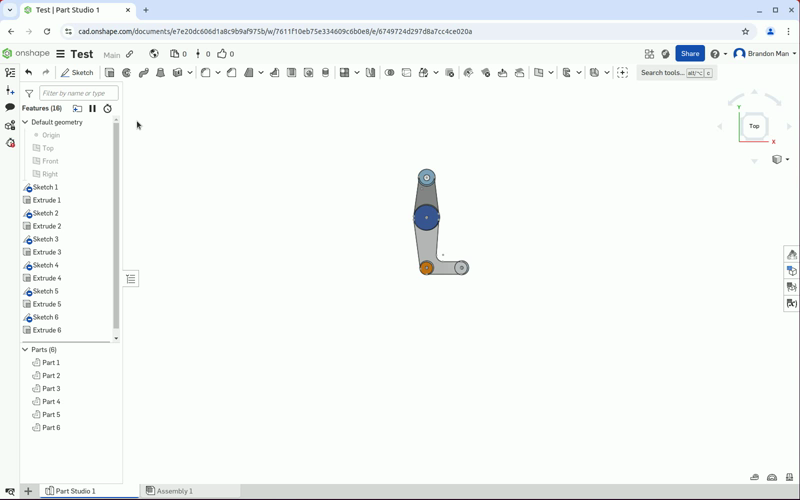
key(up, 3)
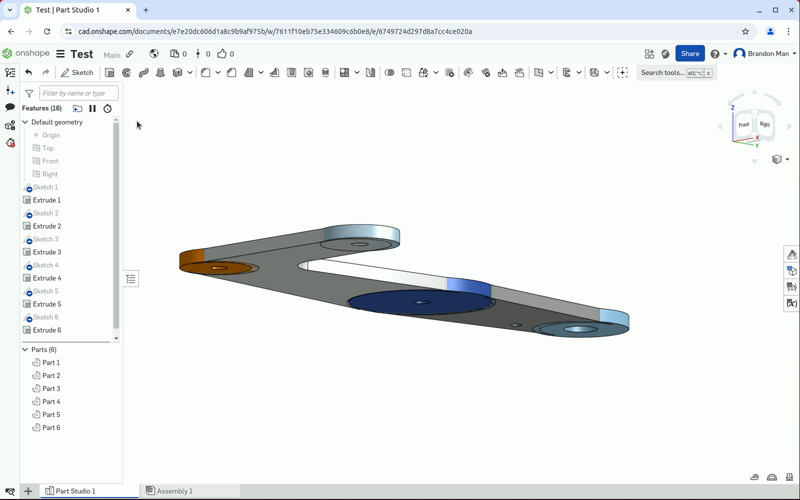
key(left, 3)
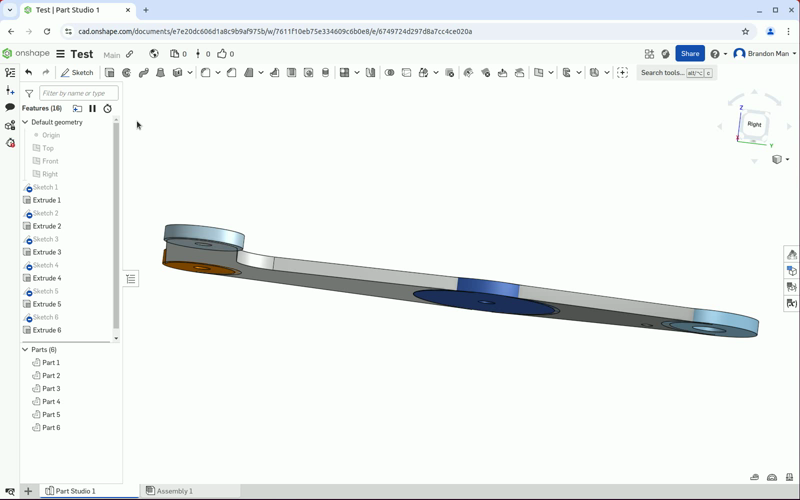
key(right, 3)
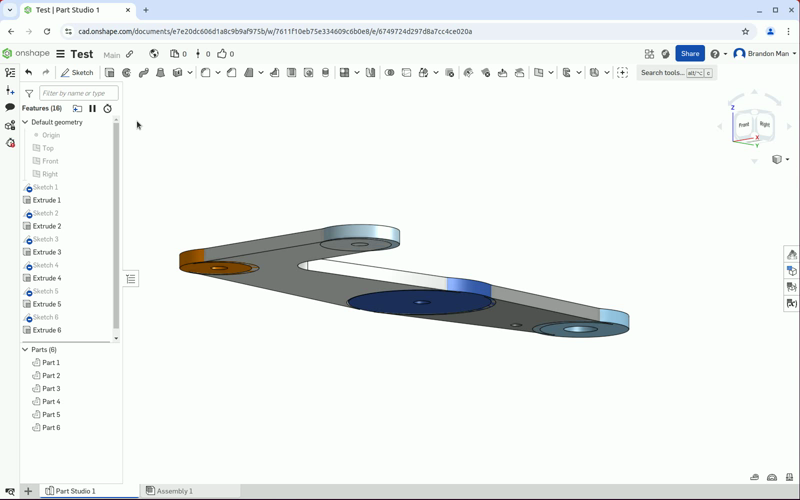
key(down, 3)
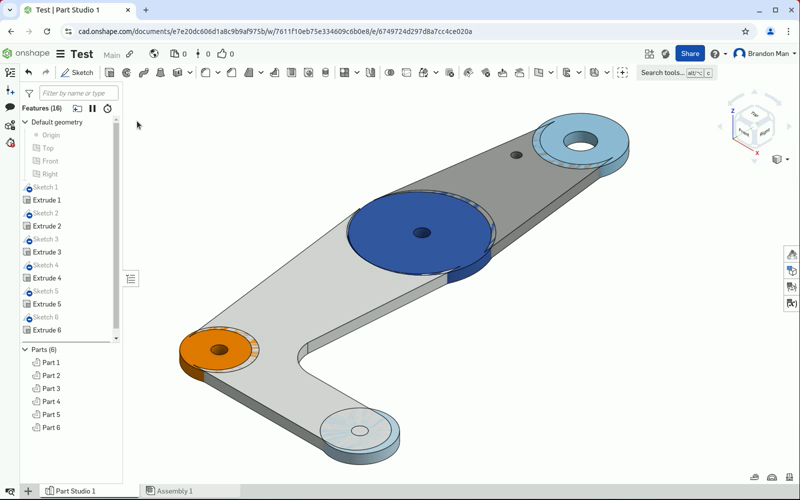
mouse_move(69, 189)
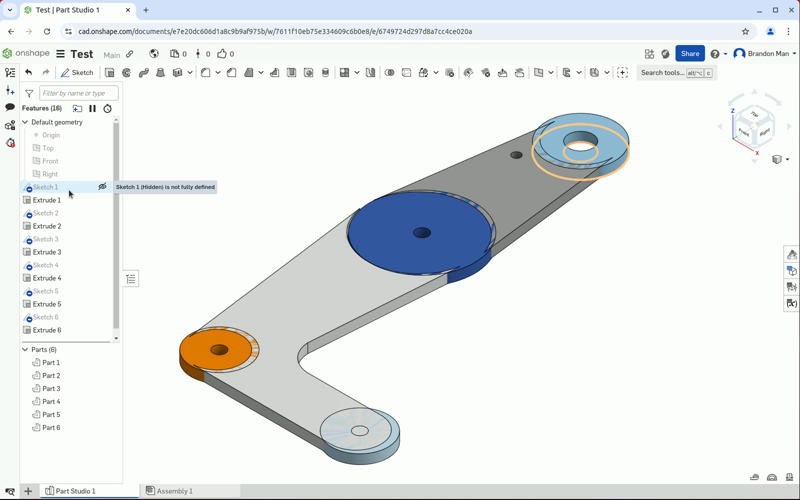
click(69, 189)